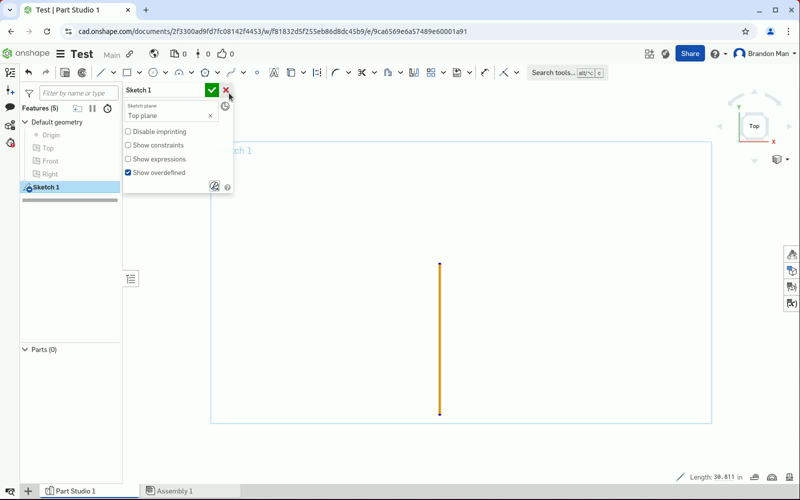
key(shift+h)
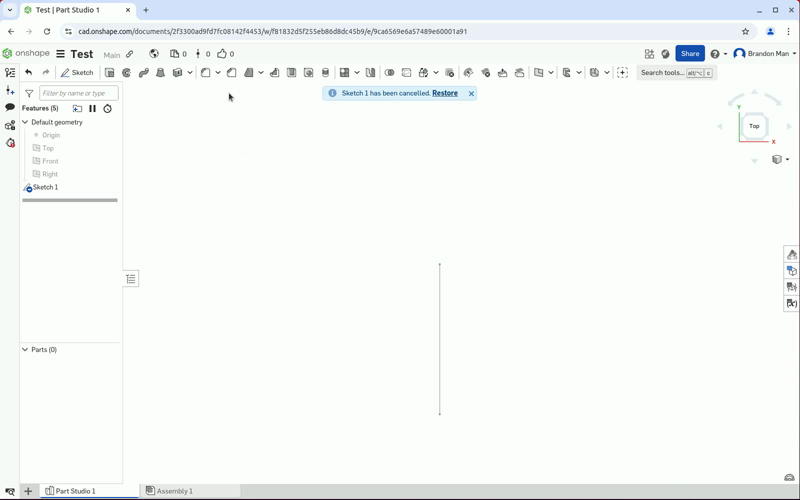
key(shift+s)
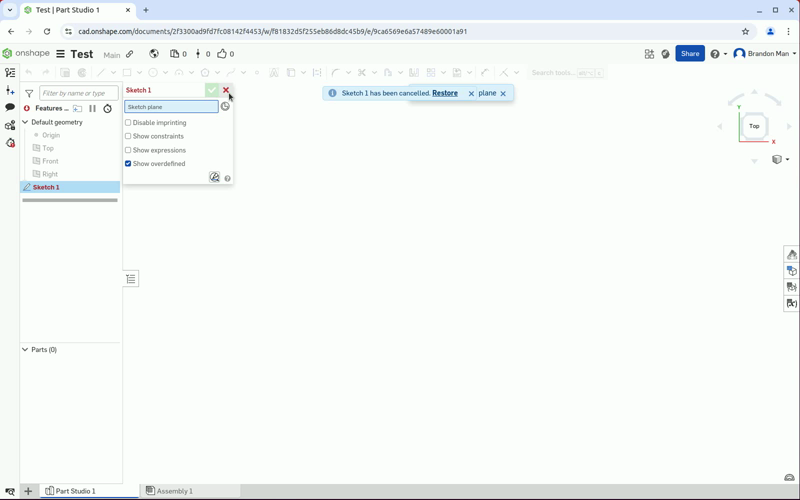
mouse_move(73, 150)
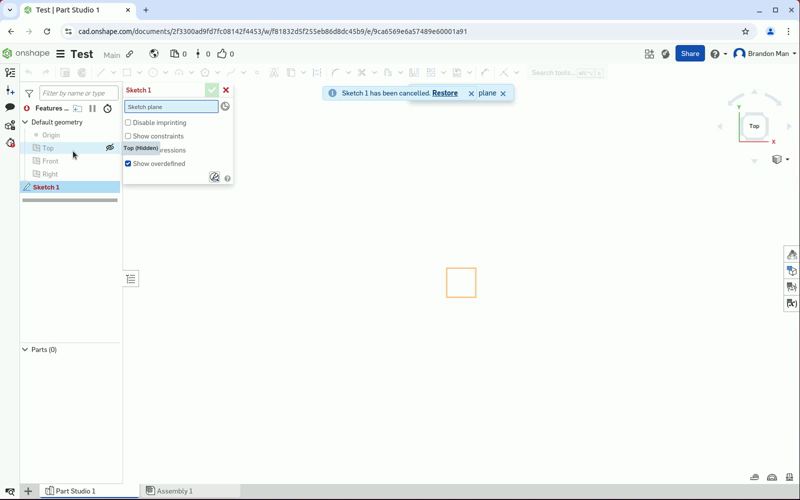
click(73, 150)
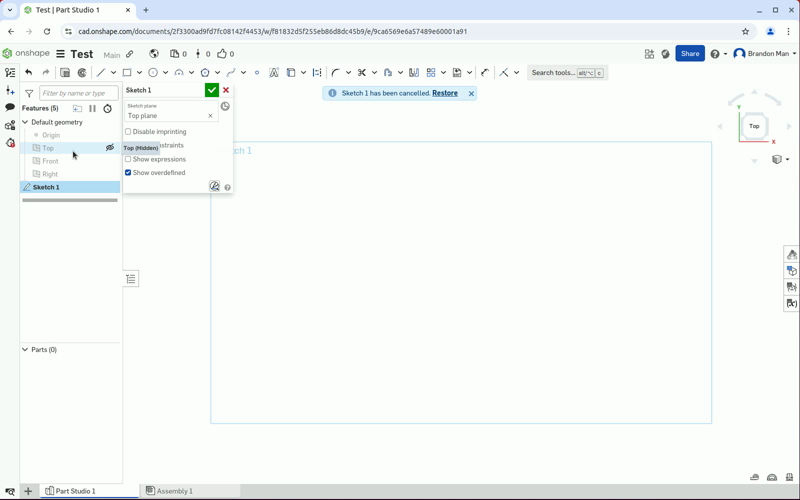
mouse_move(73, 352)
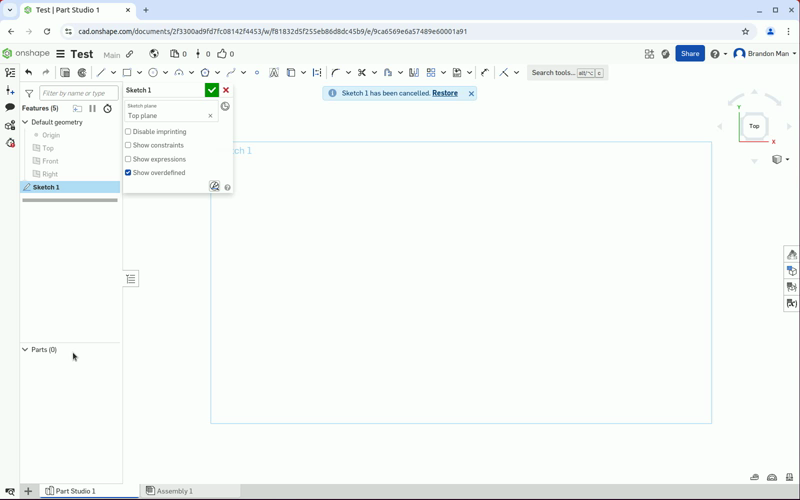
key(y)
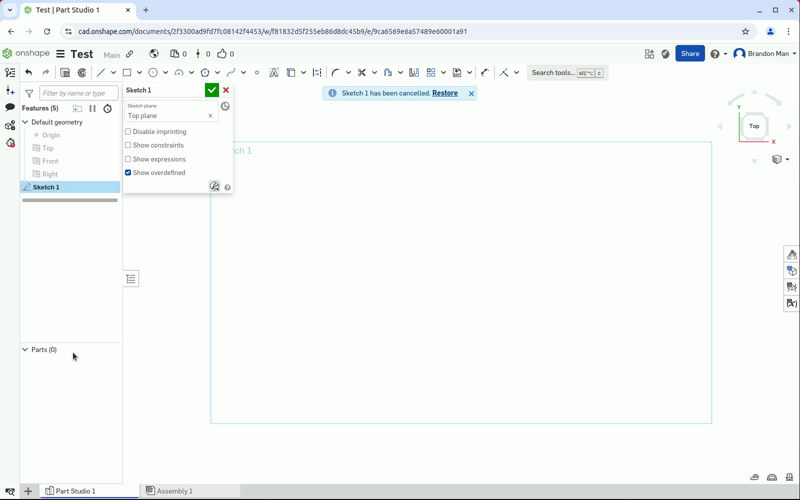
key(l)
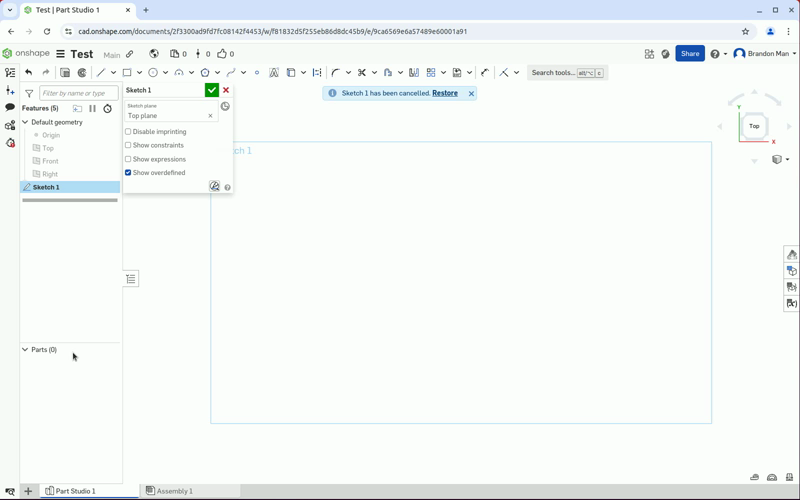
key_down(shift)
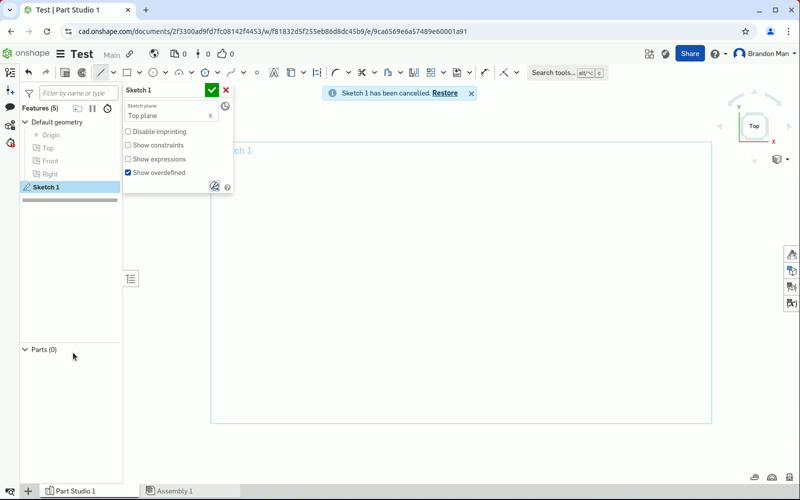
mouse_move(348, 357)
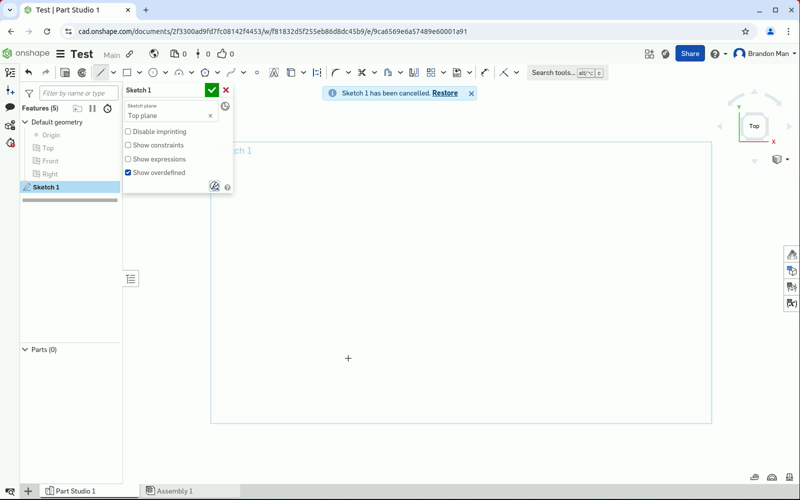
click(348, 357)
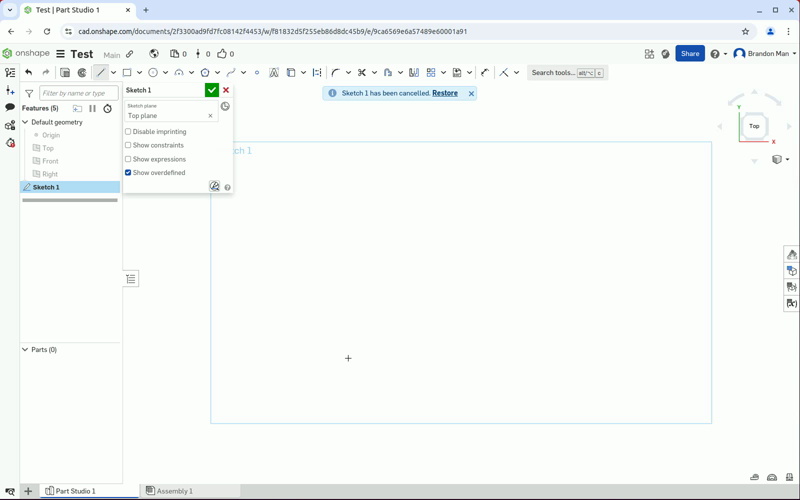
key_up(shift)
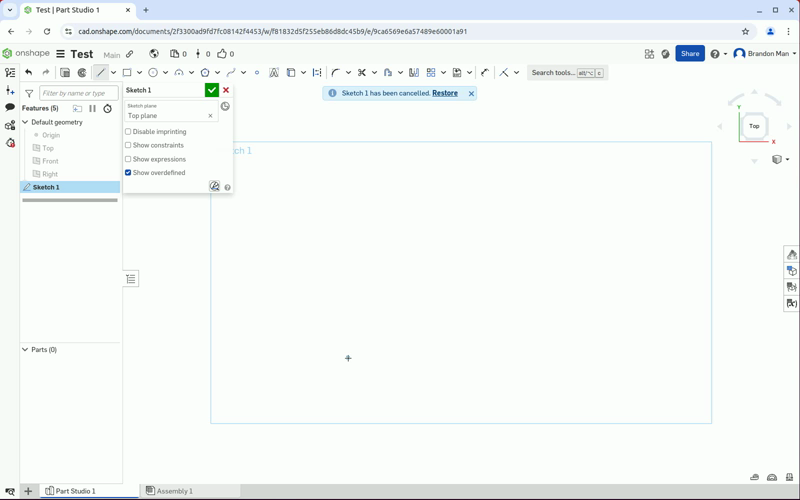
key_down(shift)
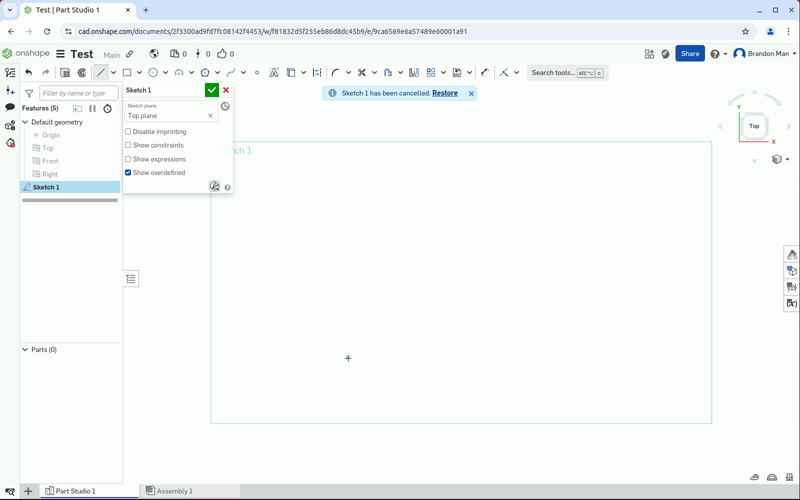
mouse_move(572, 357)
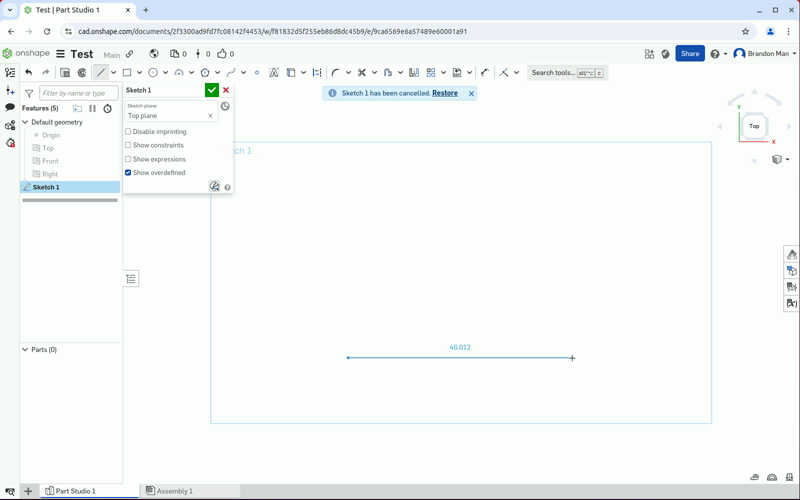
click(572, 357)
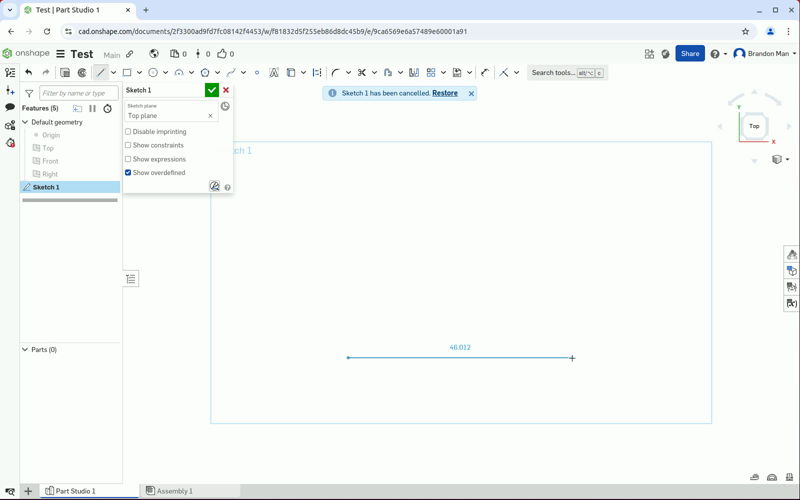
key_up(shift)
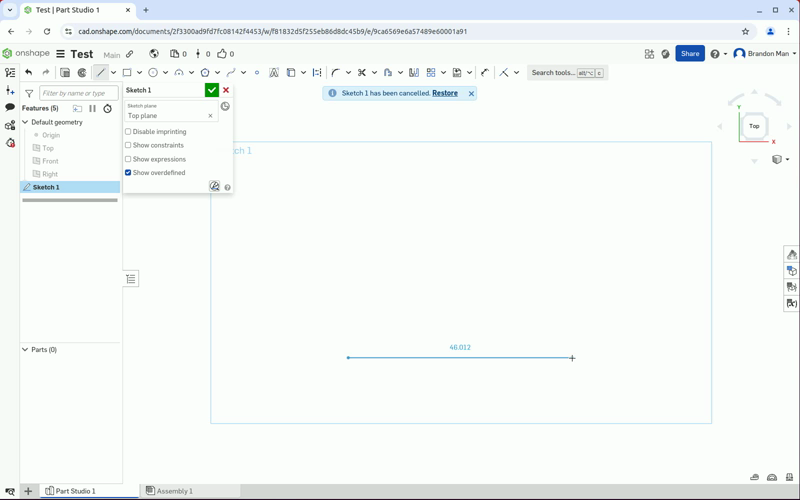
key_down(shift)
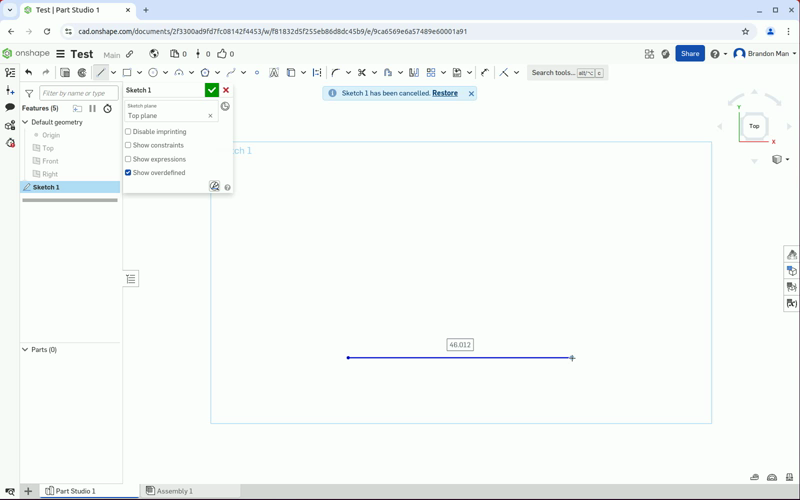
mouse_move(572, 209)
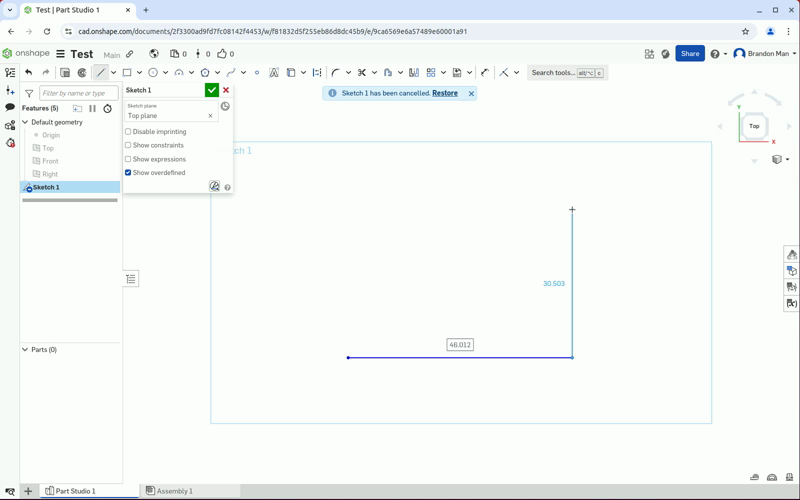
click(572, 209)
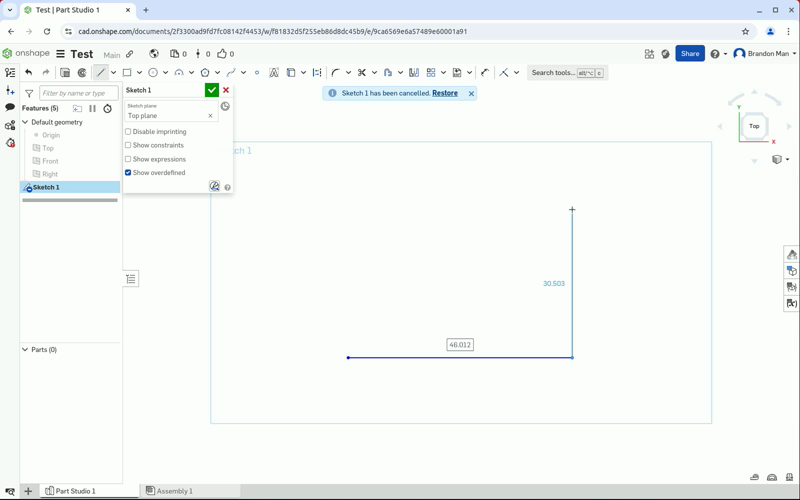
key_up(shift)
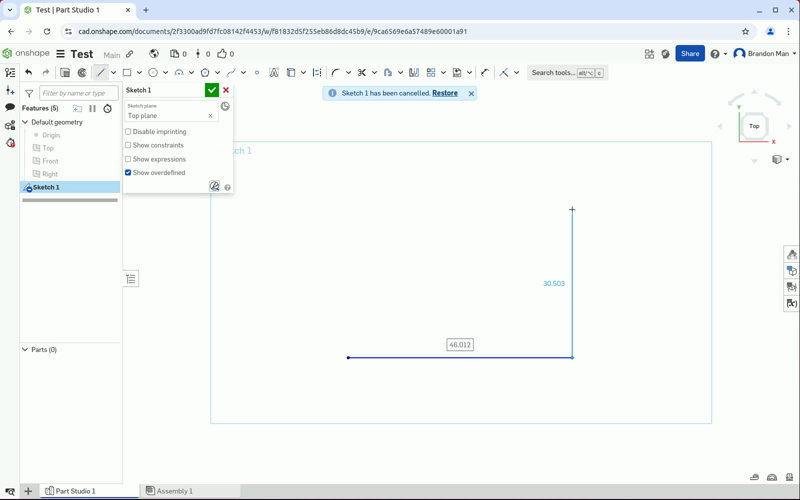
key_down(shift)
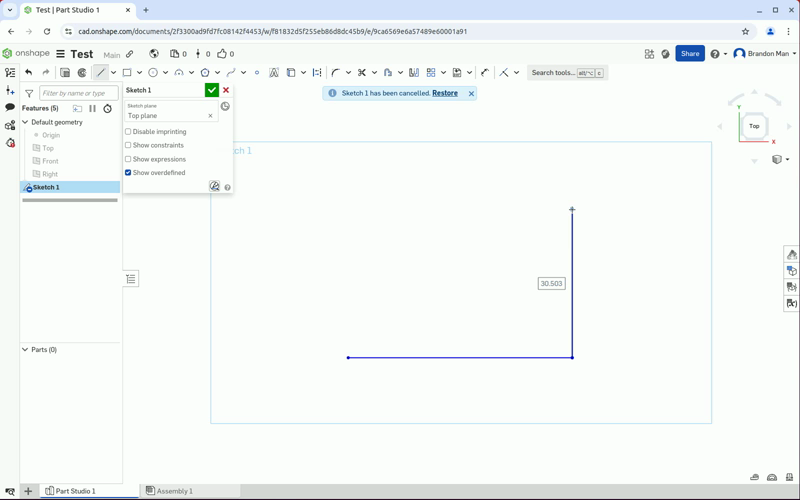
mouse_move(348, 209)
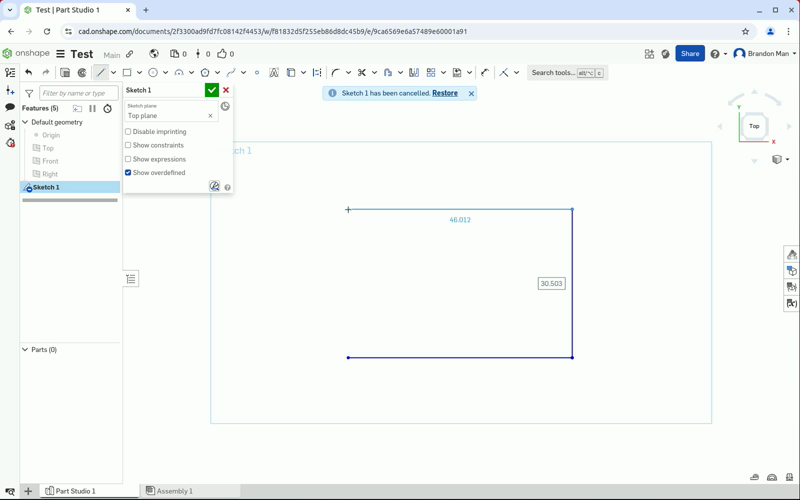
click(348, 209)
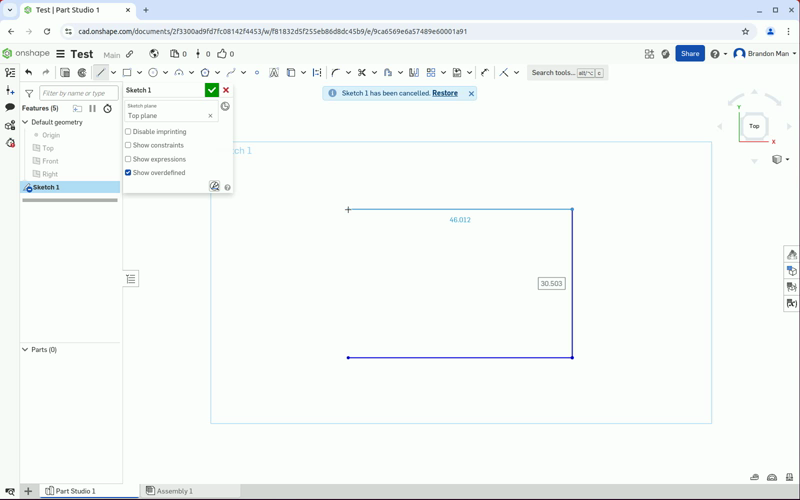
key_up(shift)
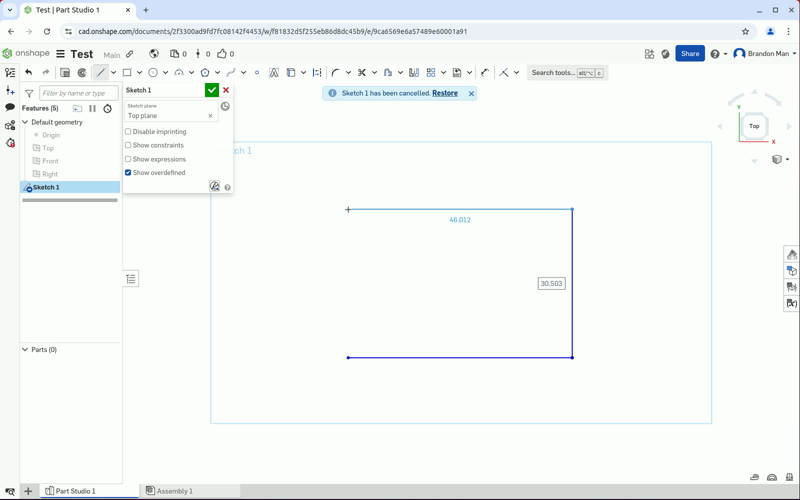
key_down(shift)
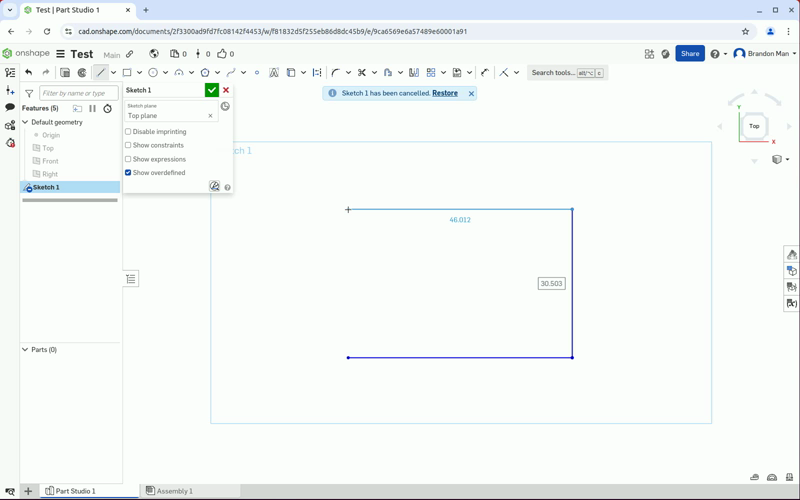
mouse_move(348, 357)
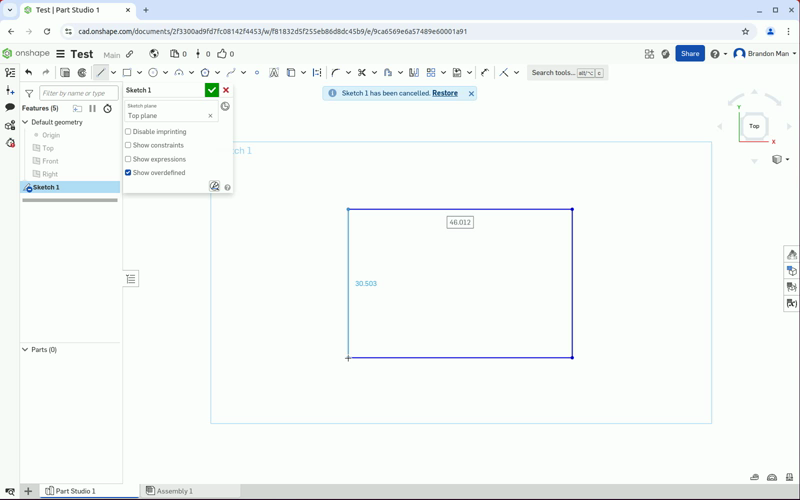
key_up(shift)
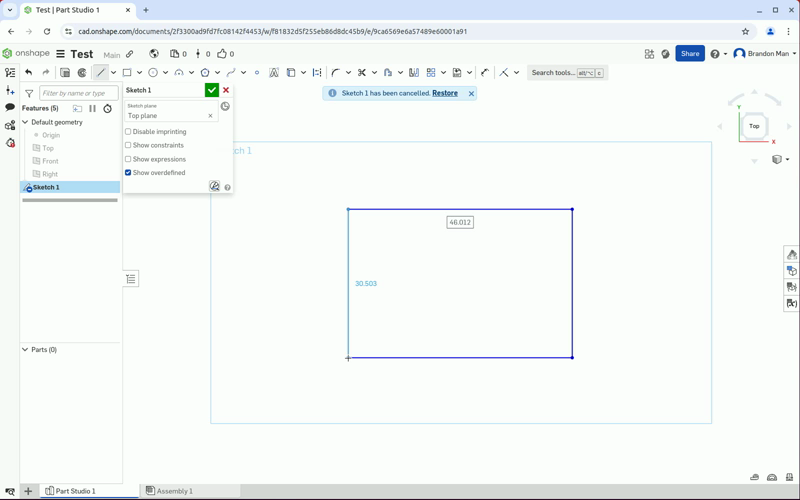
click(348, 357)
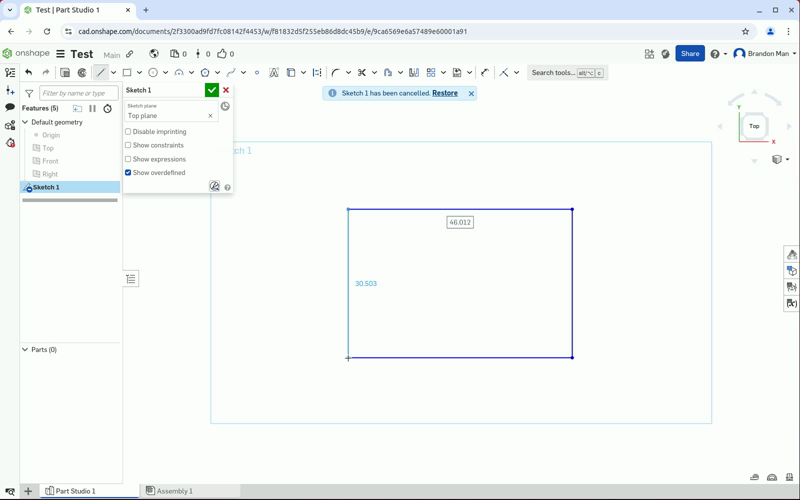
key(esc)
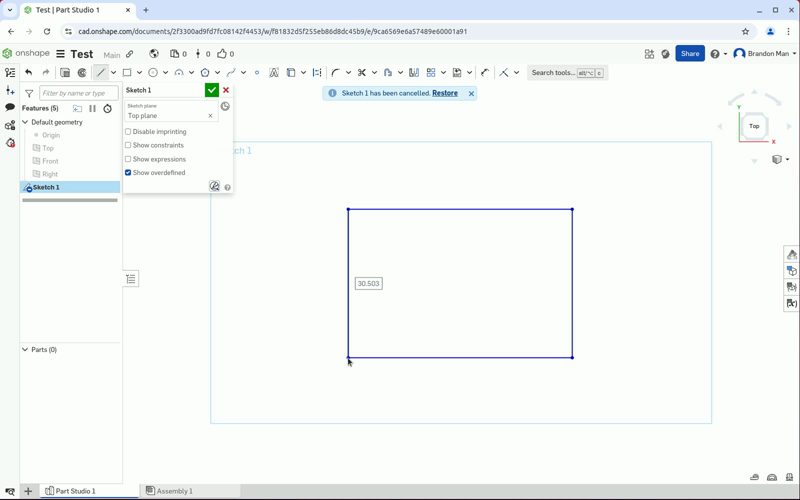
mouse_move(377, 292)
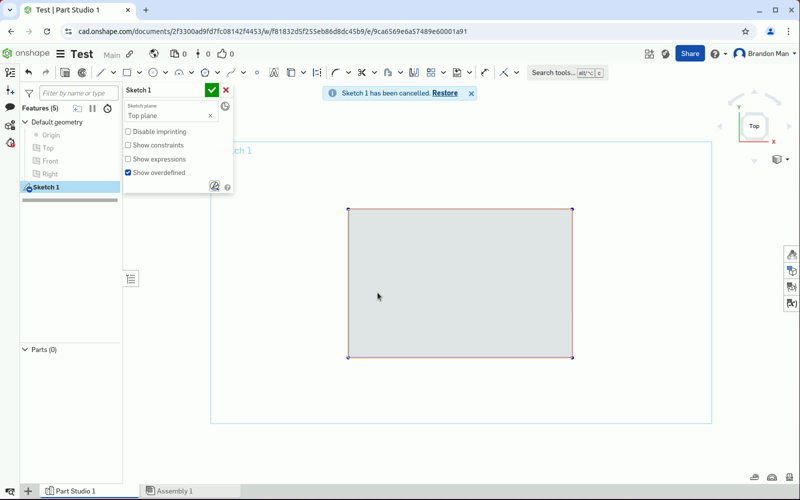
click(377, 292)
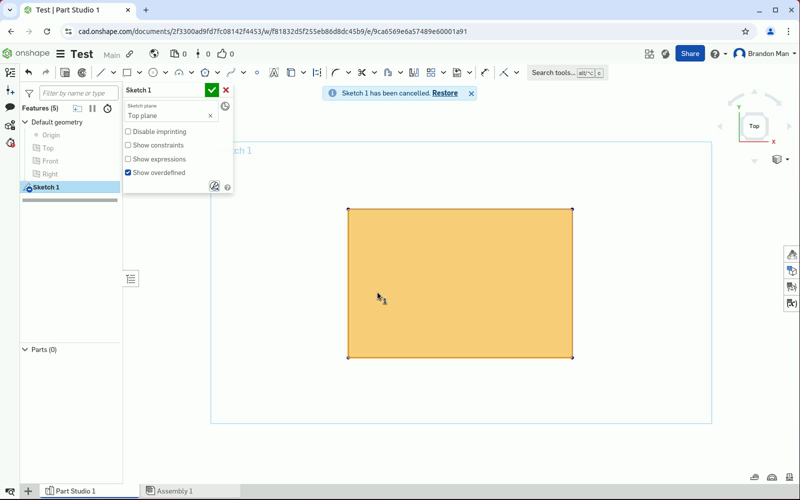
mouse_move(73, 352)
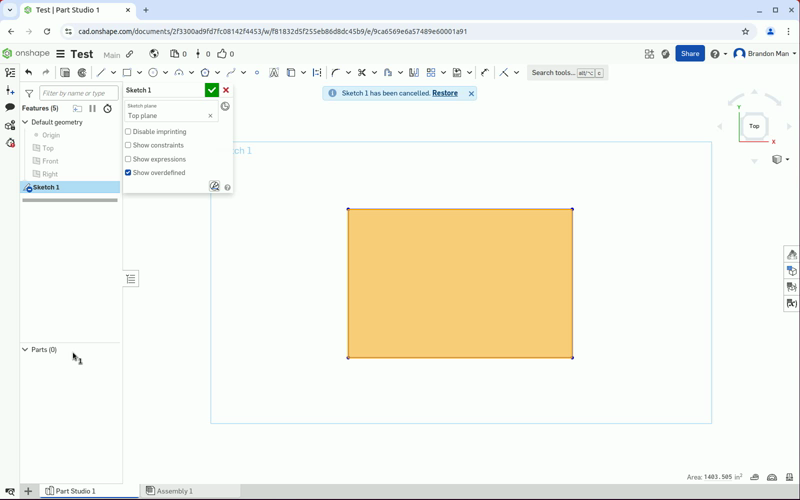
key(shift+y)
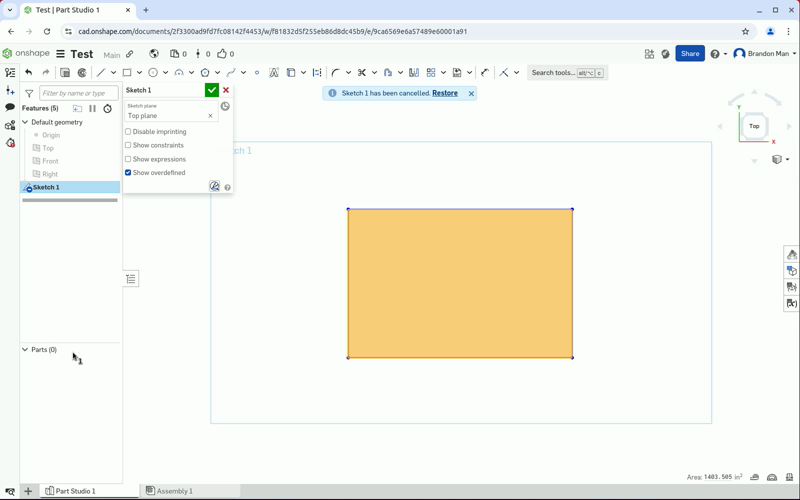
key(shift+e)
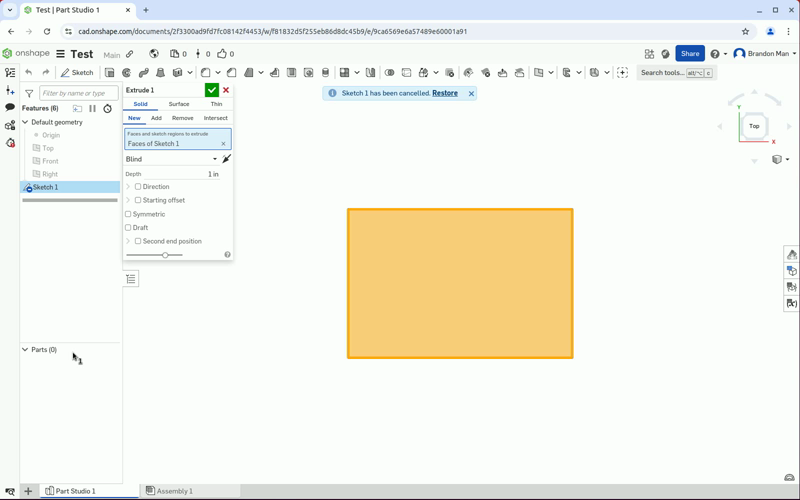
mouse_move(143, 106)
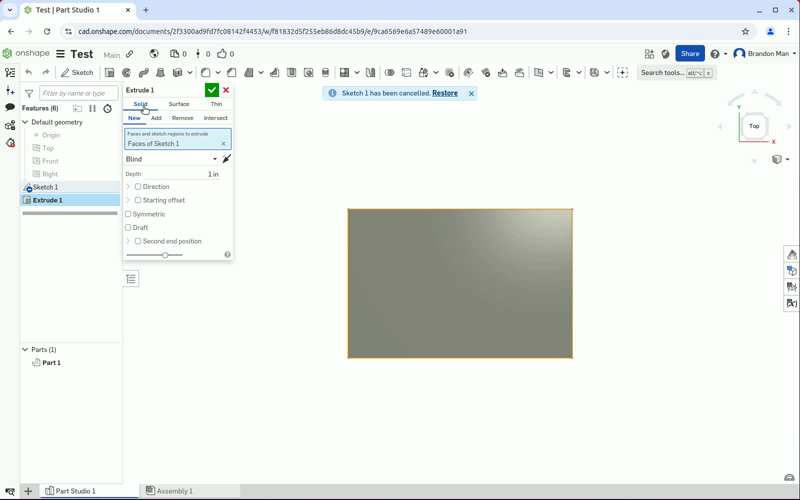
click(143, 106)
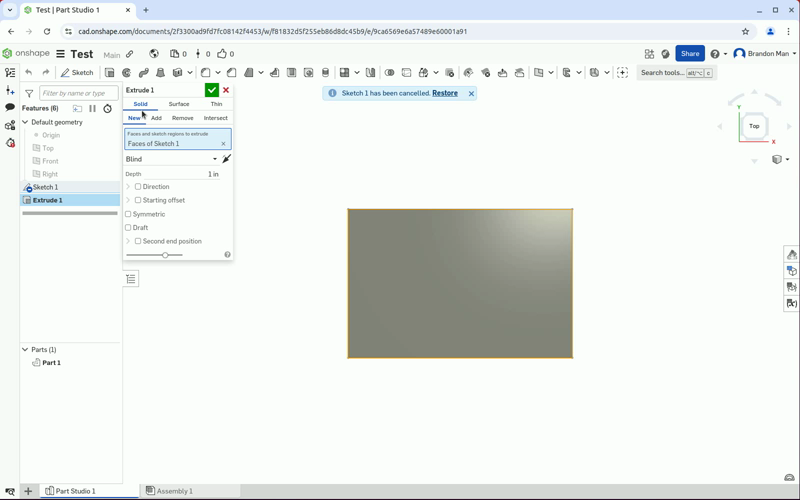
mouse_move(137, 120)
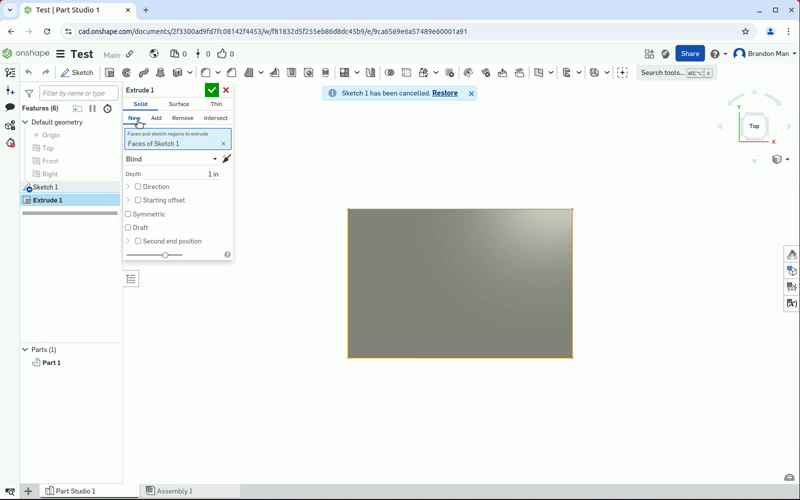
click(137, 120)
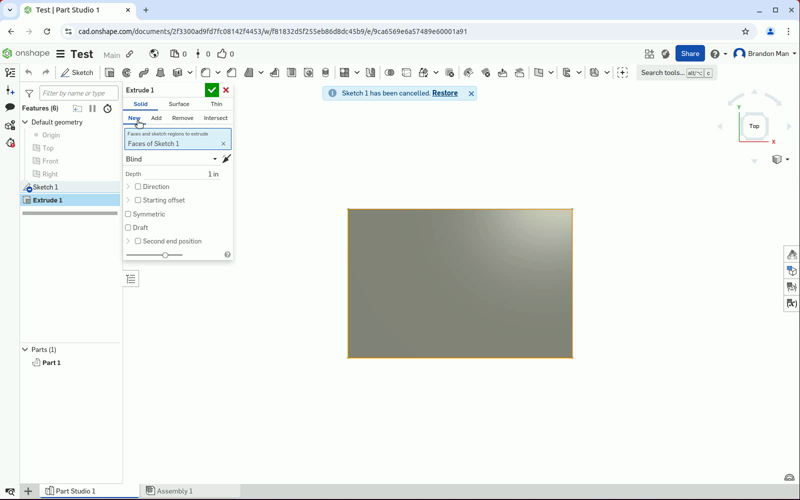
key(tab, 4)
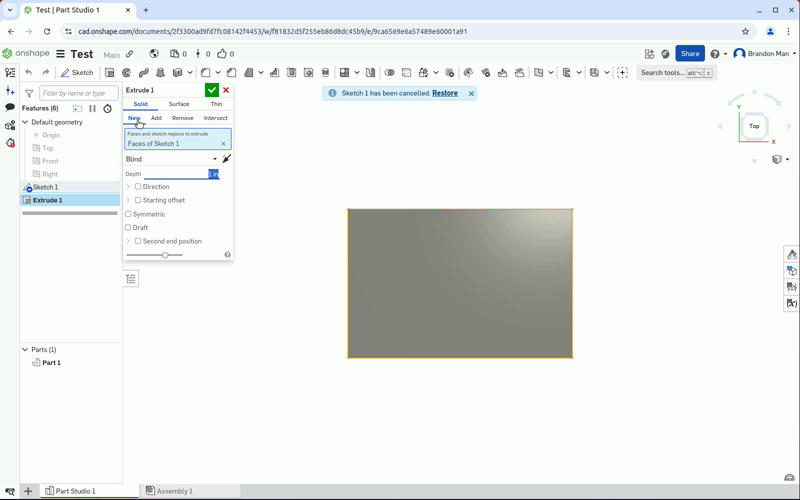
text(3.129)
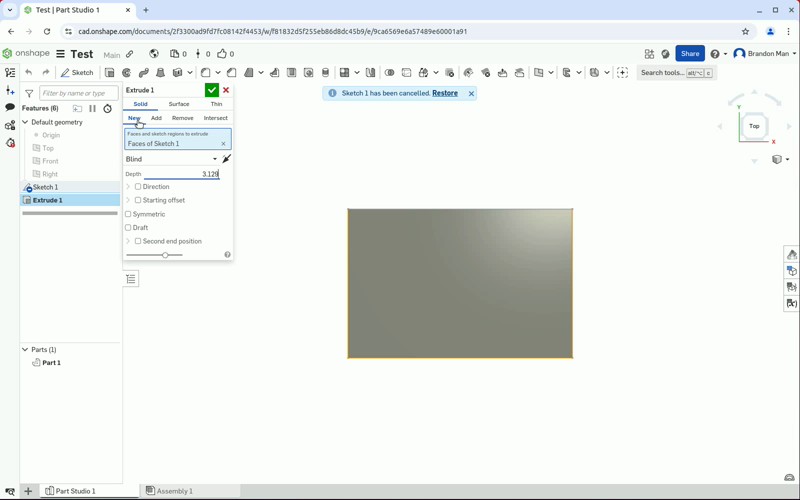
key(enter)
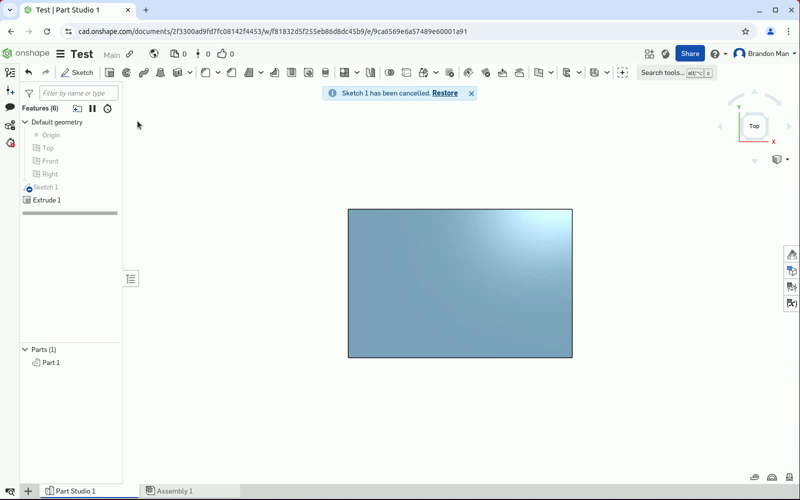
key(shift+h)
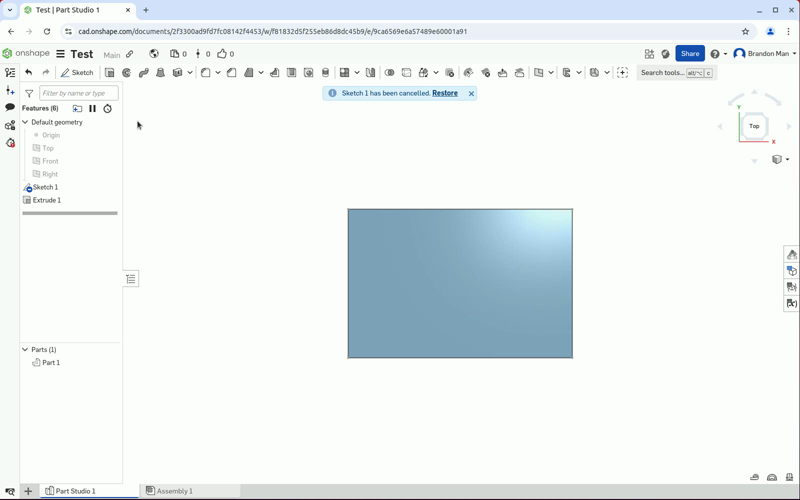
key(shift+h)
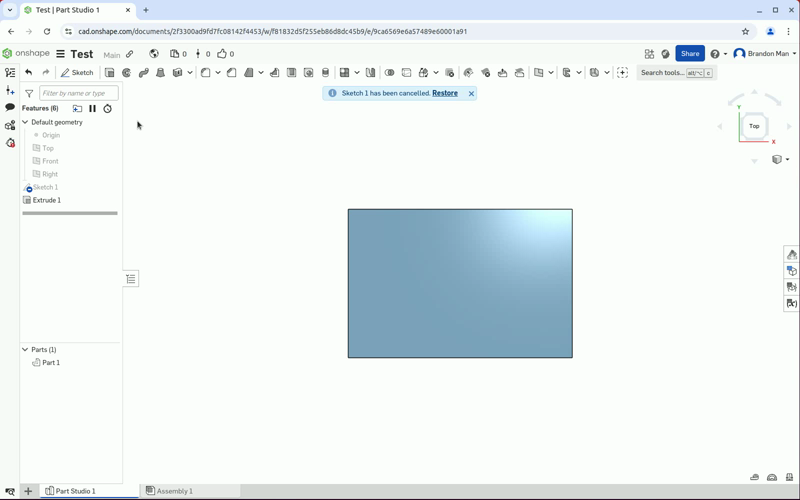
mouse_move(73, 189)
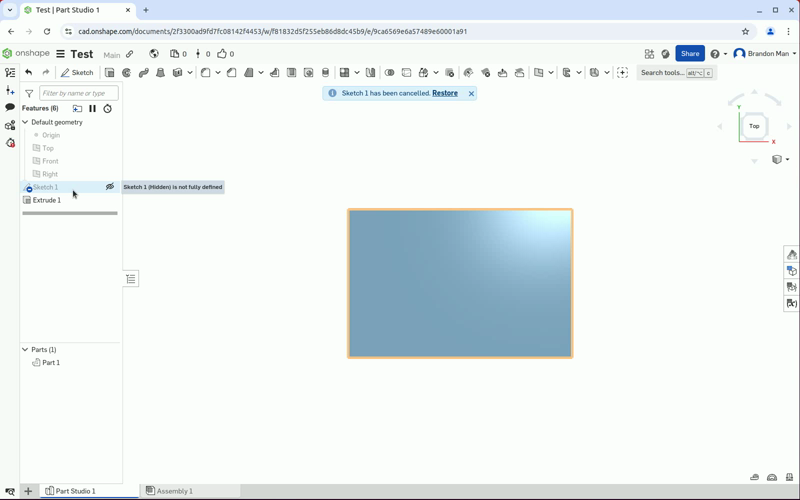
click(73, 189)
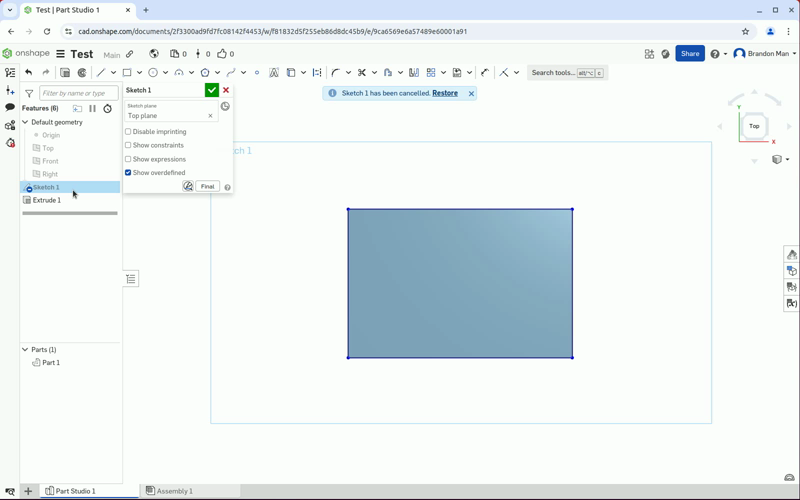
mouse_move(229, 92)
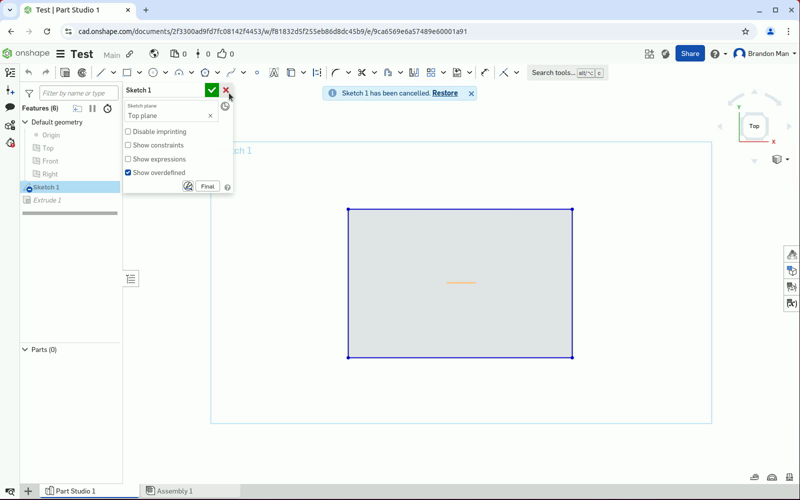
click(229, 92)
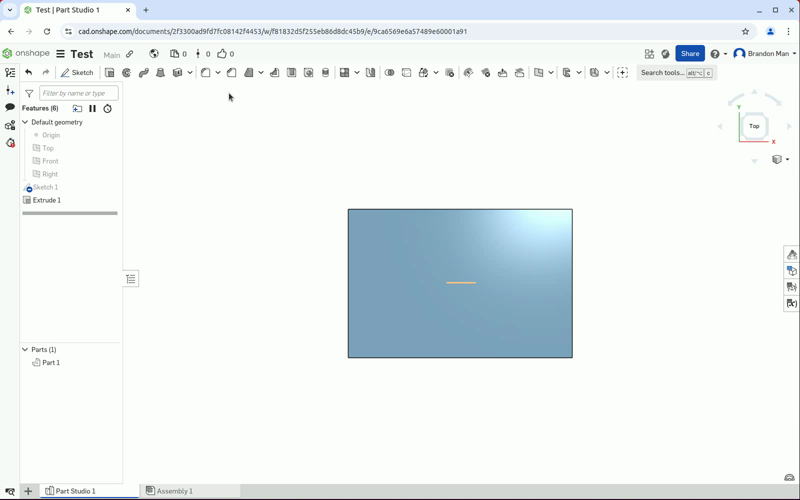
mouse_move(541, 75)
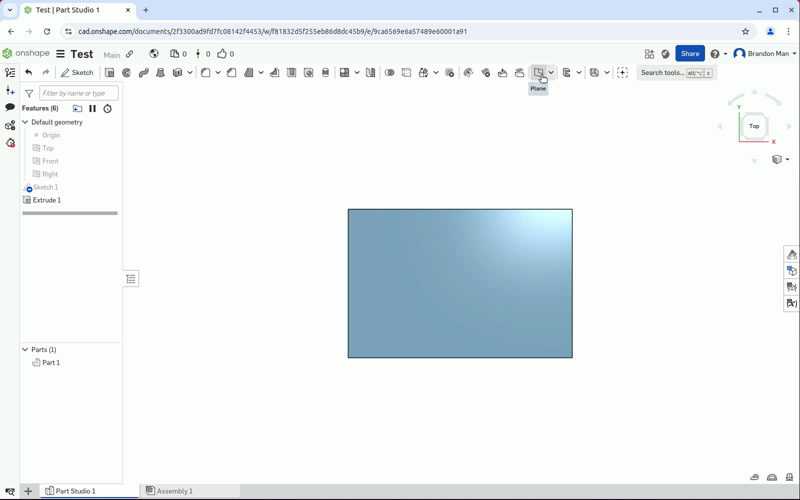
click(541, 75)
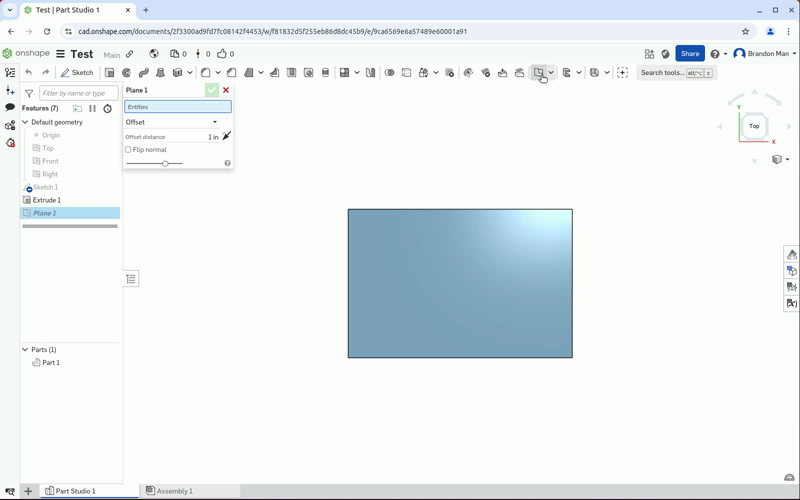
mouse_move(73, 150)
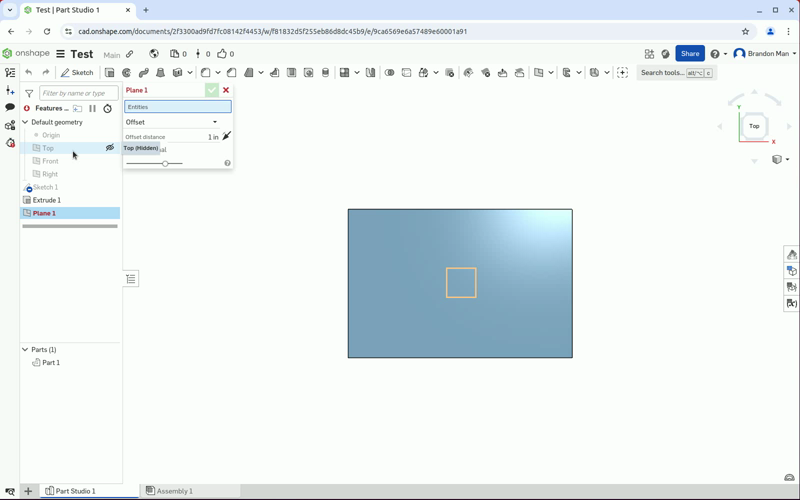
click(73, 150)
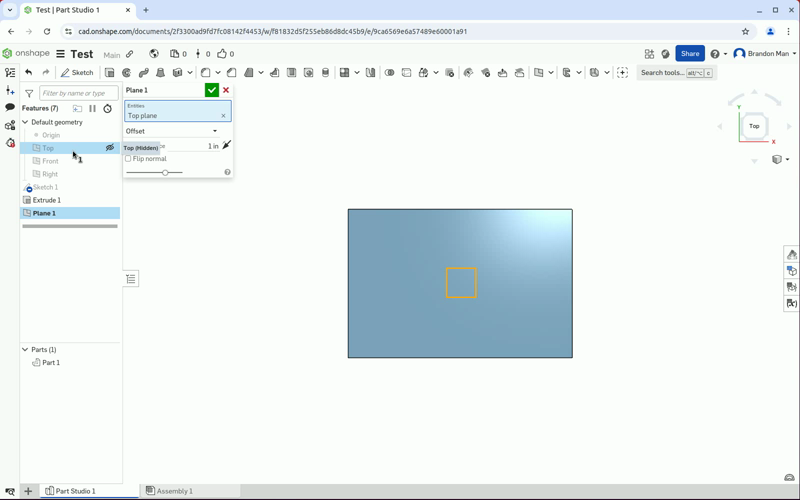
key(tab, 2)
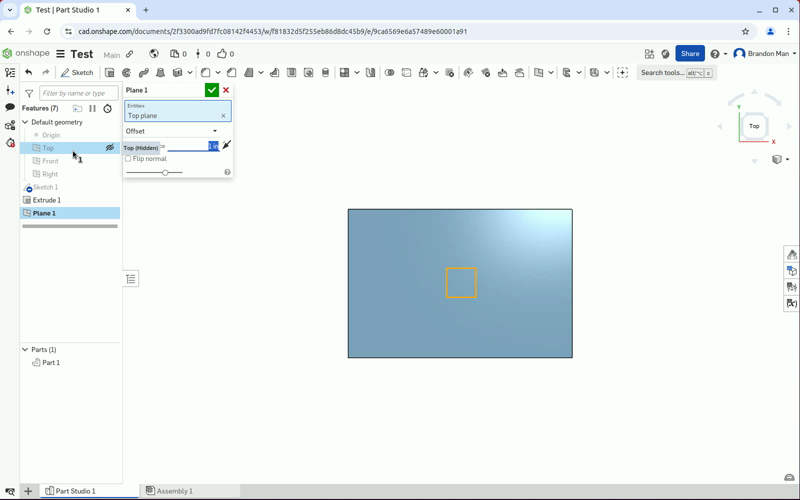
text(3.143)
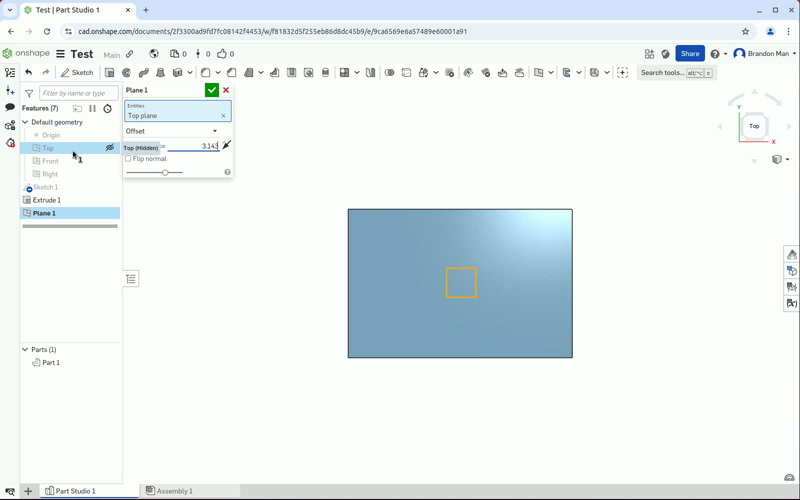
key(enter, 2)
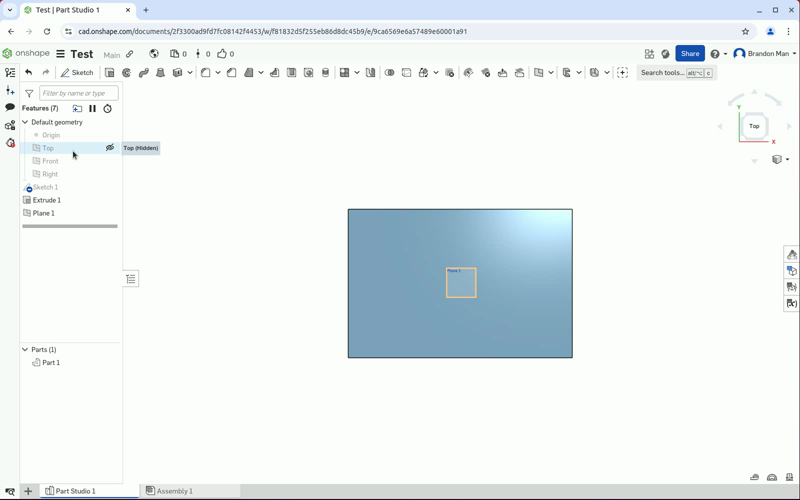
key(shift+s)
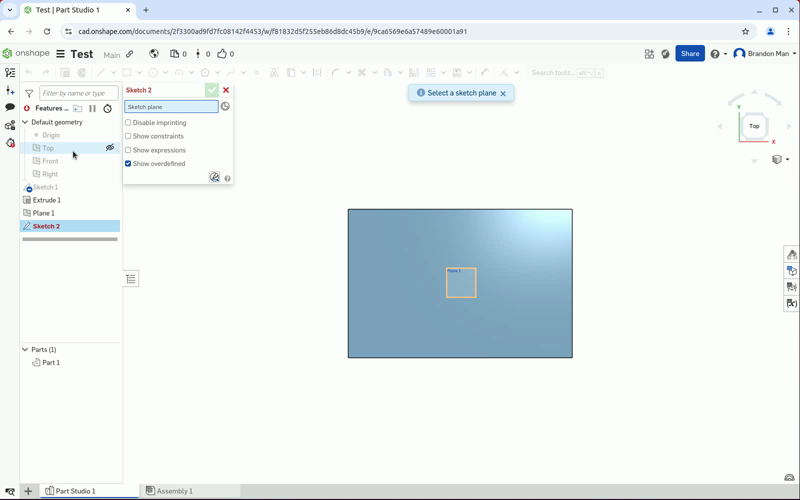
mouse_move(73, 215)
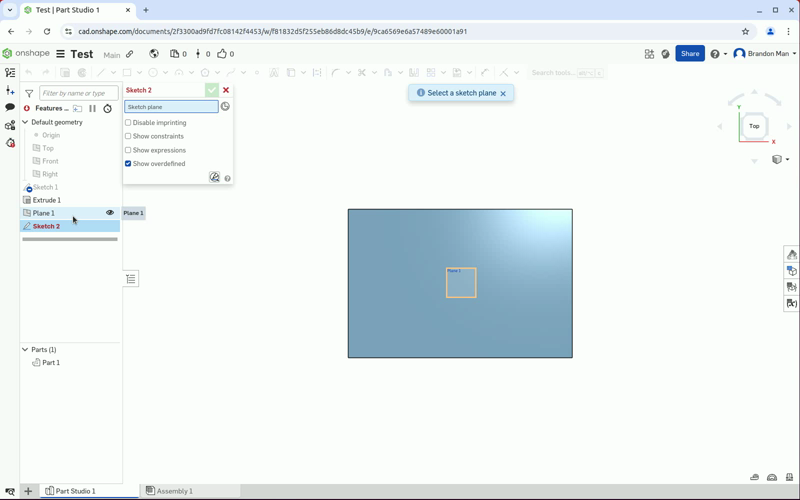
click(73, 215)
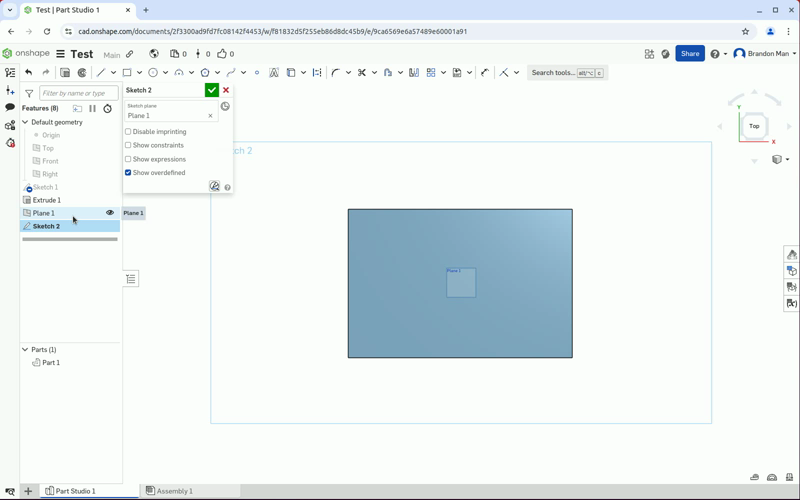
mouse_move(73, 352)
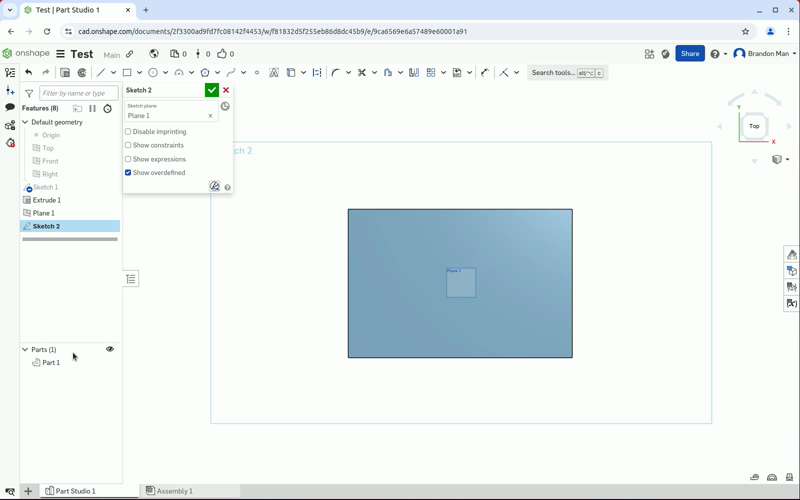
key(y)
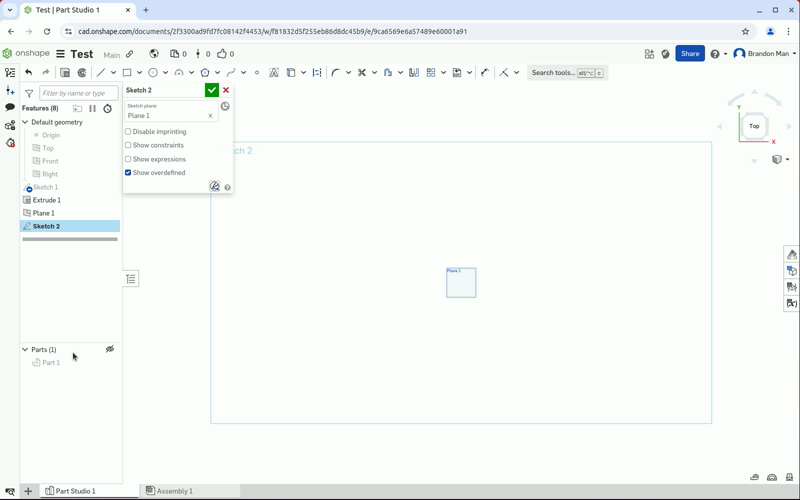
key(c)
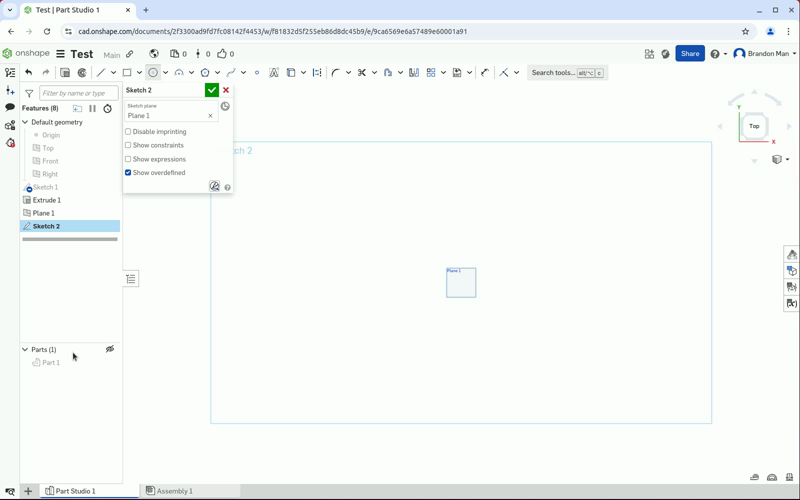
key_down(shift)
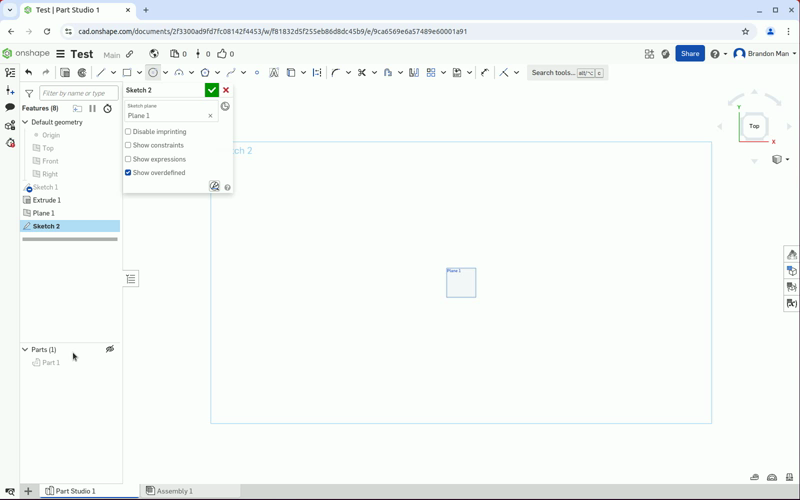
mouse_move(401, 238)
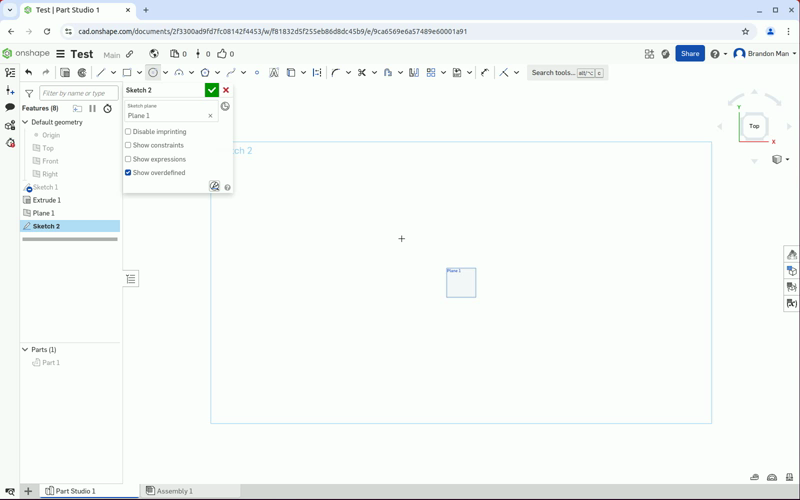
click(401, 238)
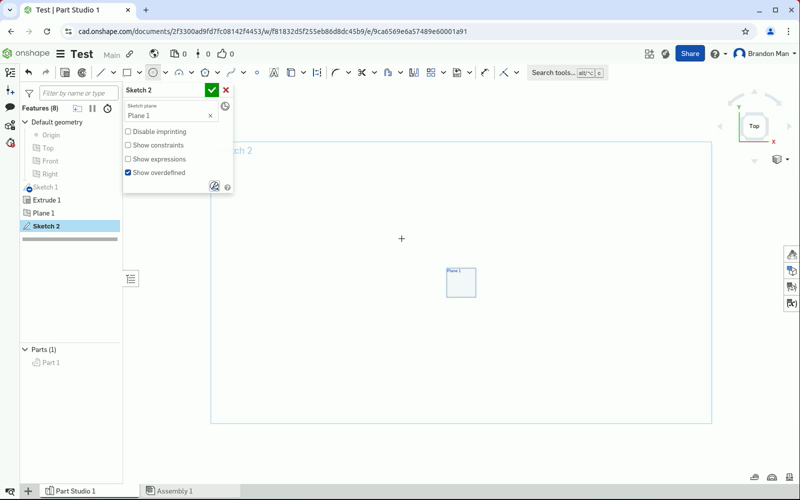
key_up(shift)
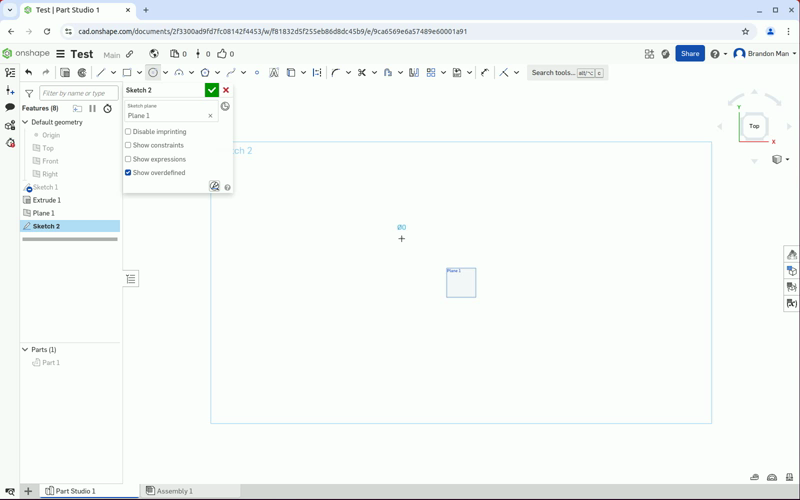
mouse_move(413, 238)
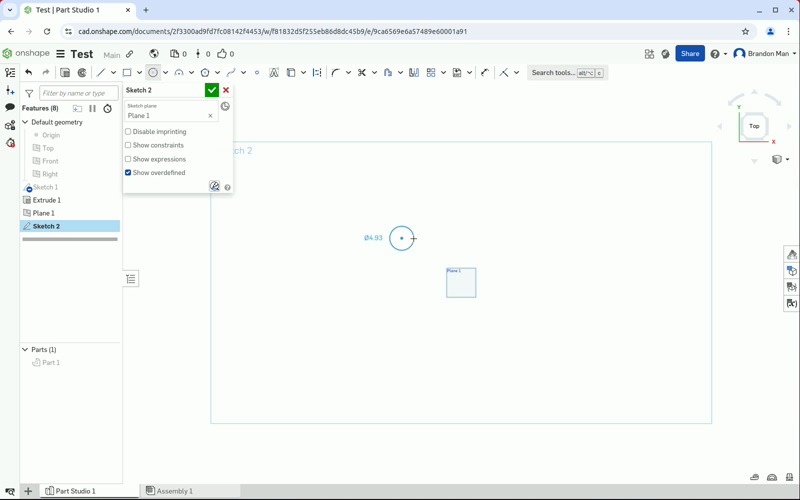
click(413, 238)
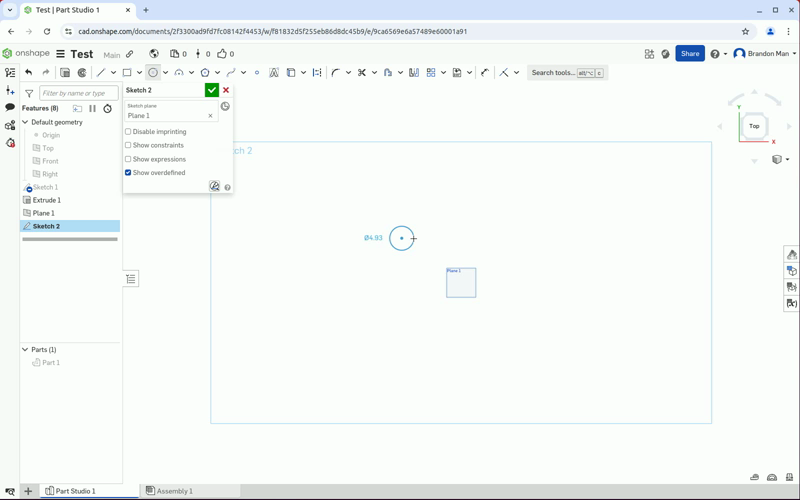
key(esc)
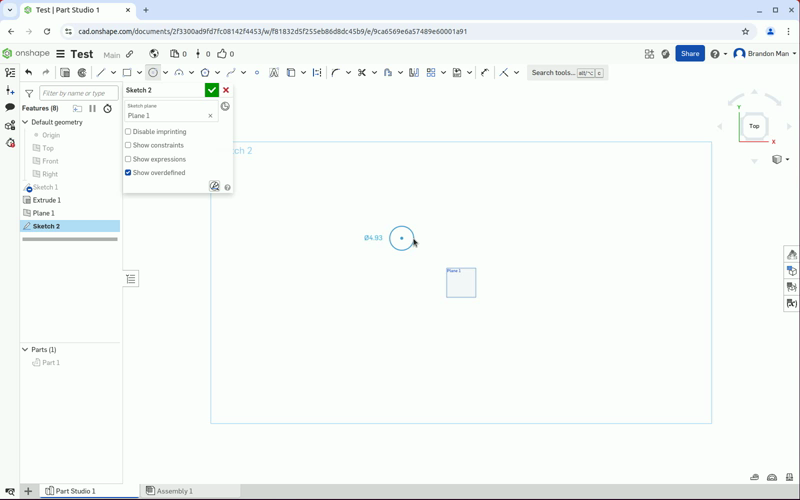
mouse_move(396, 231)
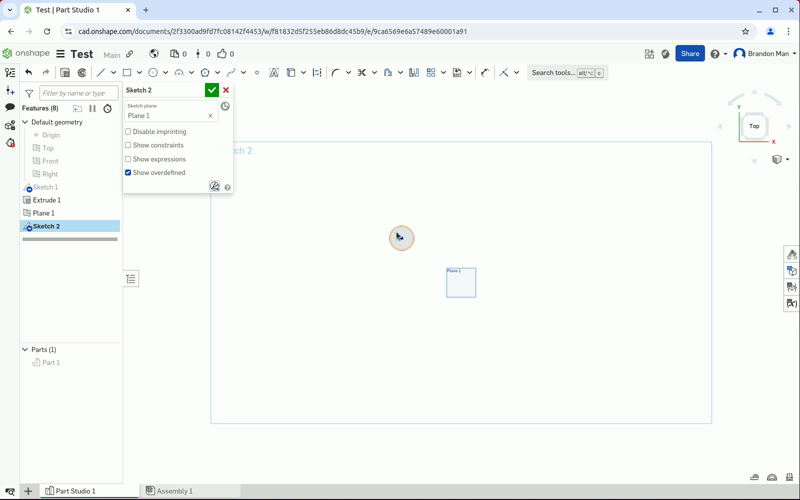
scroll(6)
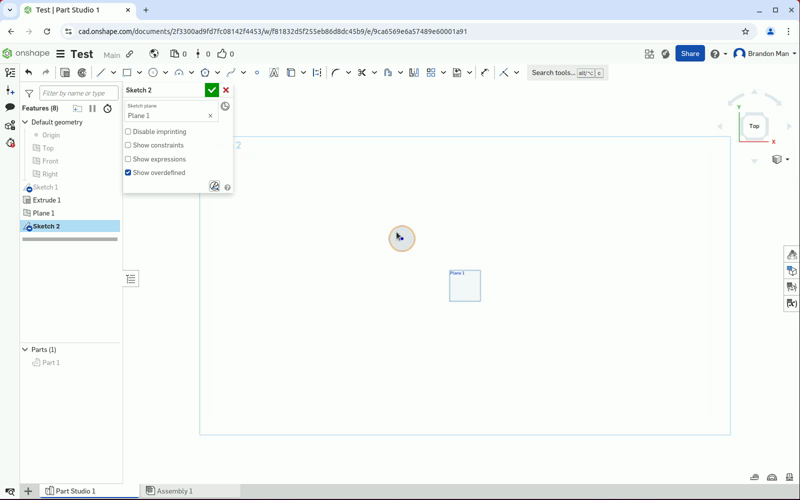
scroll(6)
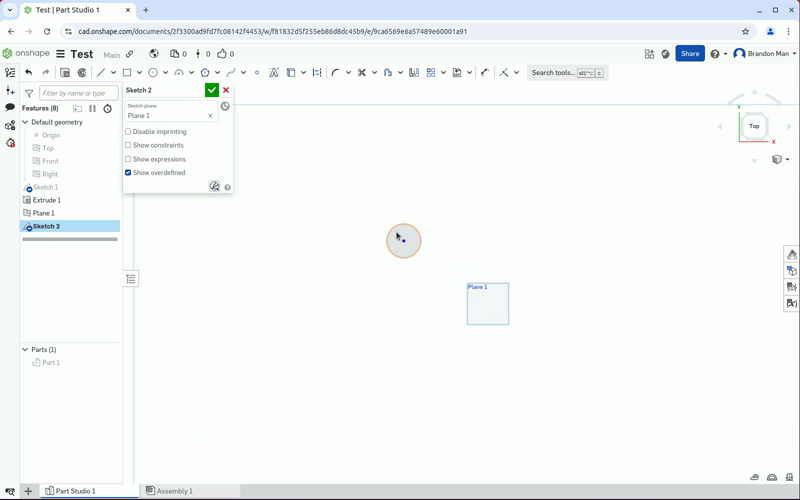
scroll(6)
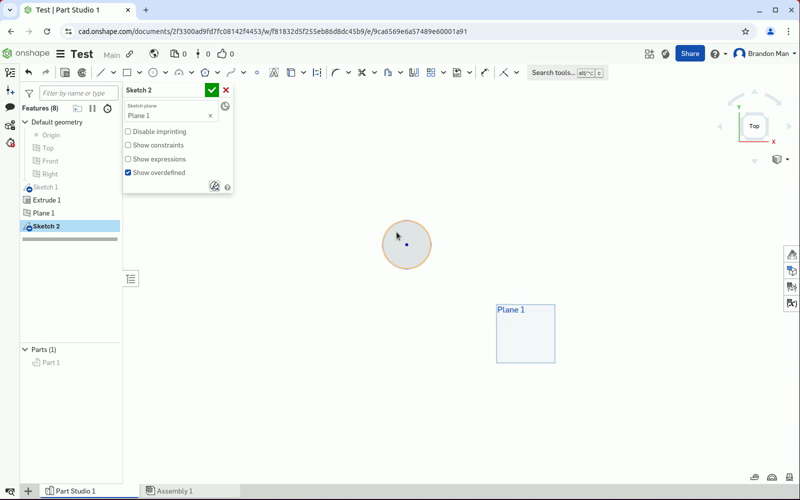
scroll(6)
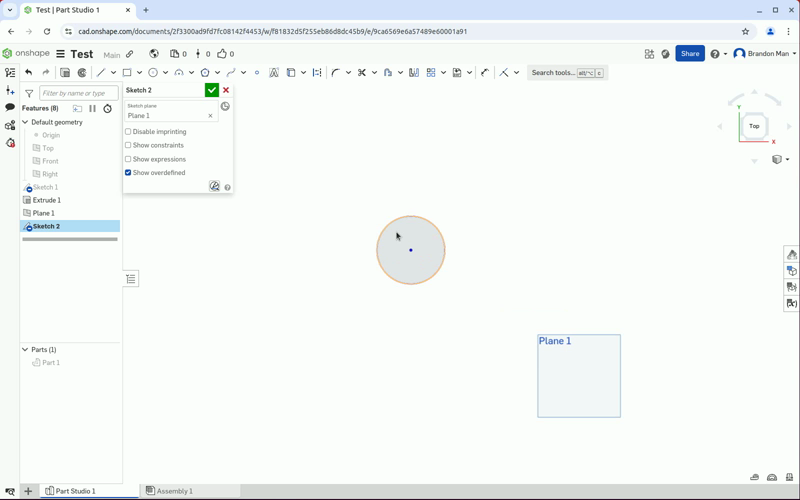
scroll(6)
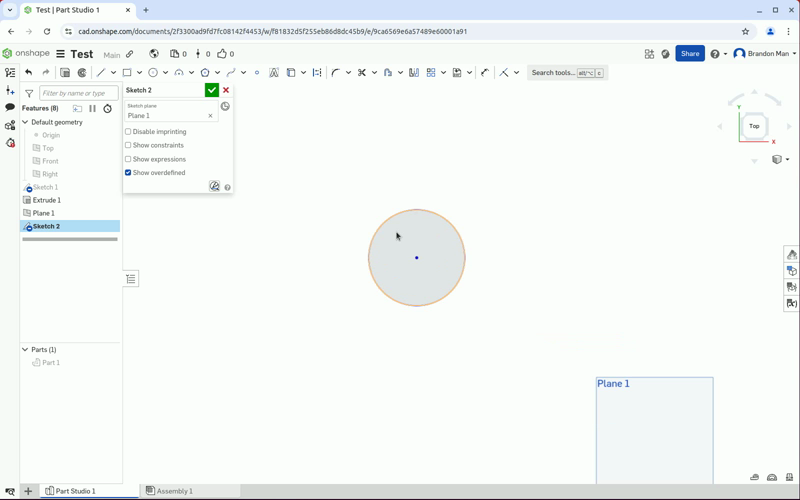
scroll(6)
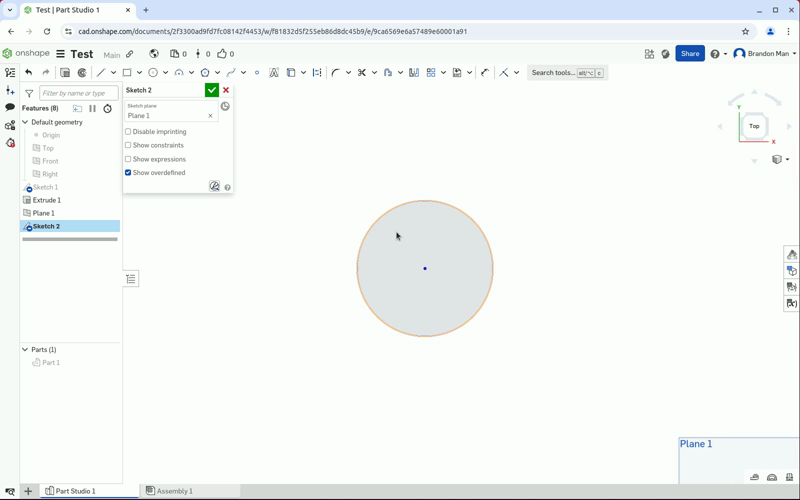
scroll(6)
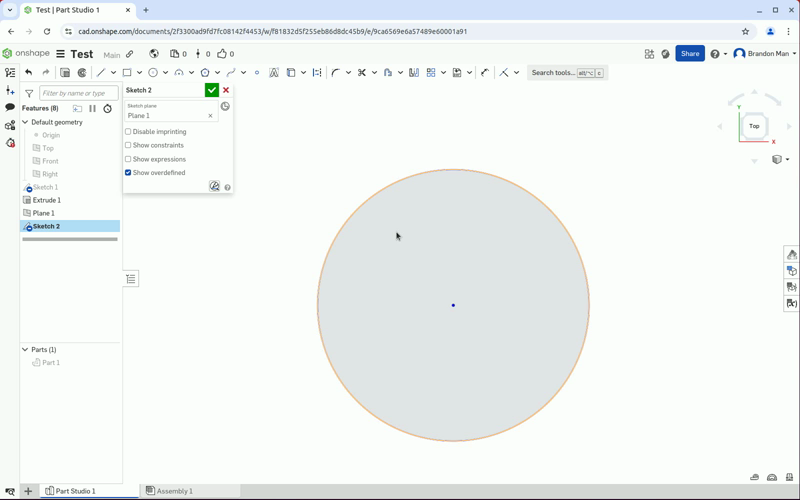
click(396, 231)
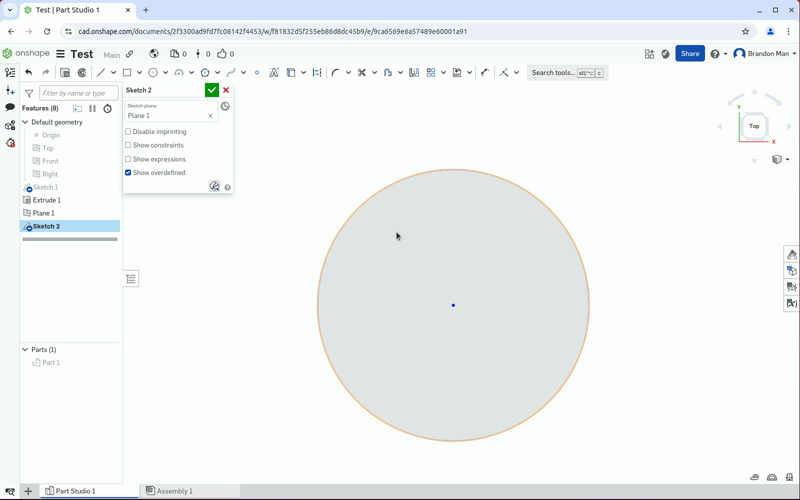
scroll(-6)
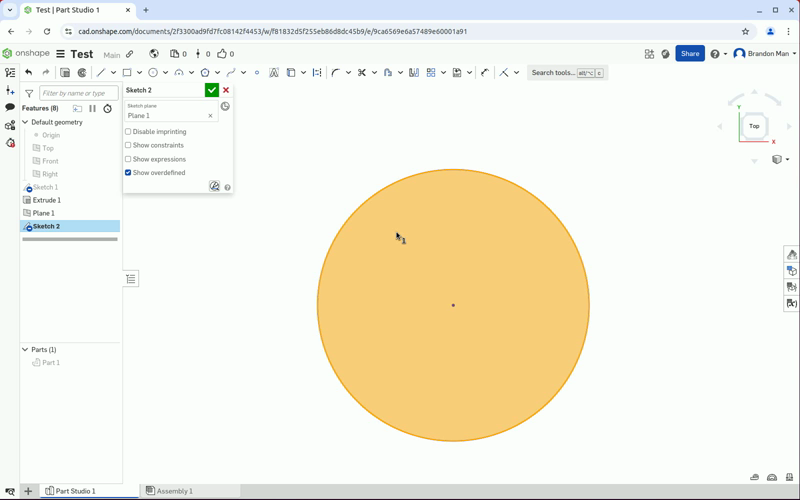
scroll(-6)
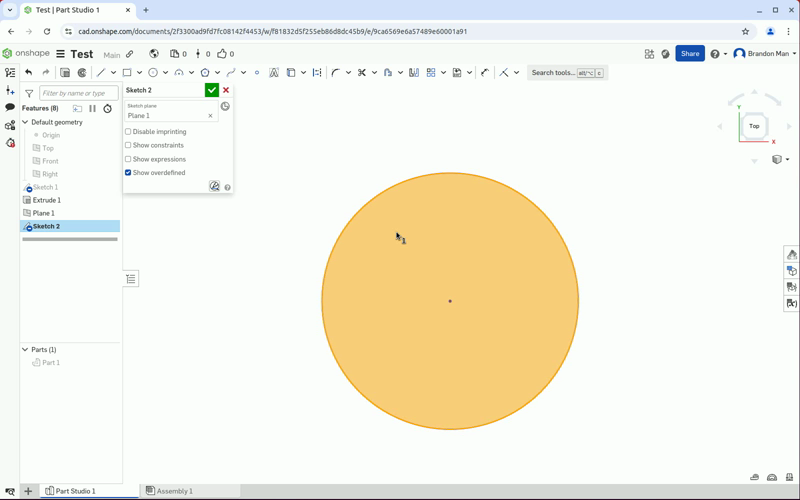
scroll(-6)
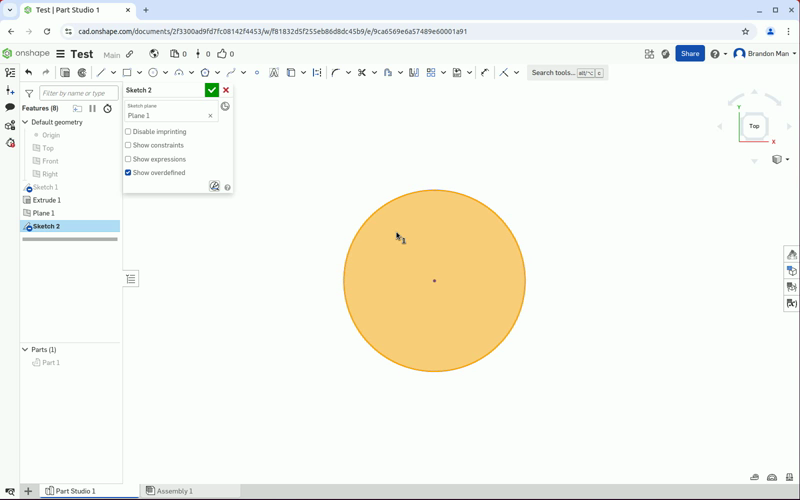
scroll(-6)
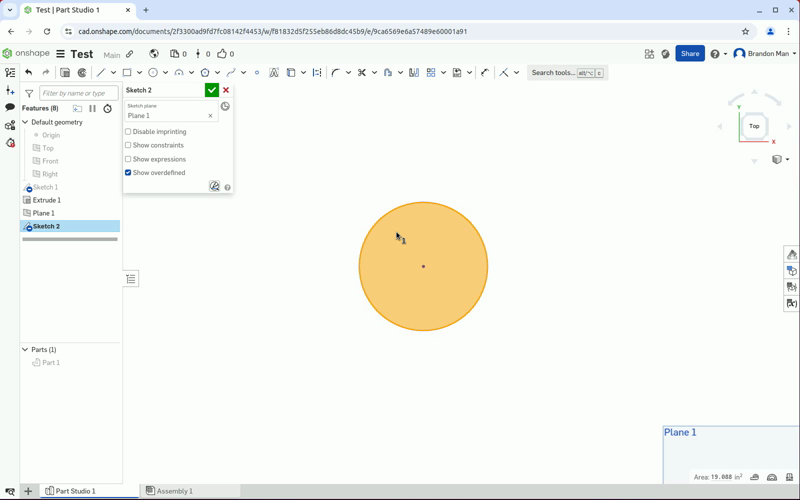
scroll(-6)
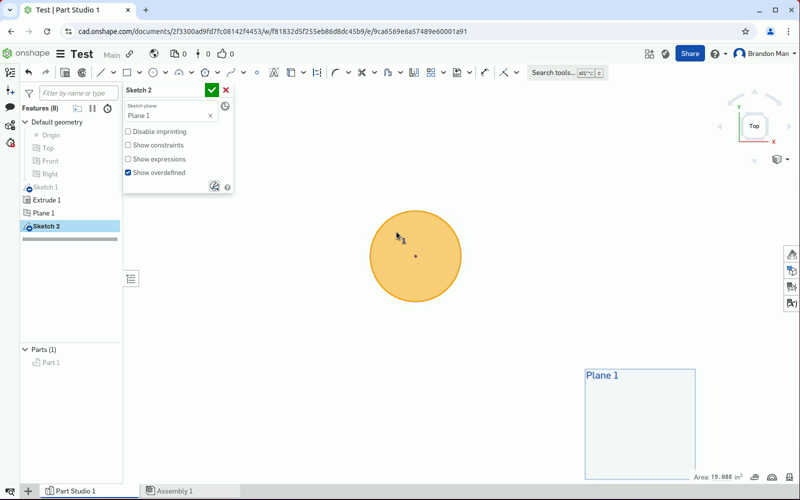
scroll(-6)
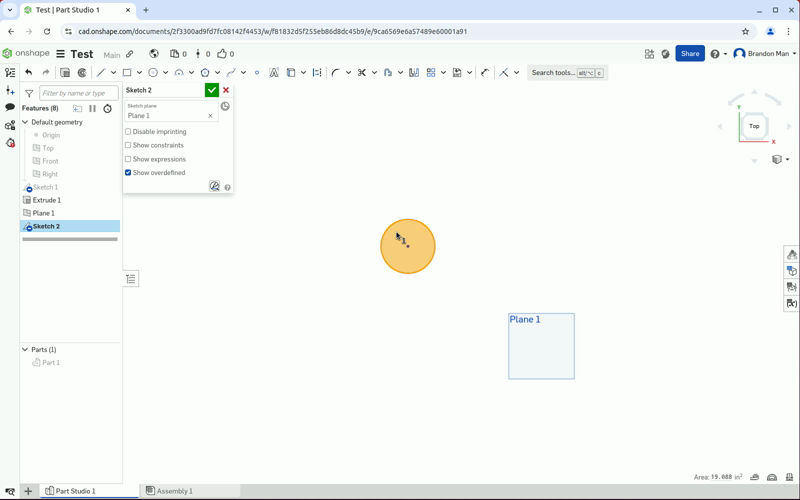
scroll(-6)
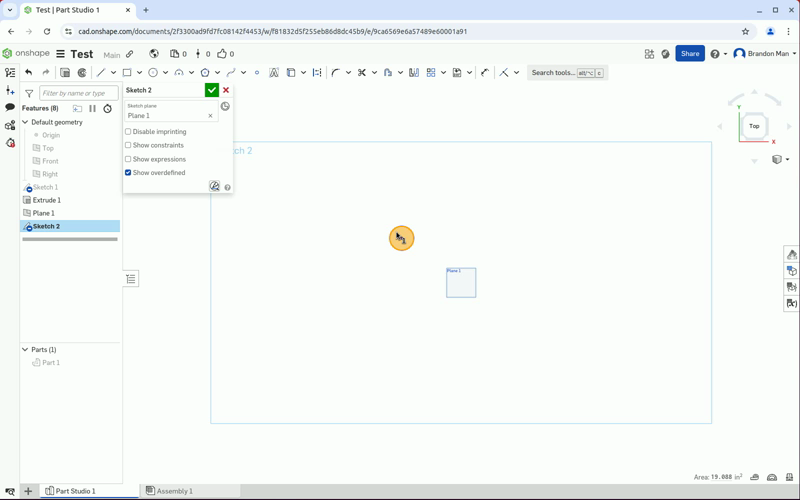
mouse_move(73, 352)
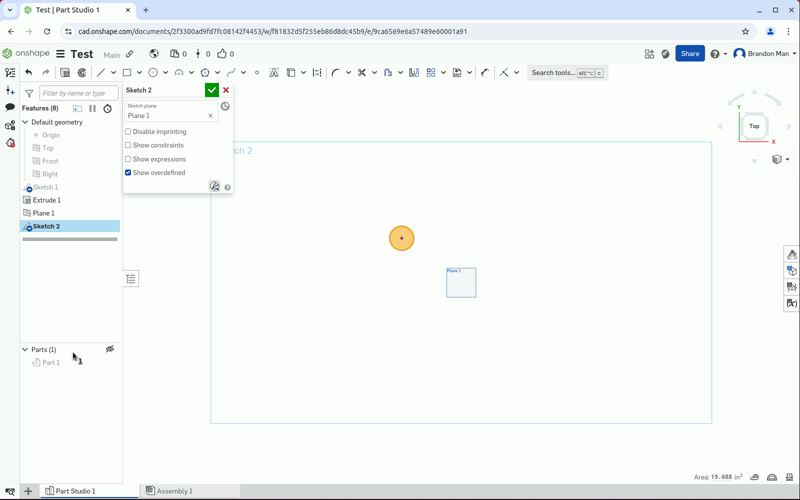
key(shift+y)
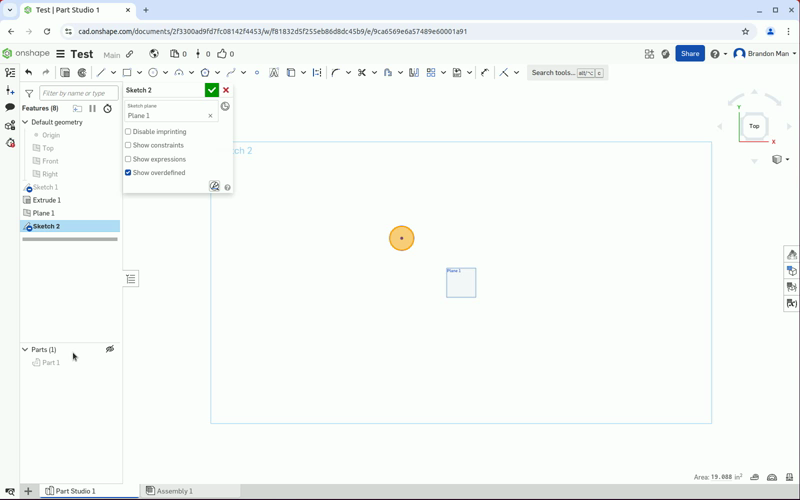
key(shift+e)
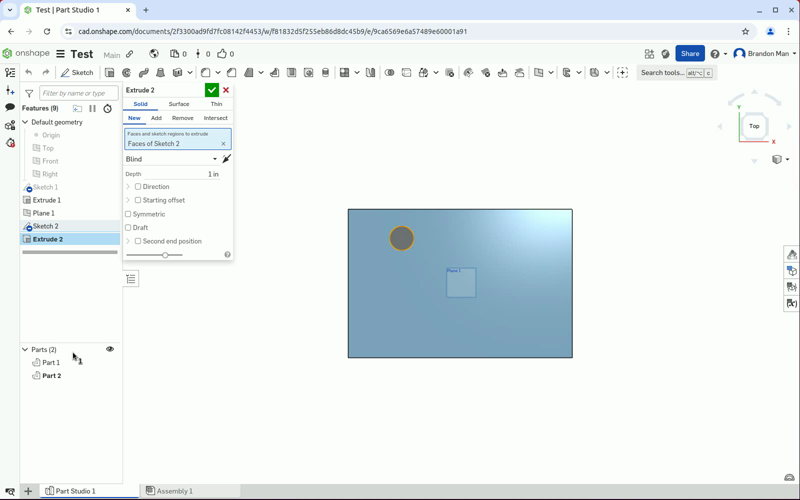
mouse_move(143, 106)
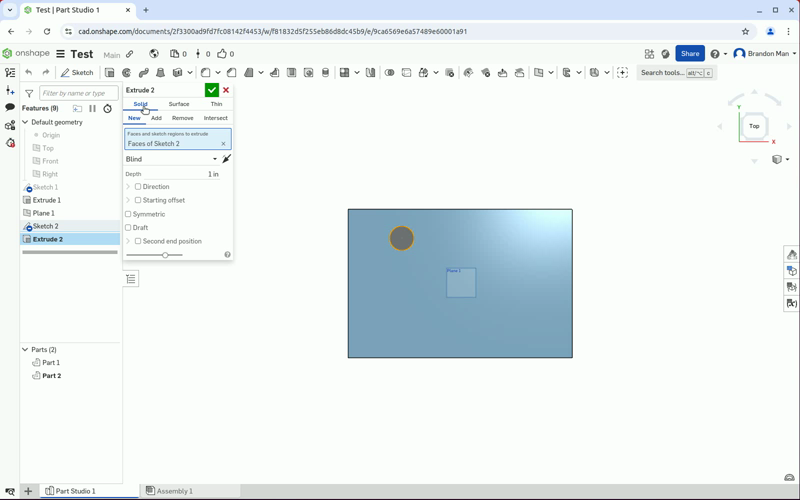
click(143, 106)
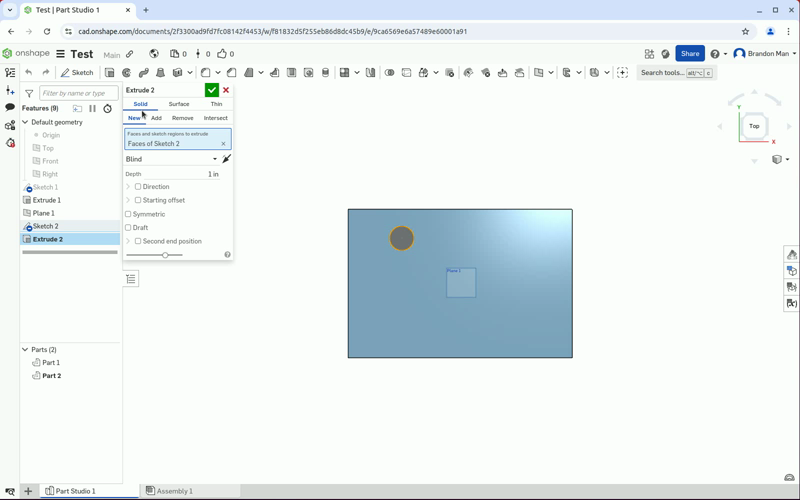
mouse_move(137, 120)
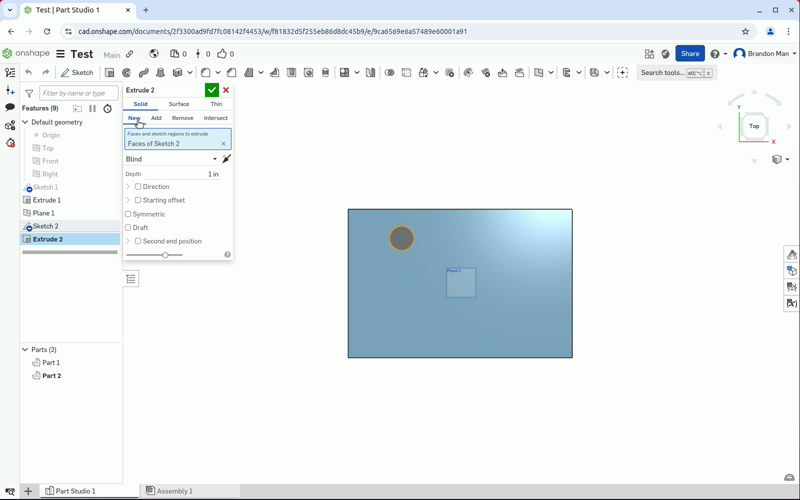
click(137, 120)
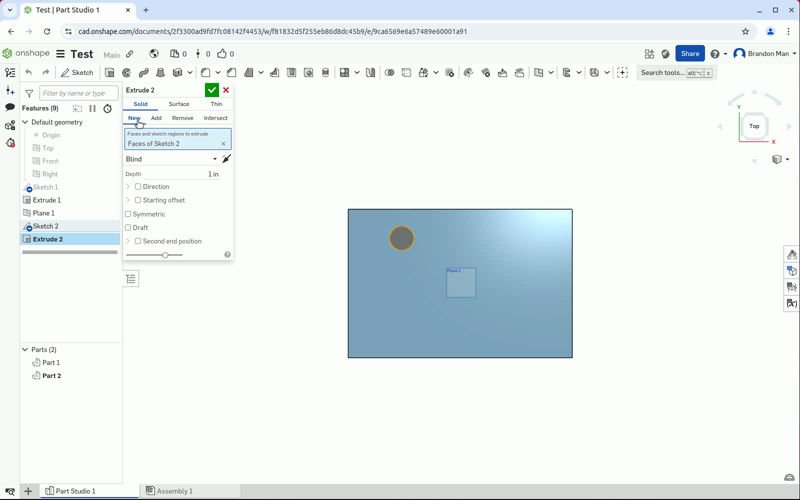
key(tab, 4)
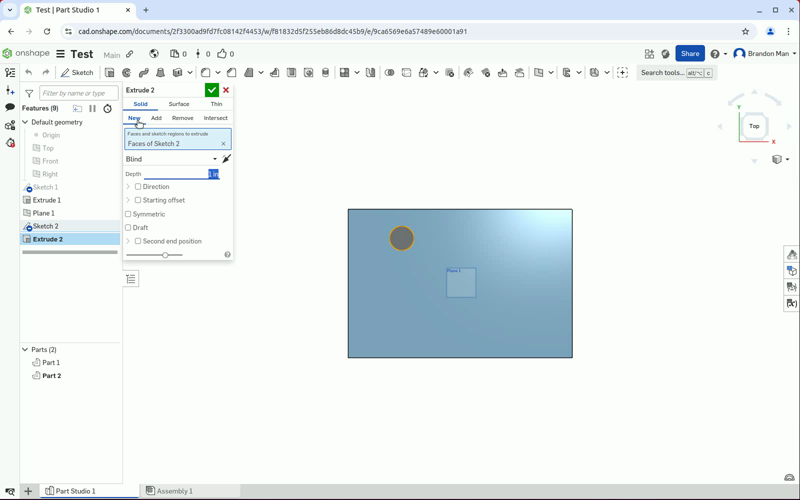
text(15.405)
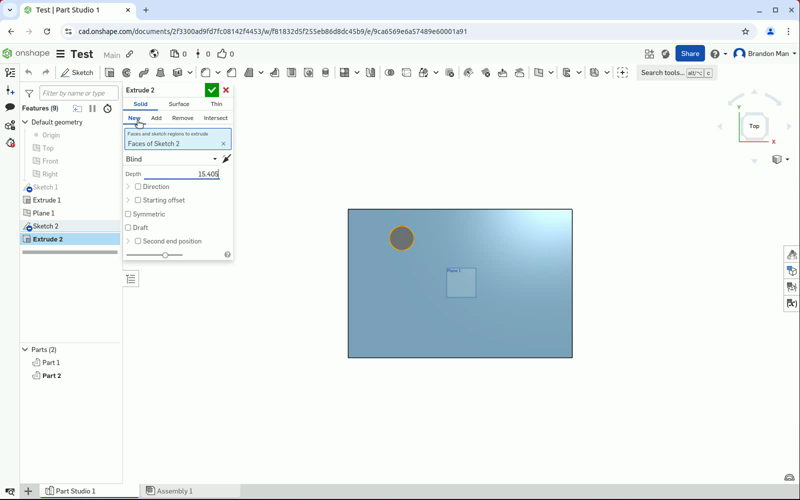
key(enter)
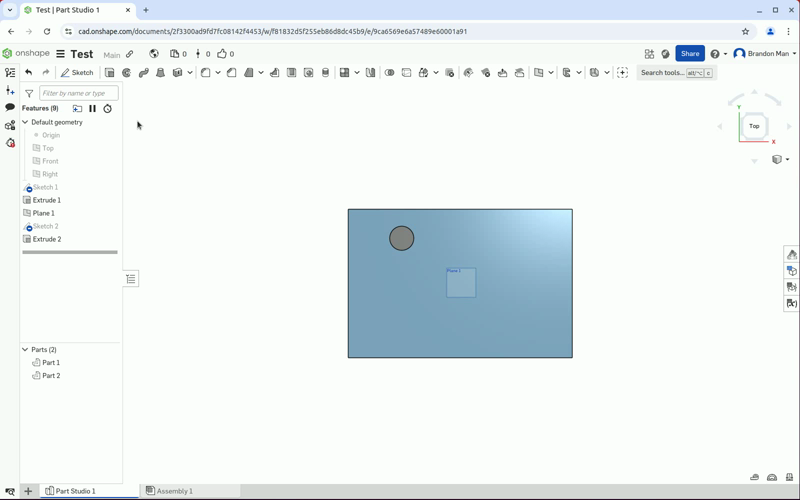
key(shift+h)
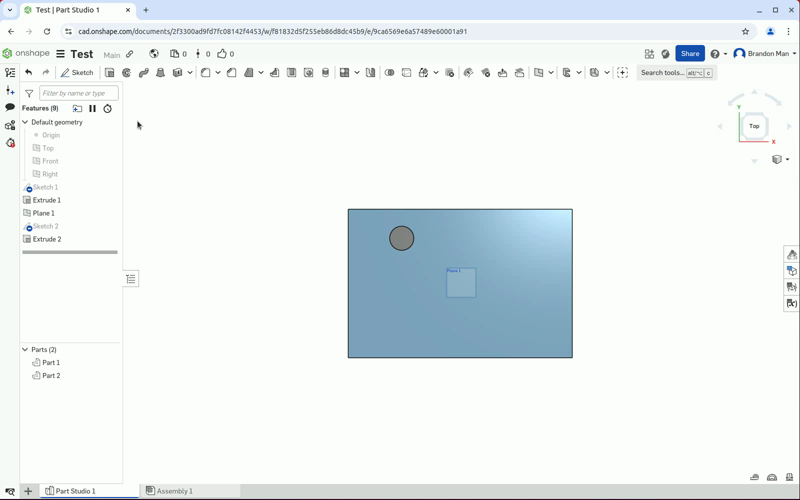
key(shift+h)
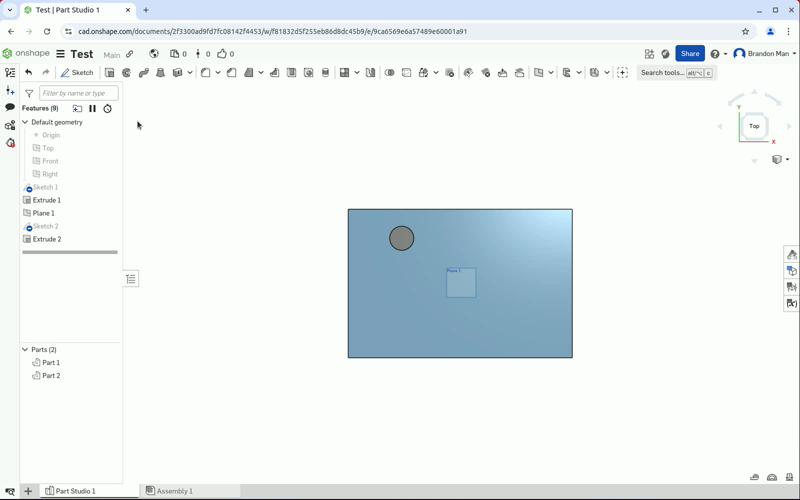
mouse_move(73, 189)
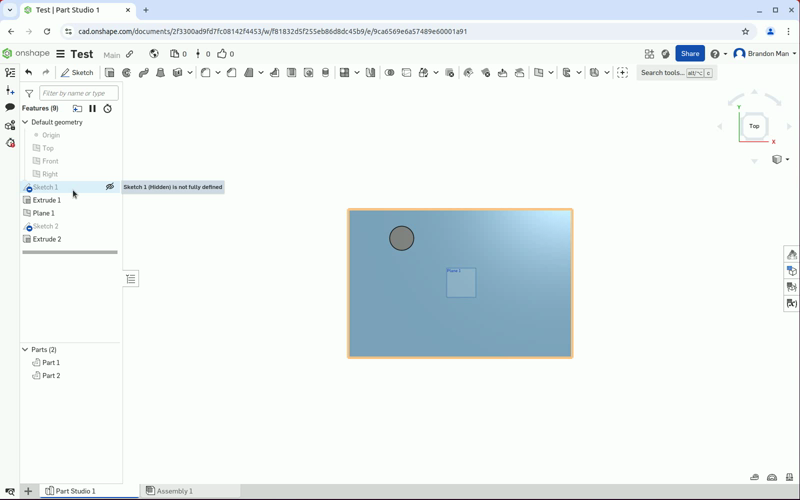
click(73, 189)
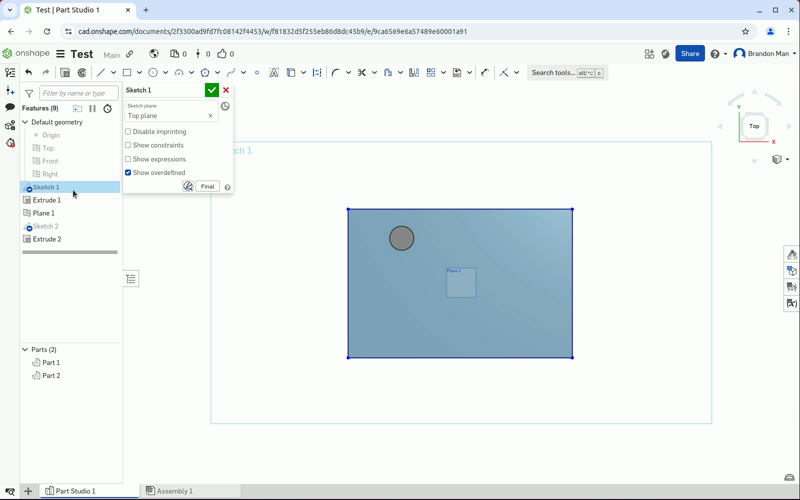
mouse_move(229, 92)
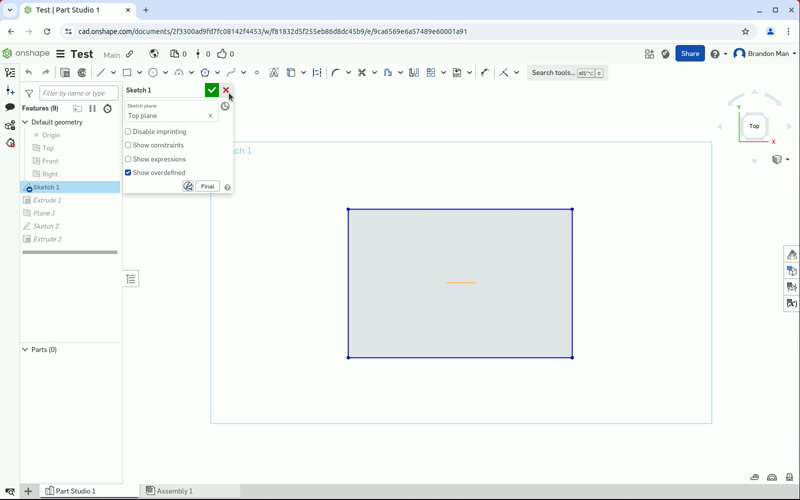
click(229, 92)
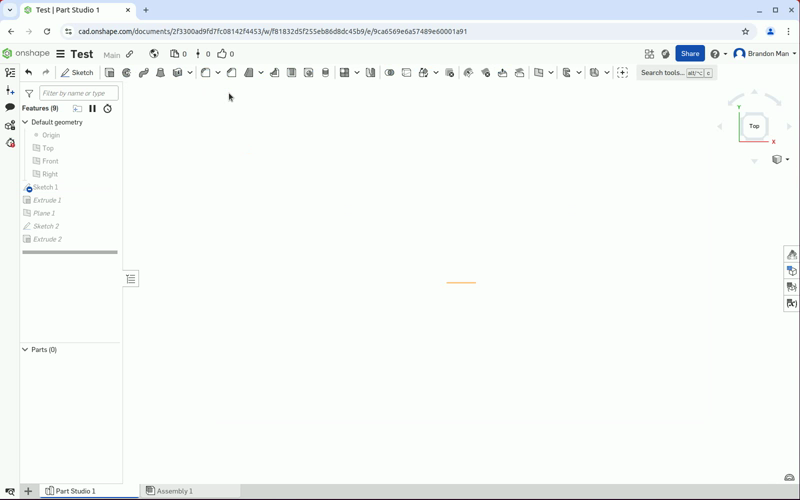
key(shift+s)
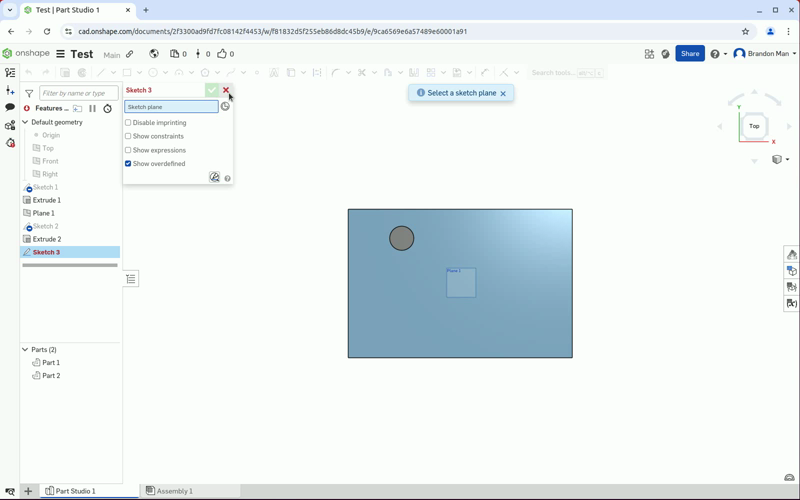
mouse_move(73, 215)
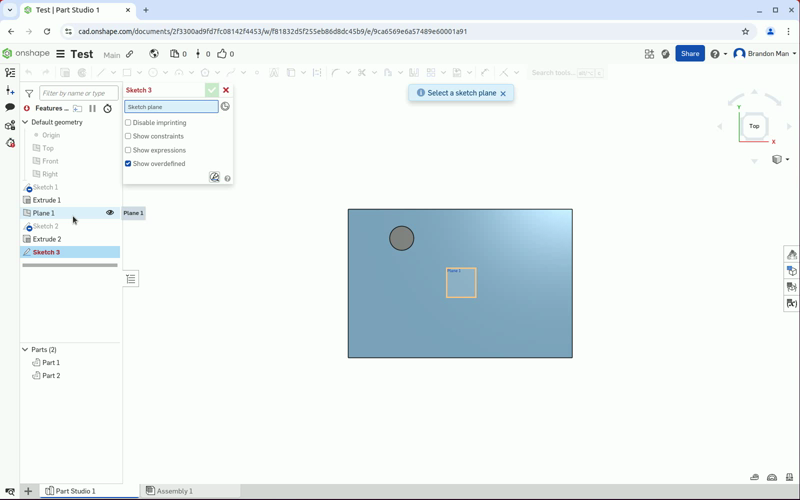
click(73, 215)
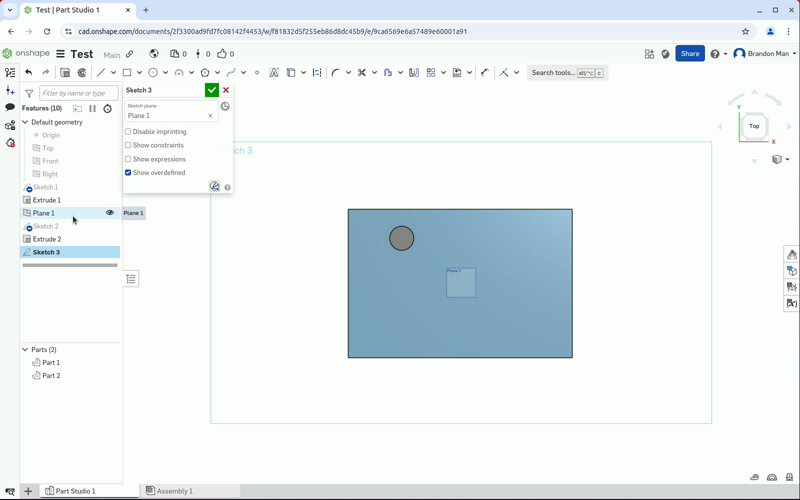
mouse_move(73, 352)
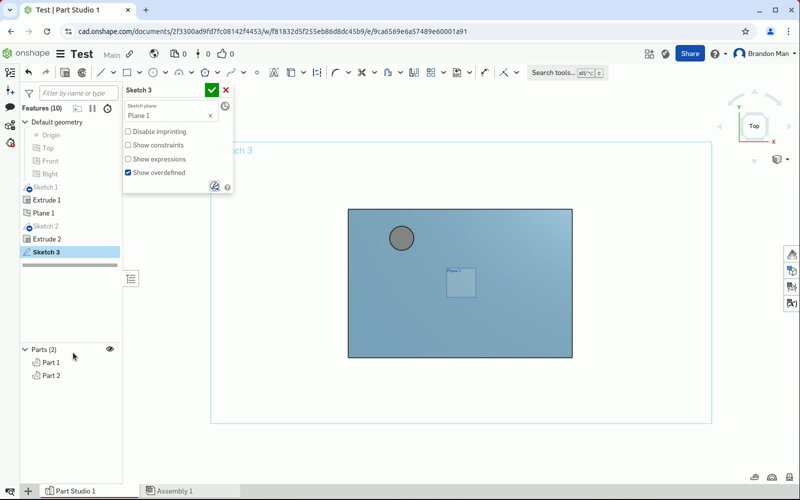
key(y)
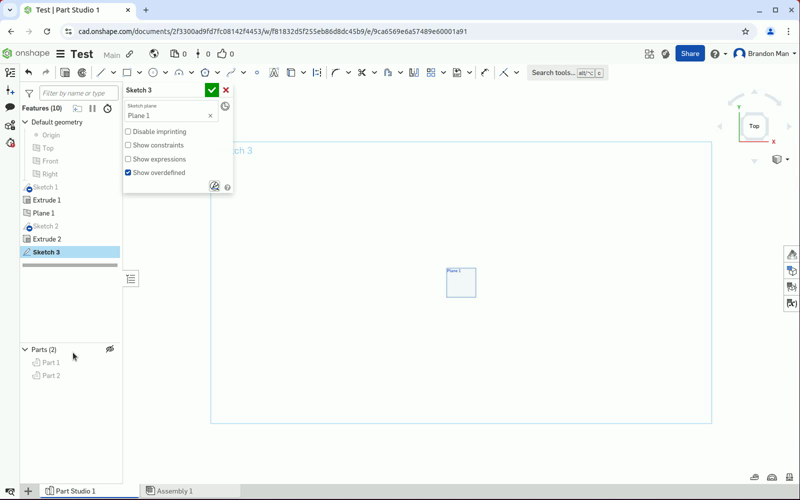
key(c)
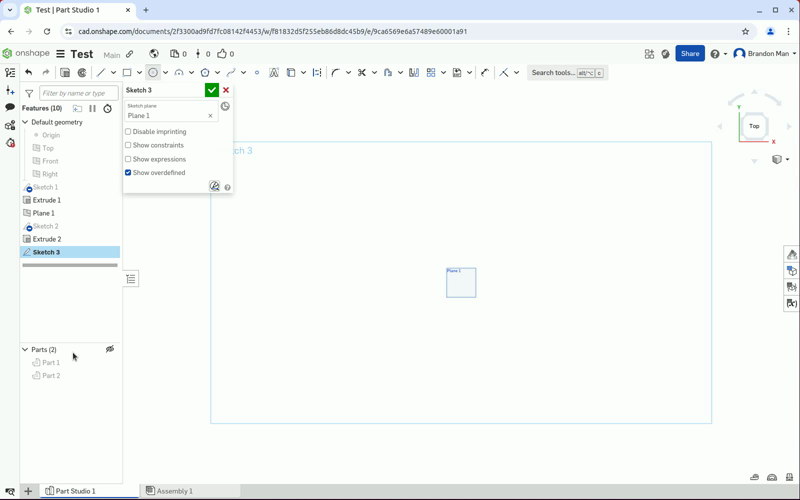
key_down(shift)
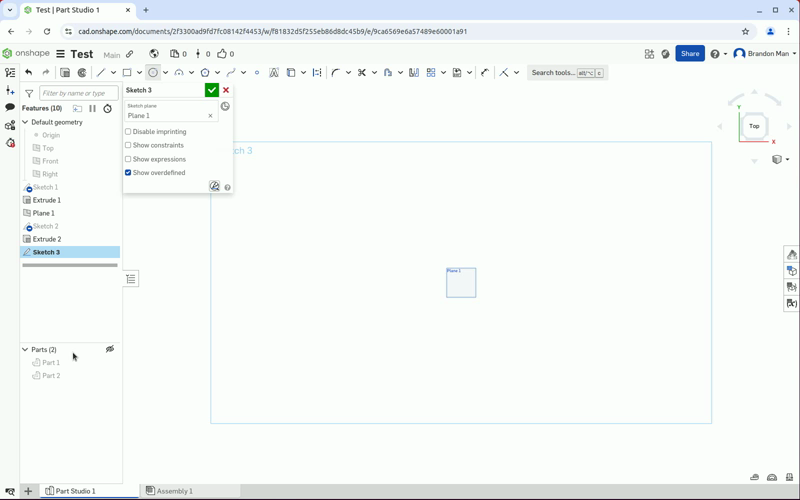
mouse_move(401, 327)
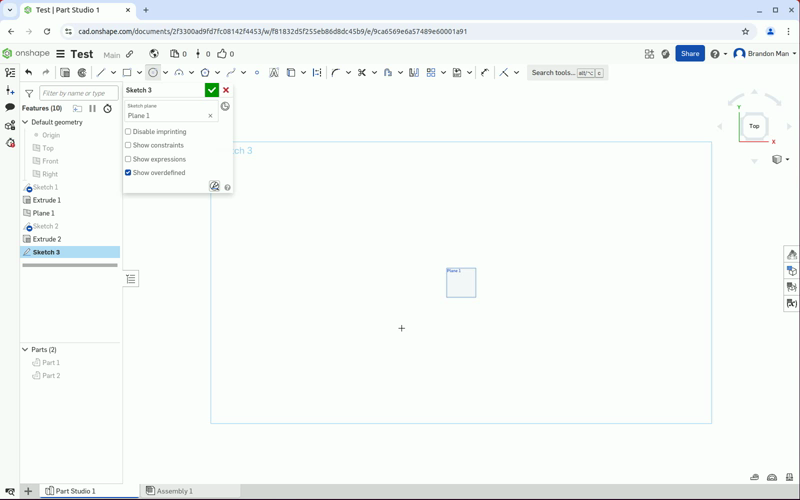
click(401, 327)
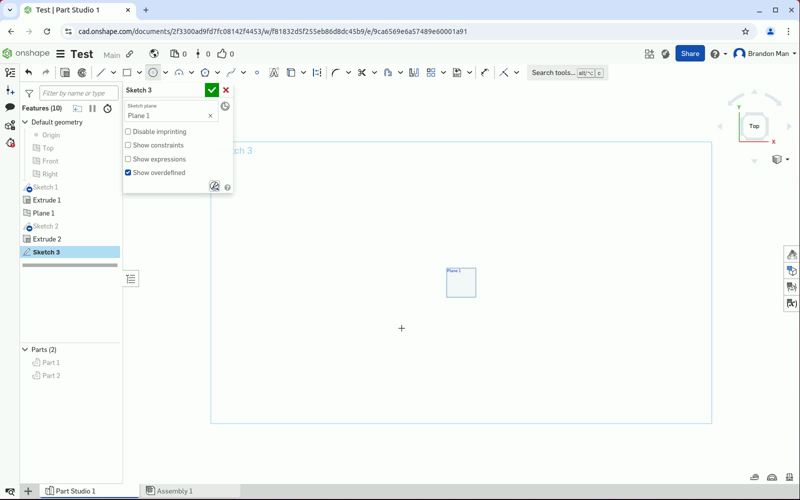
key_up(shift)
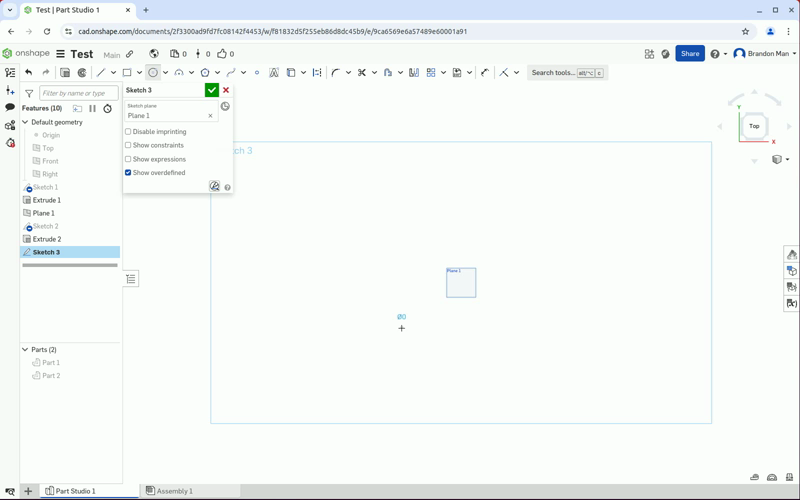
mouse_move(413, 327)
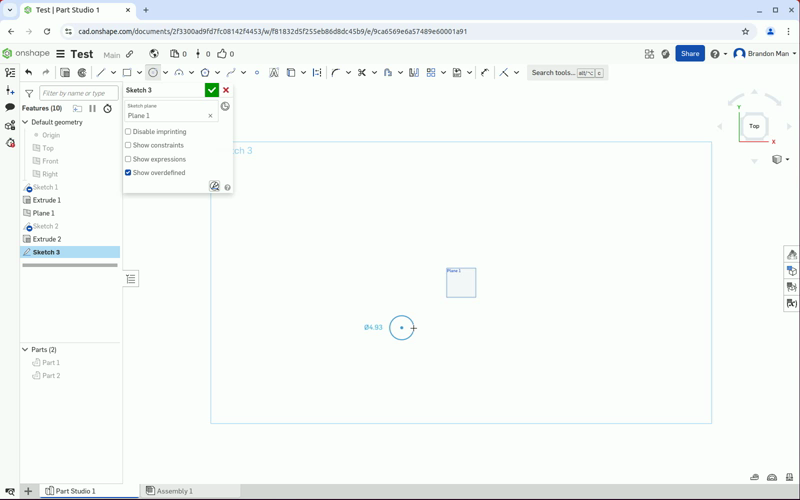
click(413, 327)
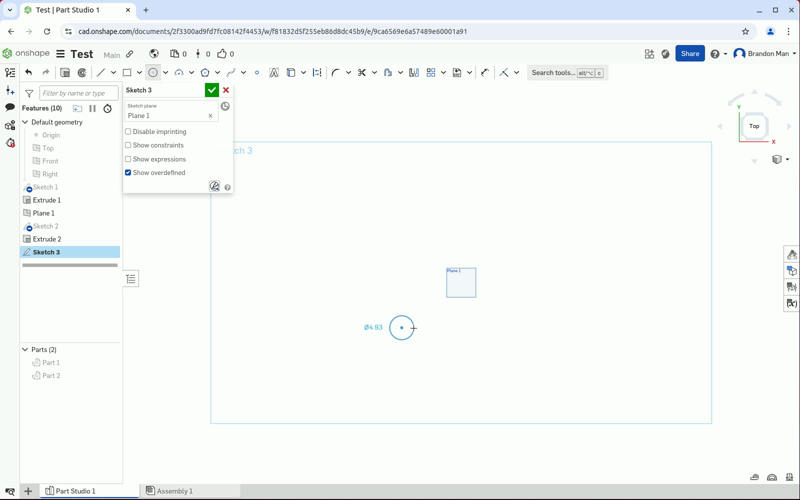
key(esc)
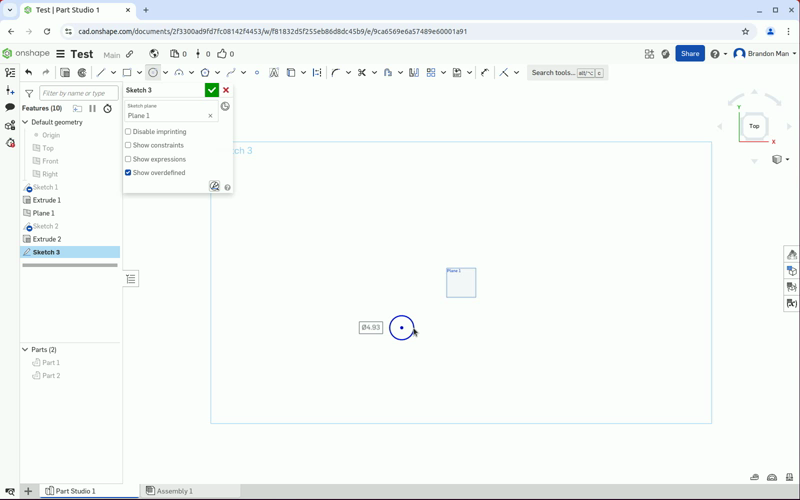
mouse_move(403, 330)
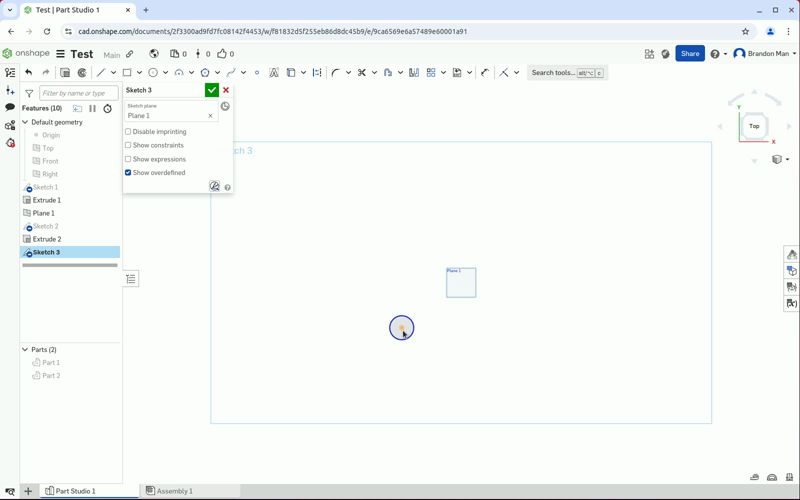
scroll(6)
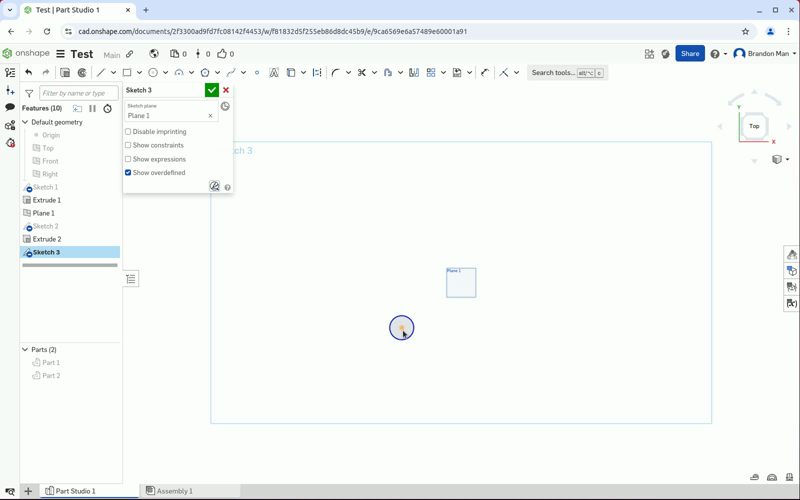
scroll(6)
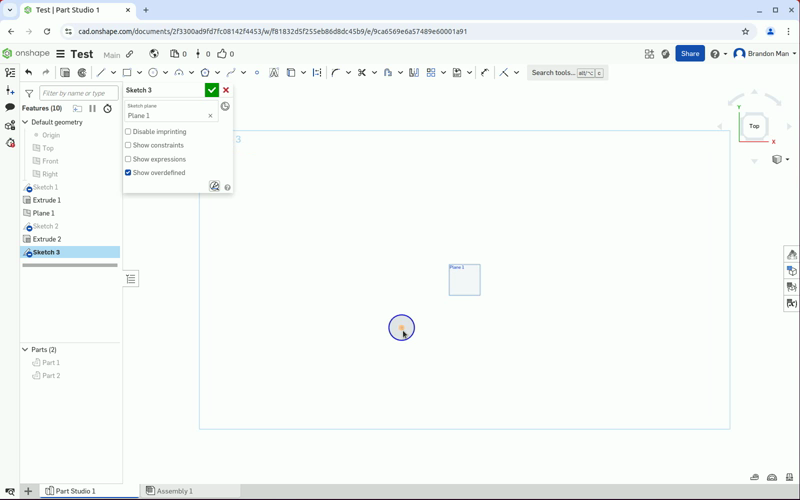
scroll(6)
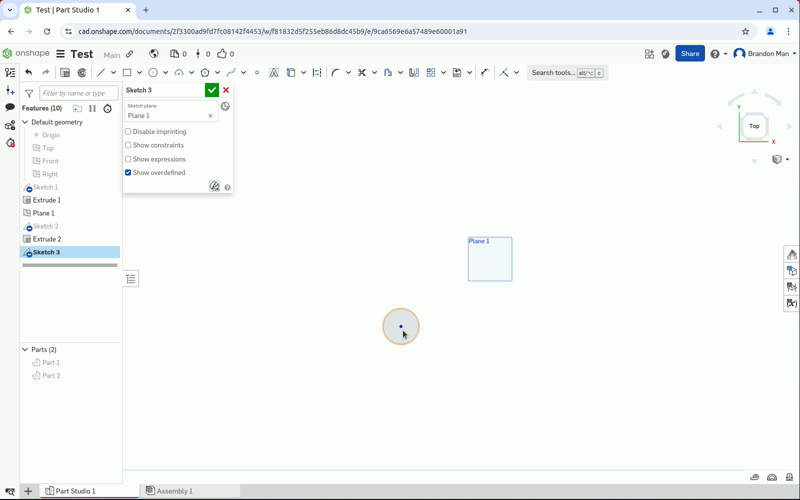
scroll(6)
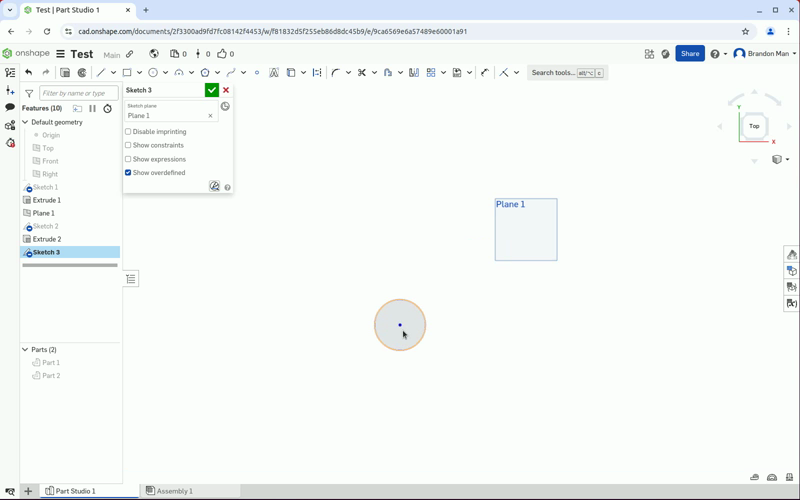
scroll(6)
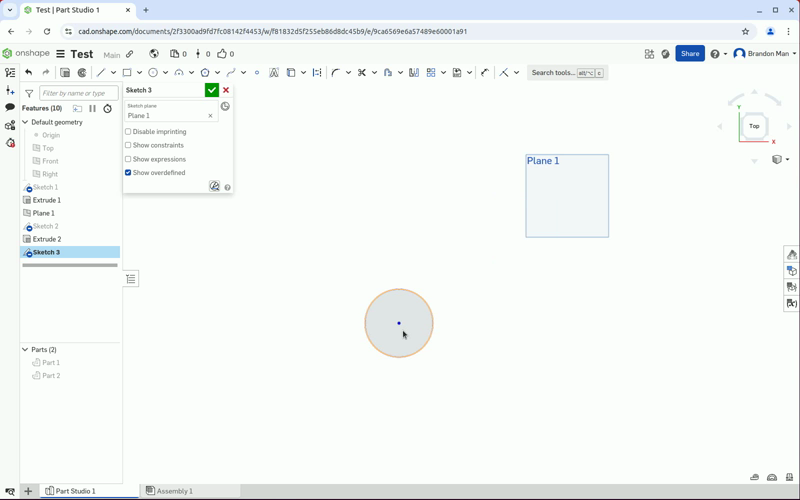
scroll(6)
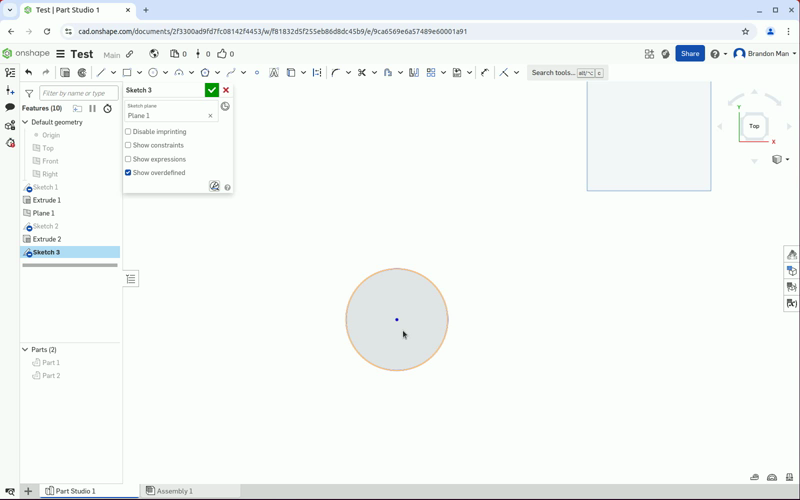
scroll(6)
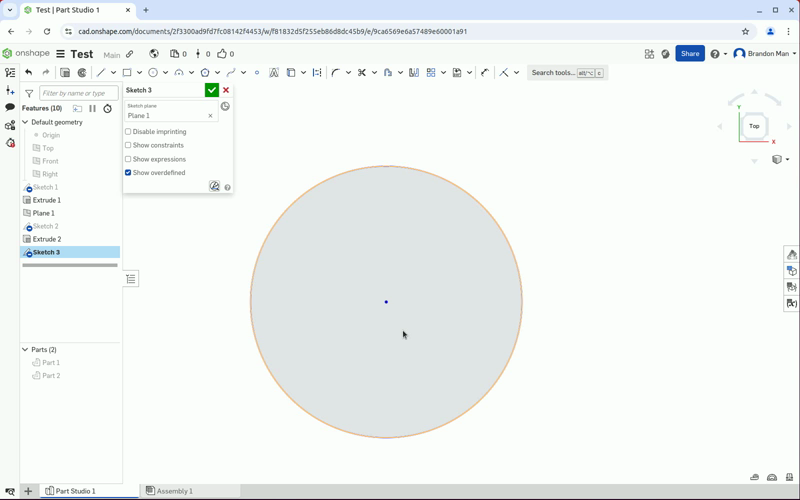
click(403, 330)
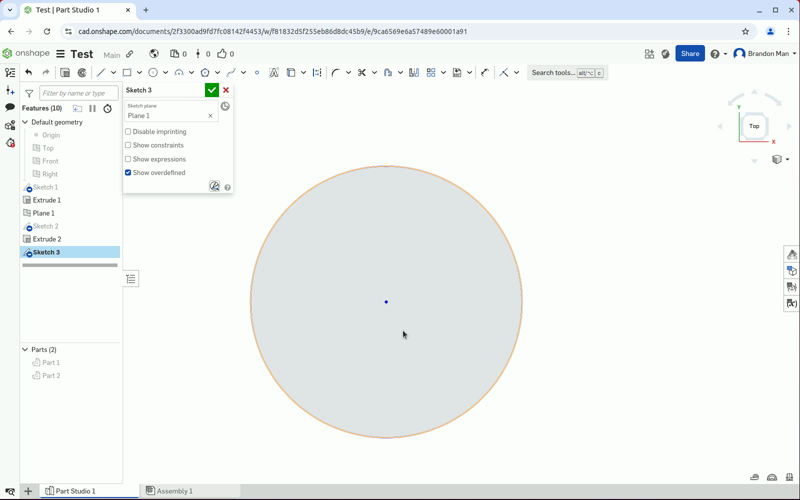
scroll(-6)
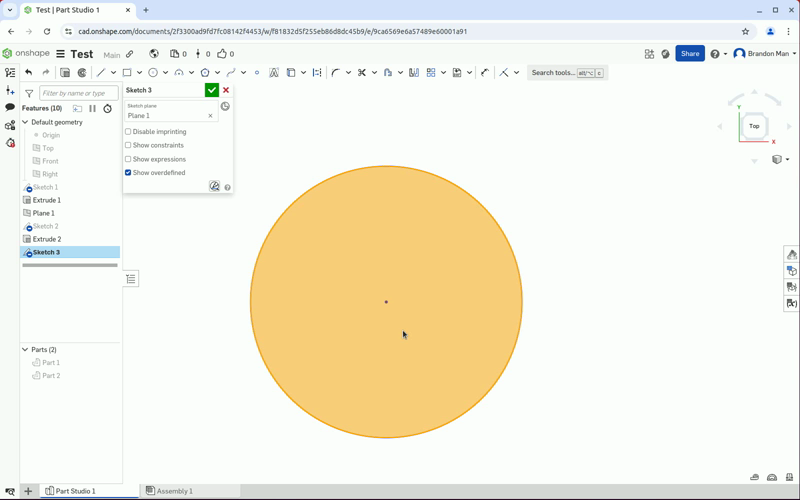
scroll(-6)
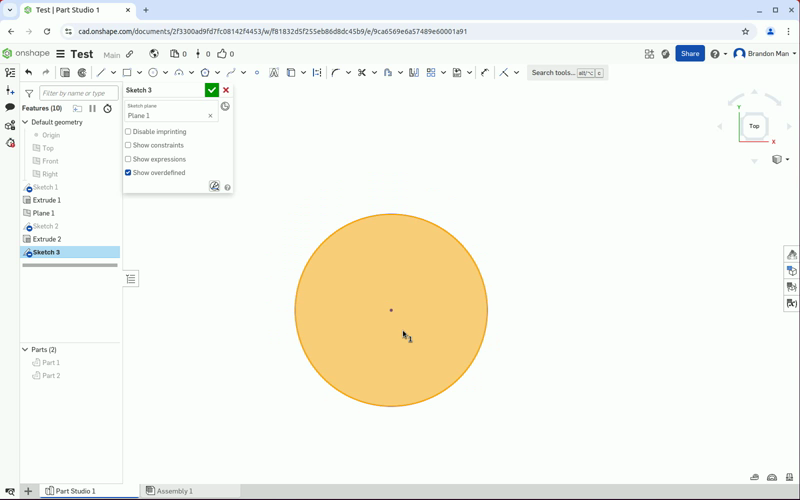
scroll(-6)
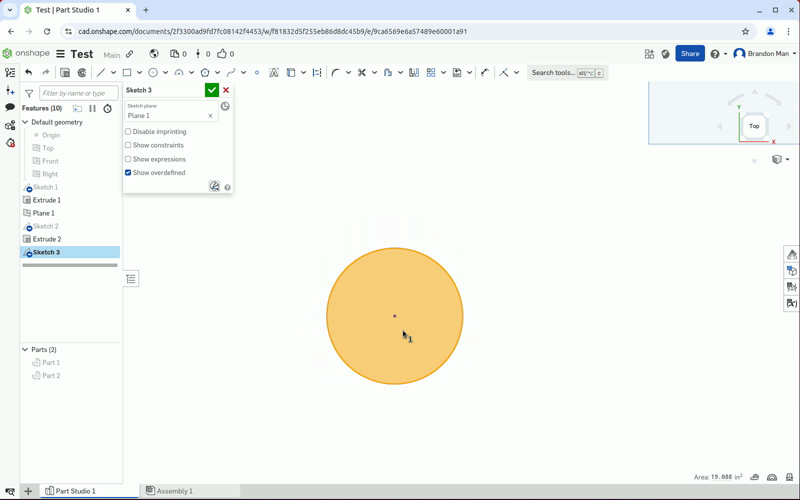
scroll(-6)
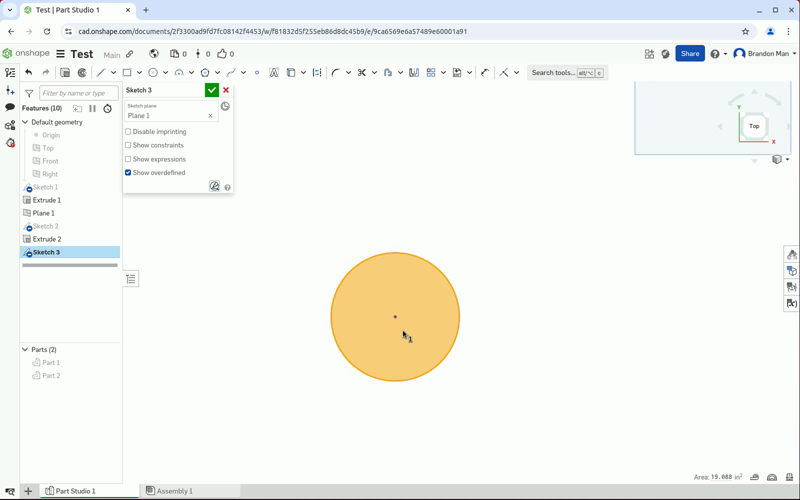
scroll(-6)
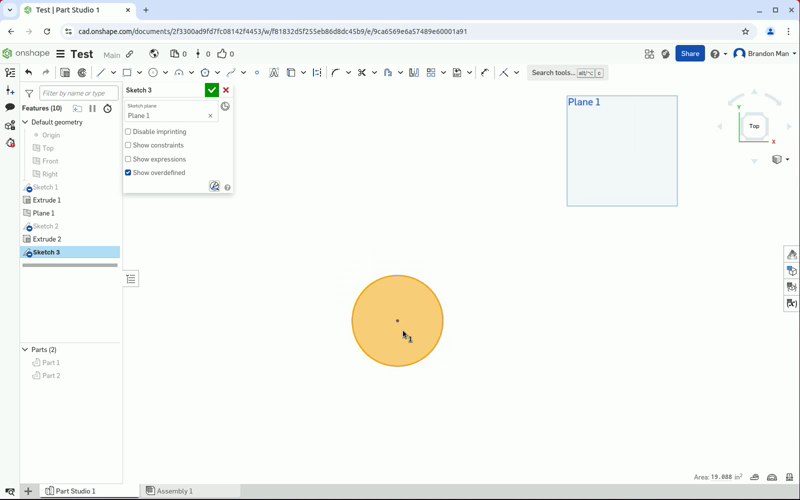
scroll(-6)
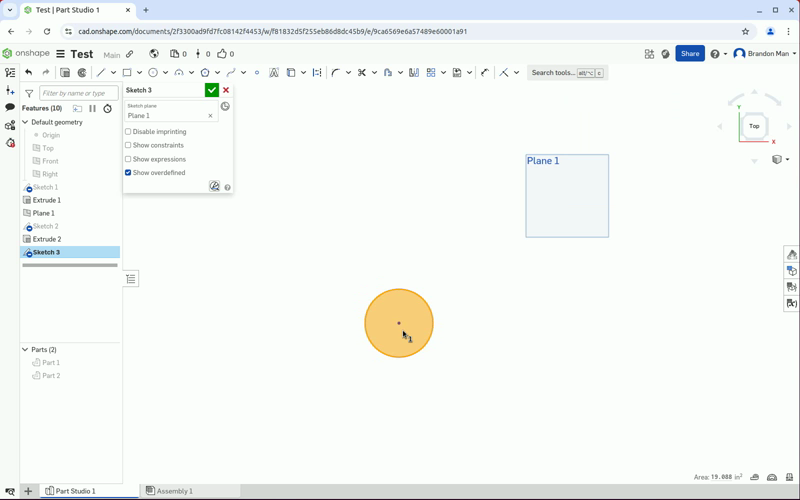
scroll(-6)
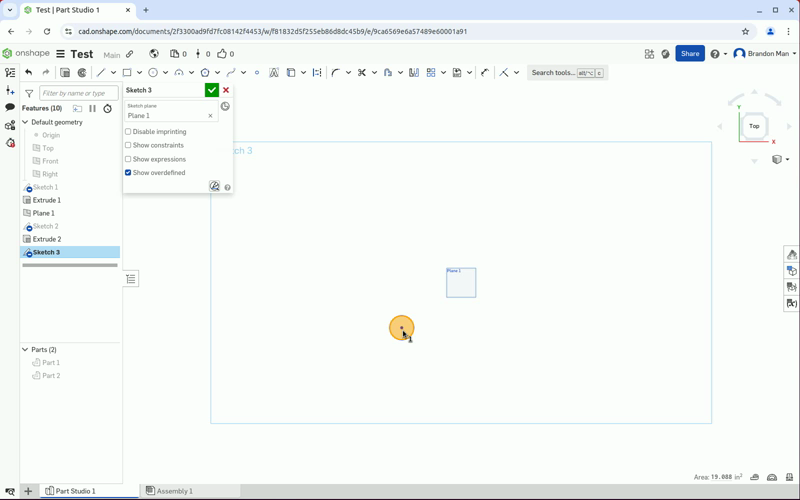
mouse_move(73, 352)
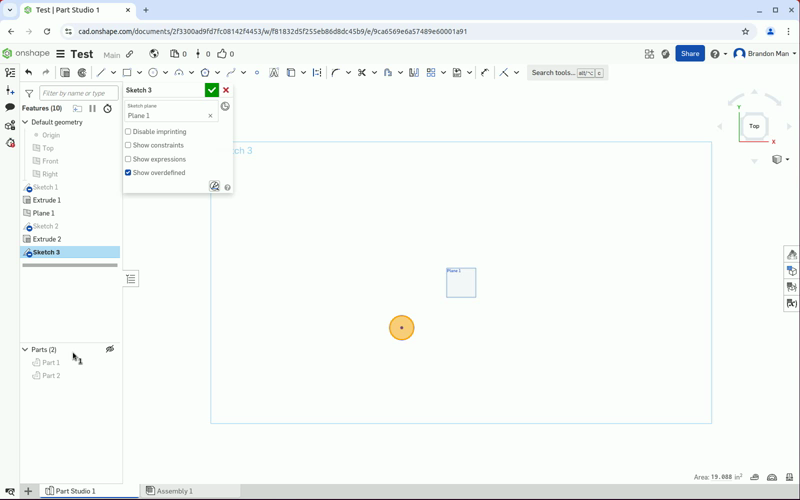
key(shift+y)
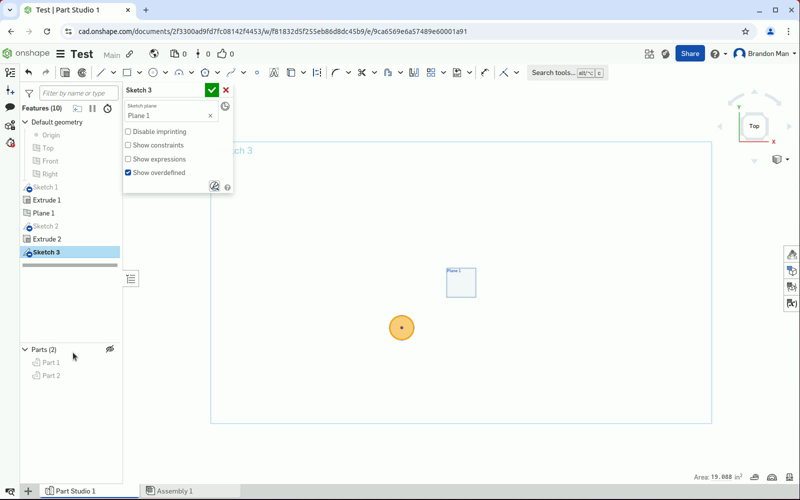
key(shift+e)
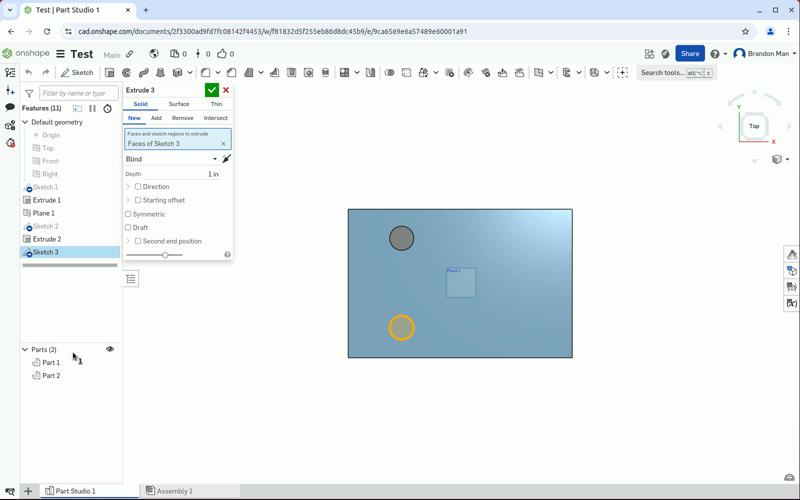
mouse_move(143, 106)
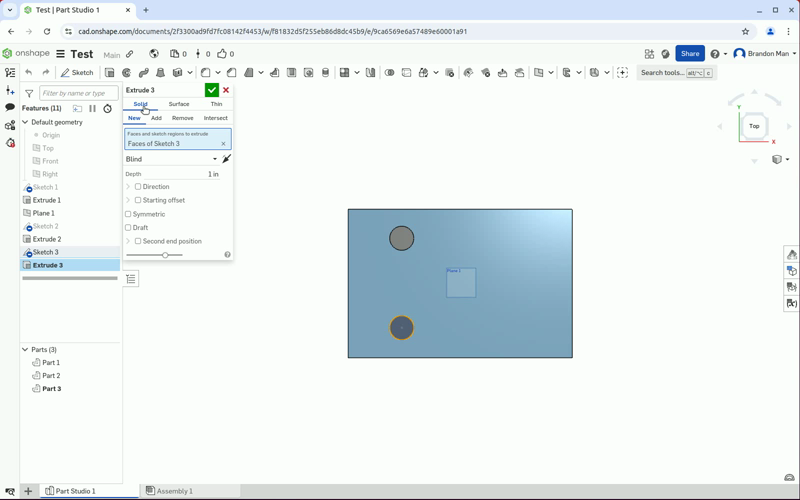
click(143, 106)
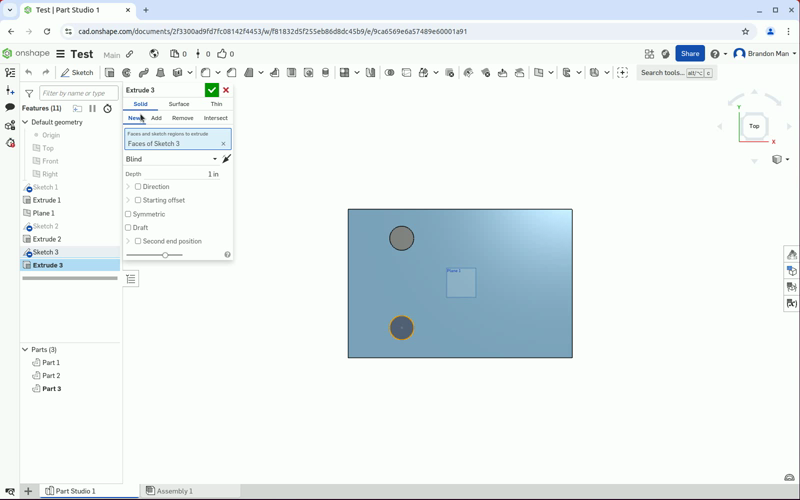
mouse_move(137, 120)
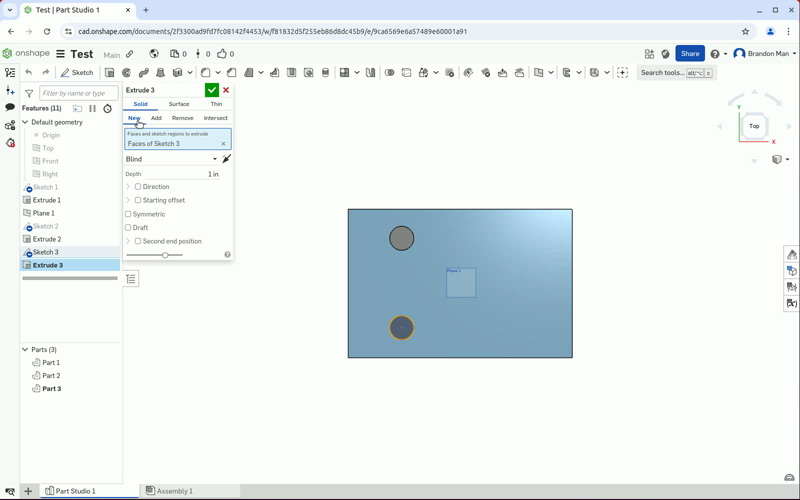
click(137, 120)
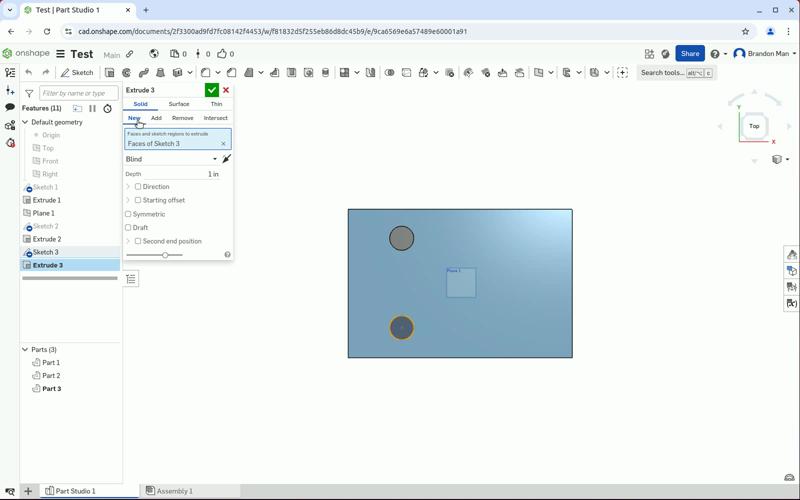
key(tab, 4)
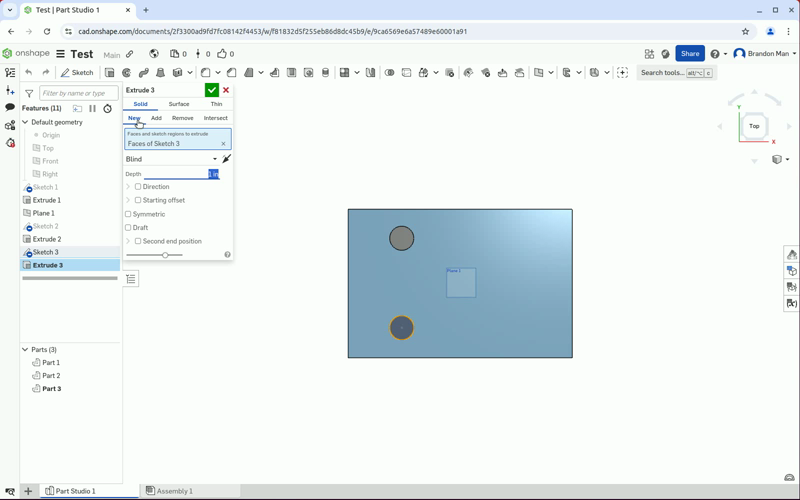
text(15.405)
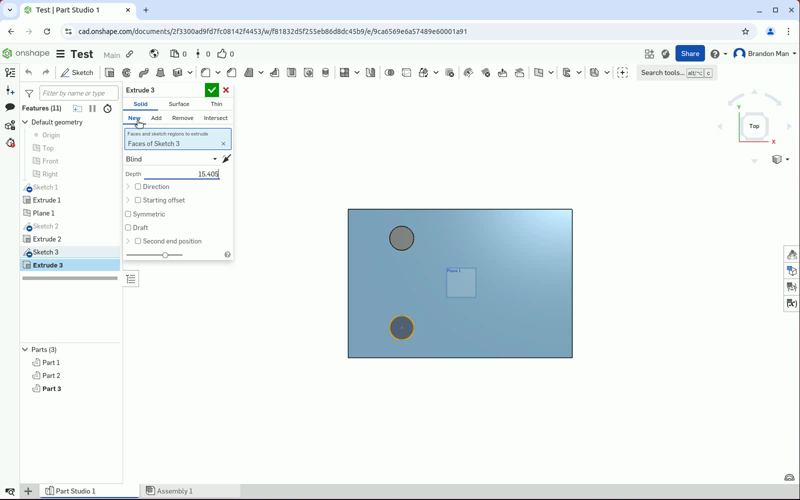
key(enter)
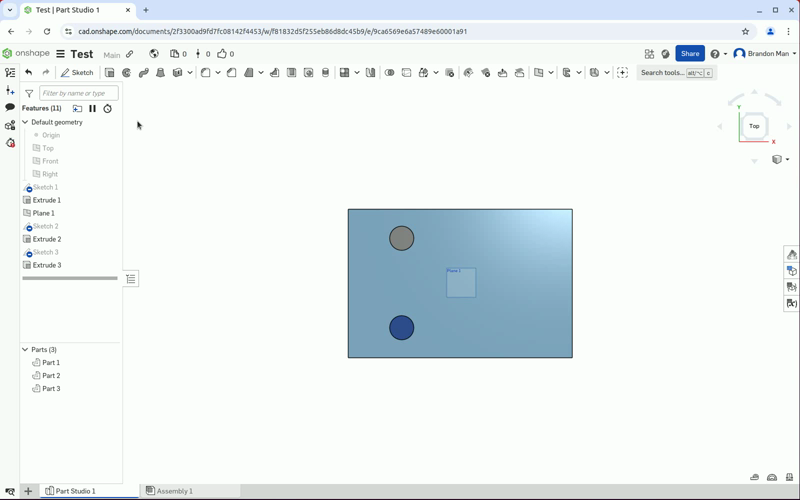
key(shift+h)
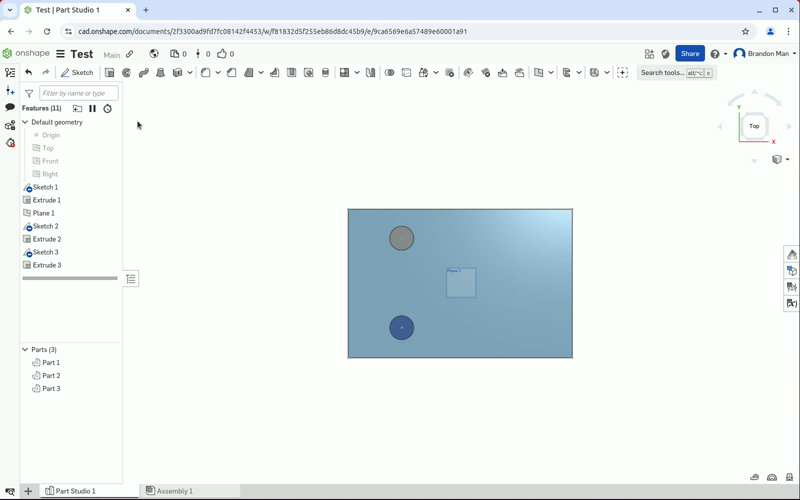
key(shift+h)
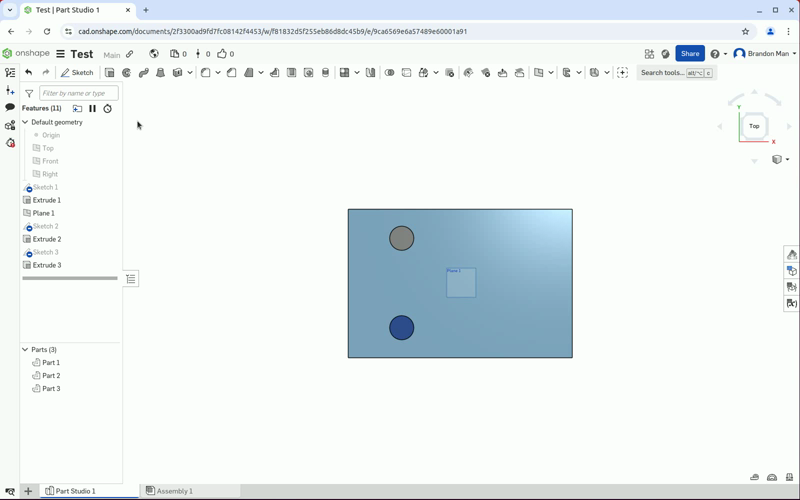
mouse_move(73, 189)
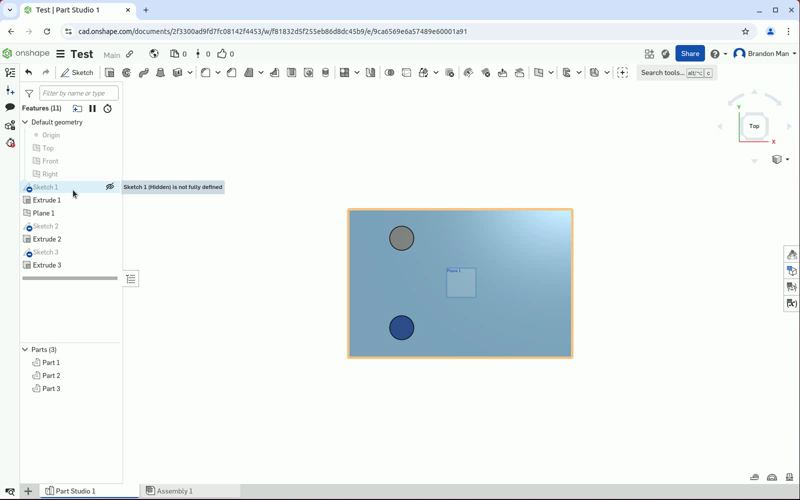
click(73, 189)
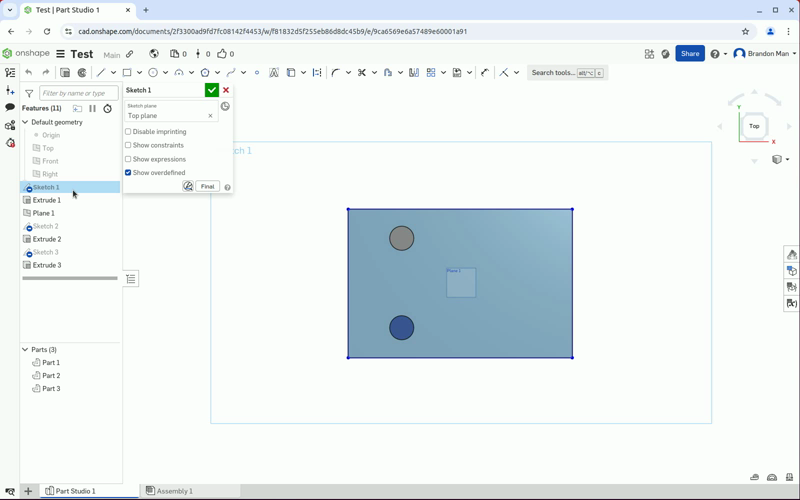
mouse_move(229, 92)
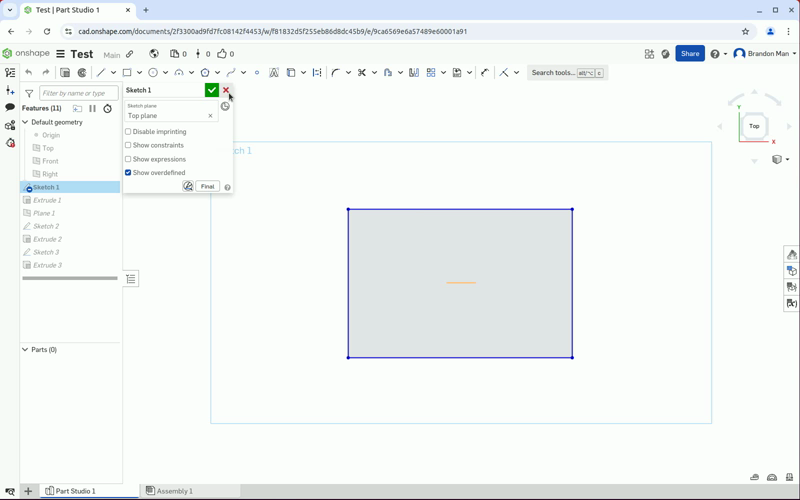
click(229, 92)
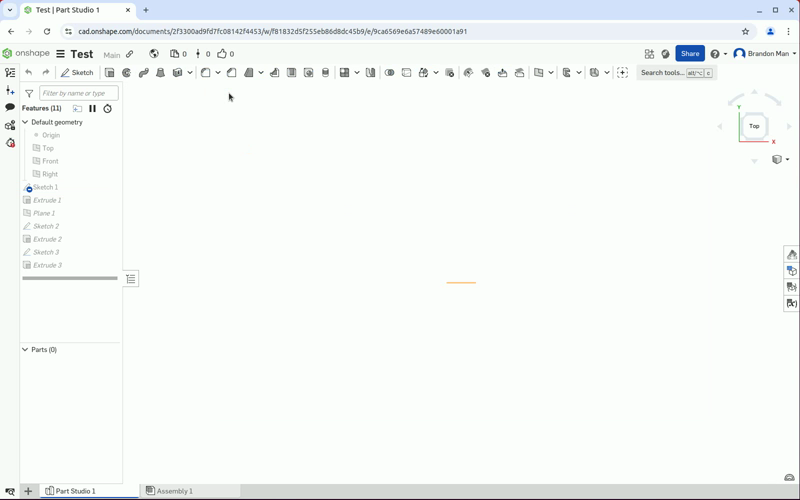
key(shift+s)
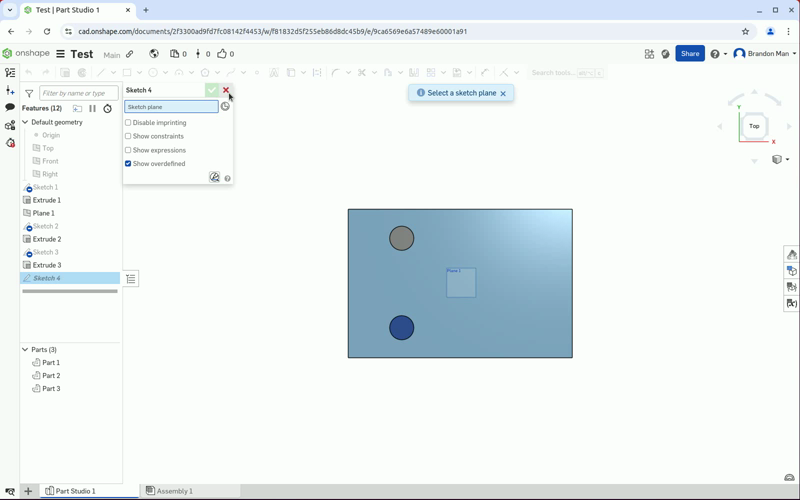
mouse_move(73, 215)
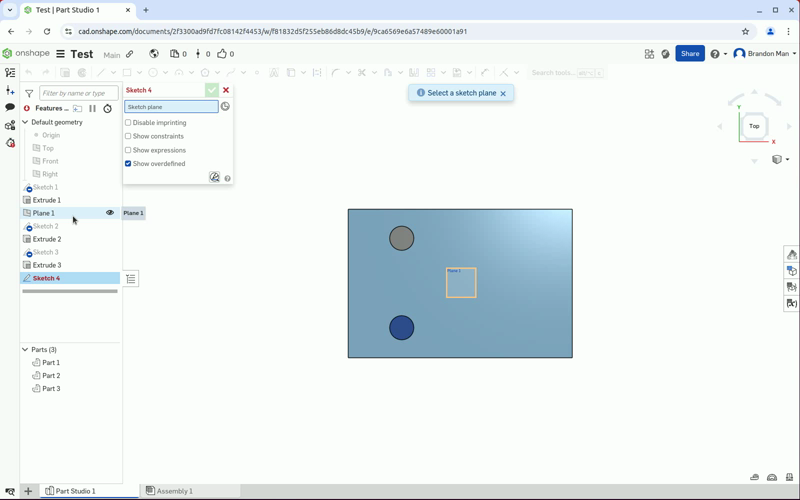
click(73, 215)
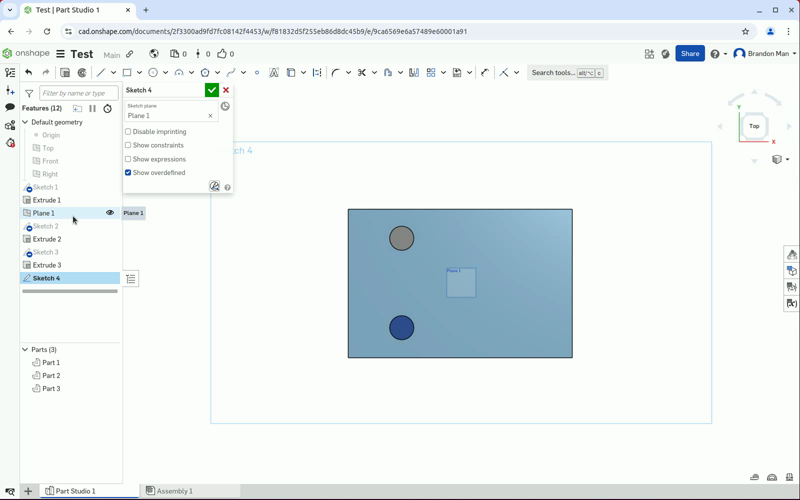
mouse_move(73, 352)
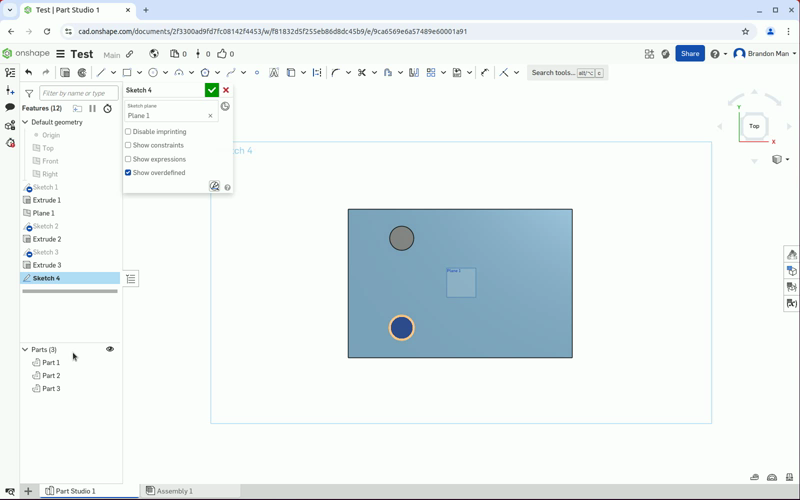
key(y)
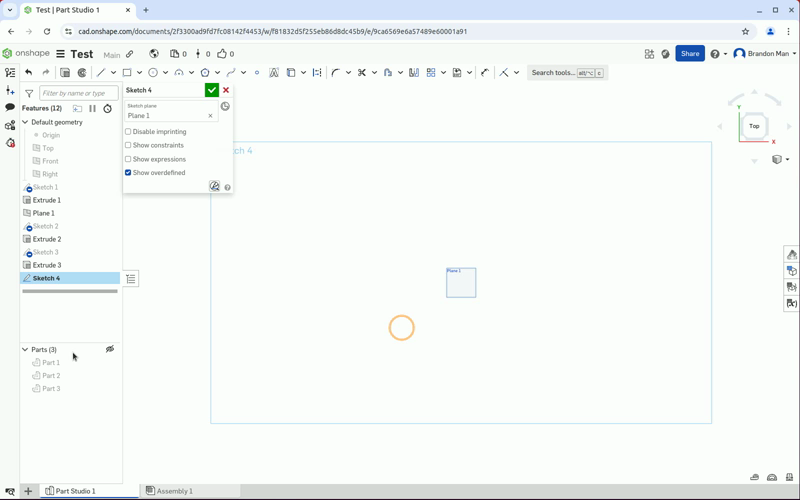
key(l)
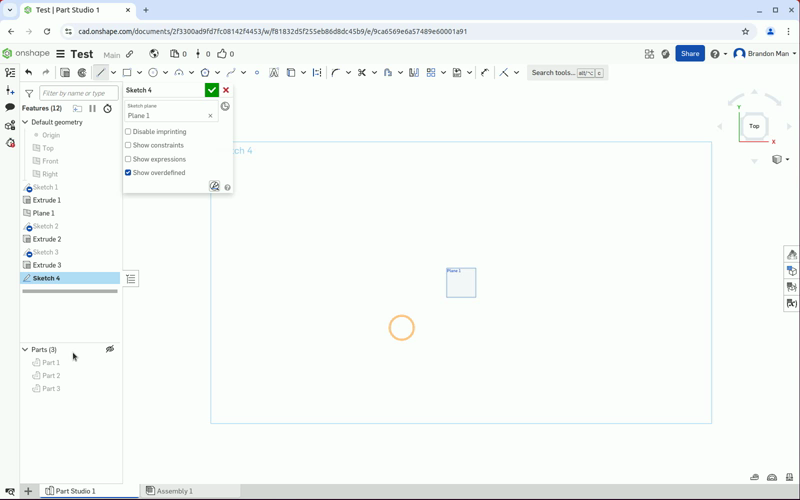
key_down(shift)
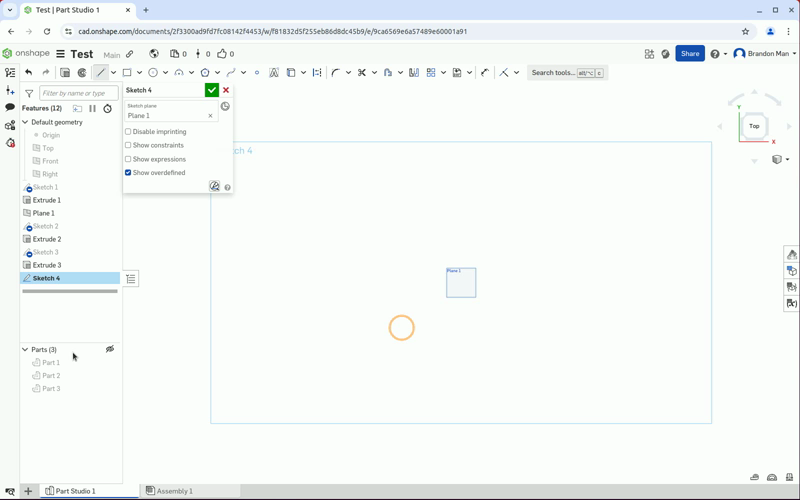
mouse_move(508, 238)
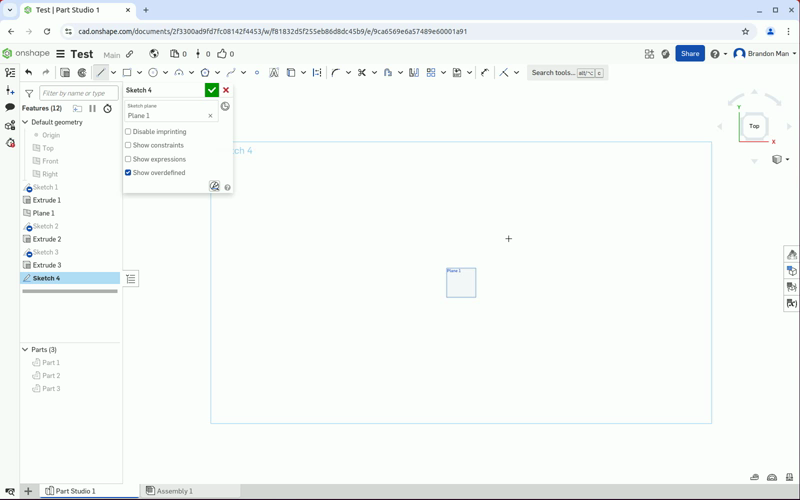
click(508, 238)
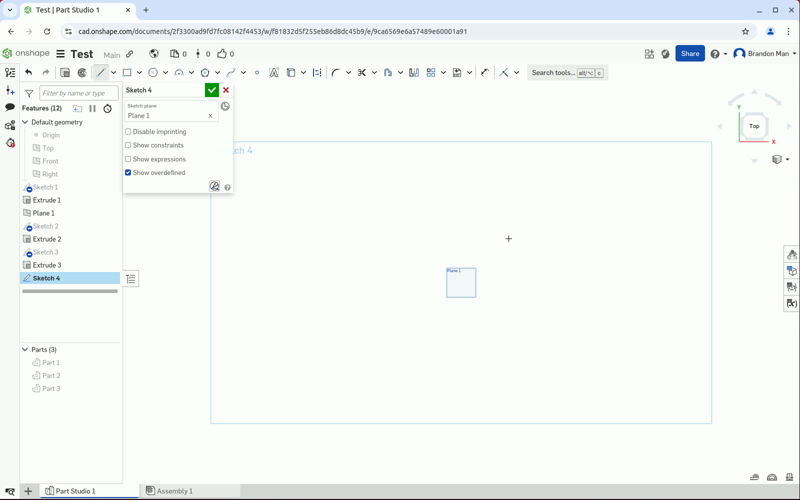
key_up(shift)
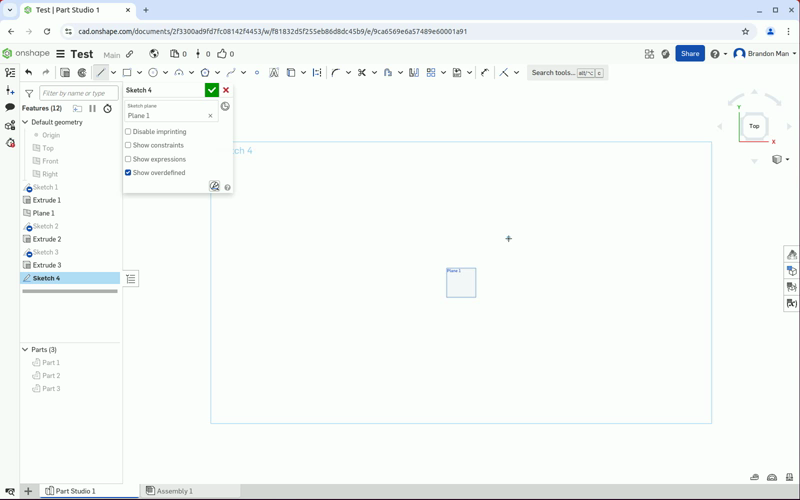
key_down(shift)
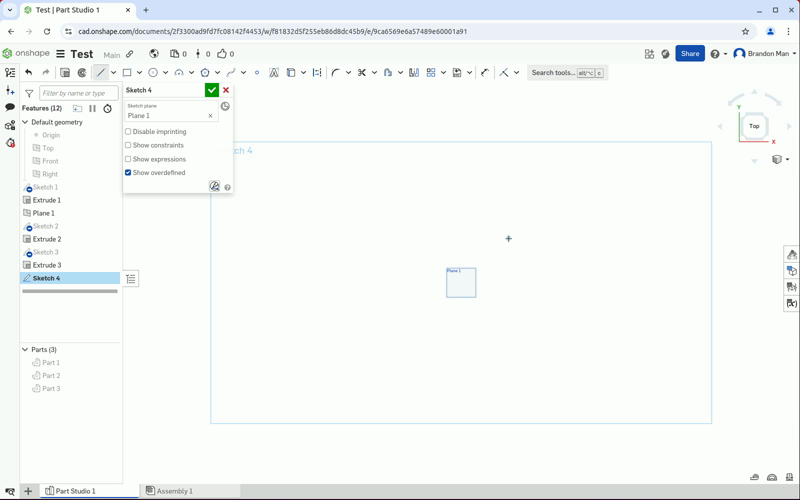
mouse_move(538, 238)
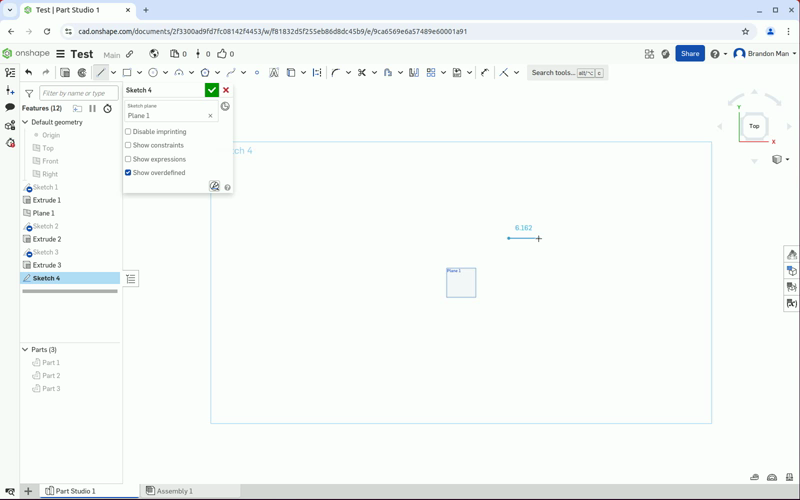
mouse_move(521, 238)
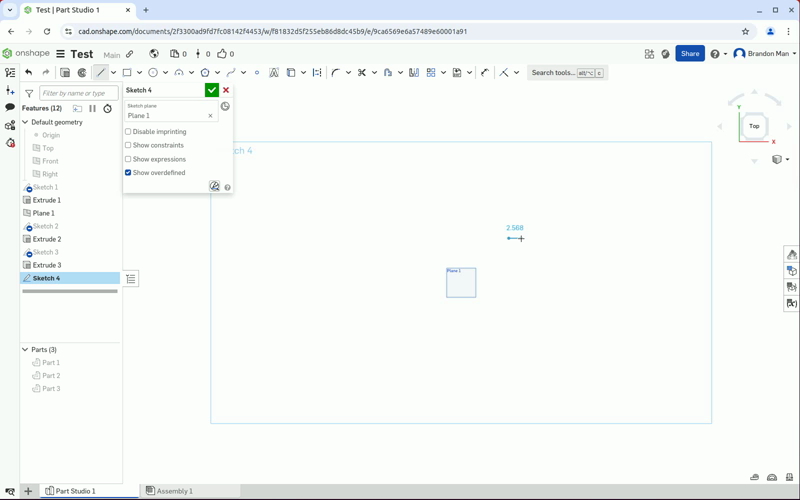
click(521, 238)
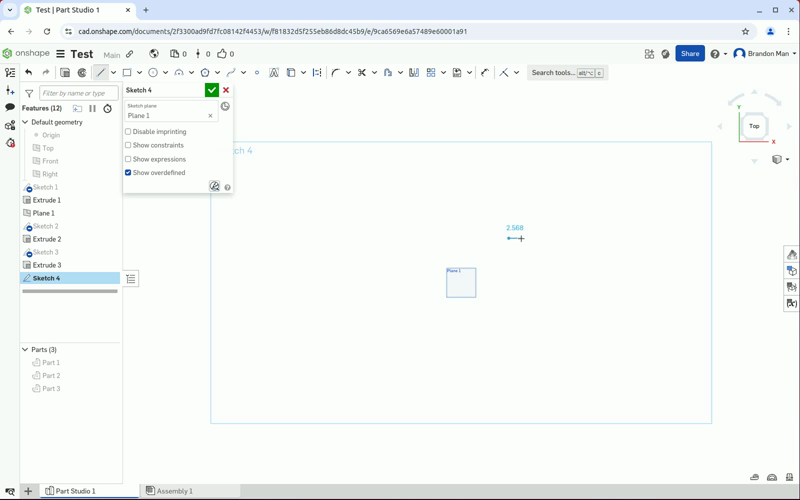
key_up(shift)
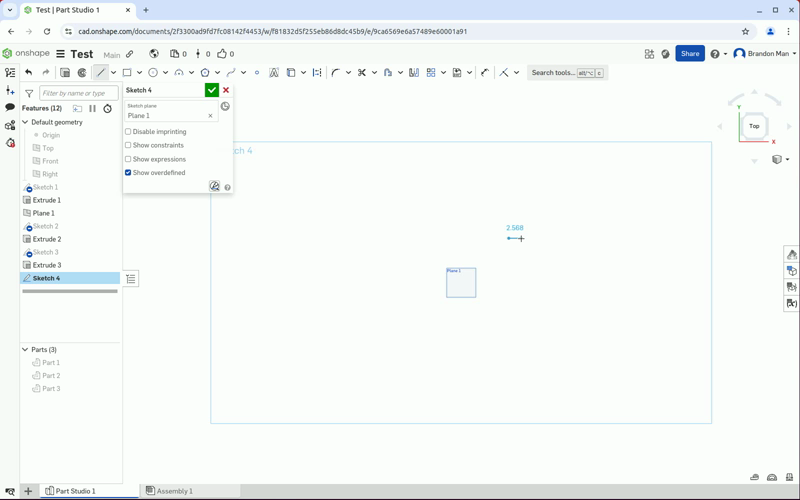
key_down(shift)
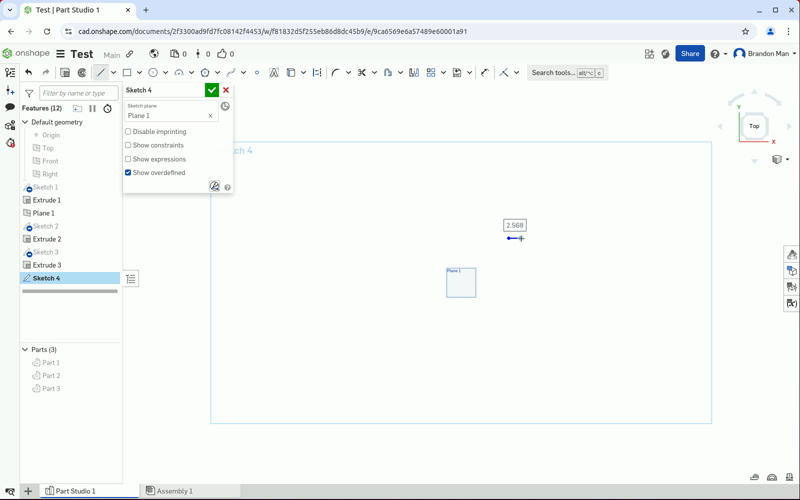
mouse_move(551, 238)
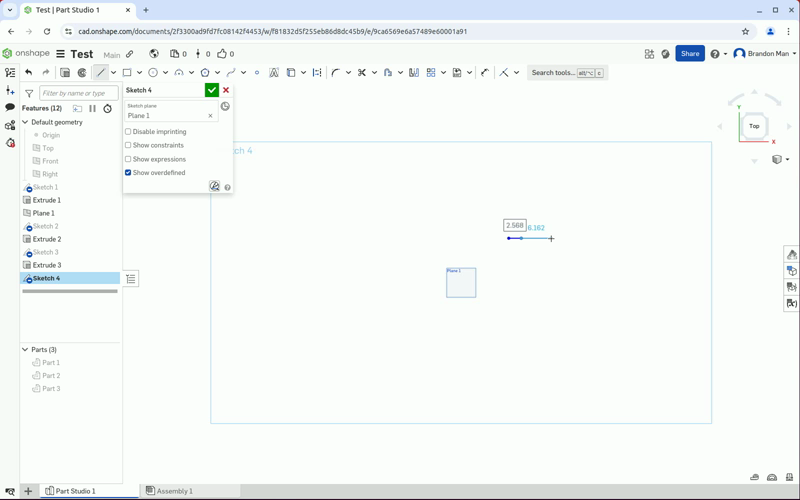
mouse_move(521, 250)
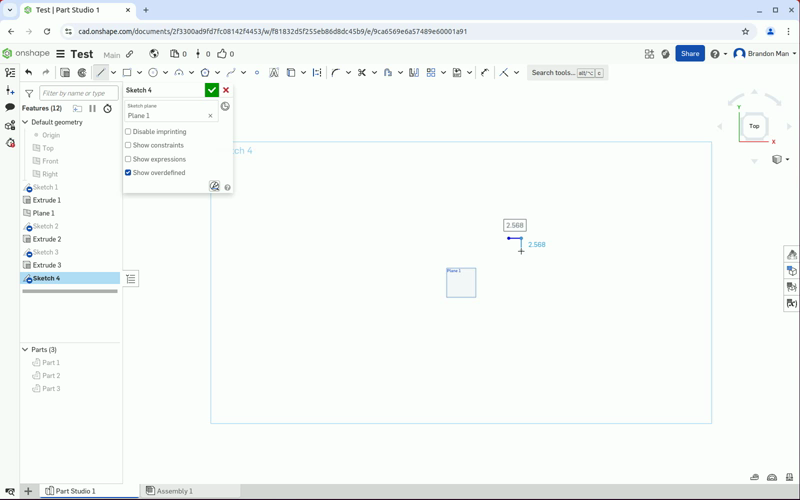
click(521, 250)
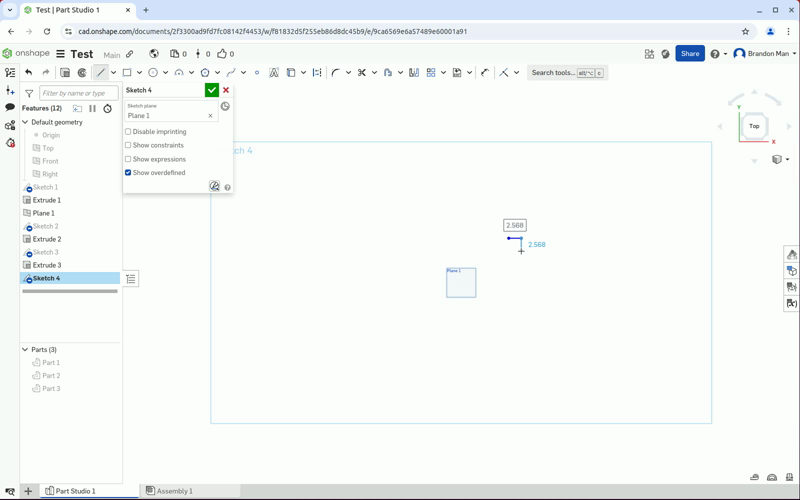
key_up(shift)
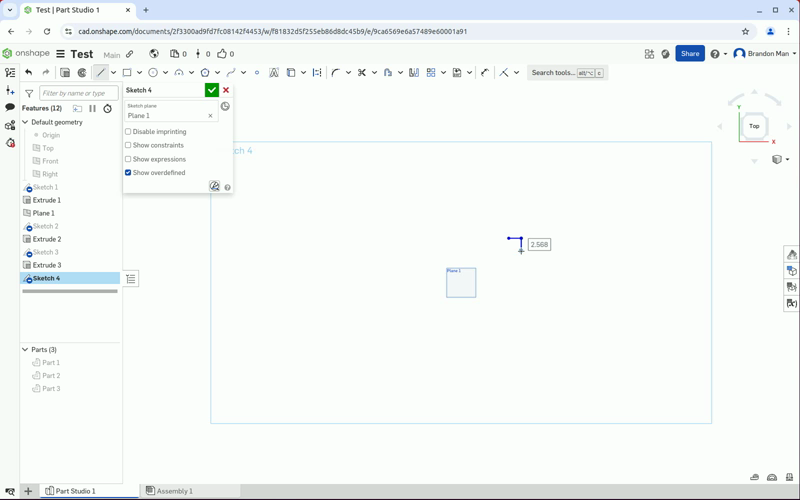
key(esc)
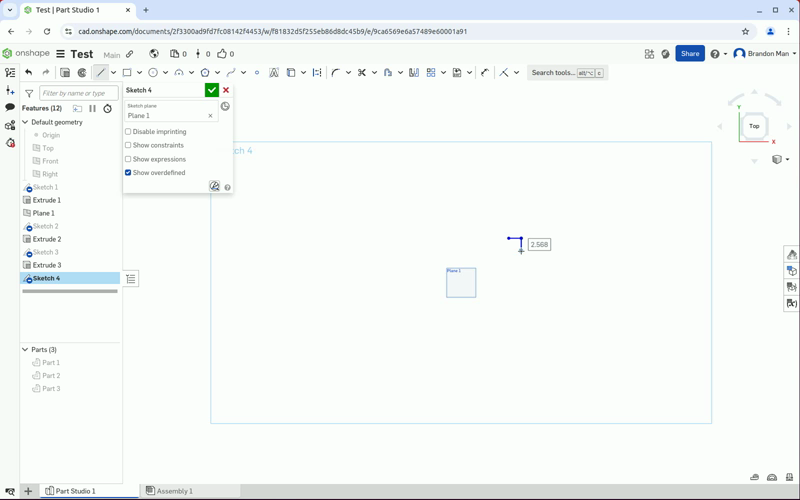
key(a)
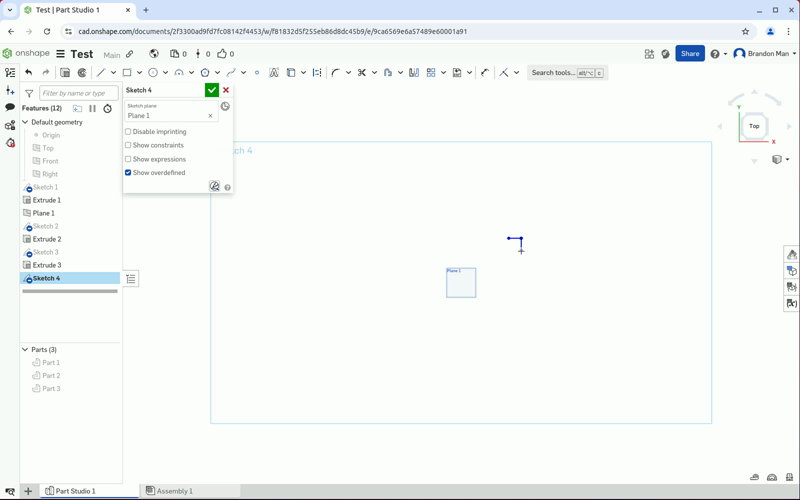
mouse_move(521, 250)
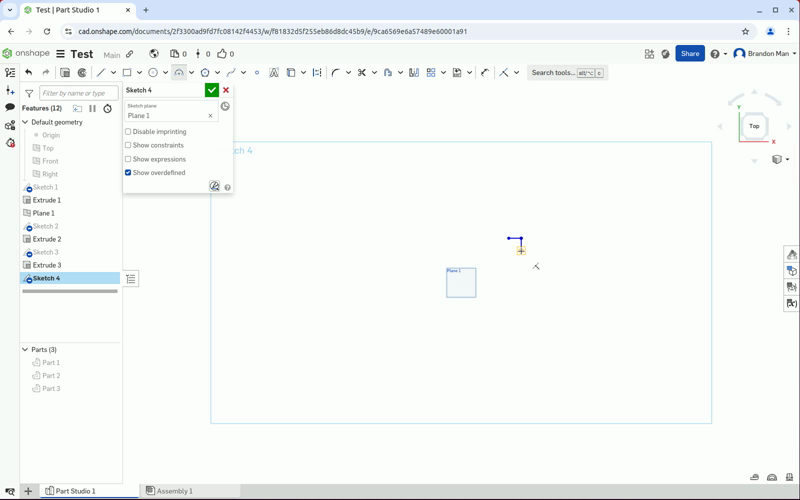
click(521, 250)
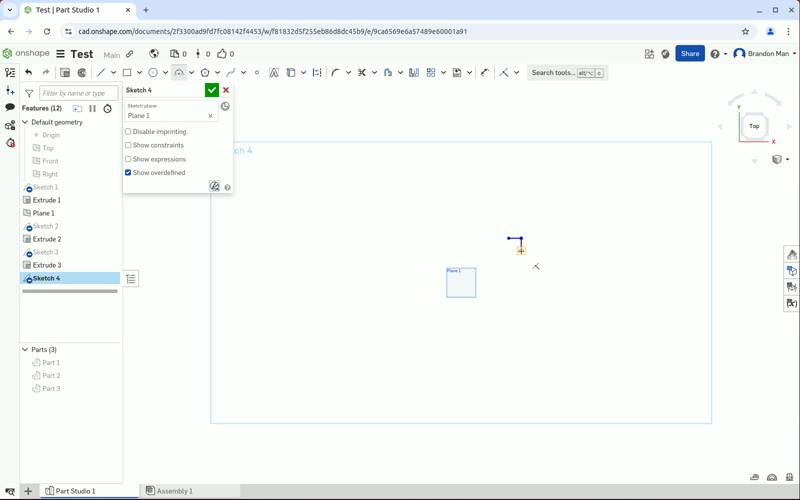
mouse_move(508, 238)
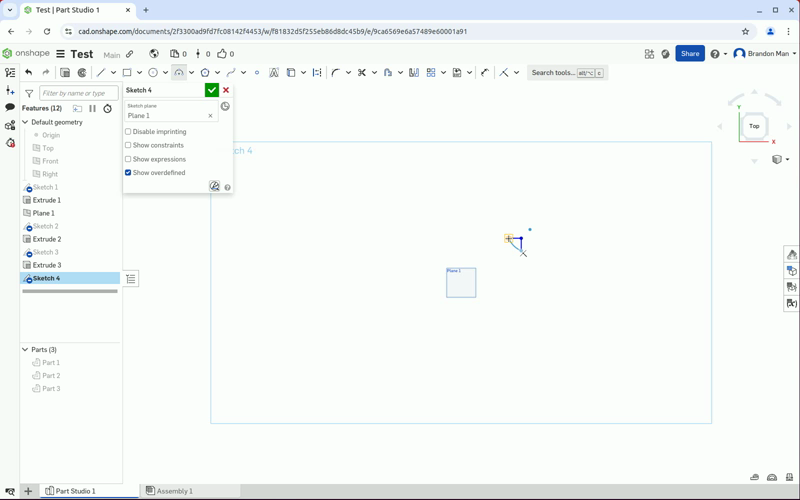
click(508, 238)
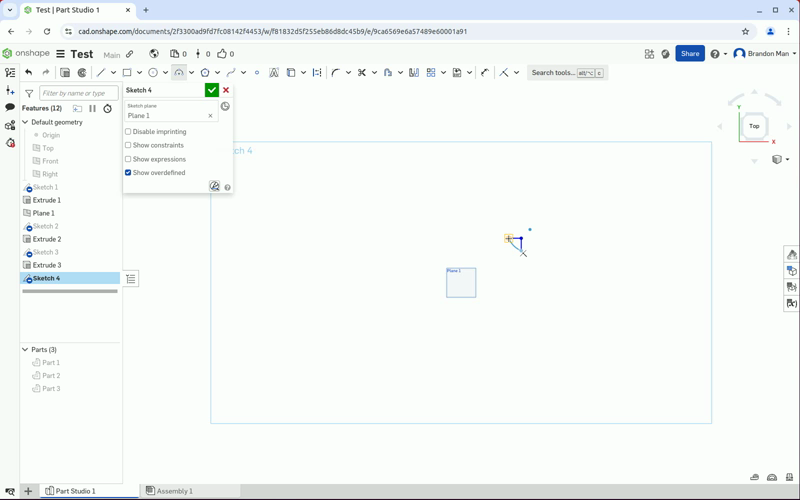
key_down(shift)
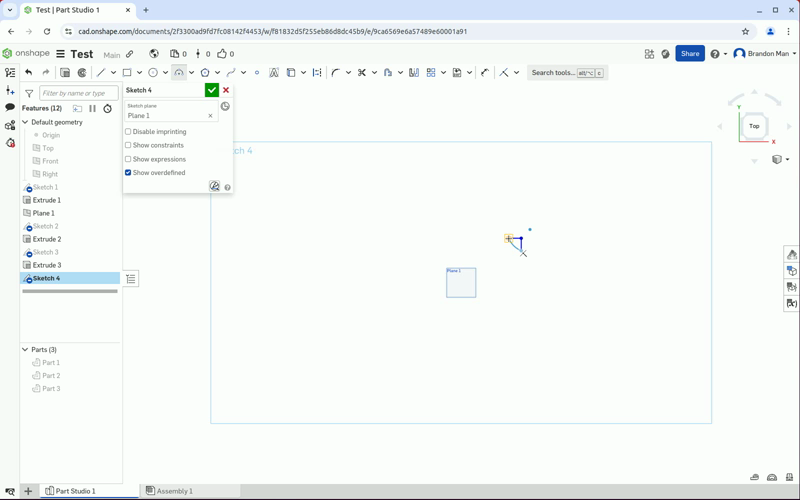
mouse_move(529, 229)
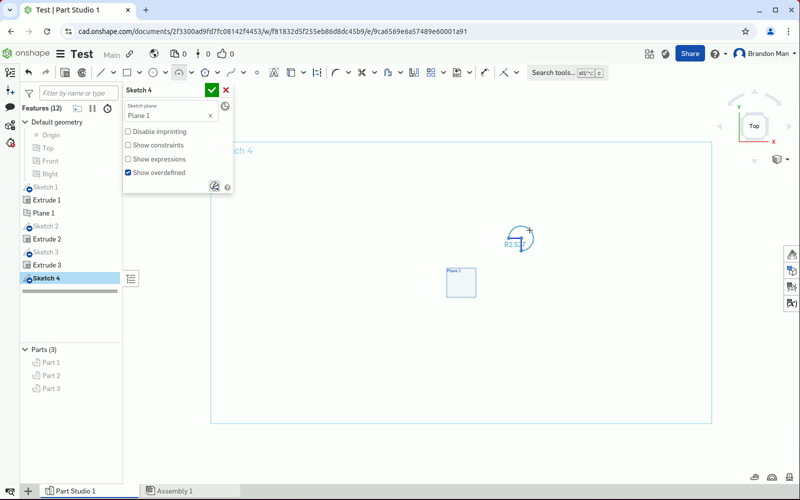
click(529, 229)
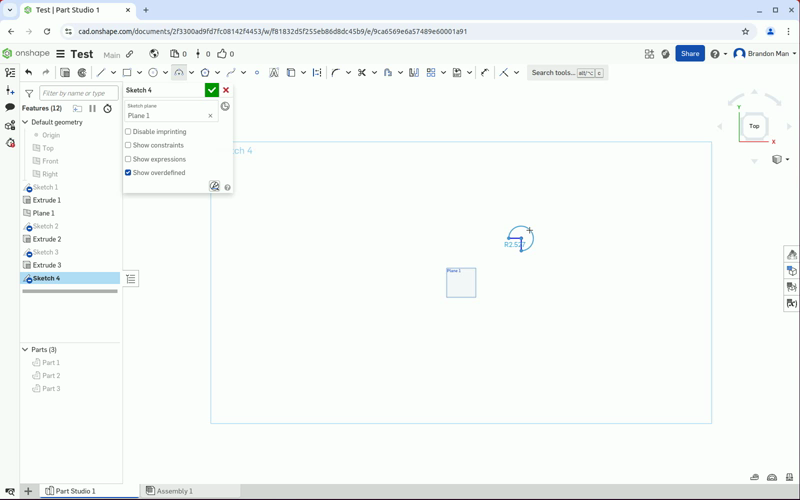
key_up(shift)
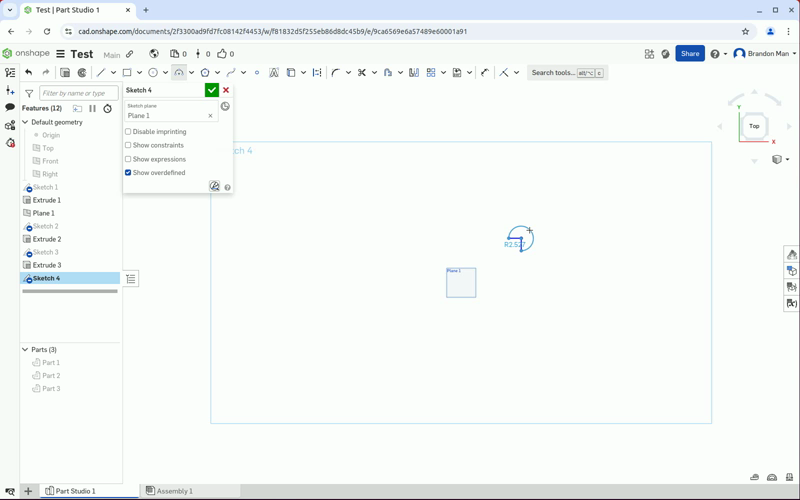
key(esc)
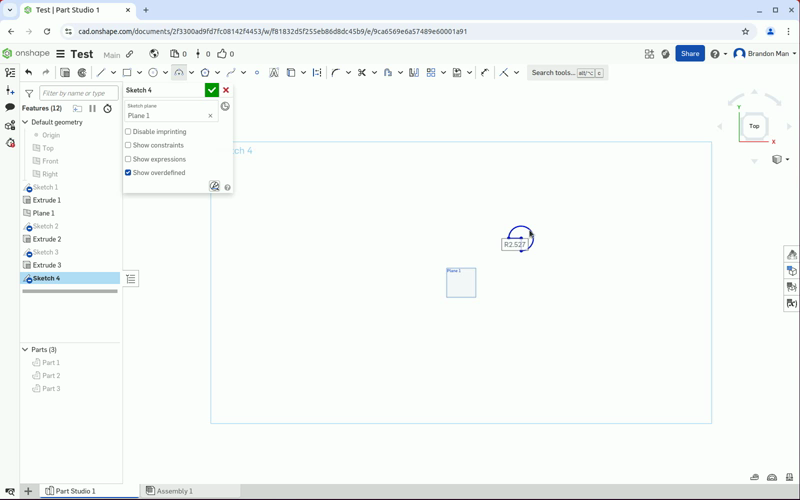
mouse_move(519, 235)
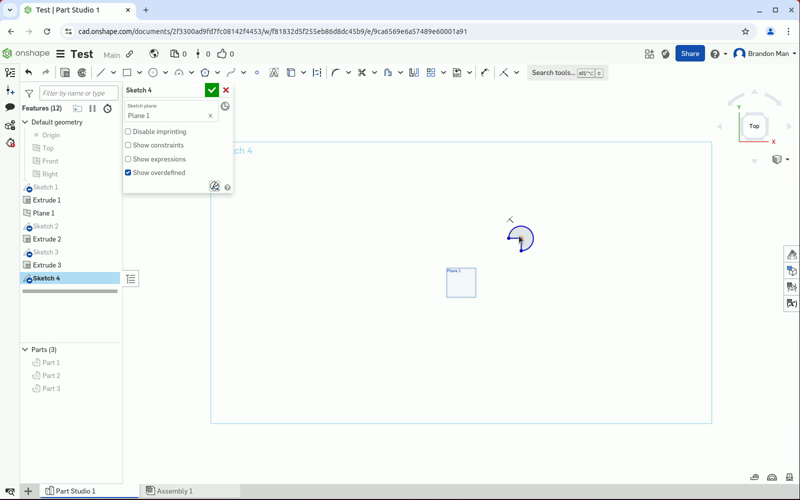
scroll(6)
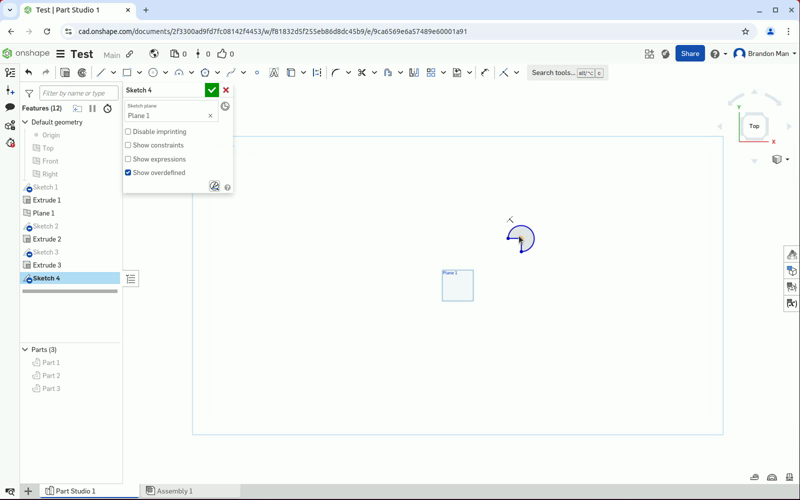
scroll(6)
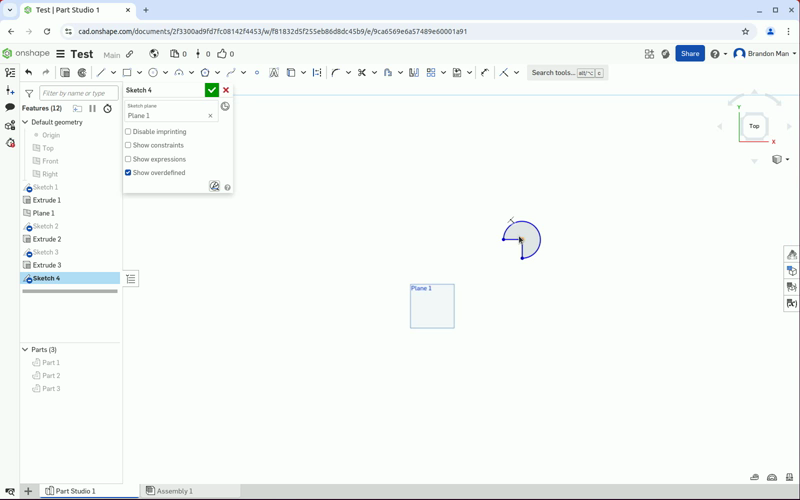
scroll(6)
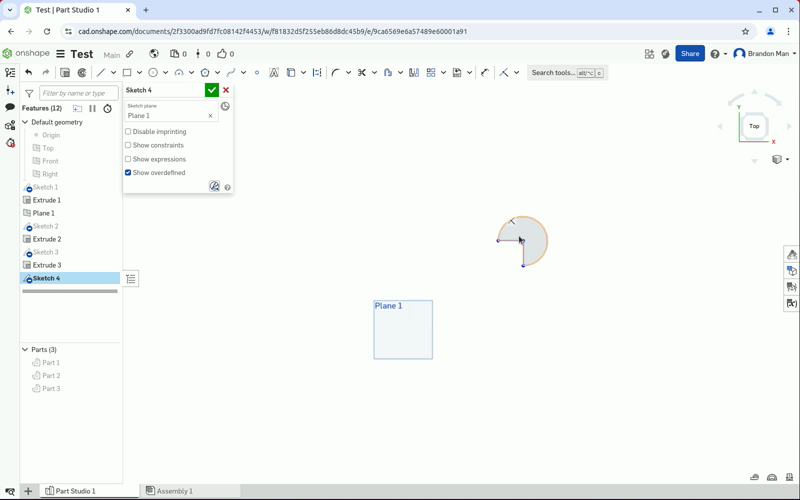
scroll(6)
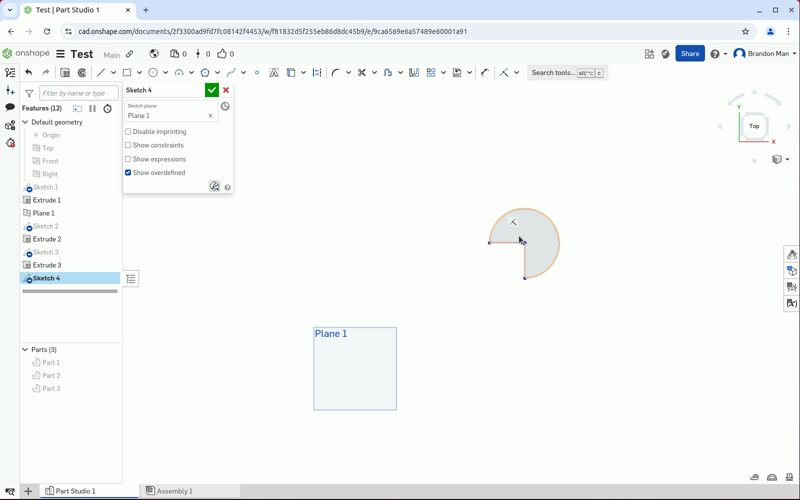
scroll(6)
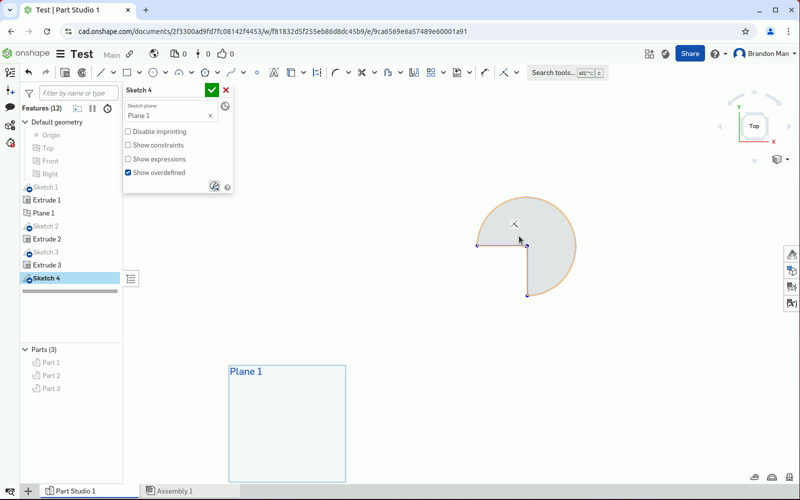
scroll(6)
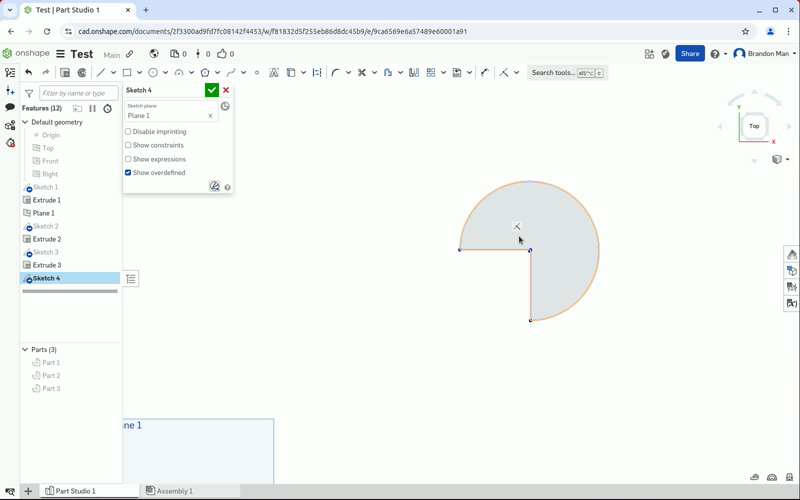
scroll(6)
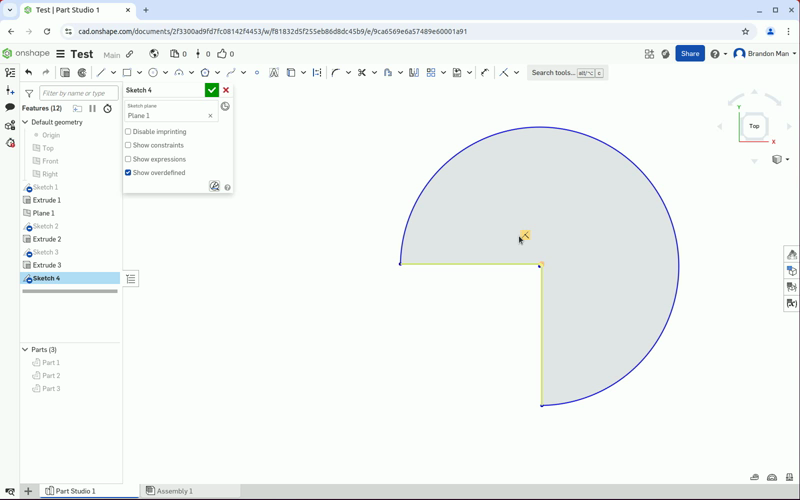
click(519, 235)
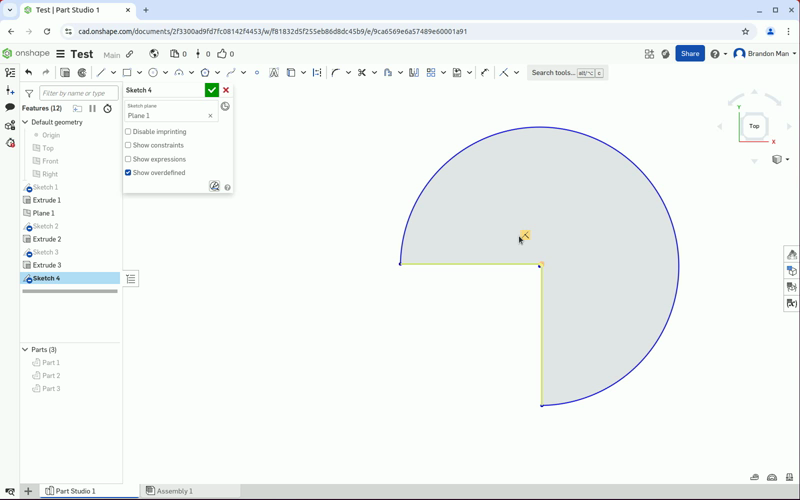
scroll(-6)
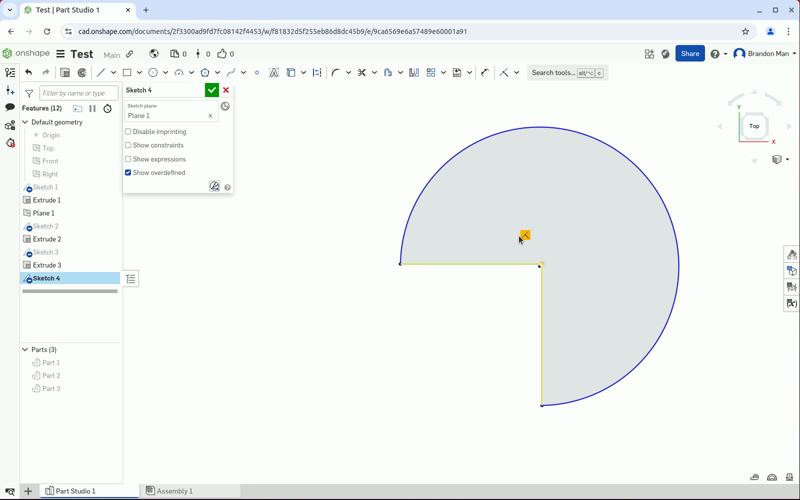
scroll(-6)
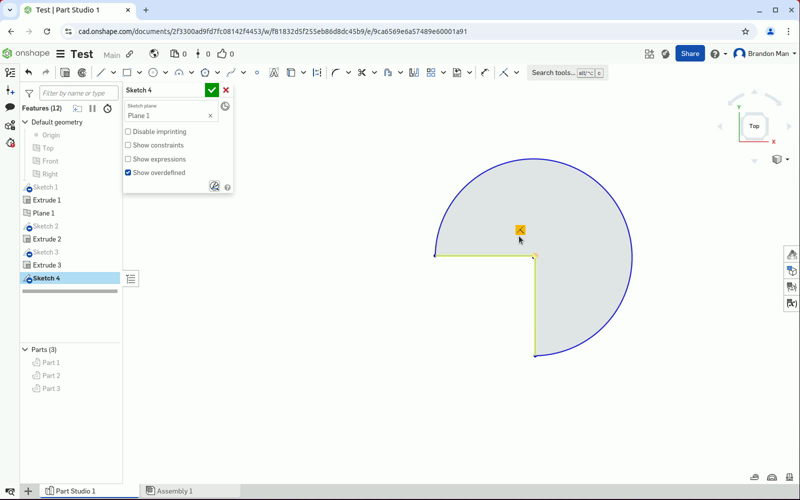
scroll(-6)
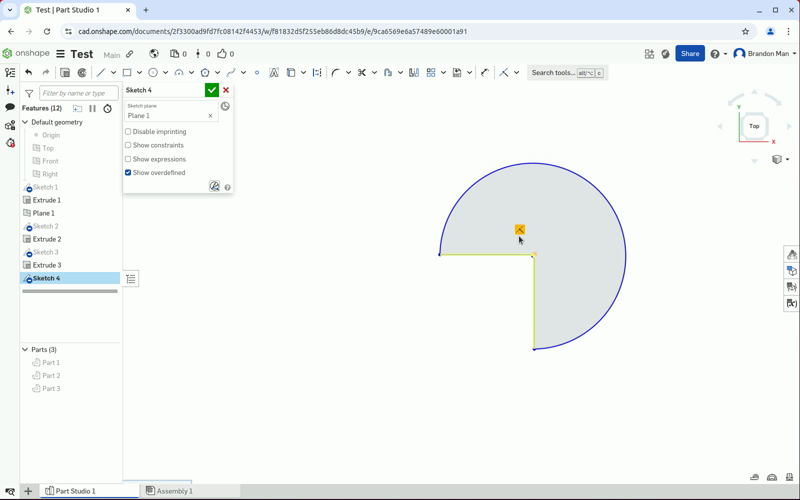
scroll(-6)
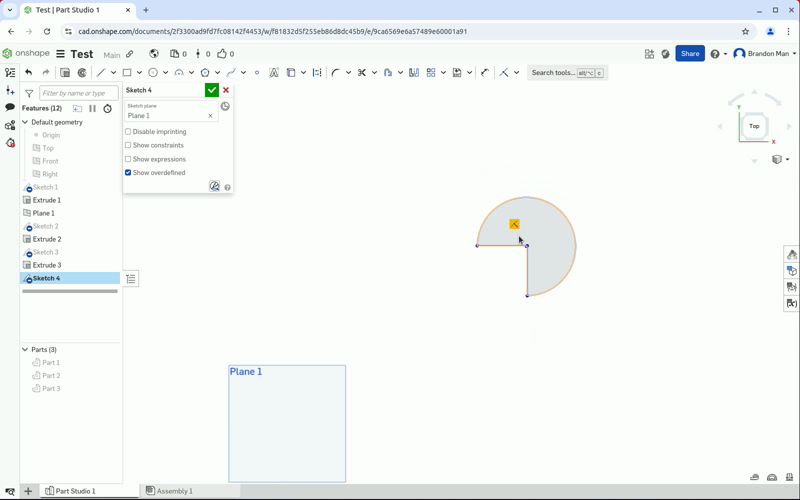
scroll(-6)
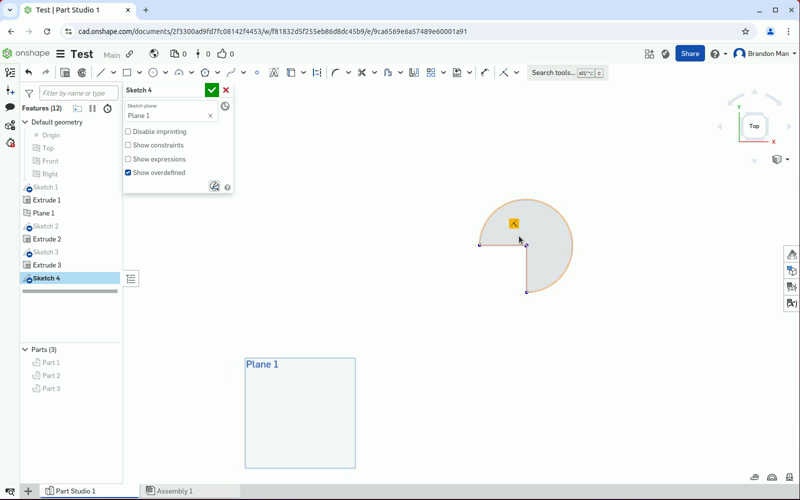
scroll(-6)
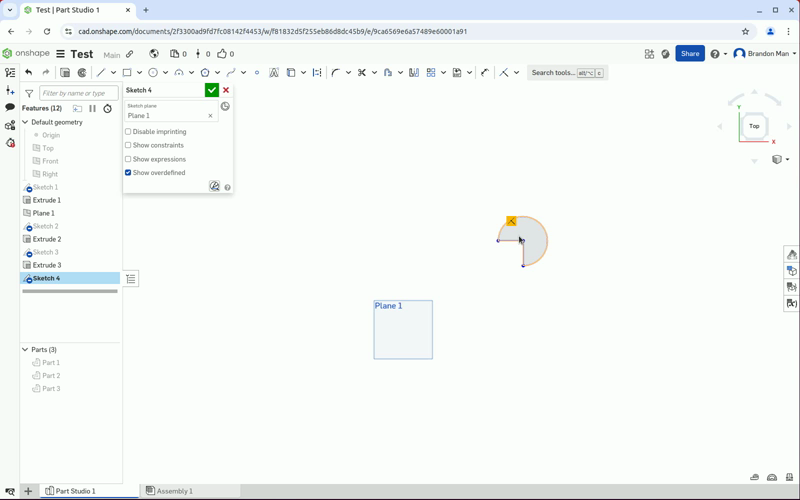
scroll(-6)
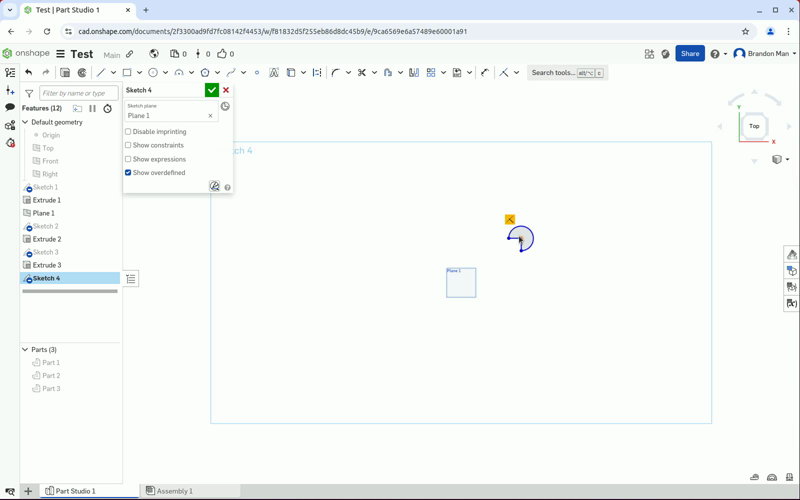
mouse_move(73, 352)
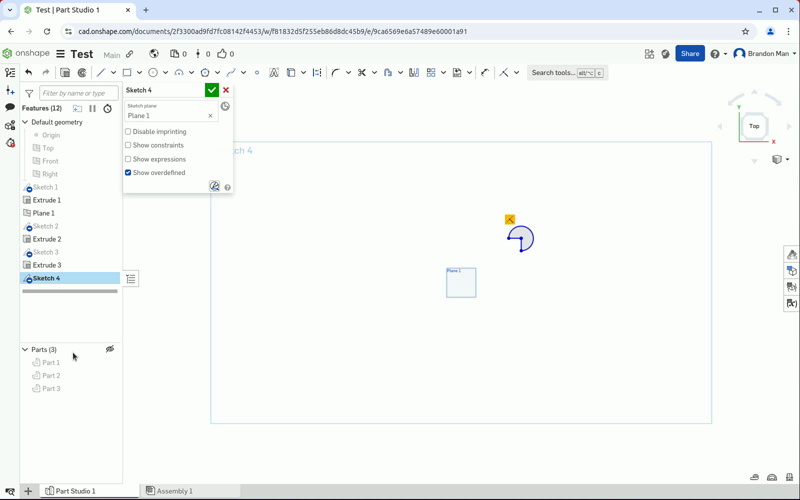
key(shift+y)
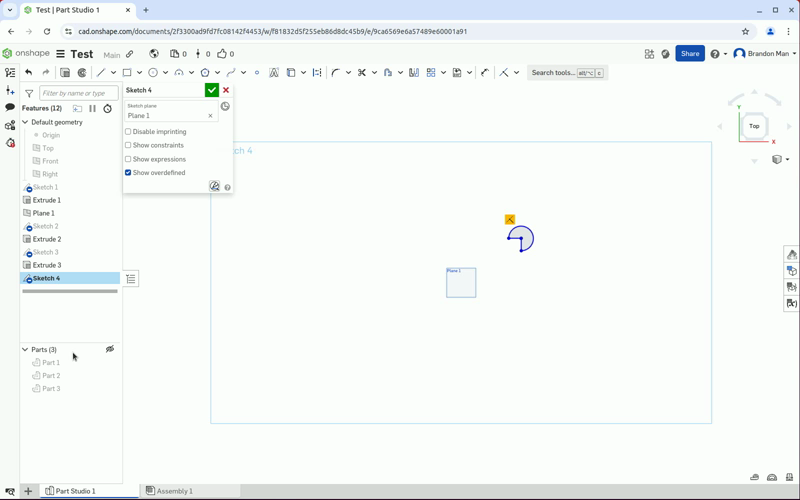
key(shift+e)
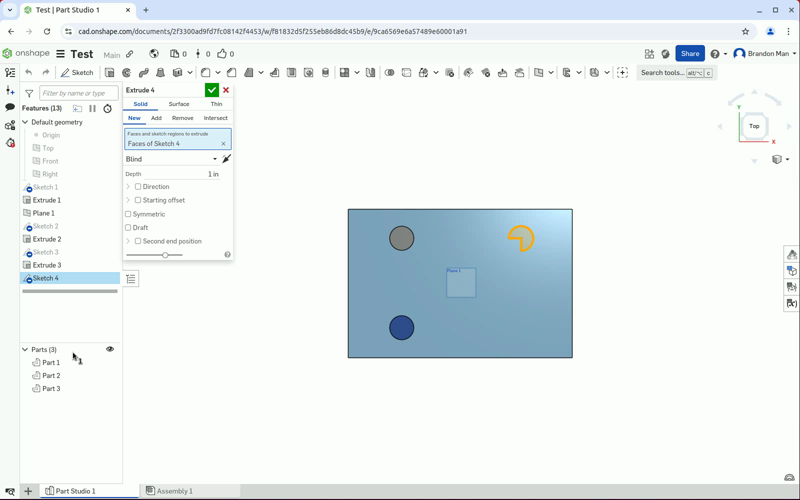
mouse_move(143, 106)
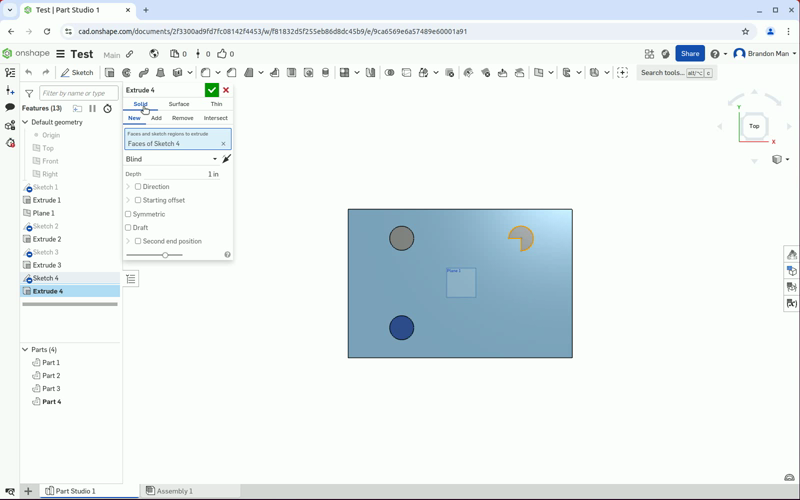
click(143, 106)
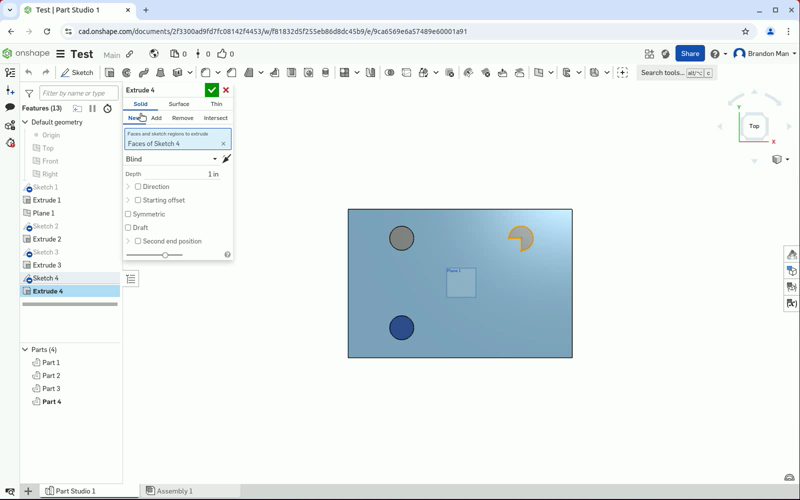
mouse_move(137, 120)
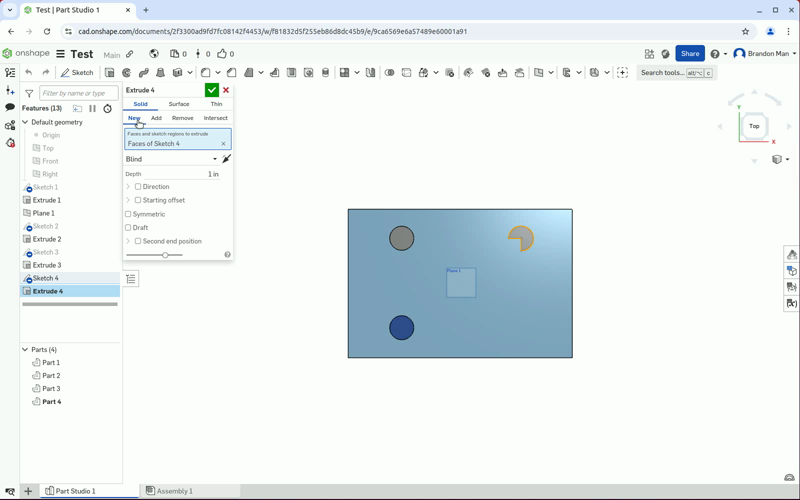
click(137, 120)
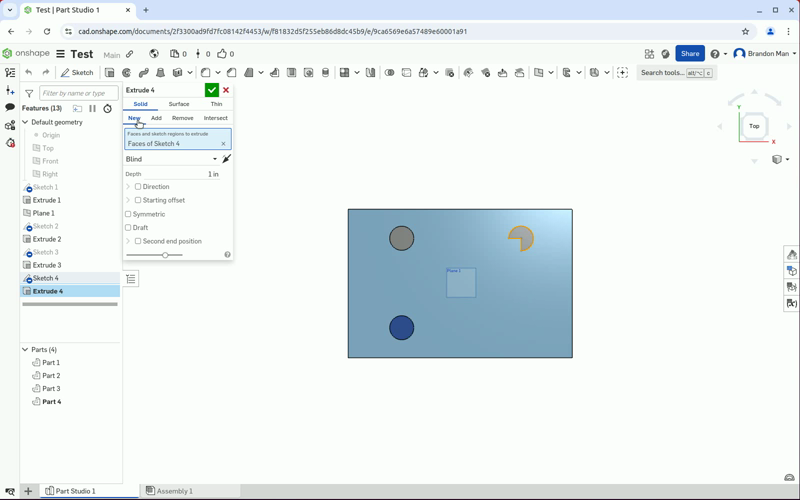
key(tab, 4)
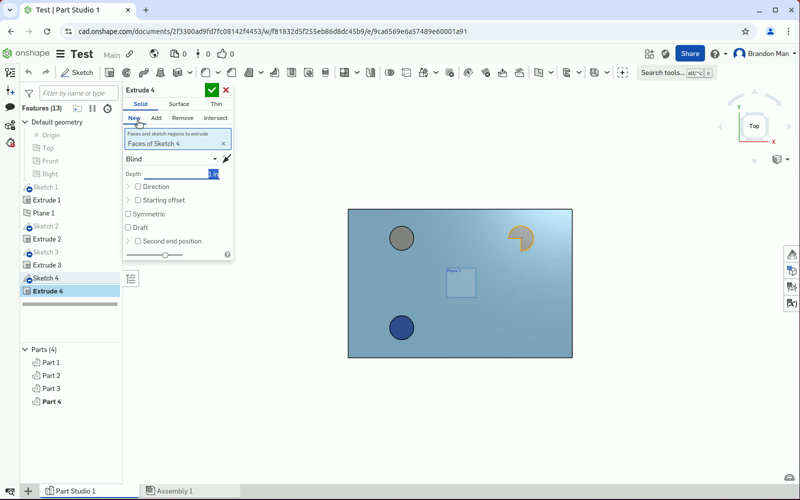
text(15.405)
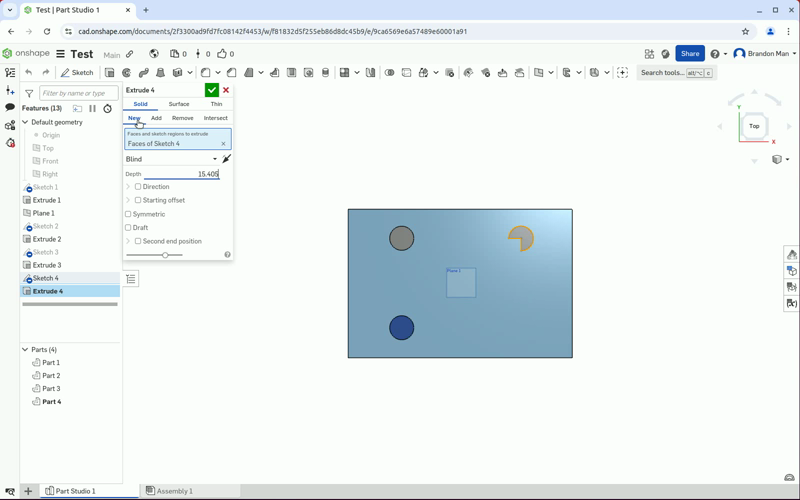
key(enter)
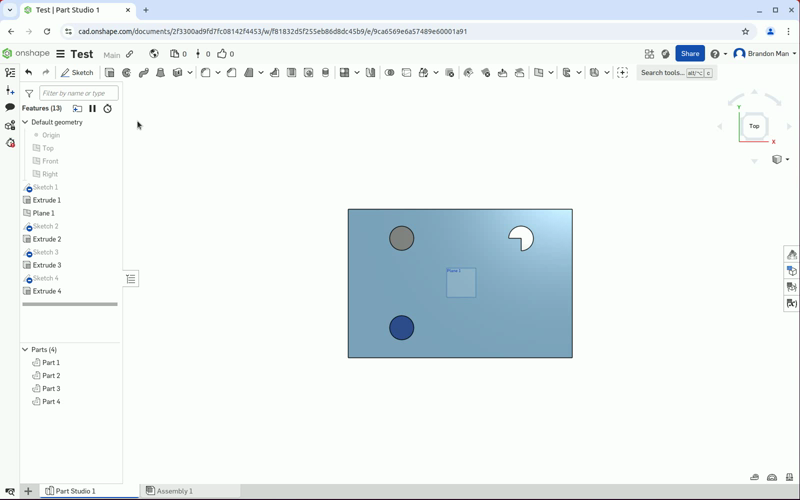
key(shift+h)
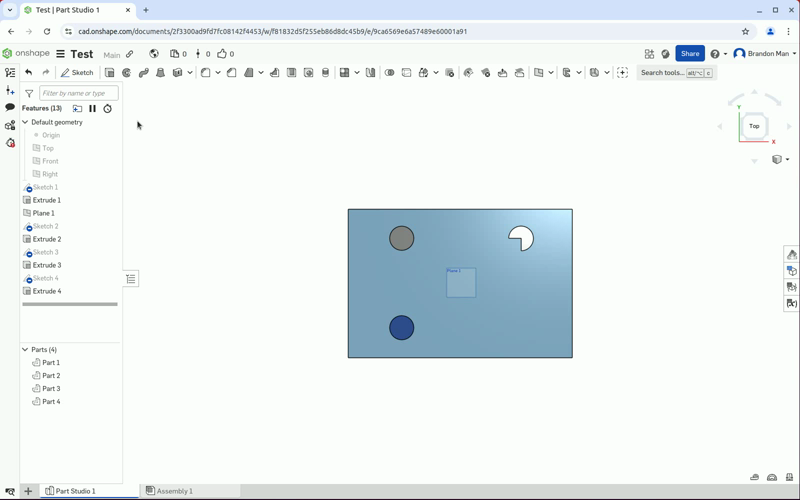
key(shift+h)
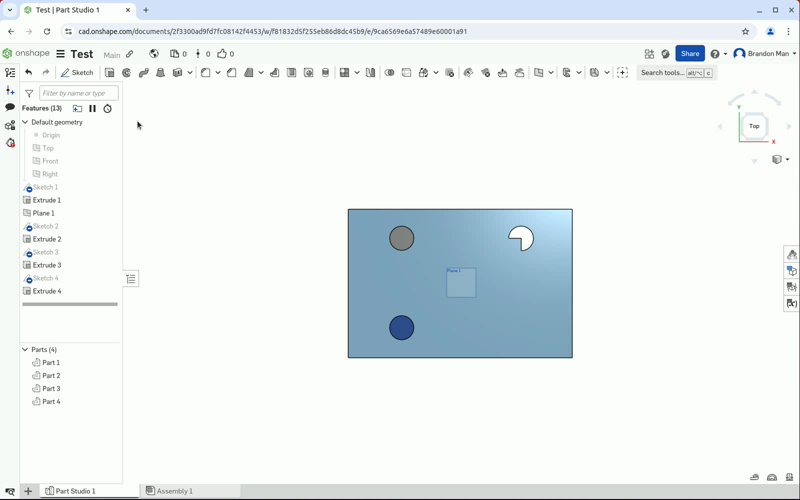
mouse_move(73, 189)
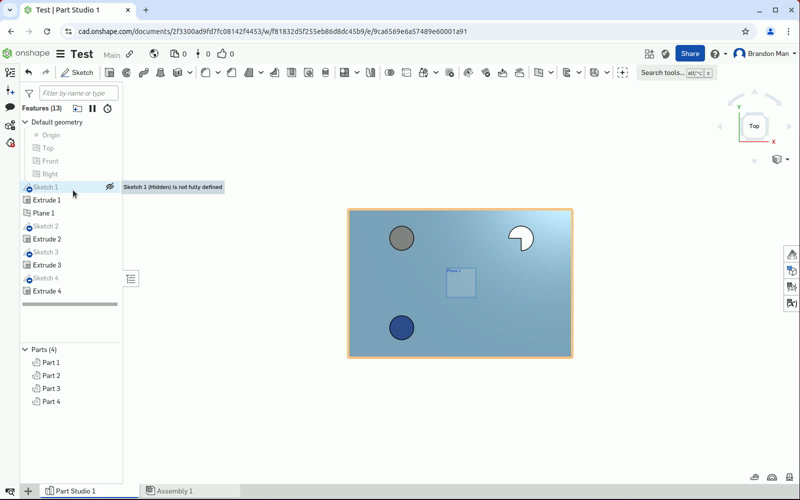
click(73, 189)
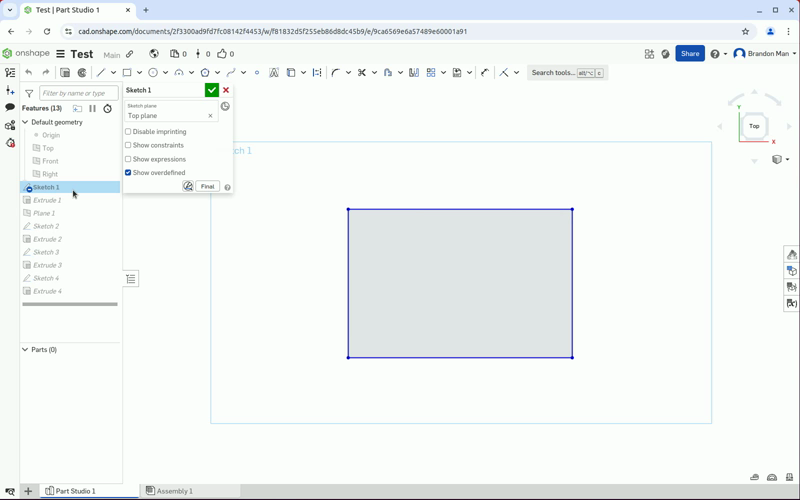
mouse_move(229, 92)
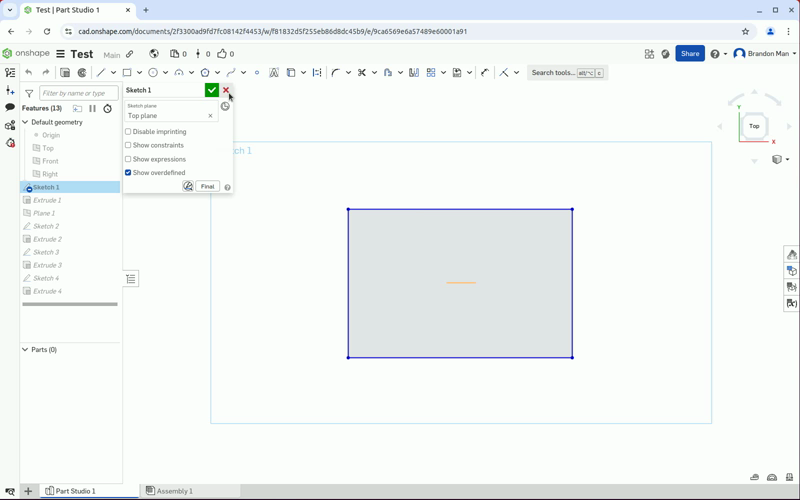
click(229, 92)
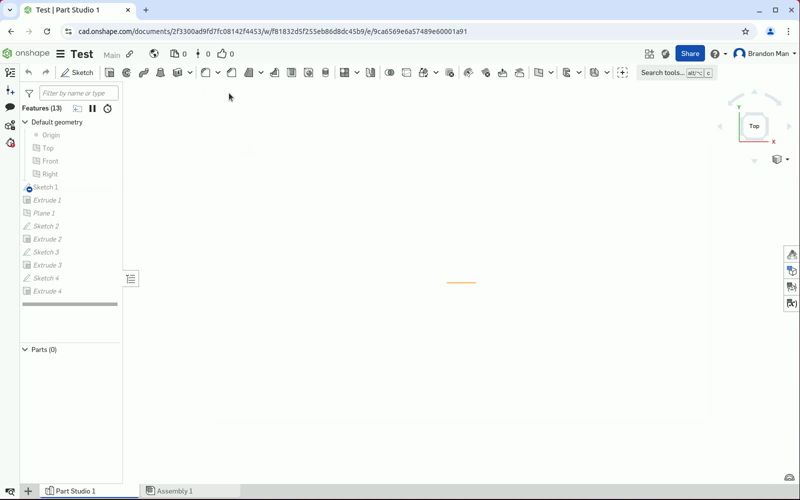
key(shift+s)
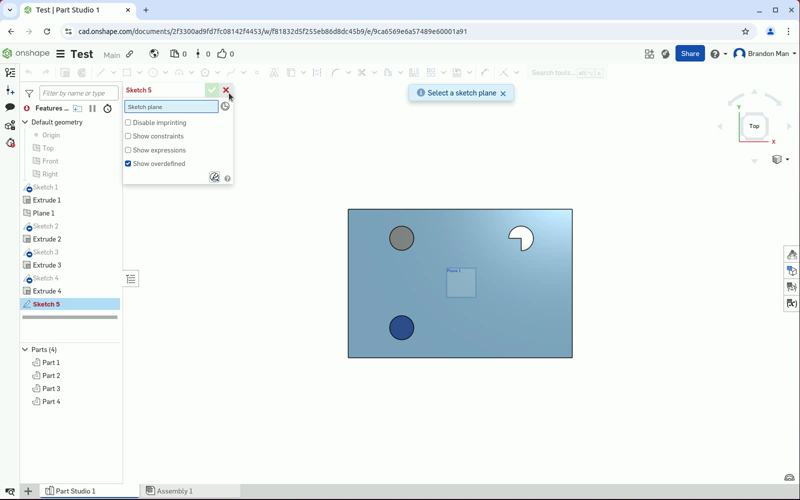
mouse_move(73, 215)
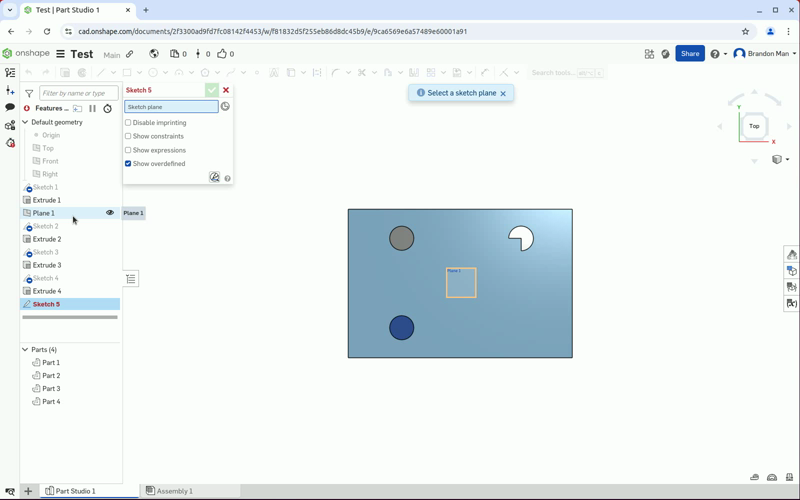
click(73, 215)
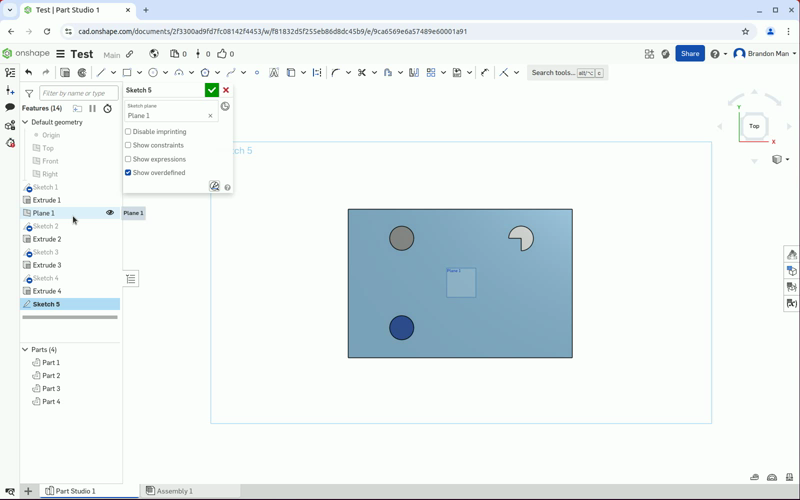
mouse_move(73, 352)
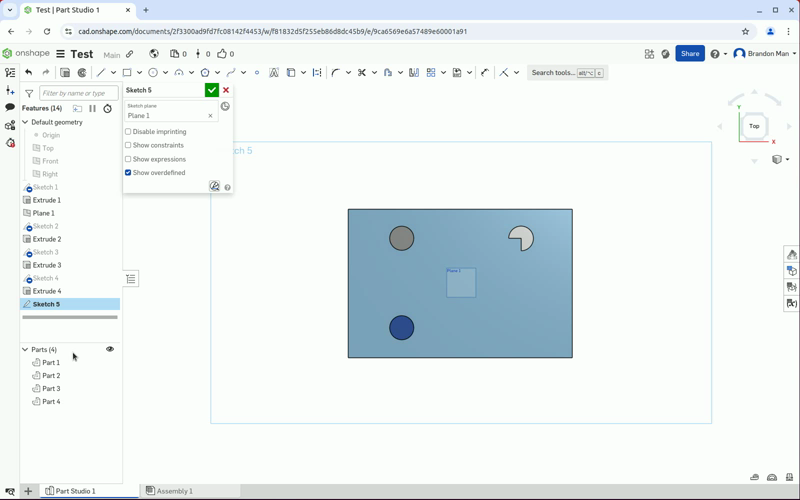
key(y)
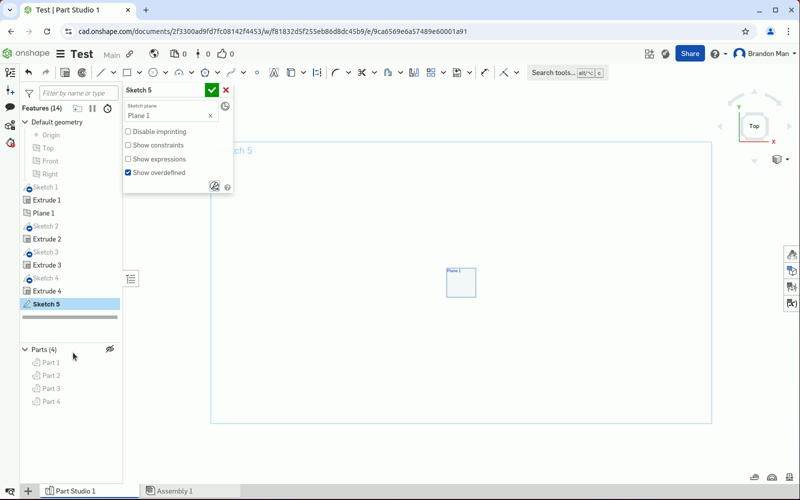
key(a)
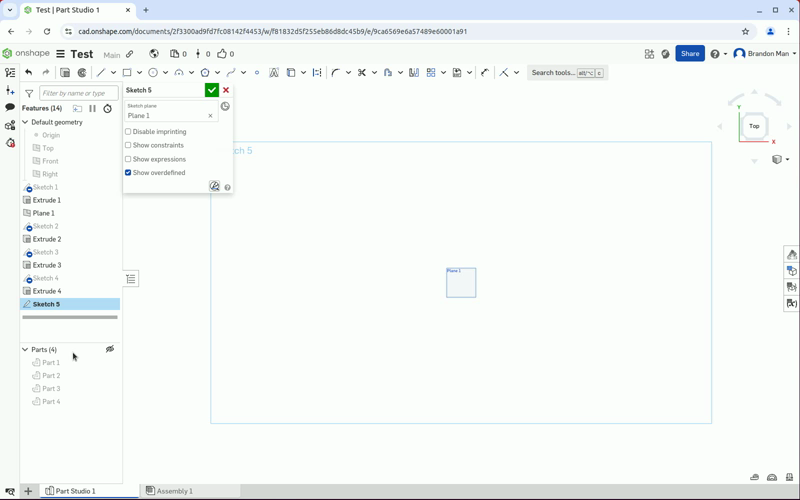
key_down(shift)
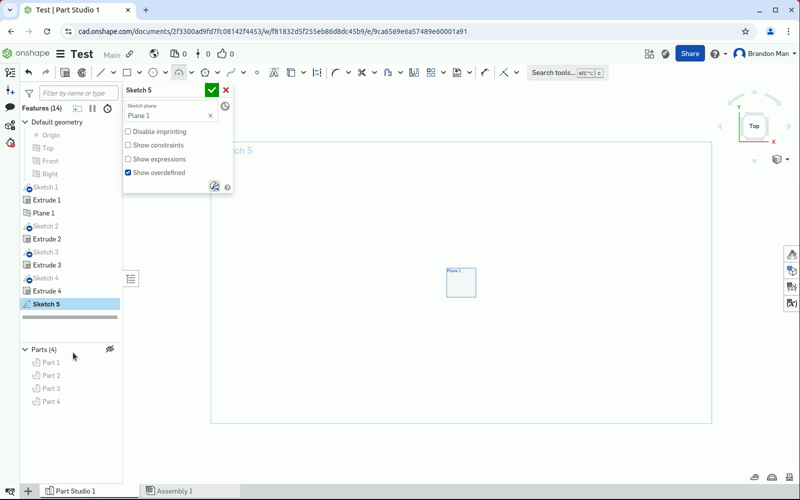
mouse_move(508, 238)
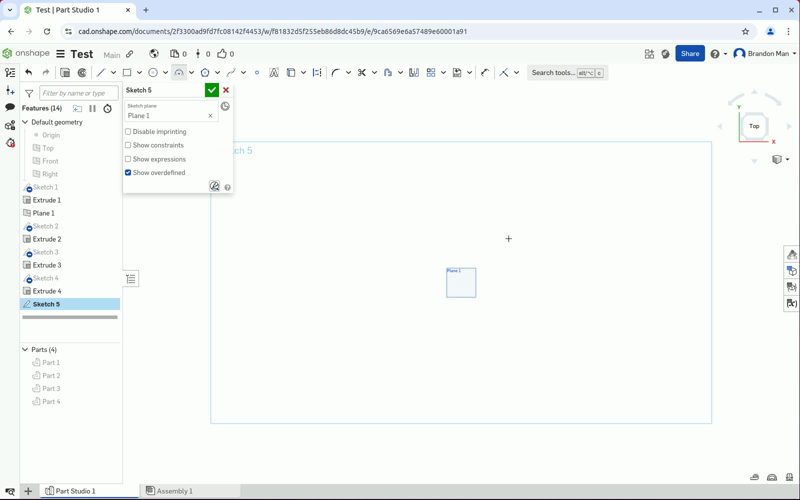
click(508, 238)
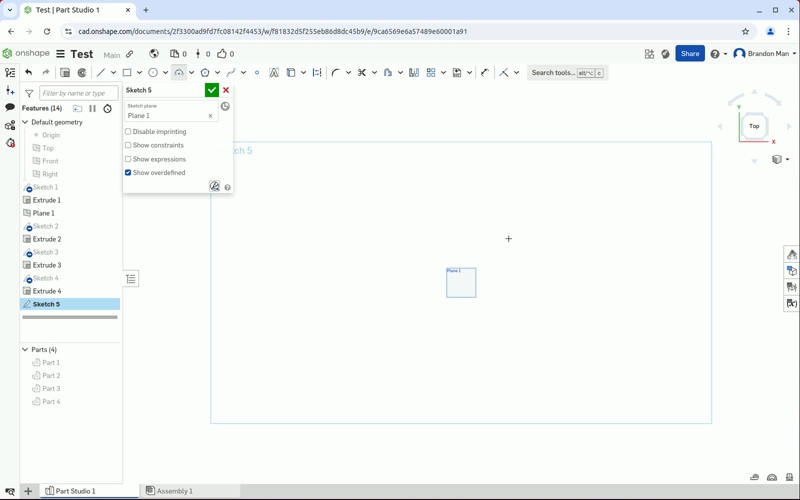
key_up(shift)
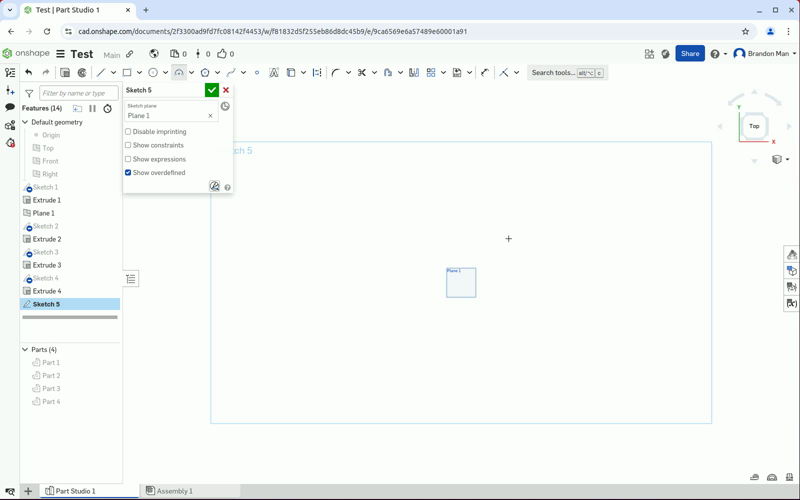
key_down(shift)
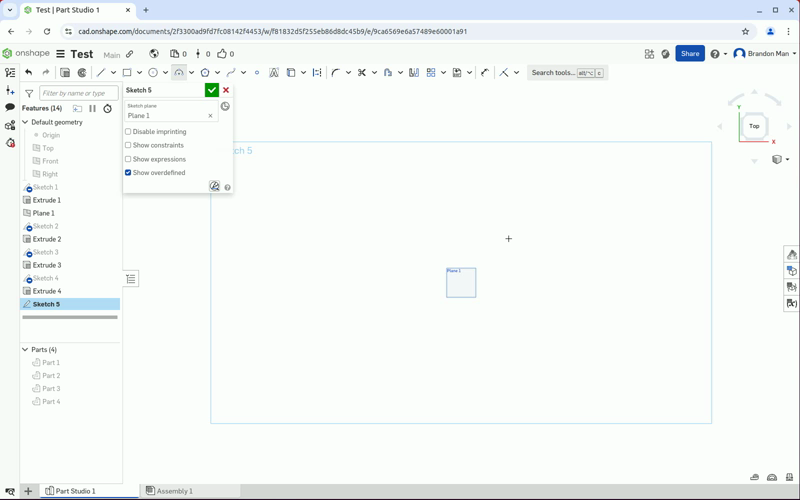
mouse_move(521, 251)
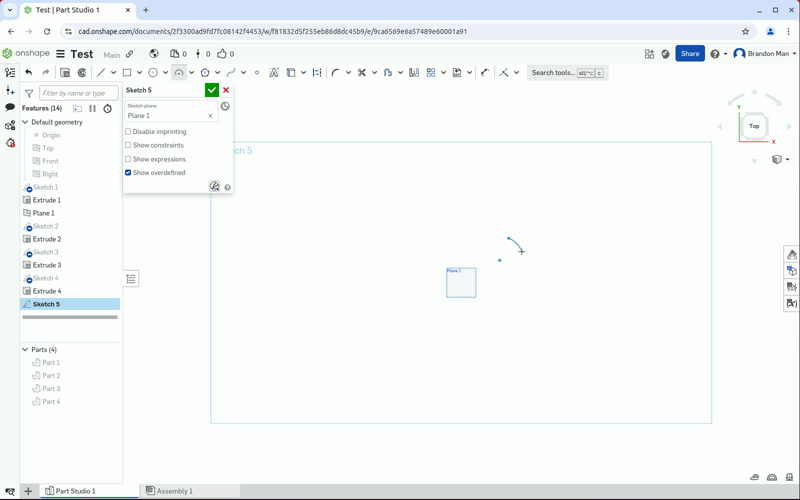
click(521, 251)
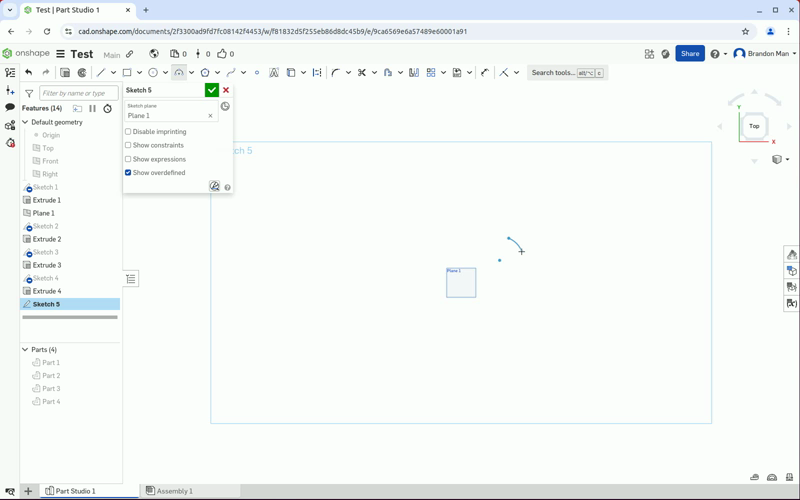
mouse_move(512, 247)
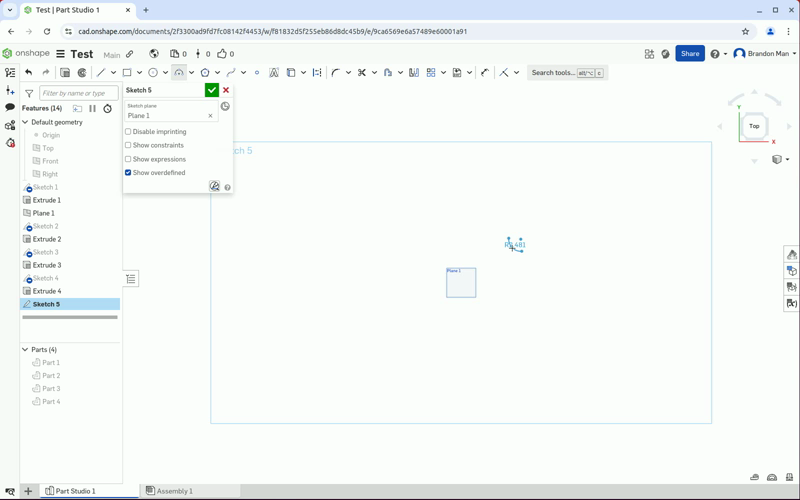
click(512, 247)
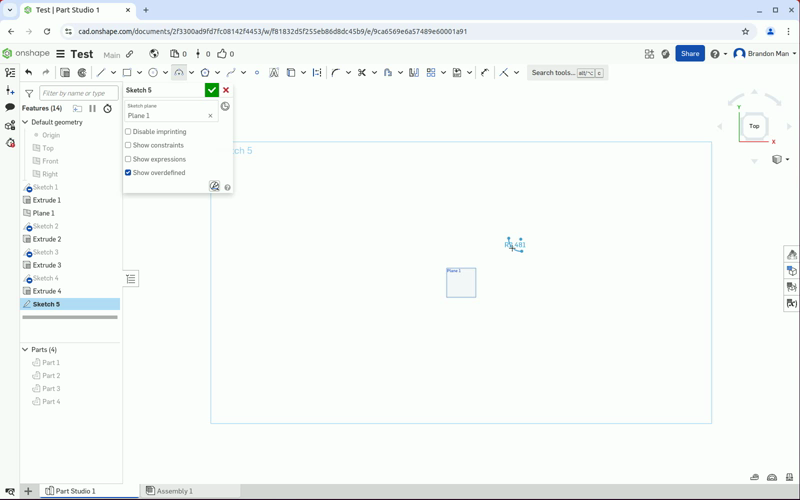
key_up(shift)
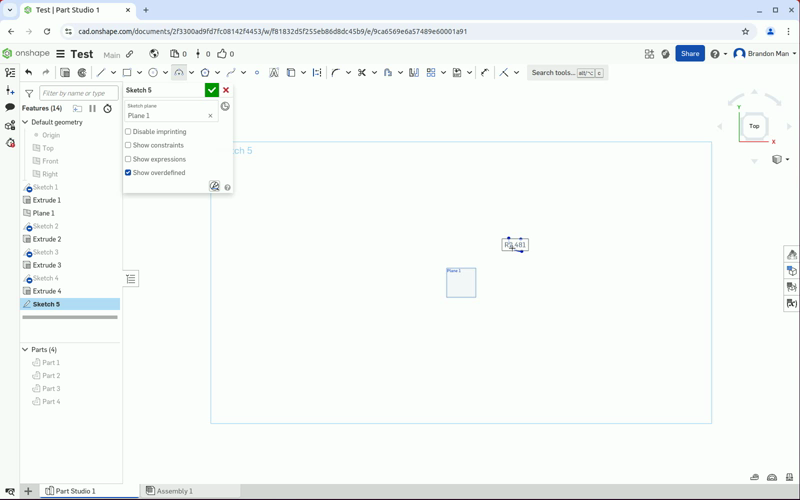
key(esc)
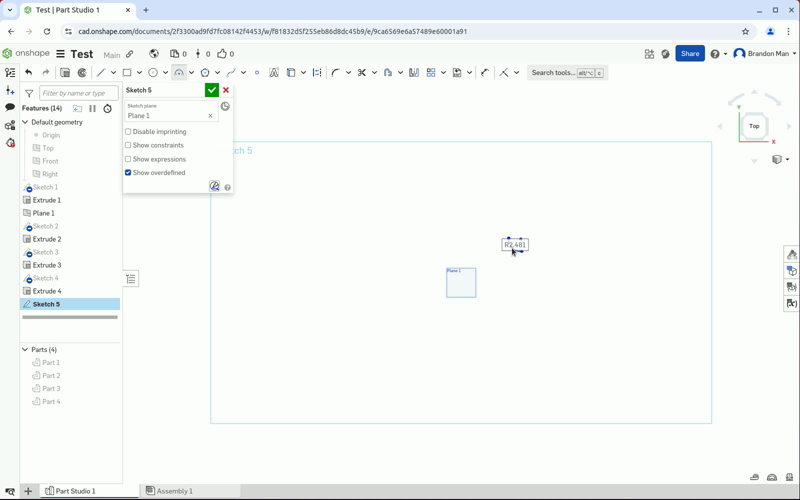
key(l)
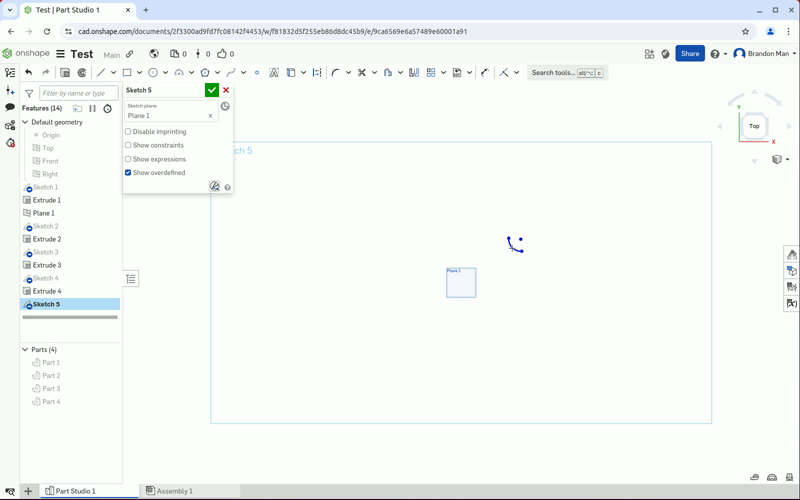
mouse_move(521, 251)
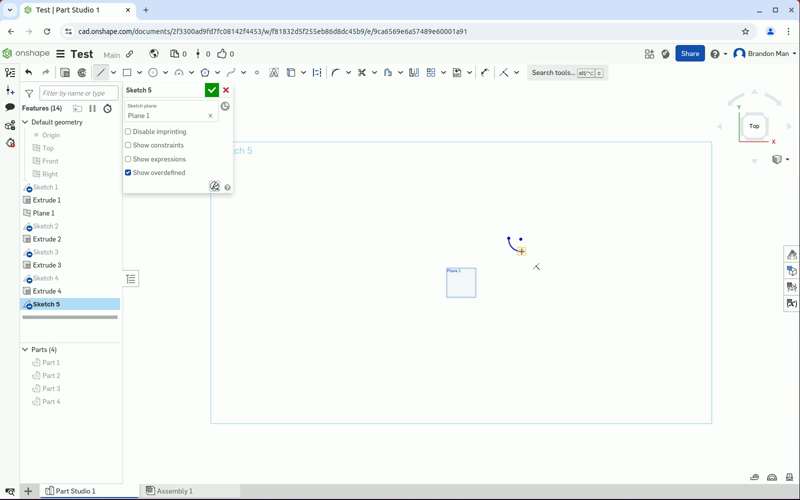
click(521, 251)
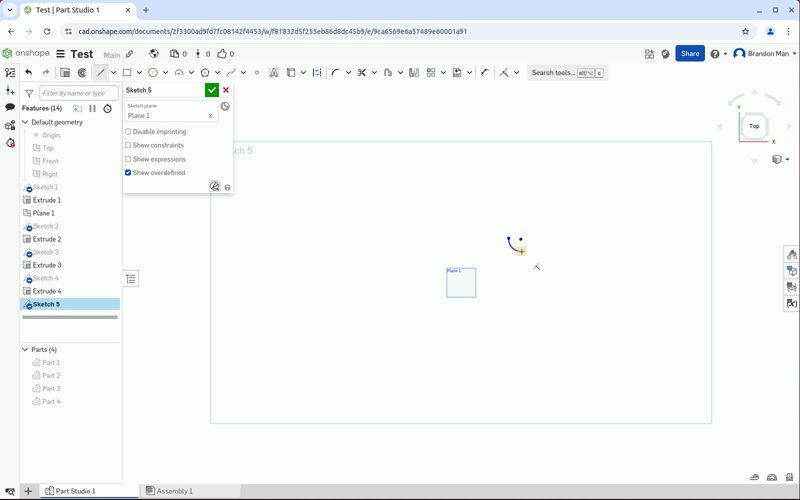
key_down(shift)
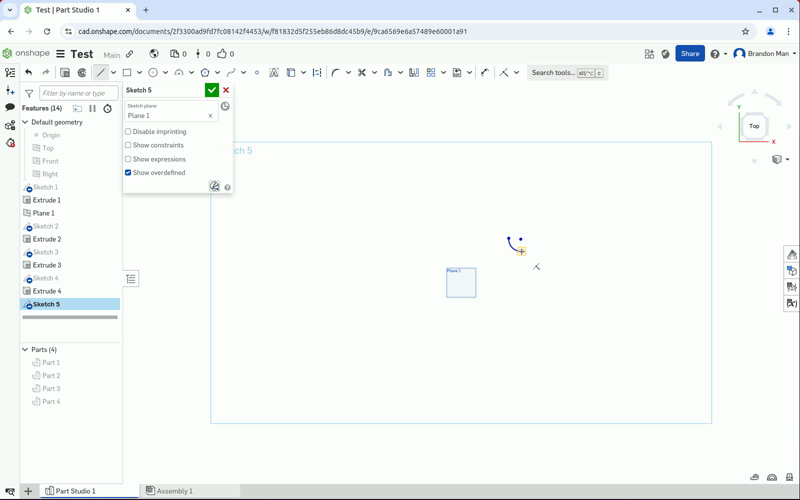
mouse_move(551, 251)
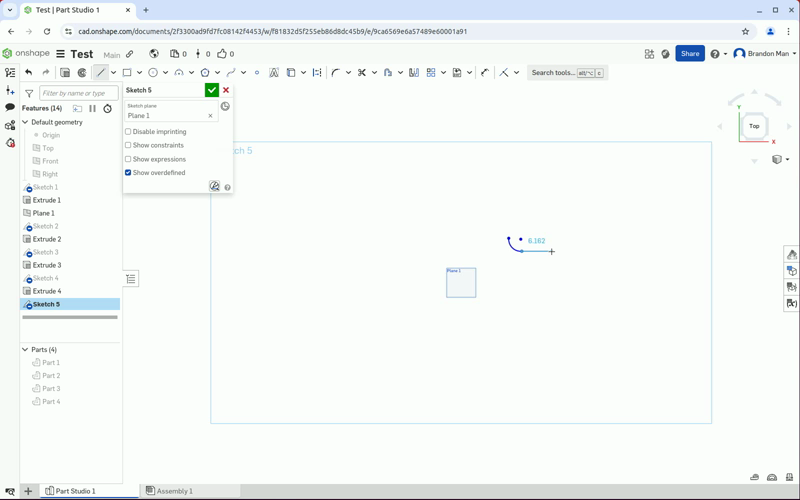
mouse_move(521, 238)
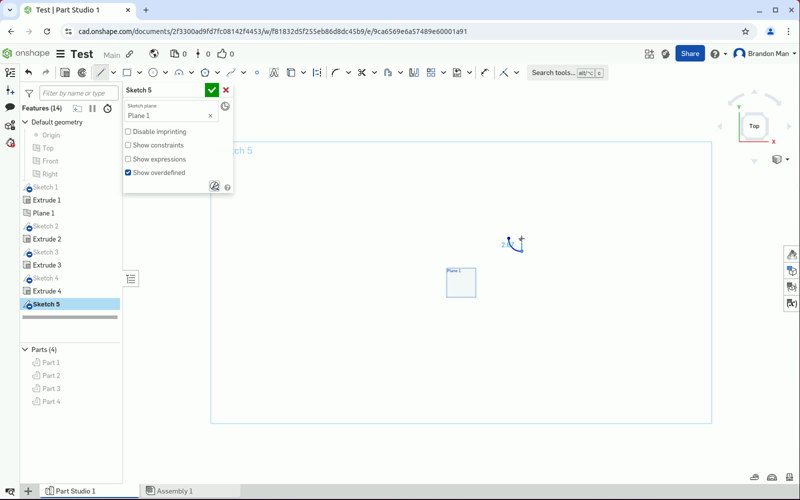
click(521, 238)
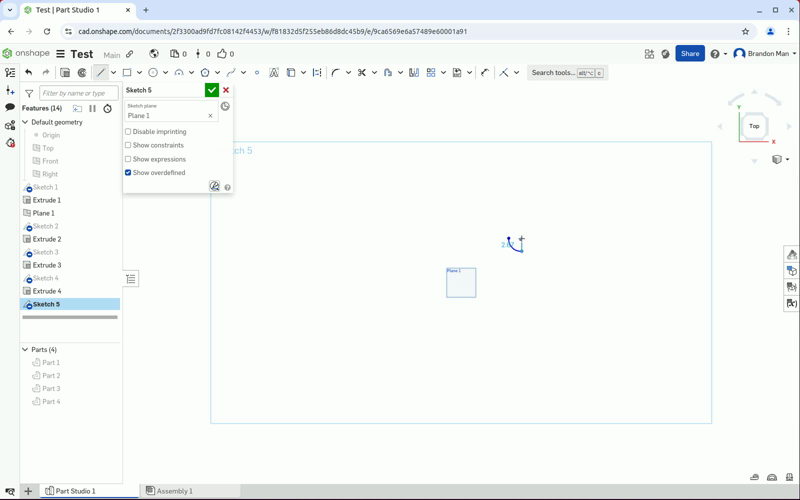
key_up(shift)
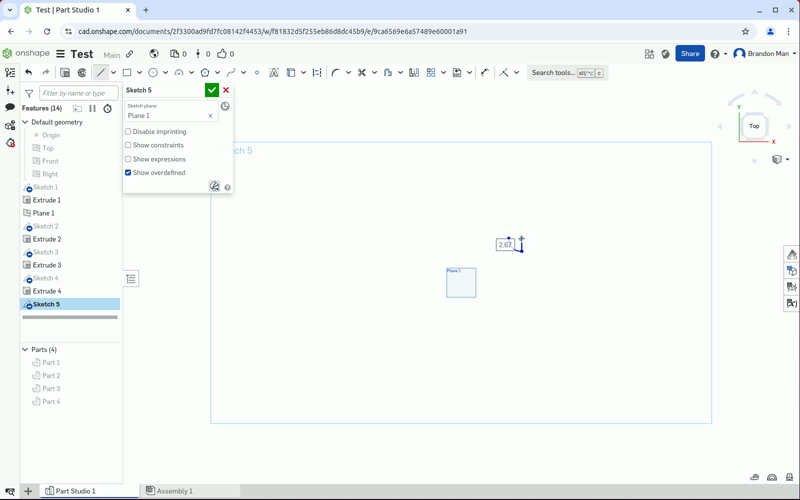
mouse_move(551, 238)
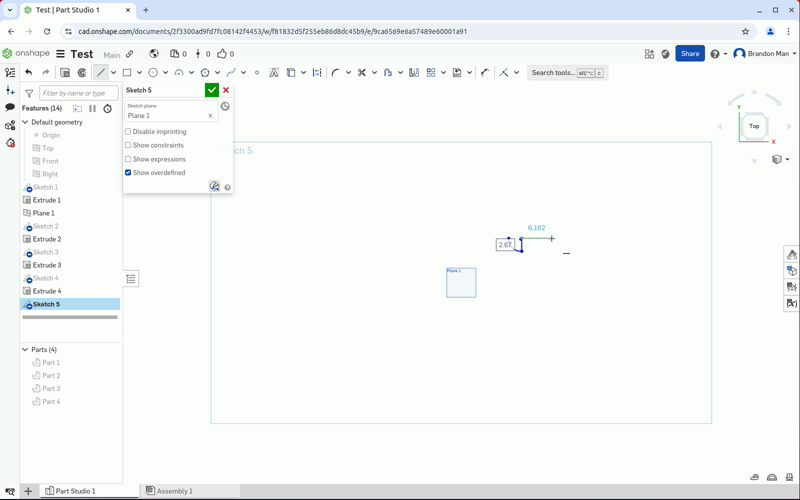
key_down(shift)
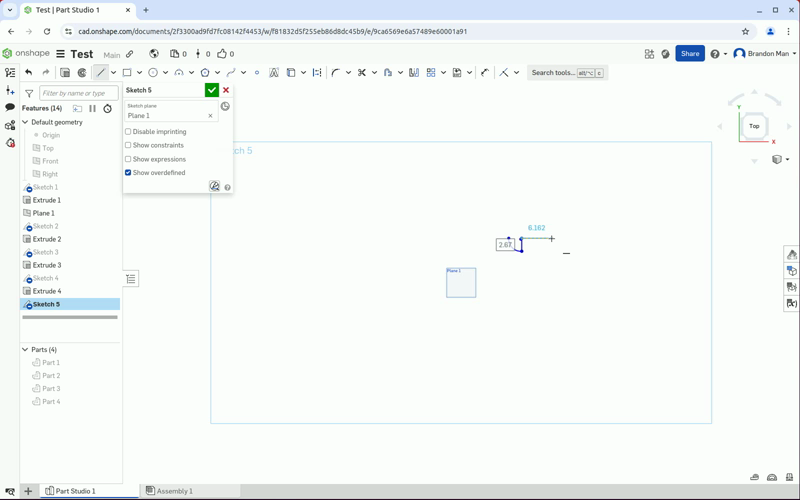
mouse_move(508, 238)
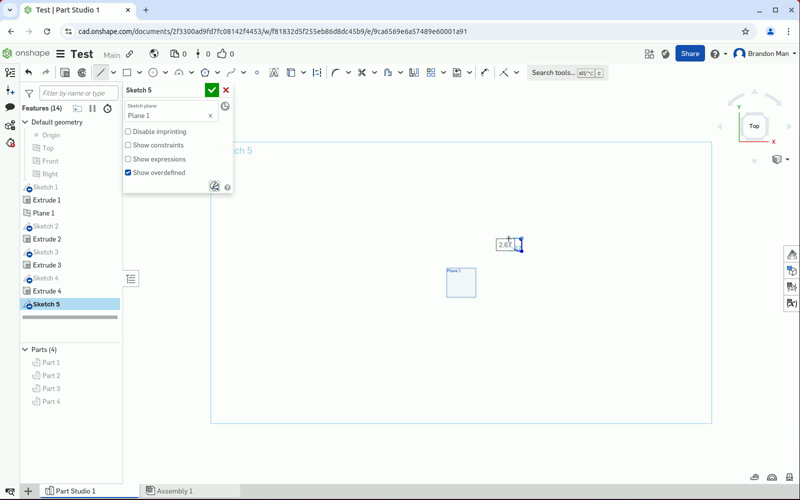
key_up(shift)
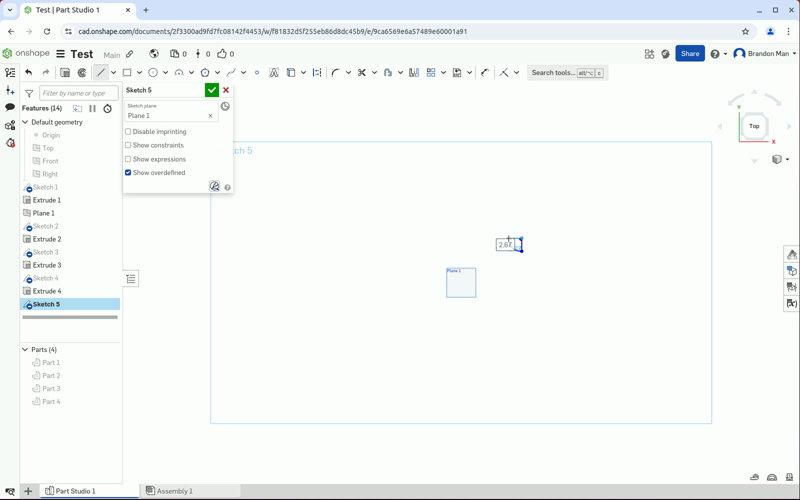
click(508, 238)
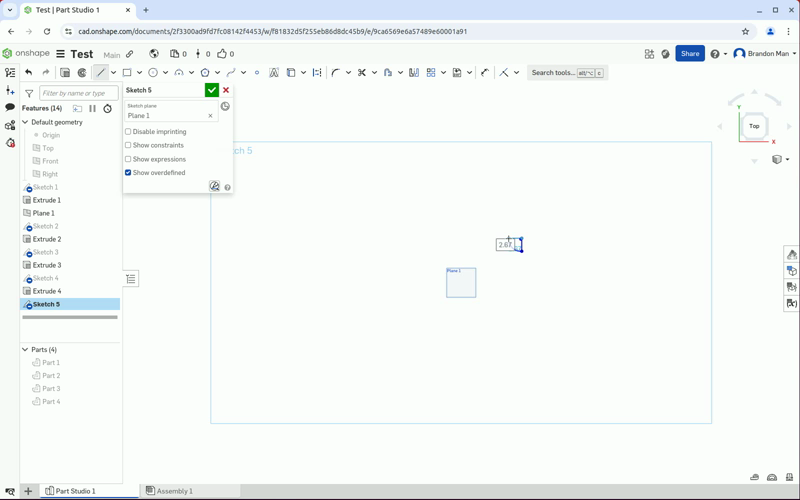
key(esc)
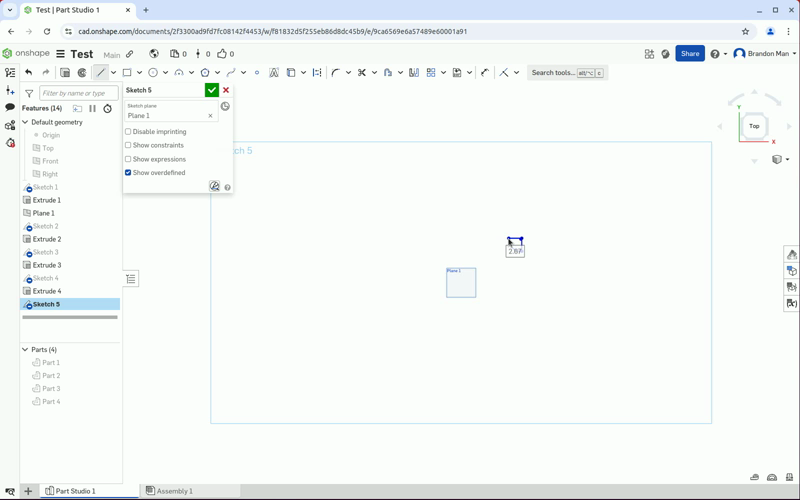
mouse_move(516, 241)
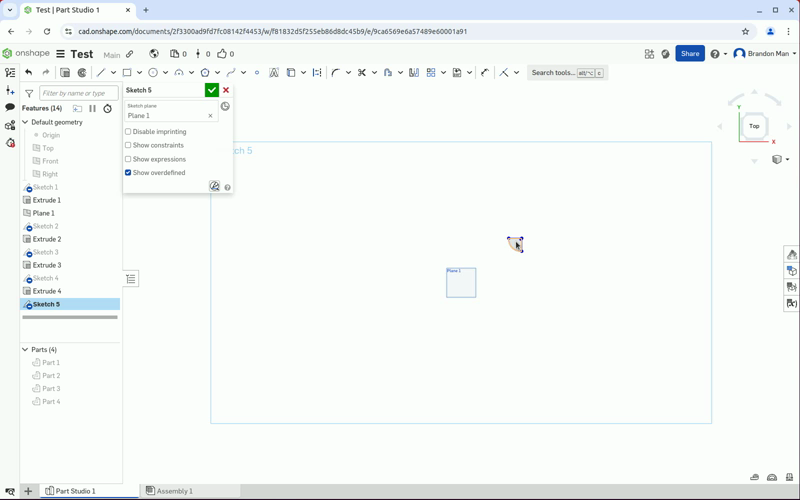
scroll(6)
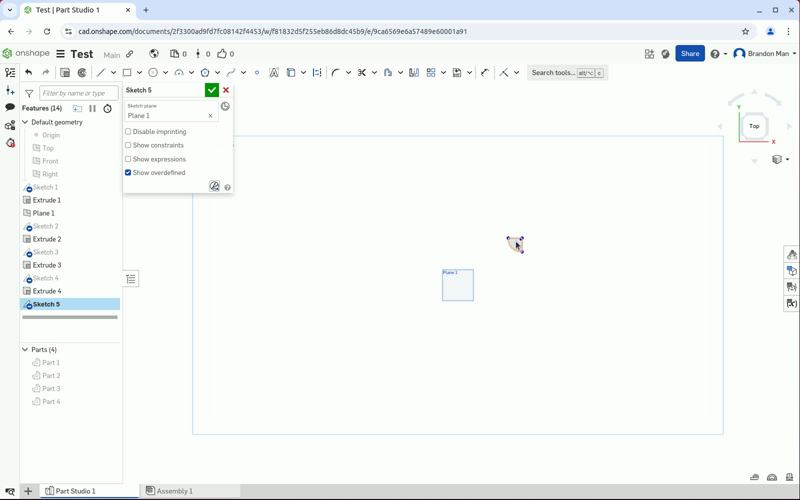
scroll(6)
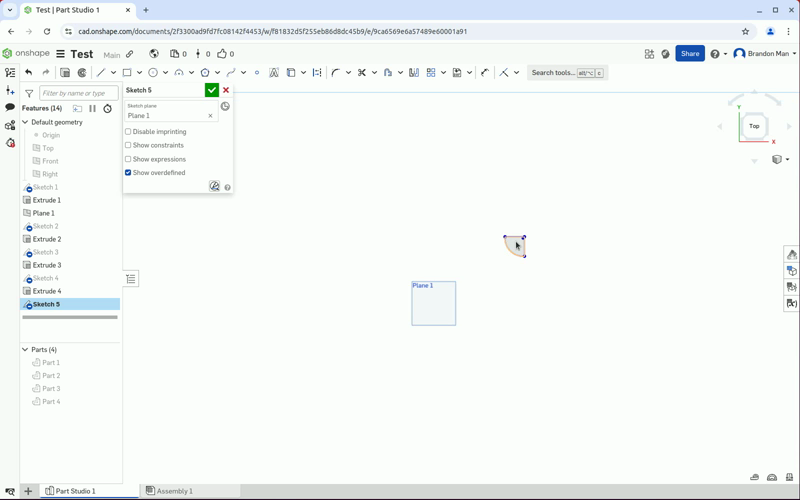
scroll(6)
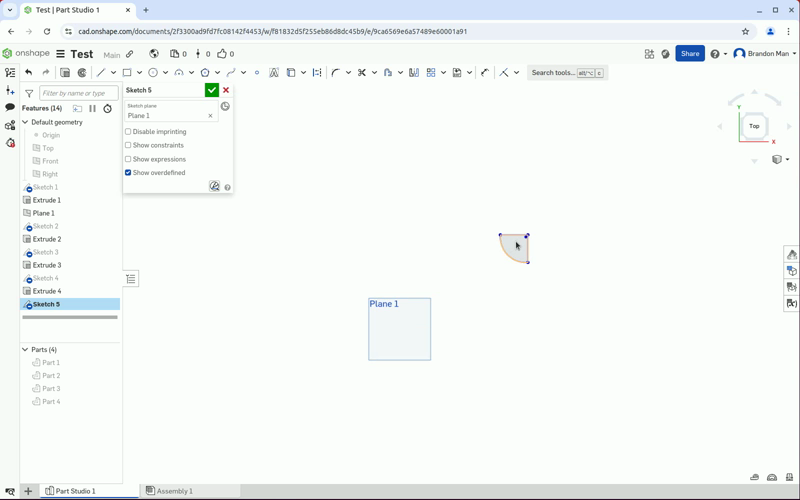
scroll(6)
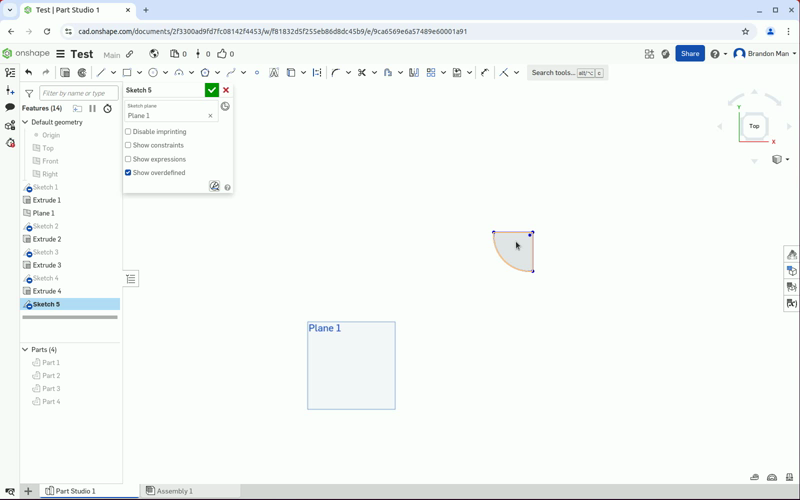
scroll(6)
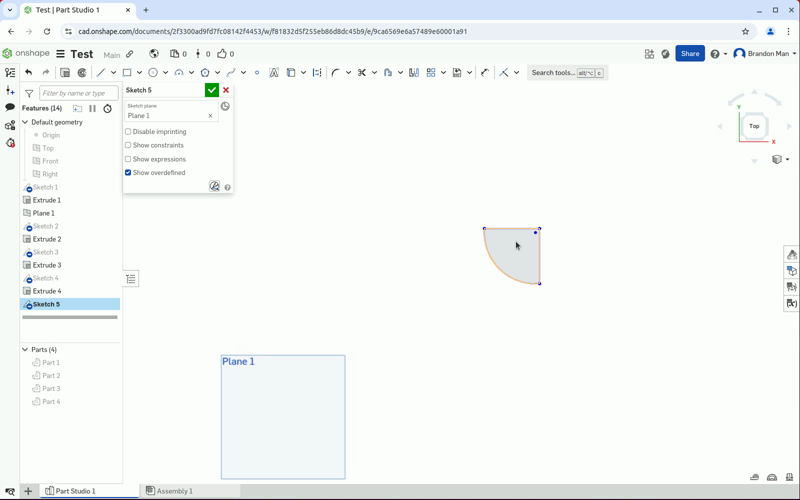
scroll(6)
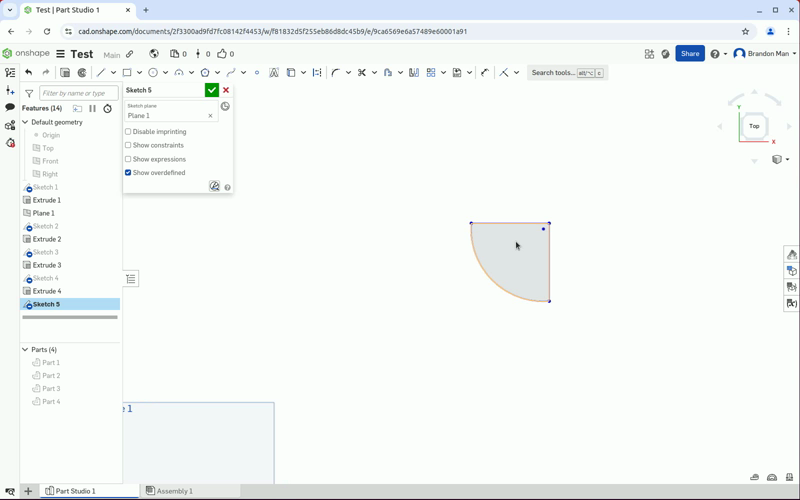
scroll(6)
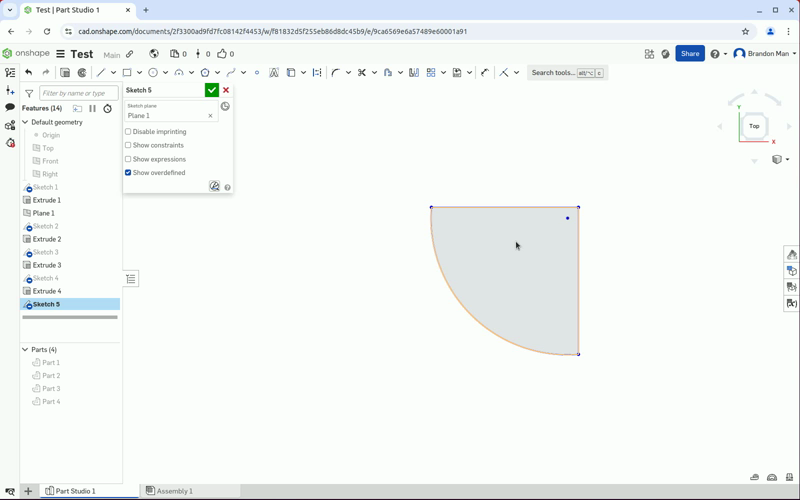
click(516, 241)
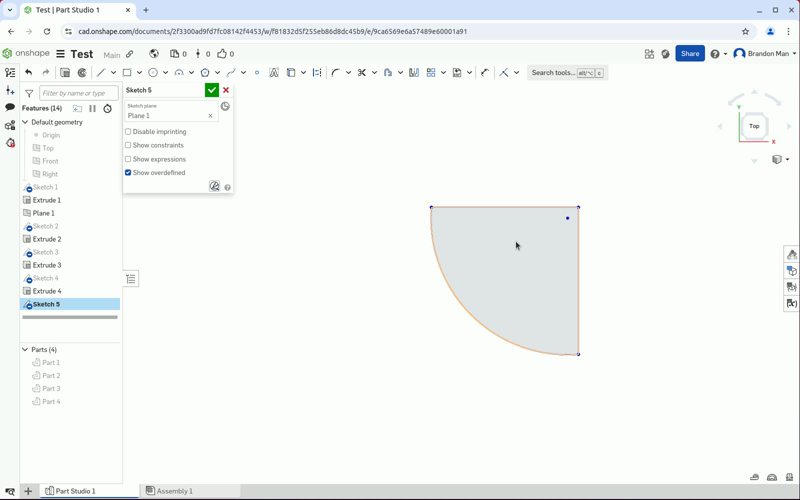
scroll(-6)
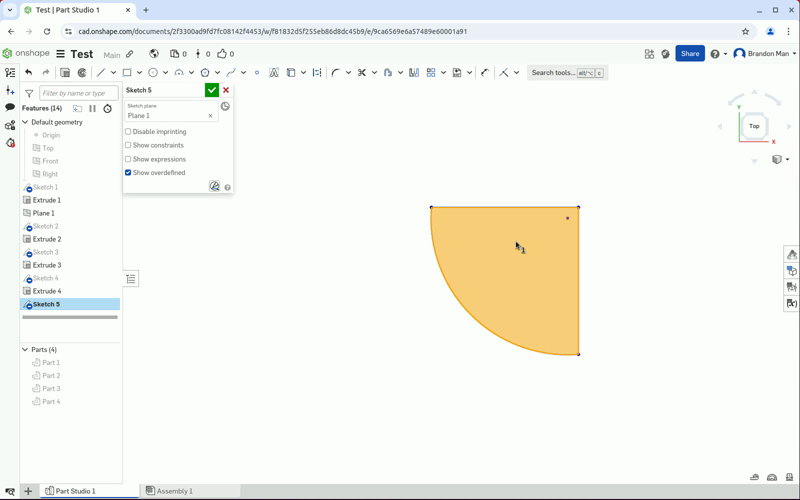
scroll(-6)
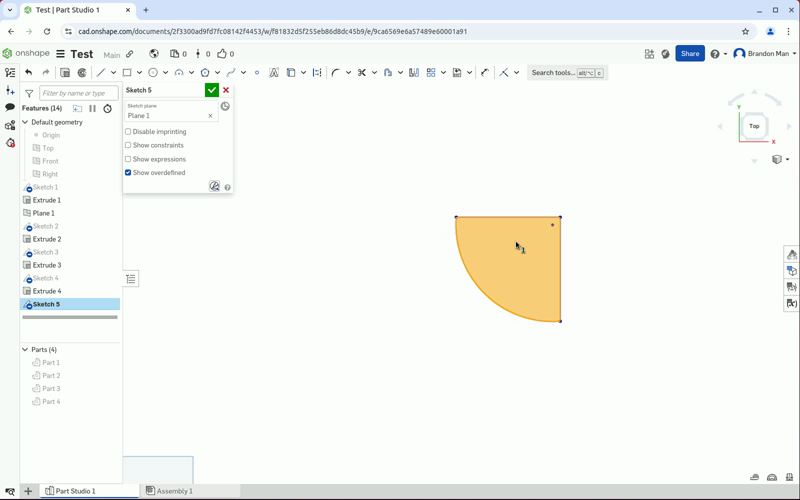
scroll(-6)
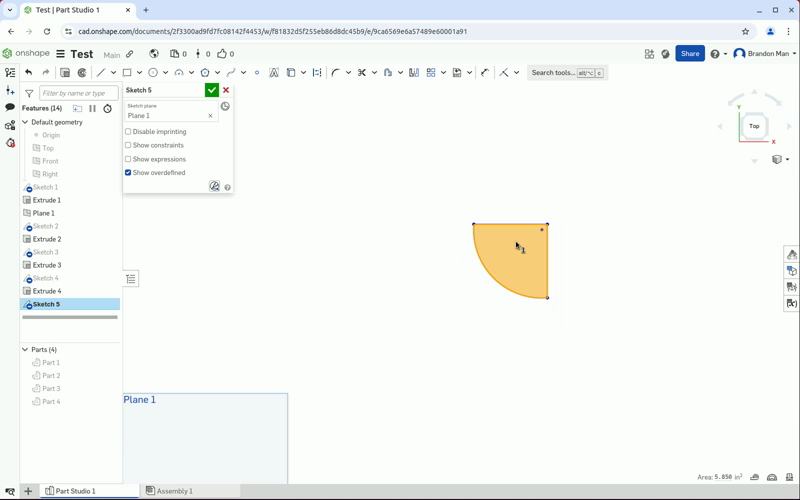
scroll(-6)
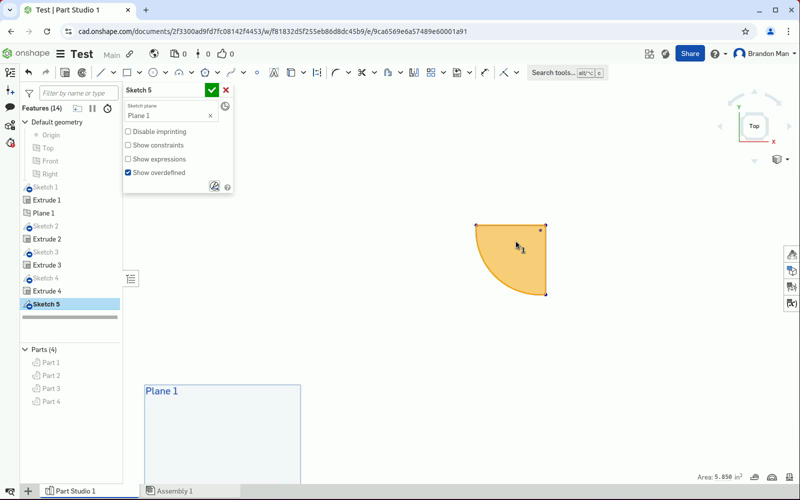
scroll(-6)
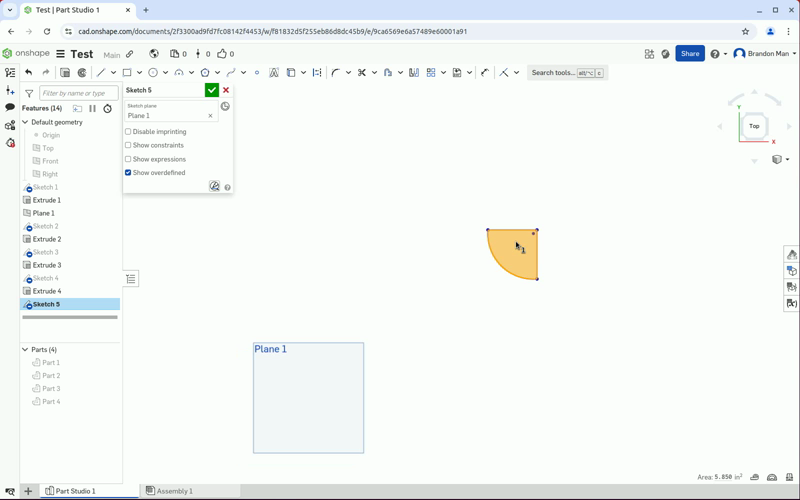
scroll(-6)
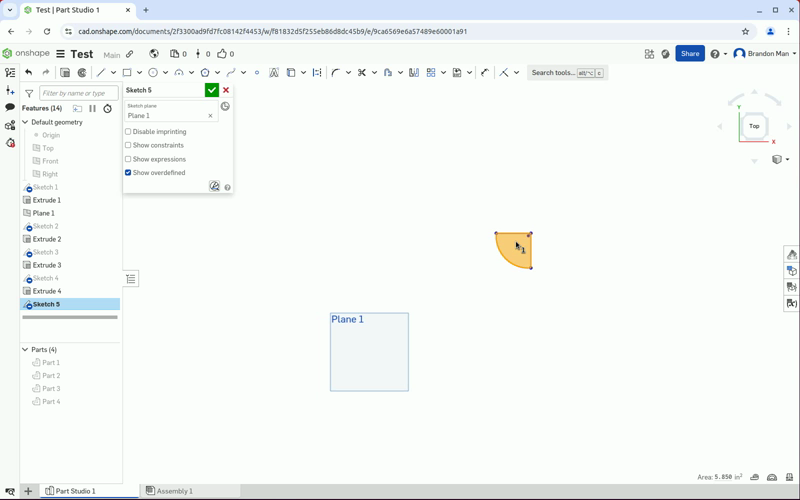
scroll(-6)
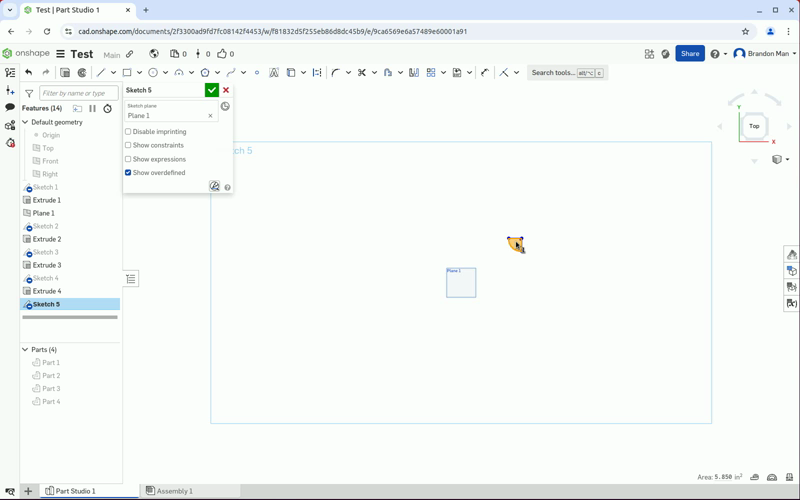
mouse_move(73, 352)
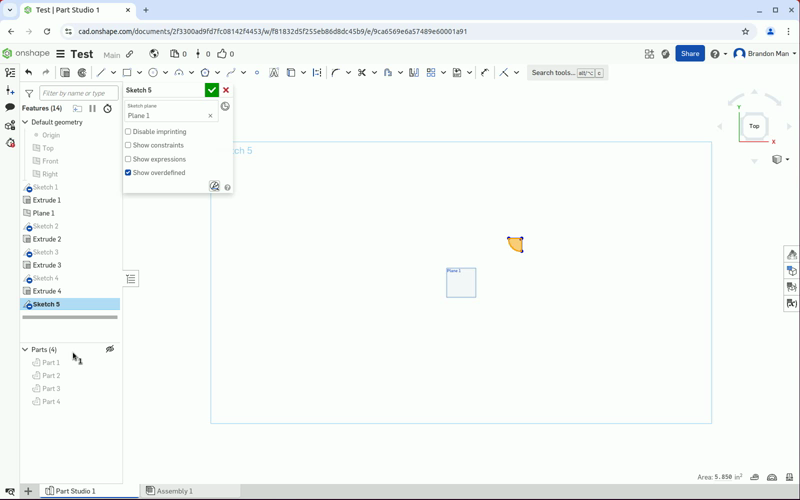
key(shift+y)
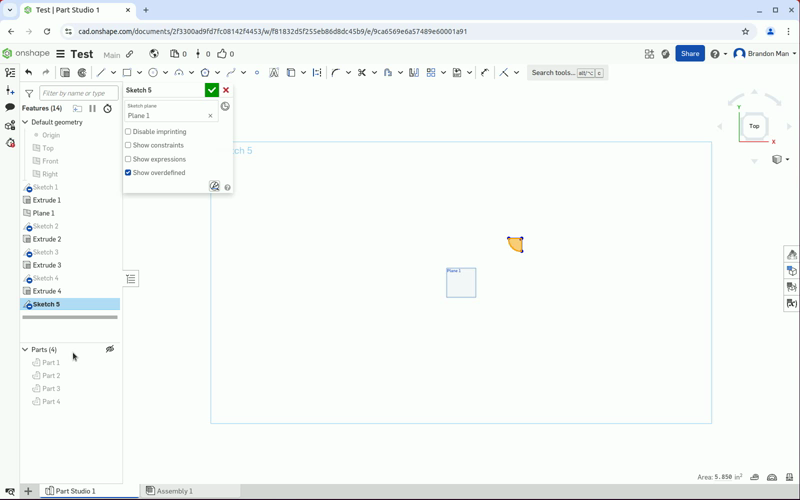
key(shift+e)
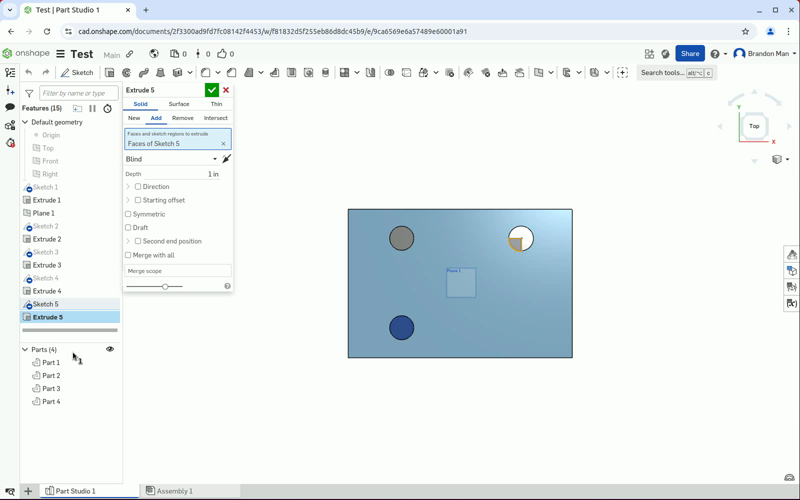
mouse_move(143, 106)
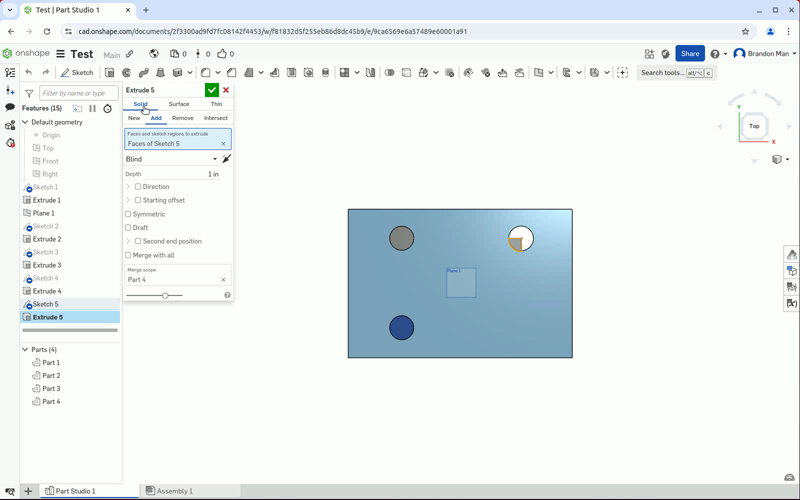
click(143, 106)
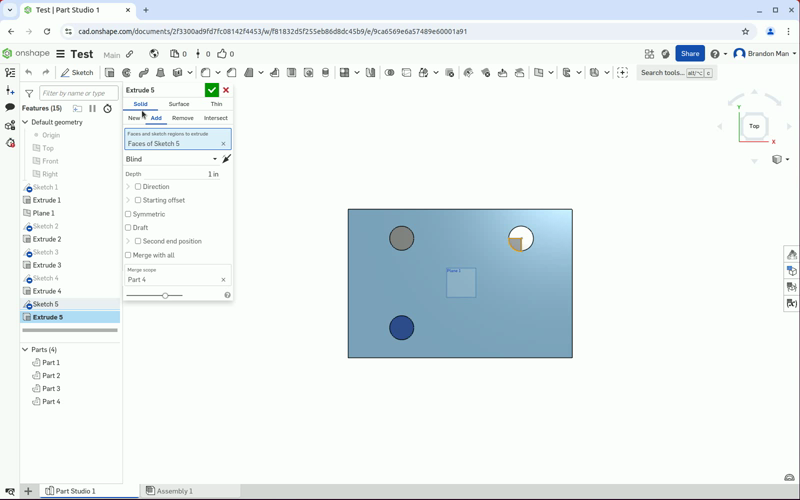
mouse_move(137, 120)
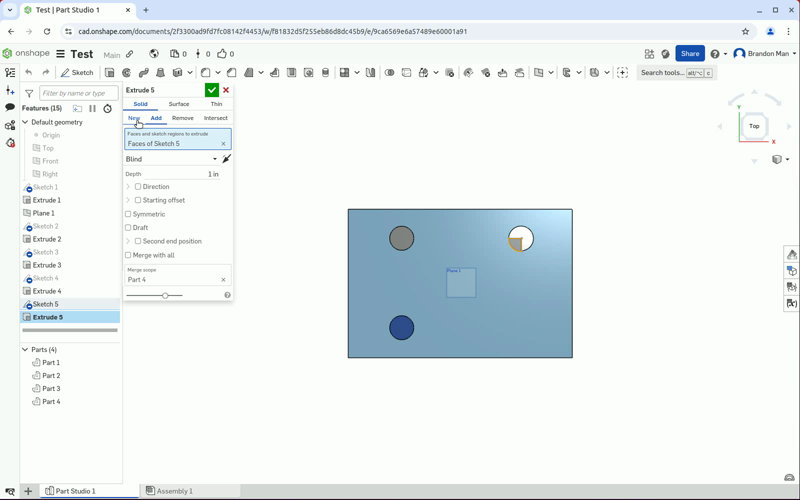
click(137, 120)
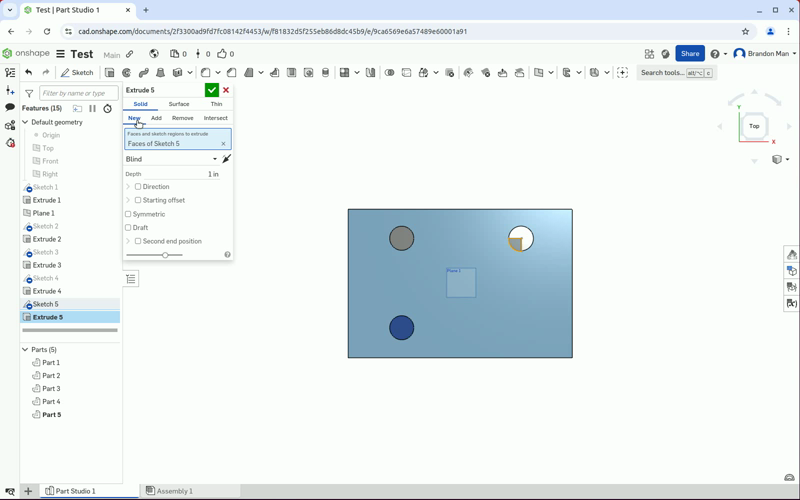
key(tab, 4)
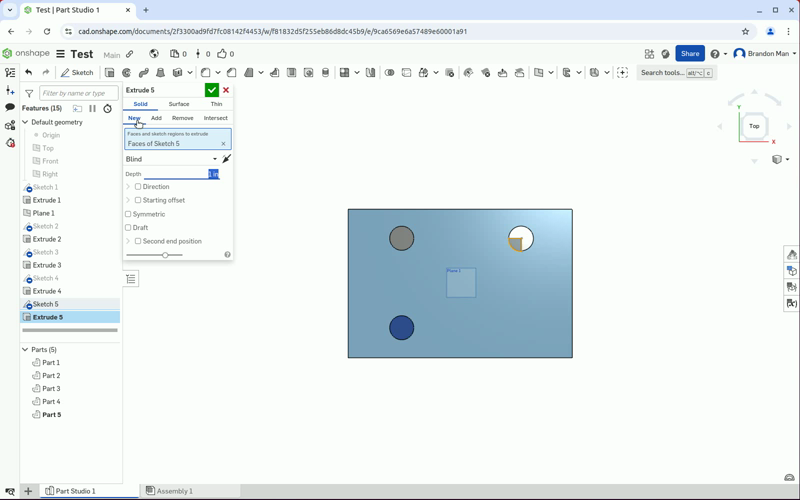
text(15.405)
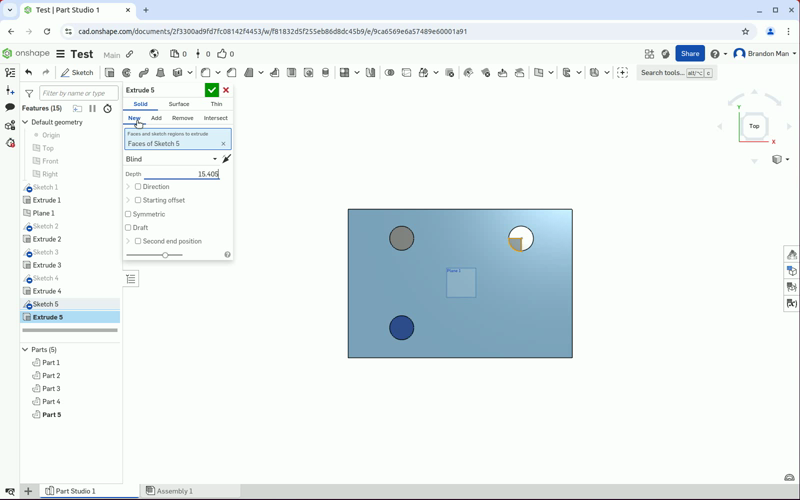
key(enter)
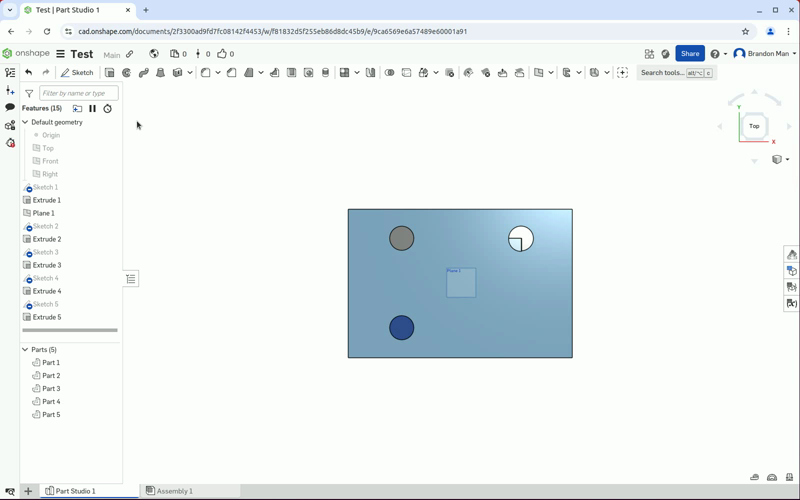
key(shift+h)
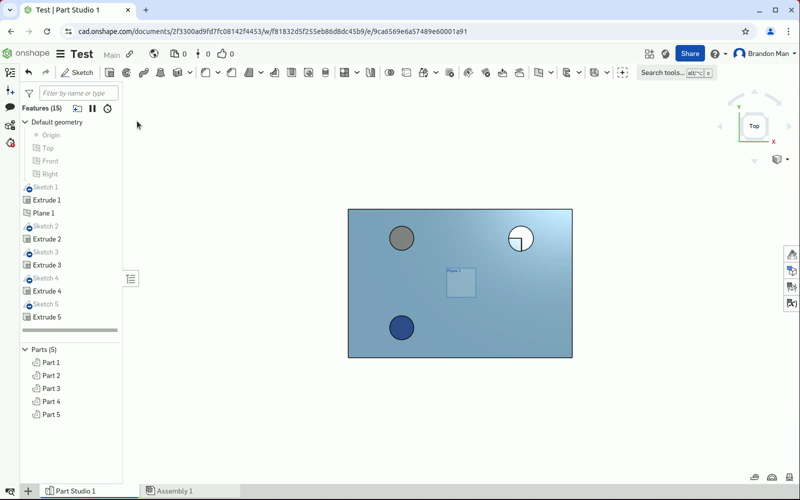
key(shift+h)
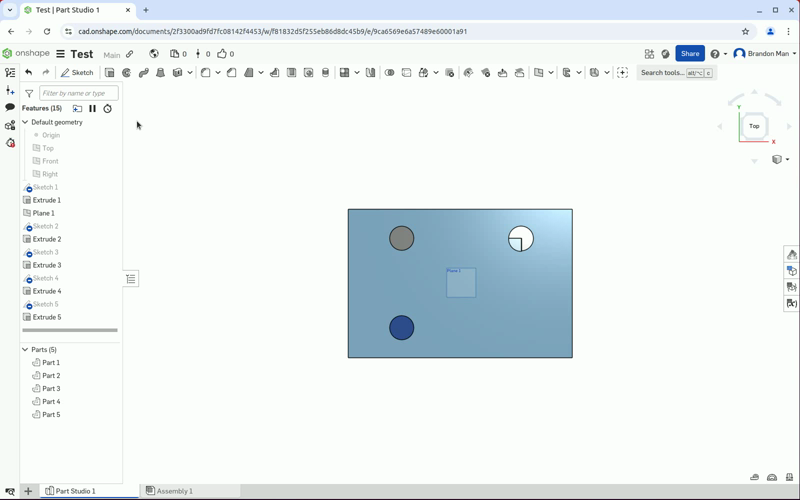
mouse_move(73, 189)
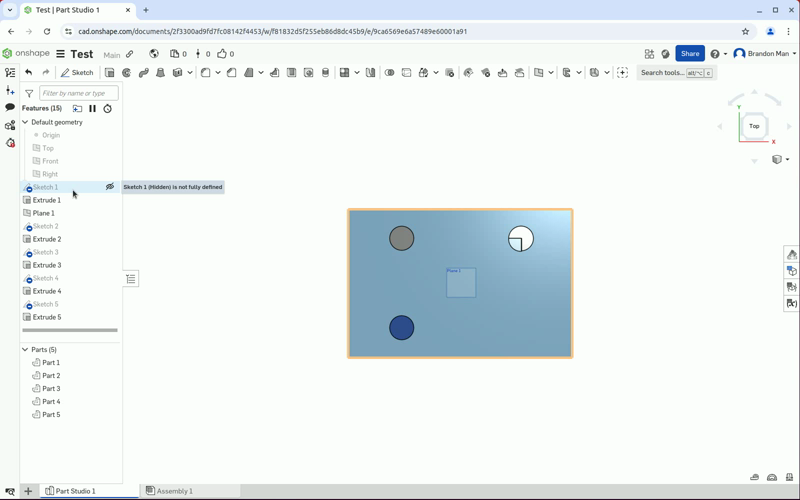
click(73, 189)
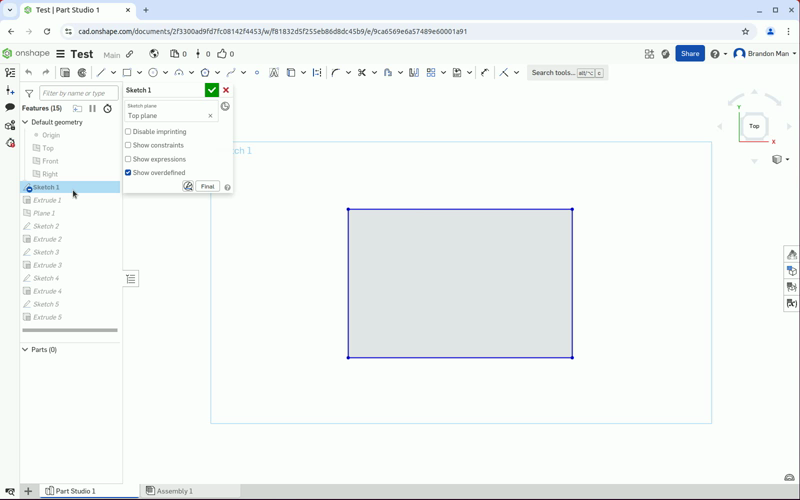
mouse_move(229, 92)
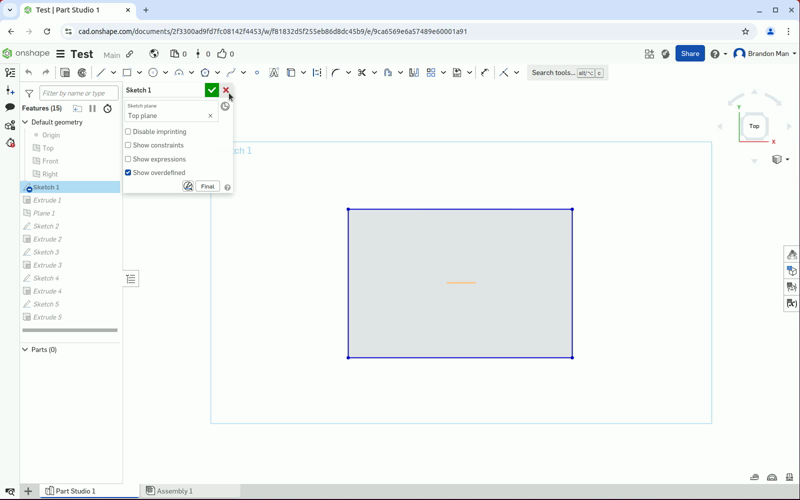
click(229, 92)
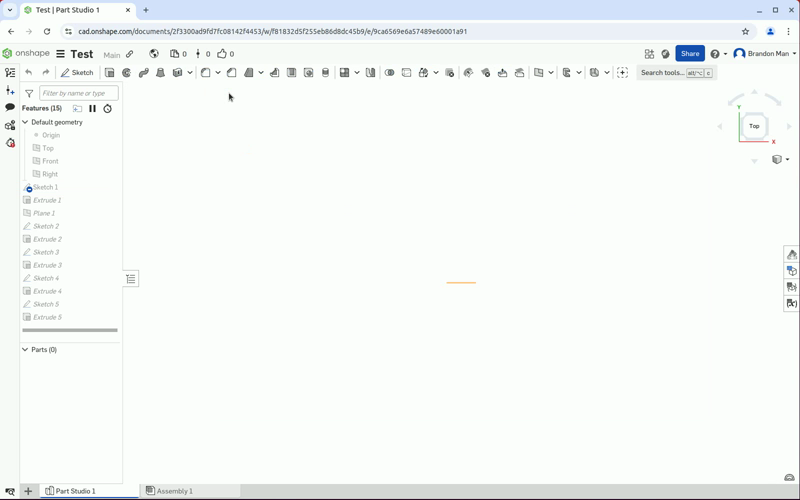
key(shift+s)
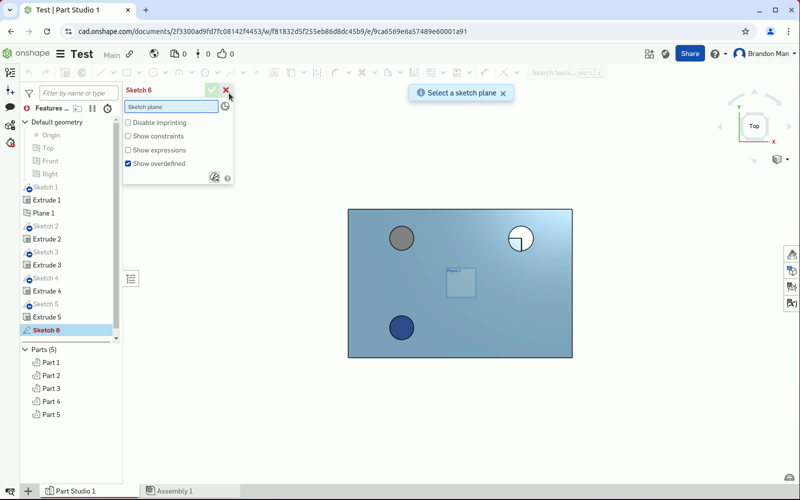
mouse_move(69, 215)
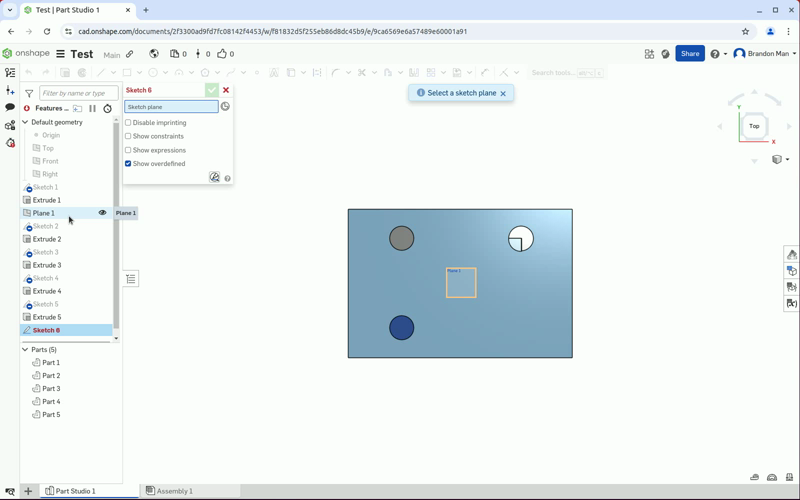
click(69, 215)
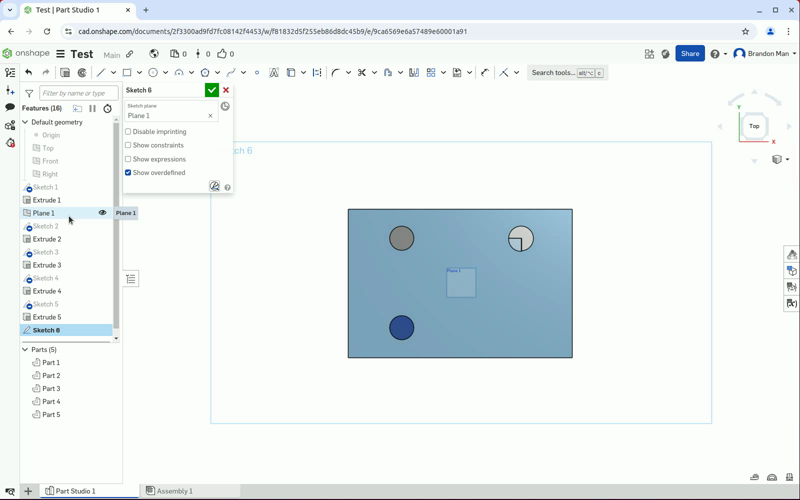
mouse_move(73, 352)
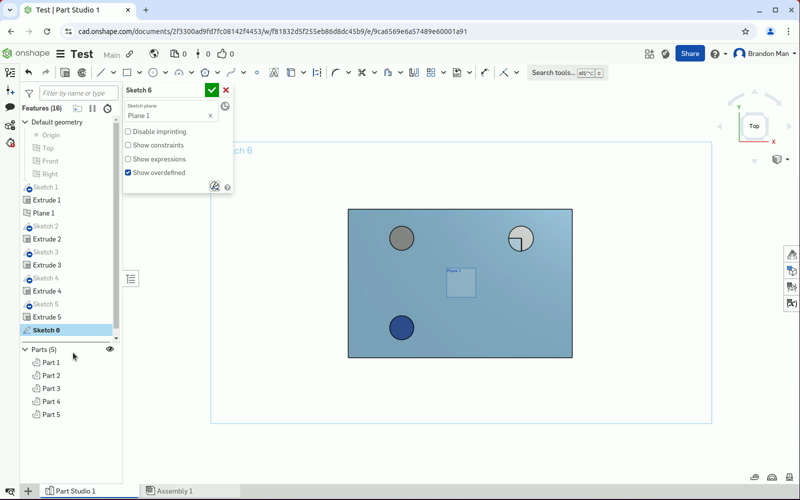
key(y)
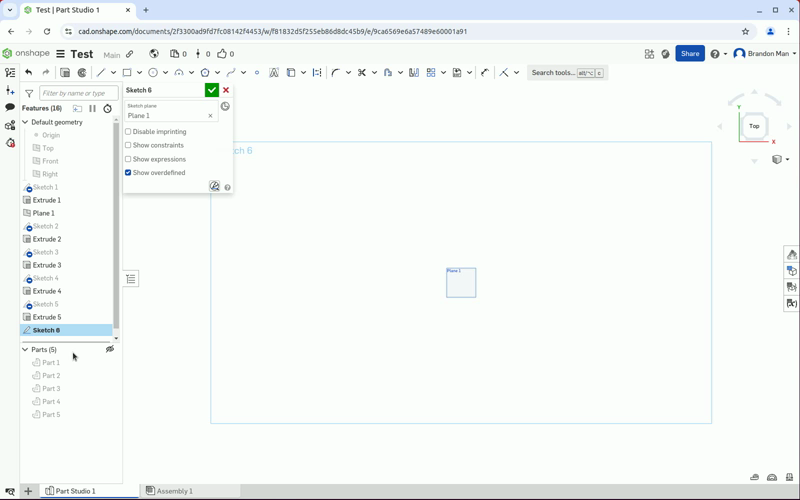
key(a)
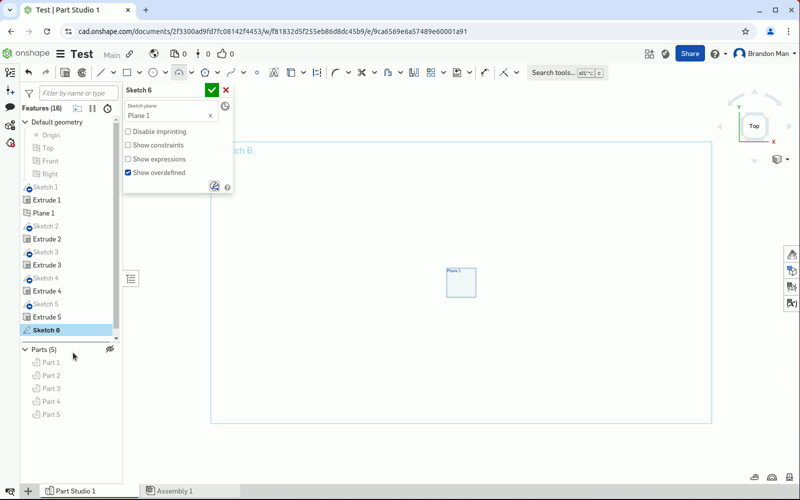
key_down(shift)
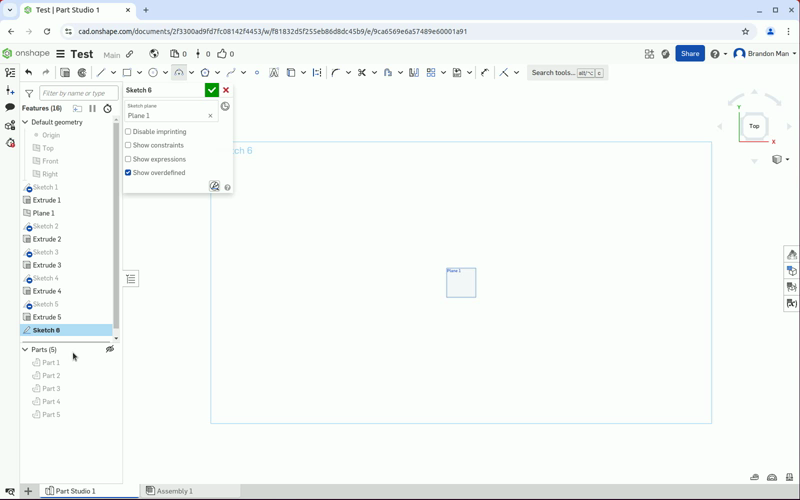
mouse_move(508, 327)
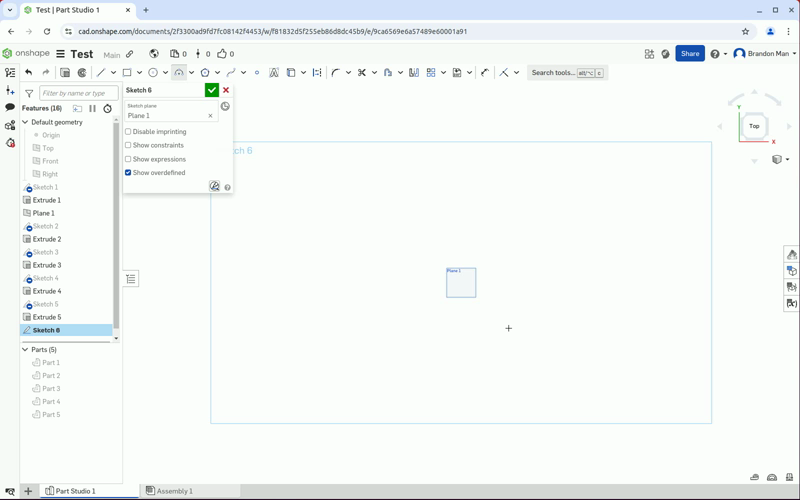
click(508, 327)
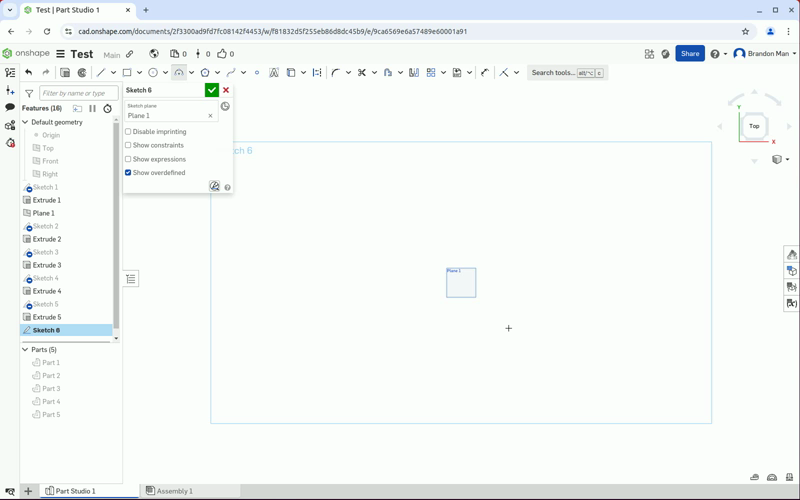
key_up(shift)
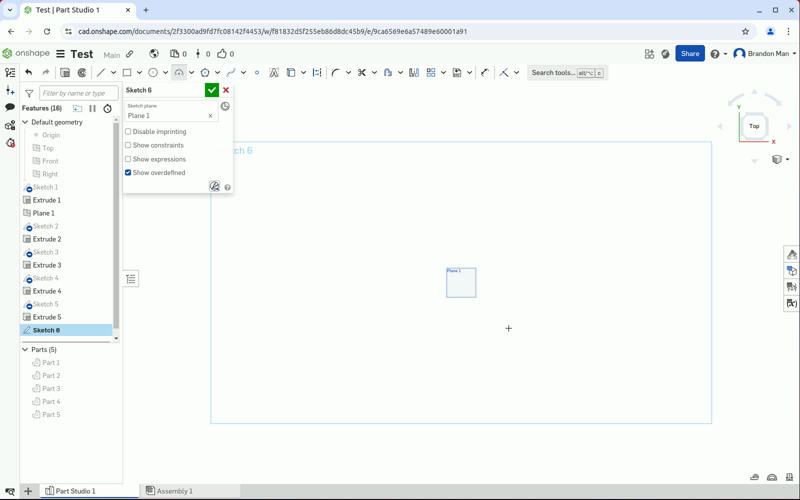
key_down(shift)
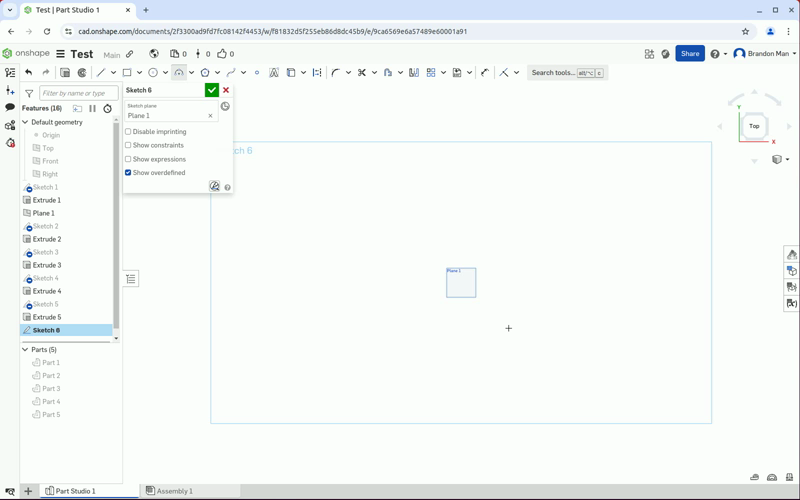
mouse_move(521, 315)
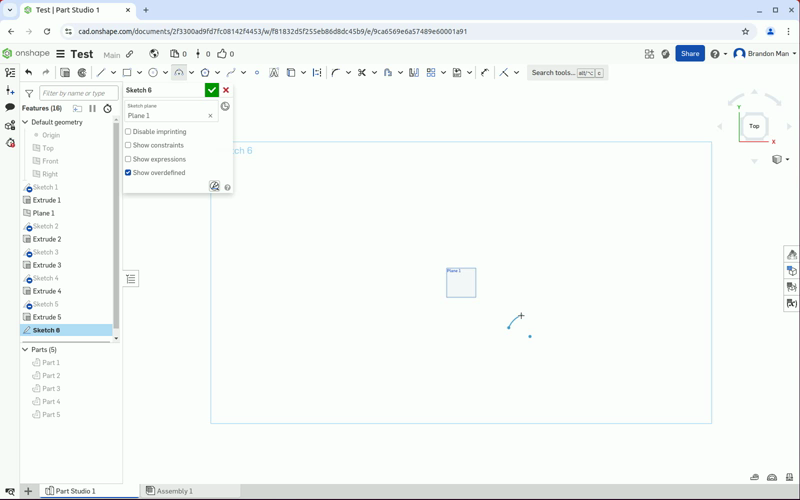
click(521, 315)
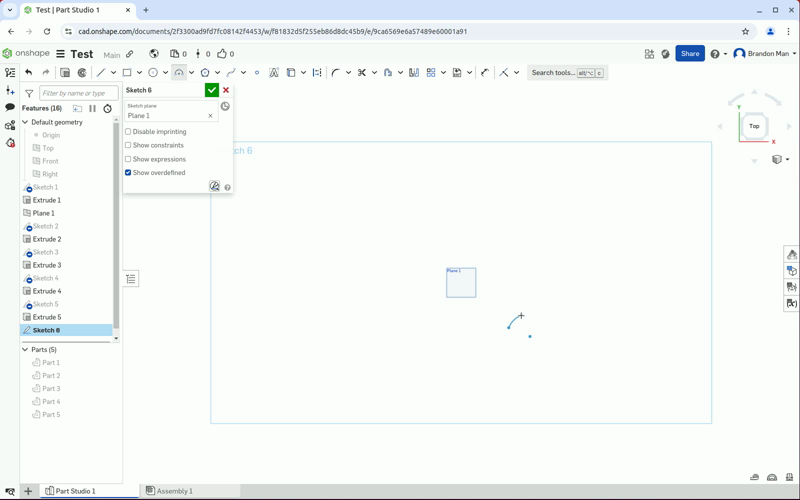
mouse_move(529, 336)
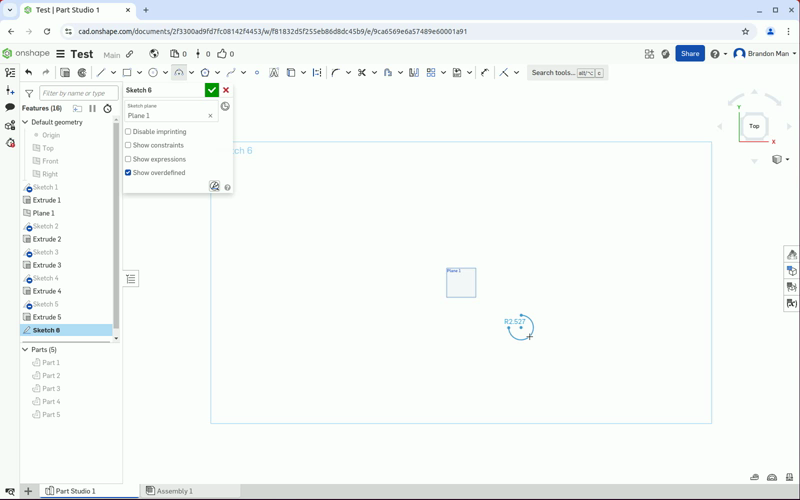
click(529, 336)
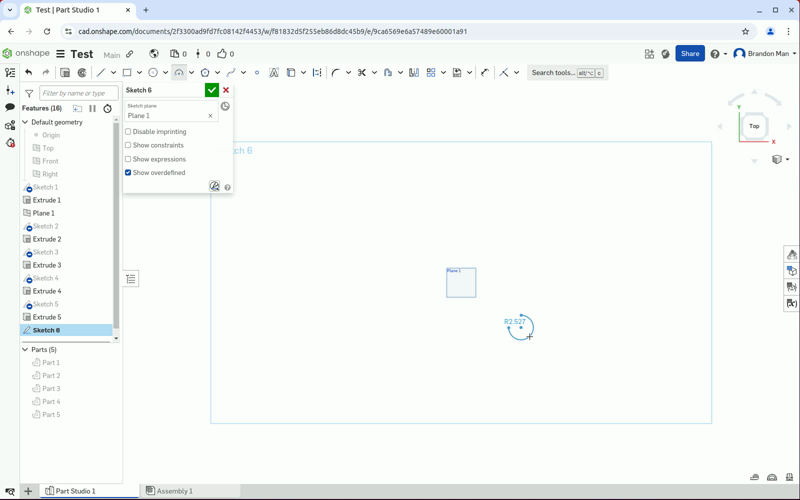
key_up(shift)
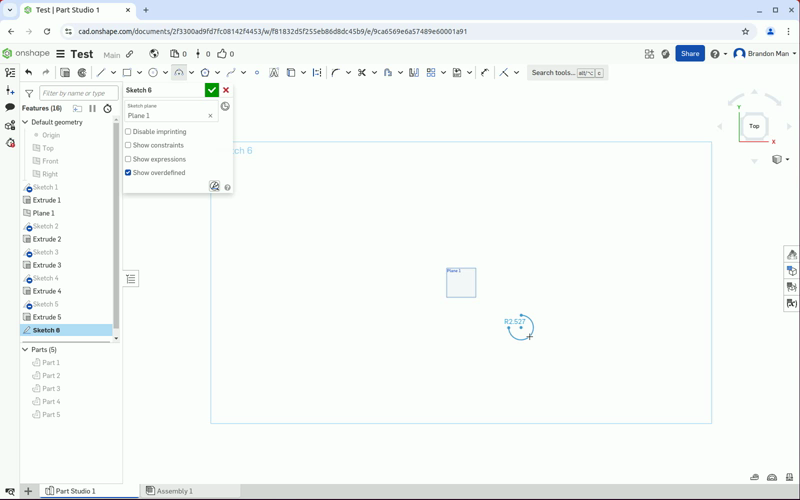
key(esc)
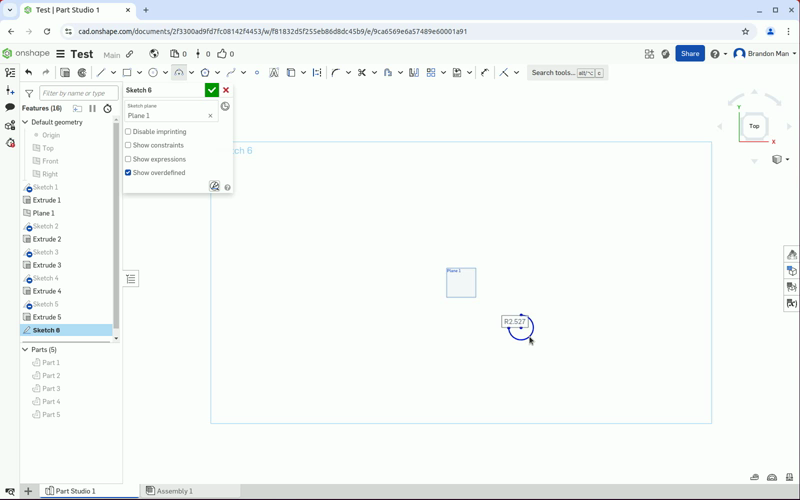
key(l)
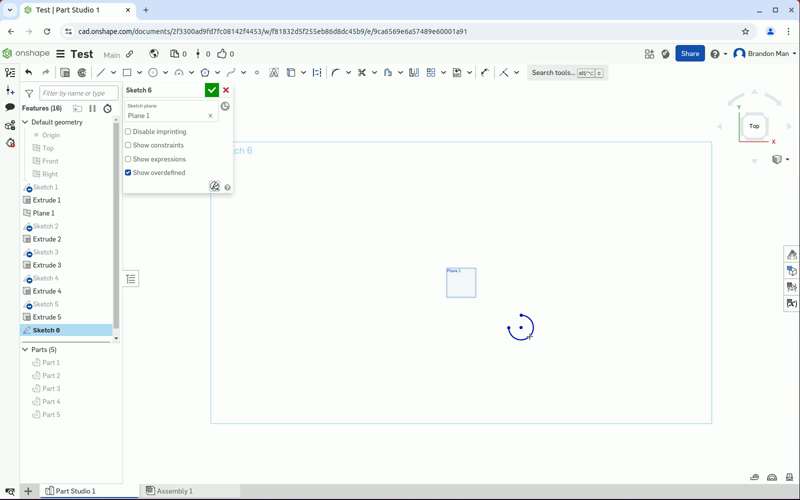
mouse_move(521, 315)
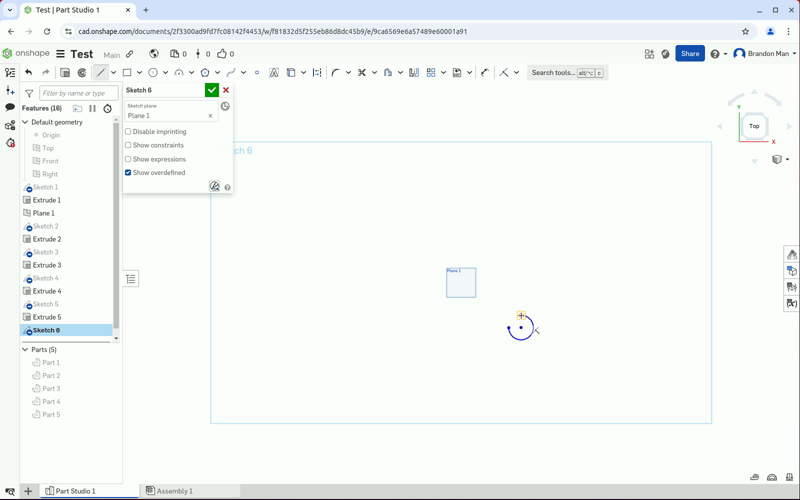
click(521, 315)
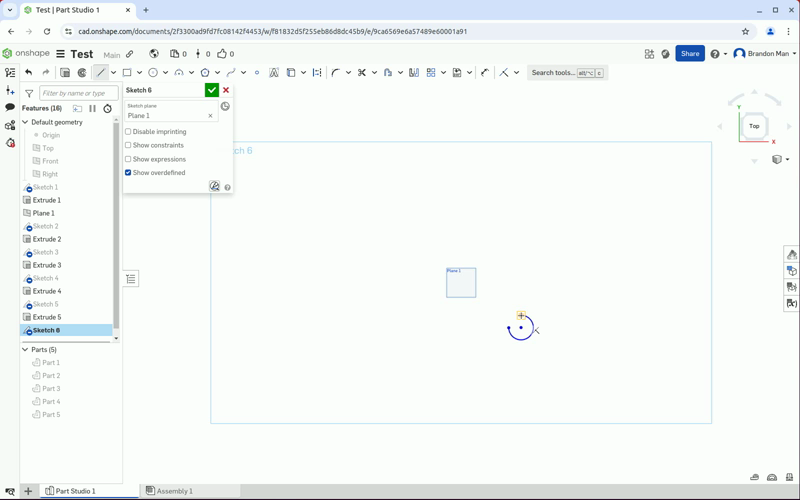
key_down(shift)
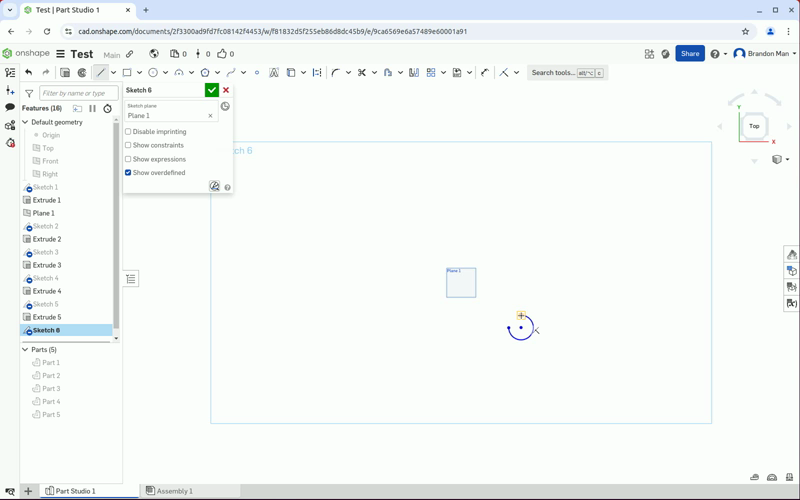
mouse_move(551, 315)
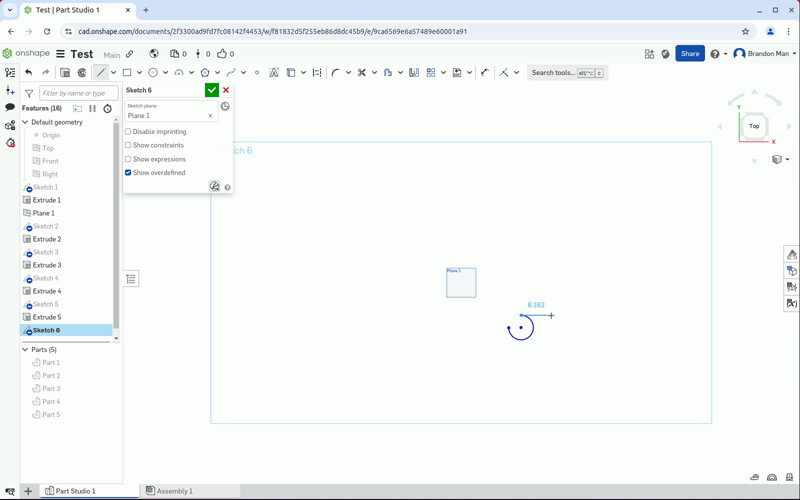
mouse_move(521, 327)
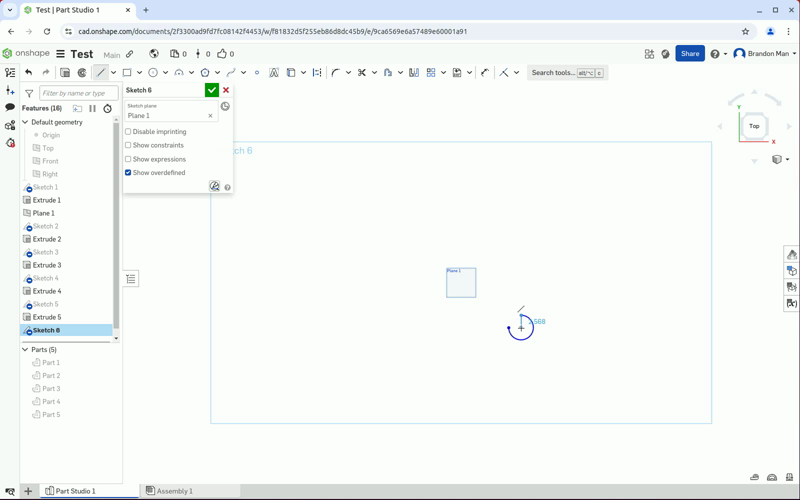
click(521, 327)
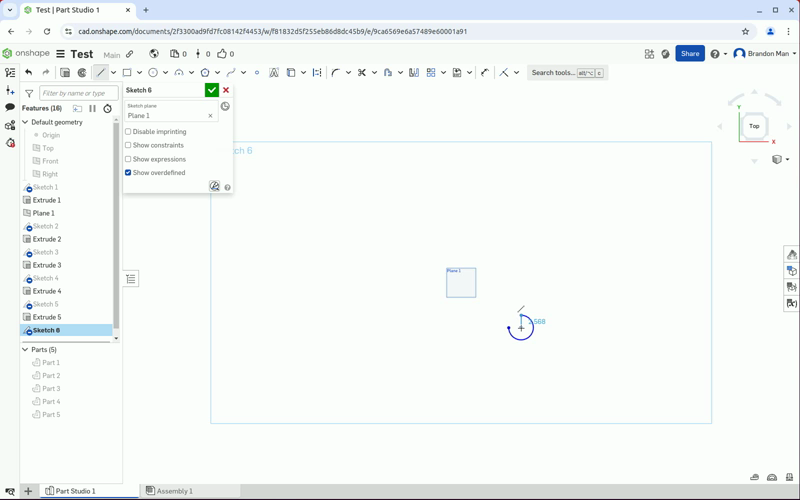
key_up(shift)
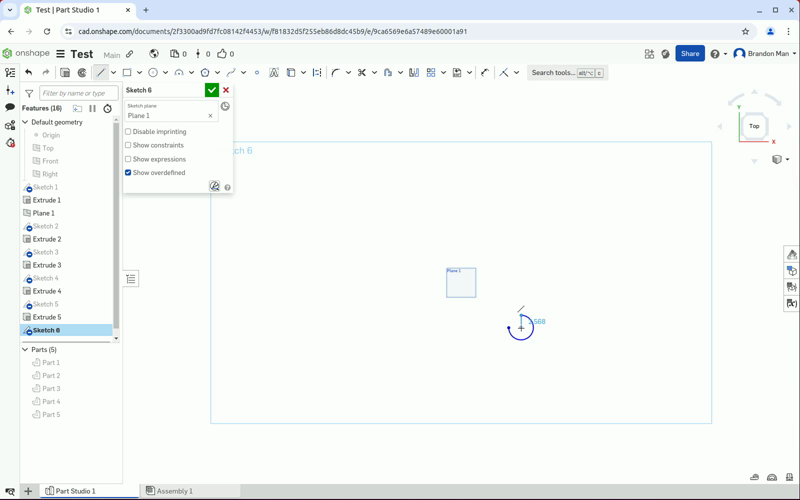
mouse_move(551, 327)
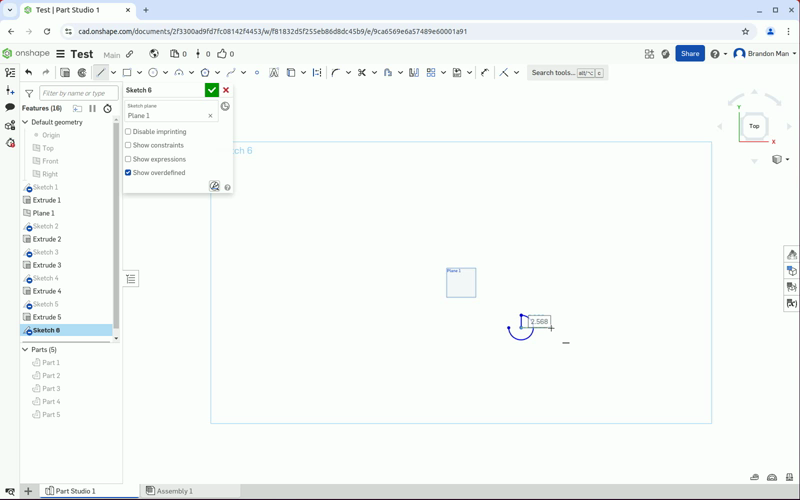
key_down(shift)
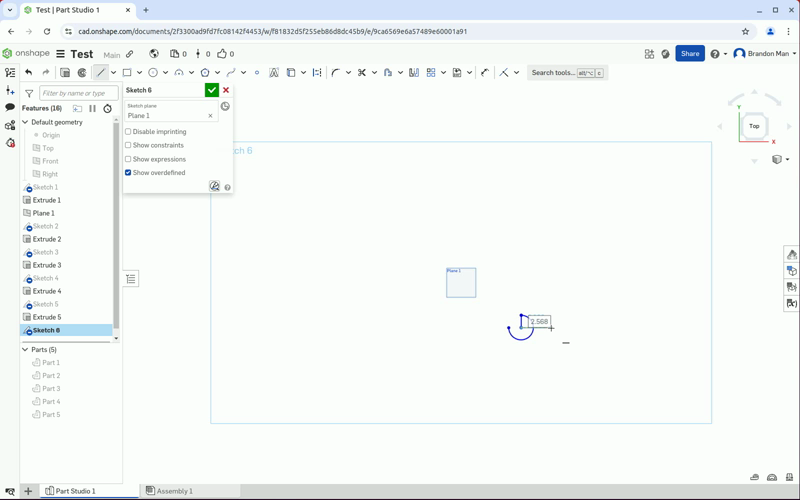
mouse_move(508, 327)
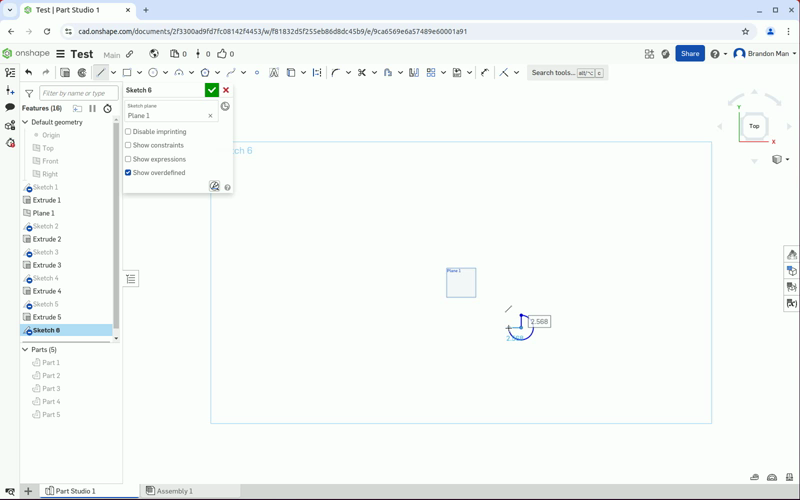
key_up(shift)
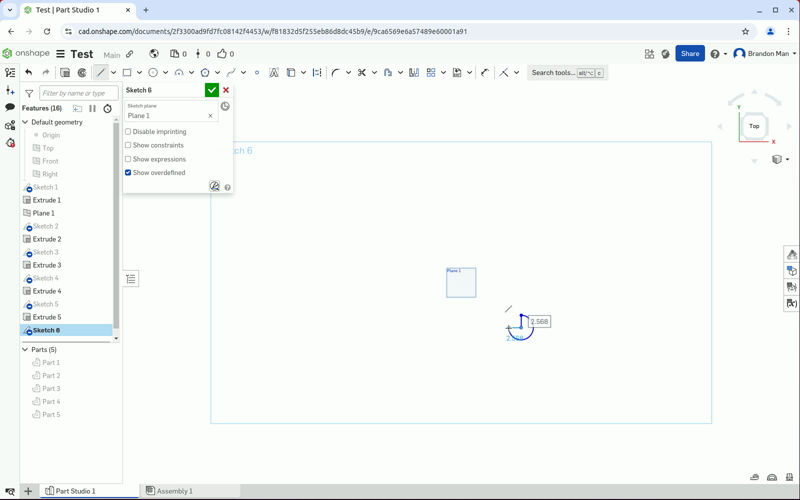
click(508, 327)
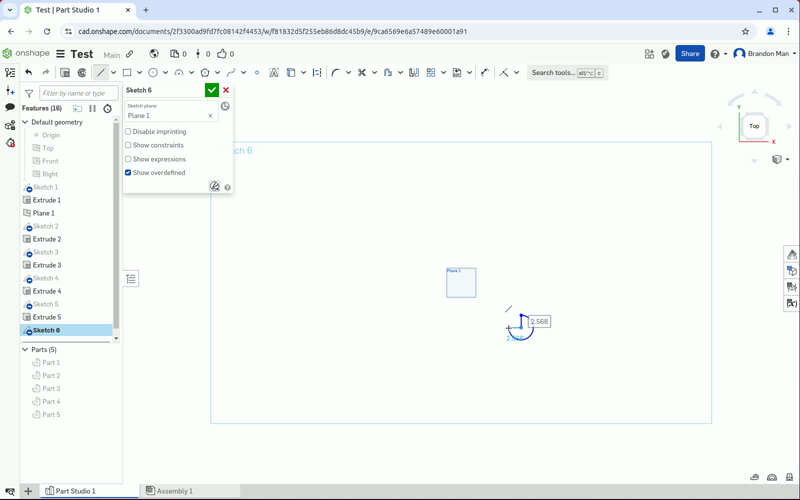
key(esc)
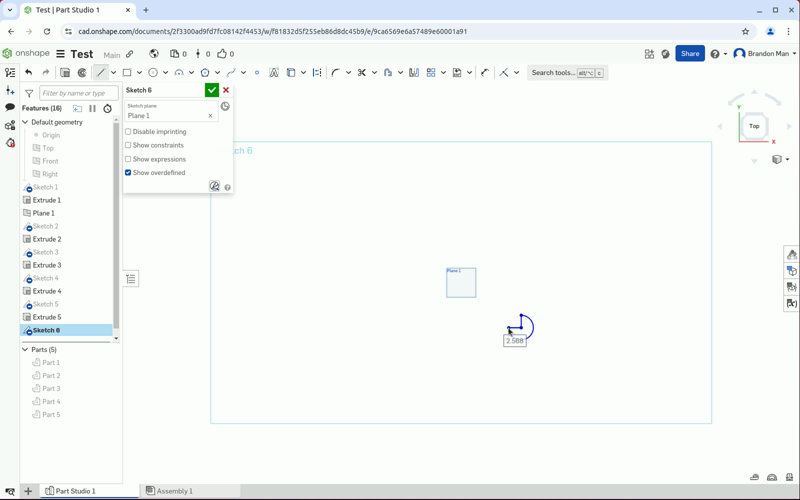
mouse_move(516, 336)
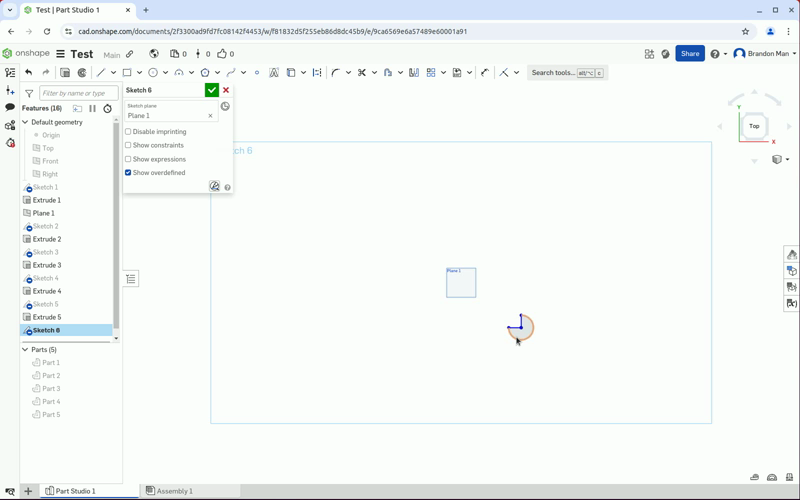
scroll(6)
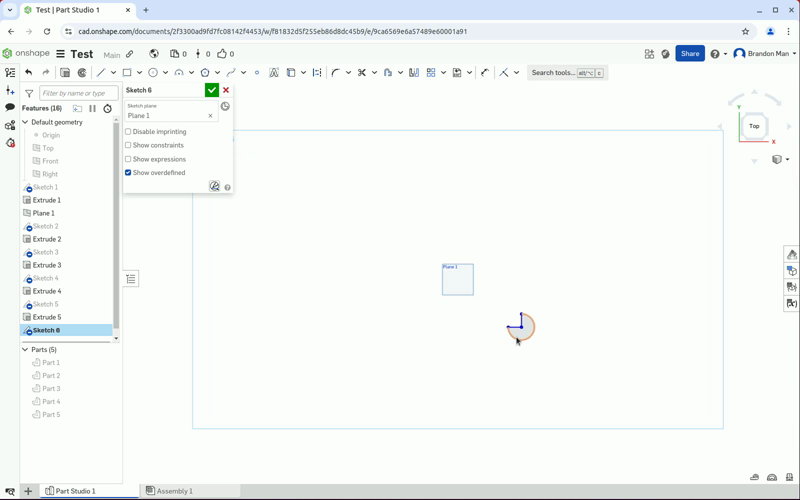
scroll(6)
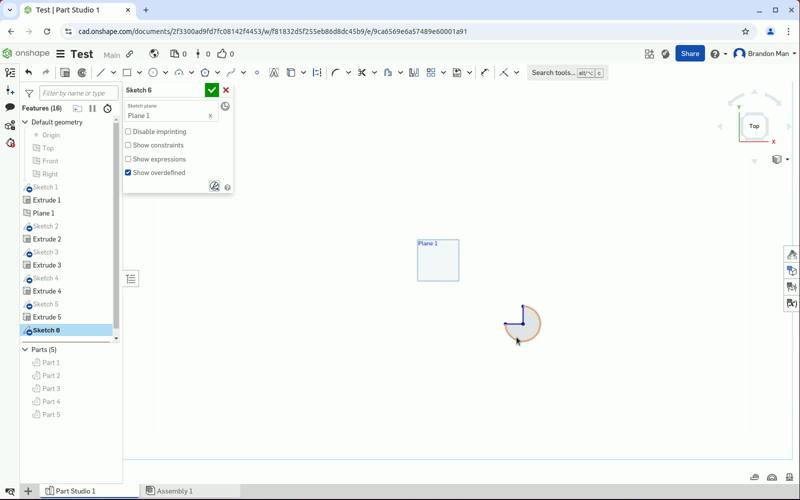
scroll(6)
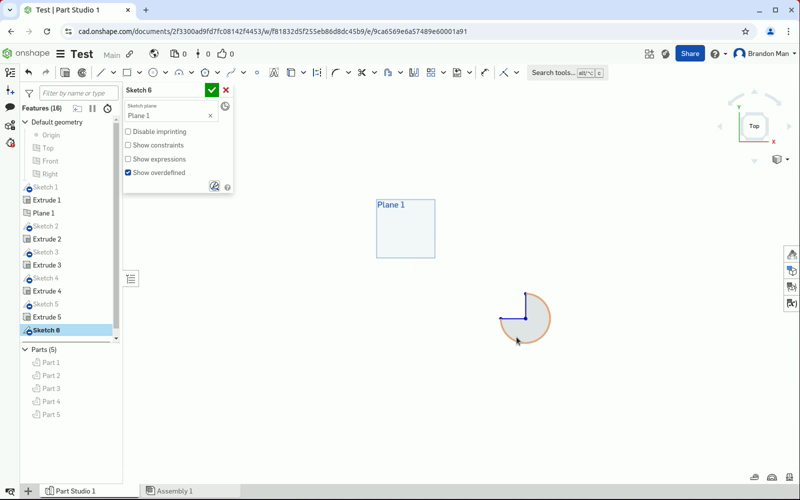
scroll(6)
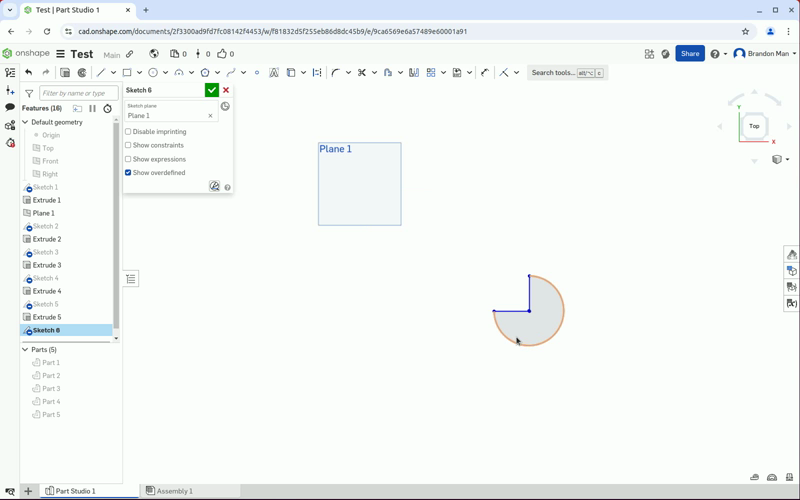
scroll(6)
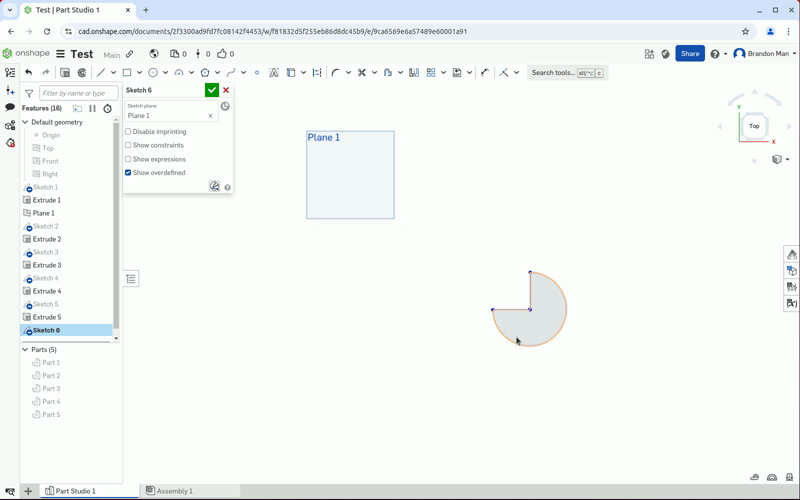
scroll(6)
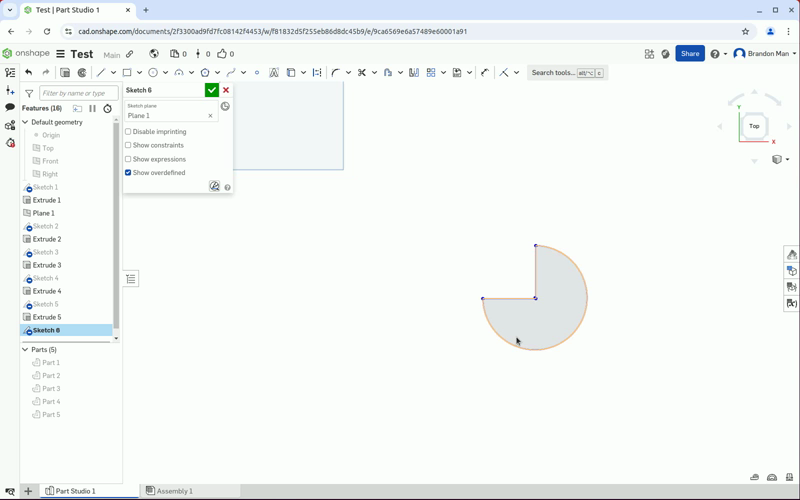
scroll(6)
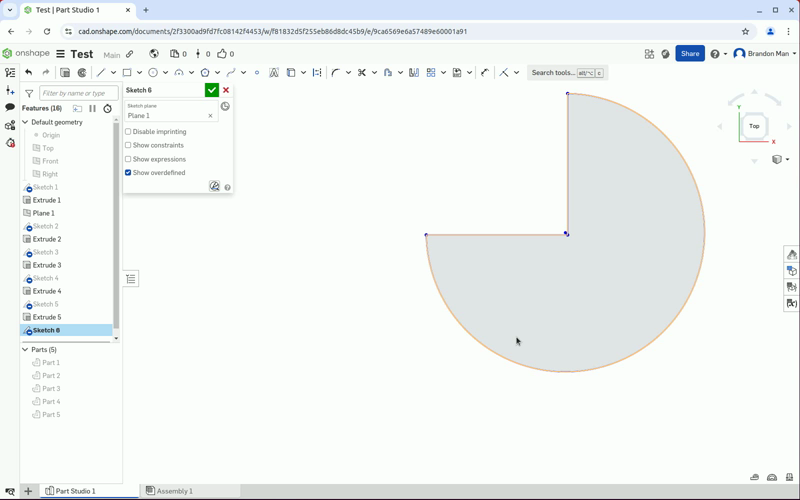
click(516, 336)
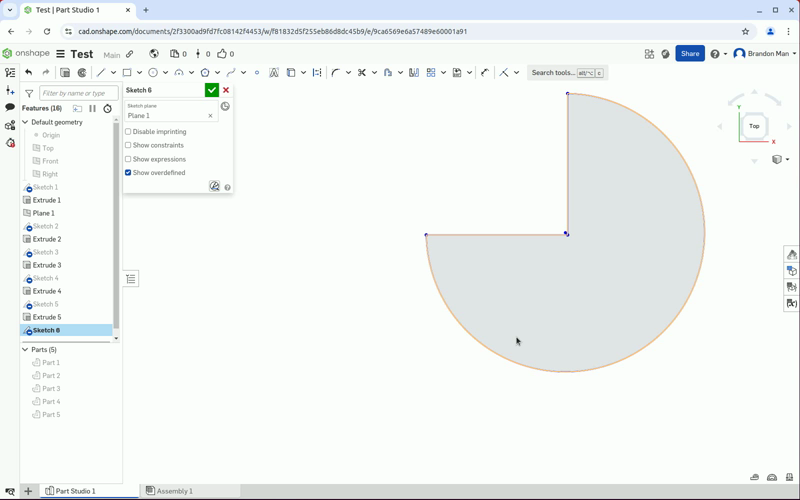
scroll(-6)
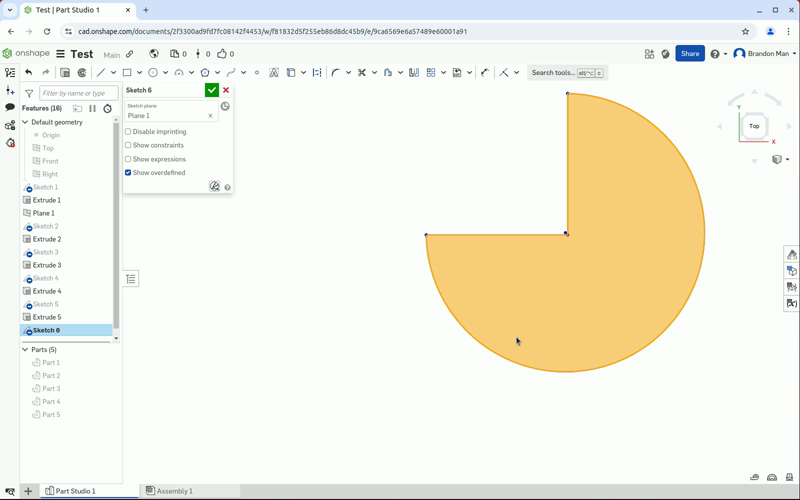
scroll(-6)
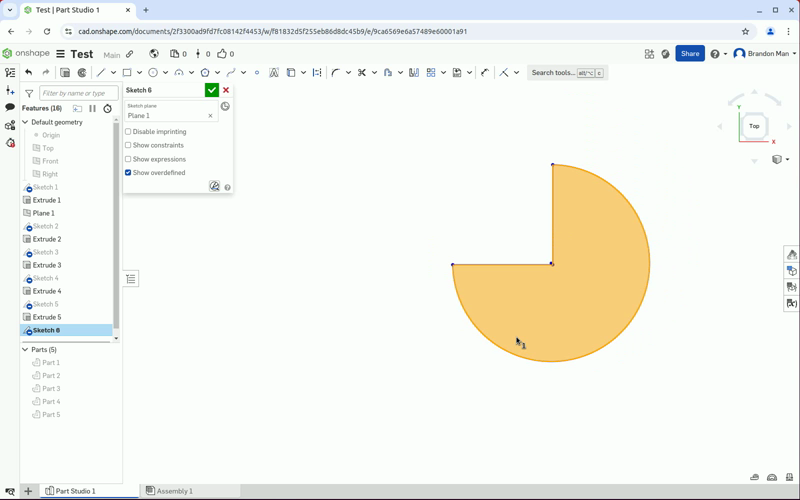
scroll(-6)
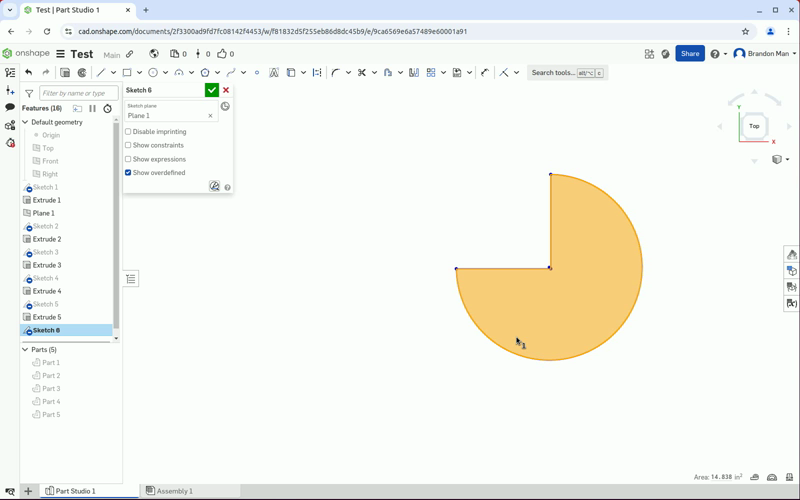
scroll(-6)
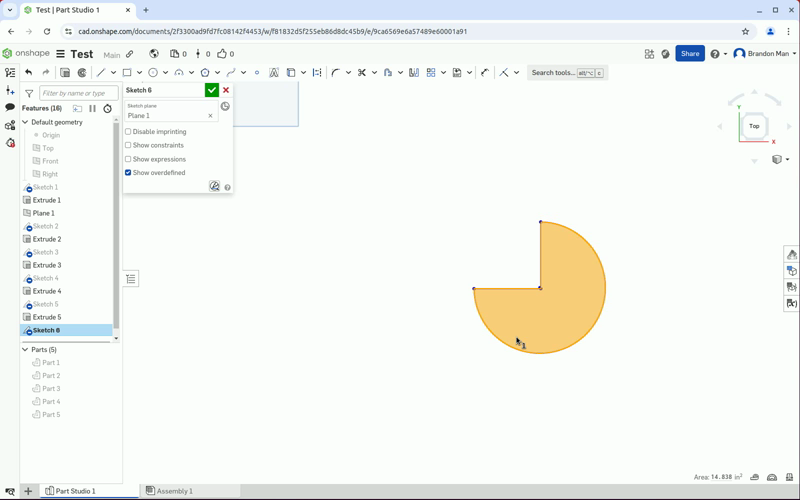
scroll(-6)
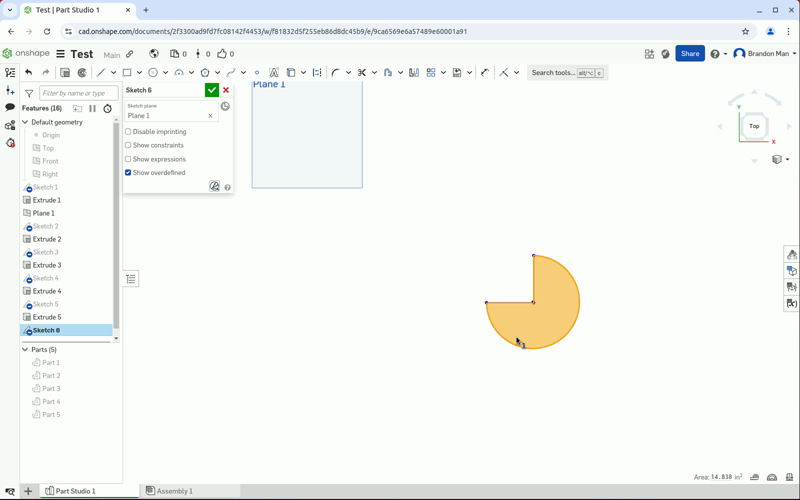
scroll(-6)
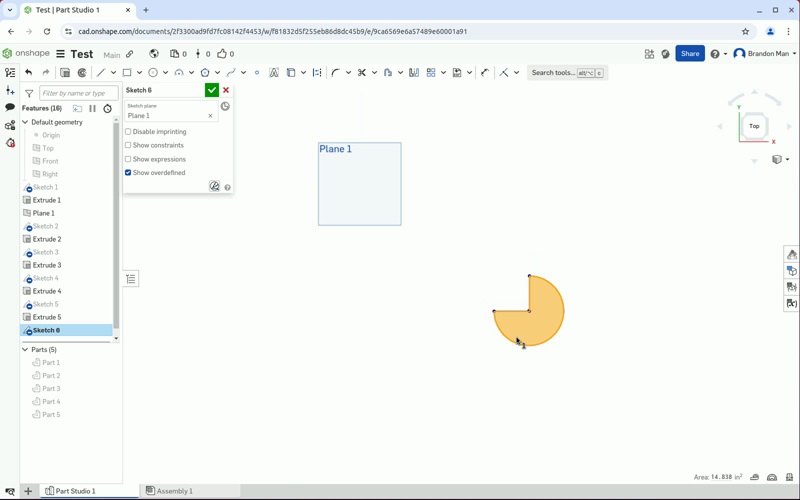
scroll(-6)
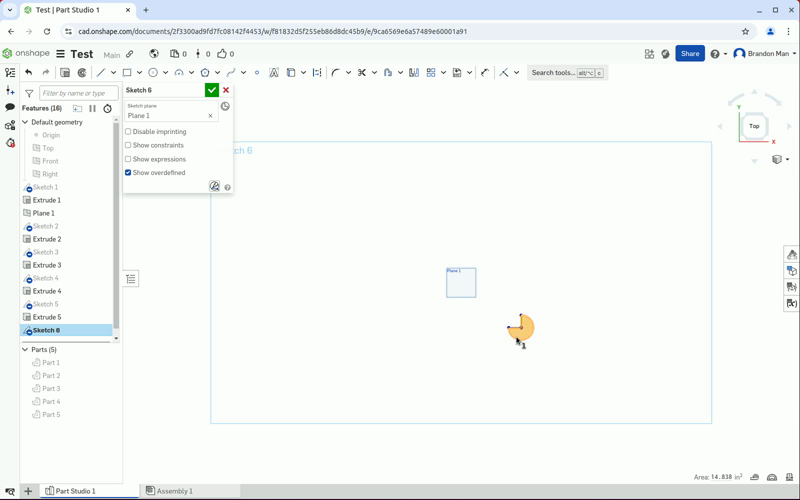
mouse_move(73, 352)
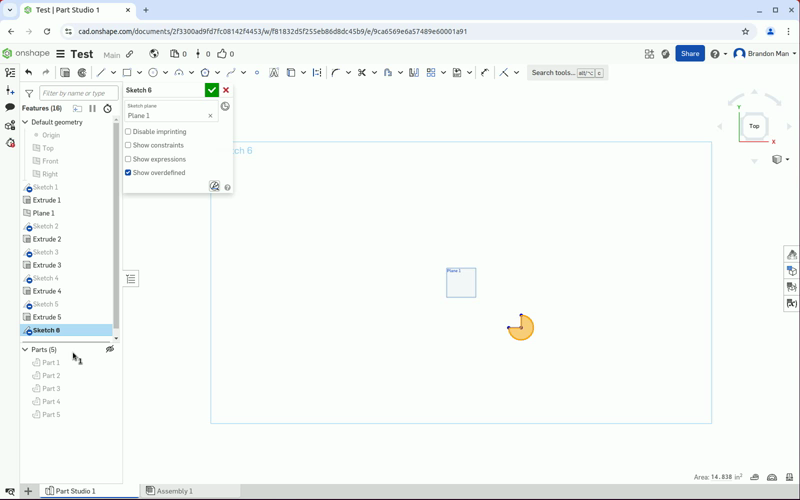
key(shift+y)
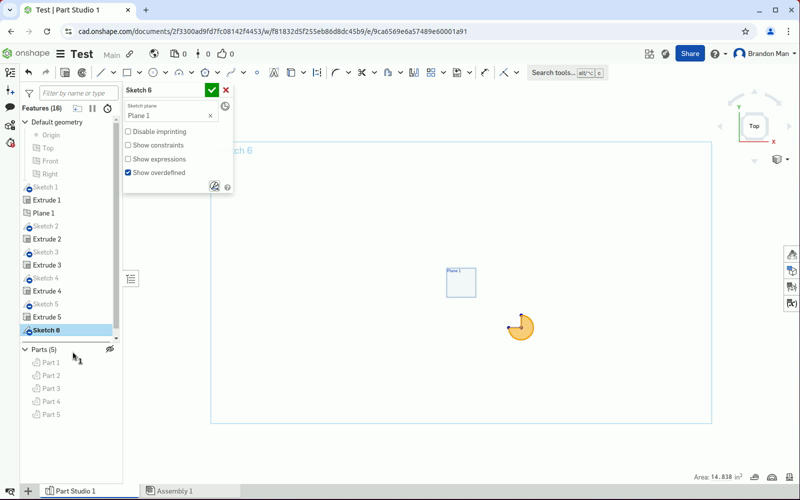
key(shift+e)
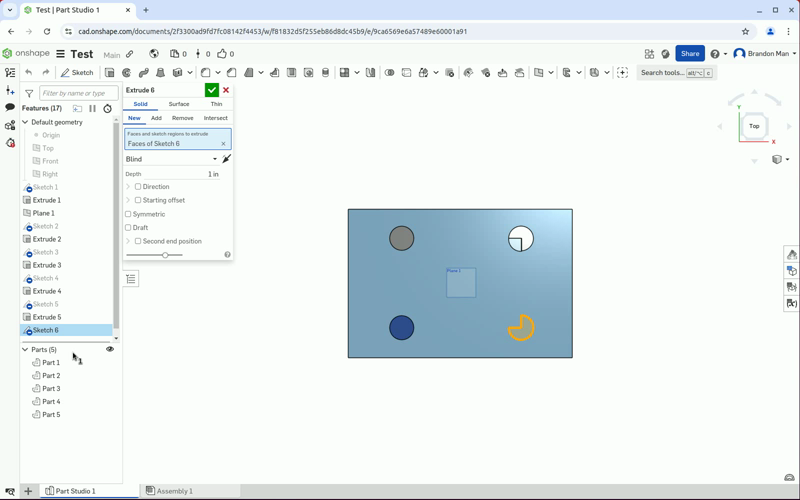
mouse_move(143, 106)
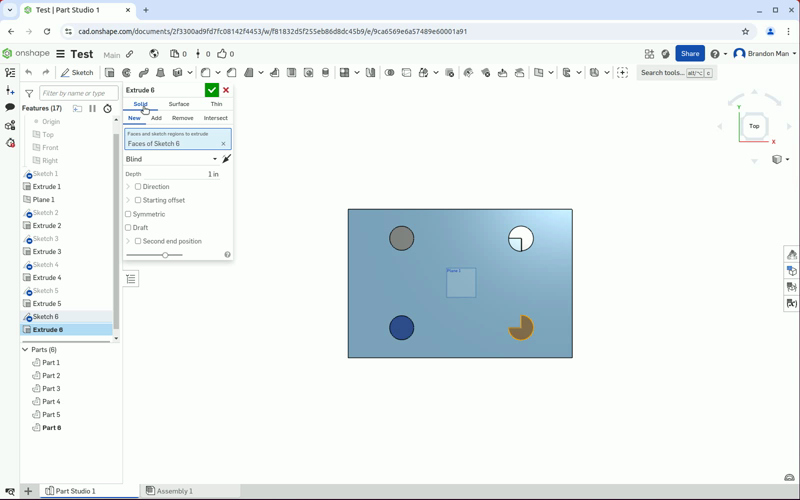
click(143, 106)
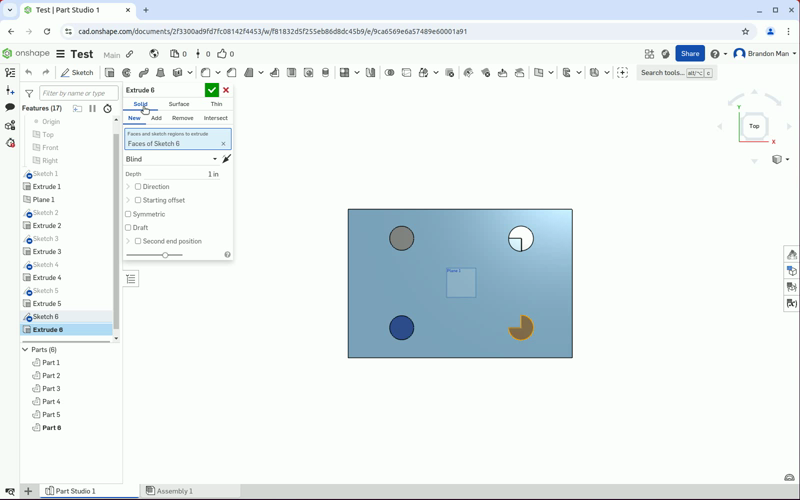
mouse_move(137, 120)
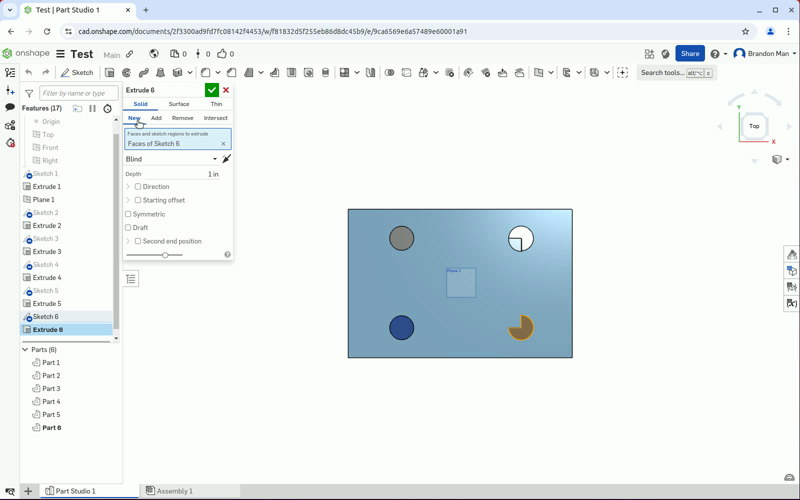
click(137, 120)
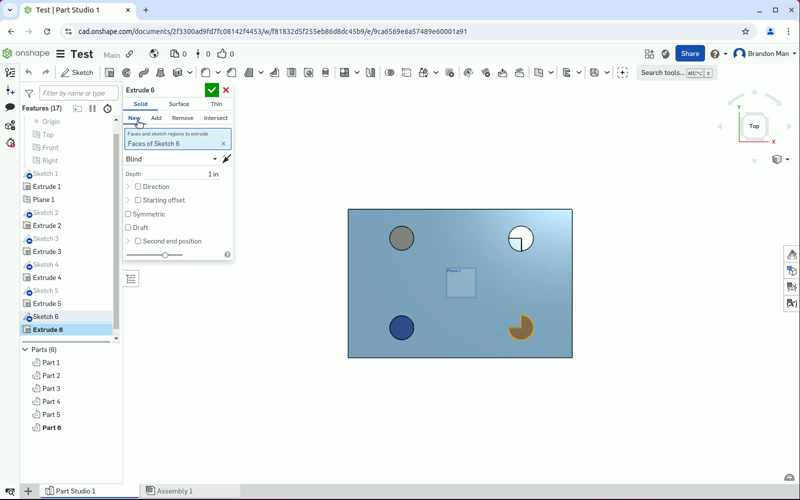
key(tab, 4)
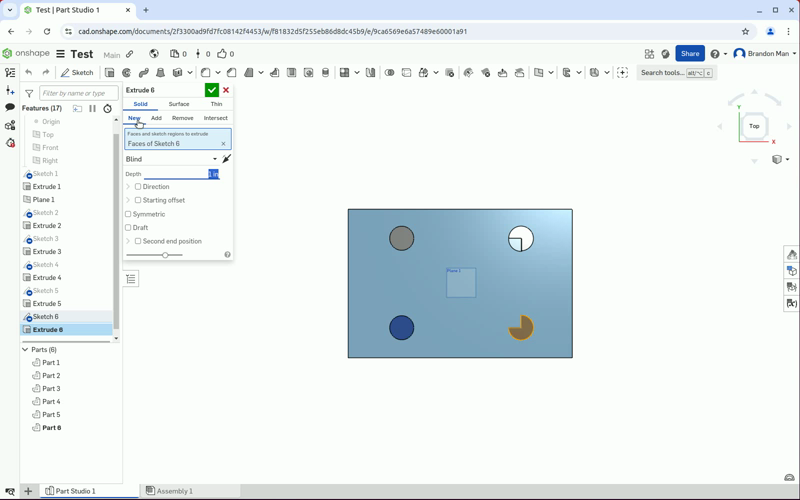
text(15.405)
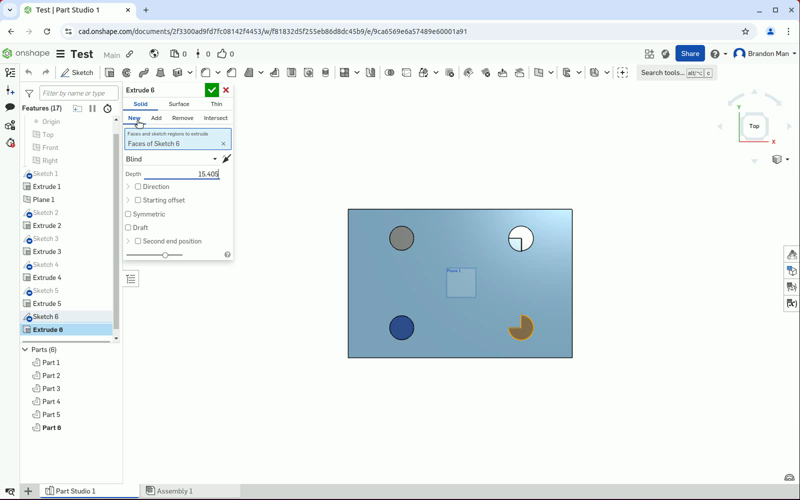
key(enter)
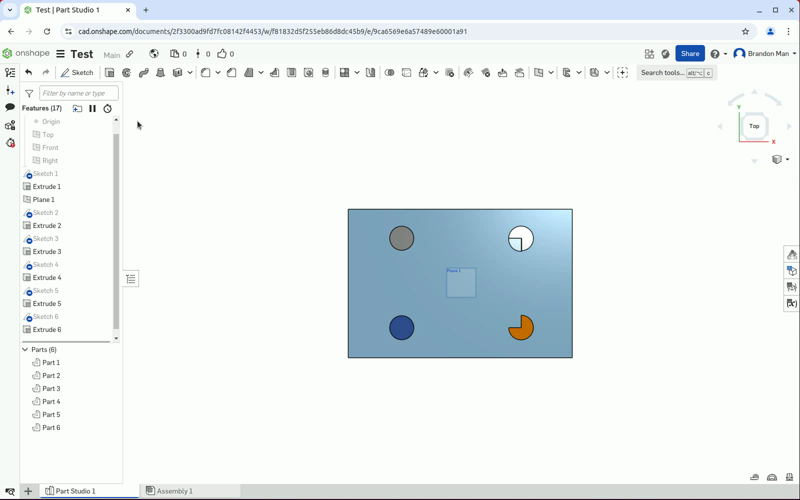
key(shift+h)
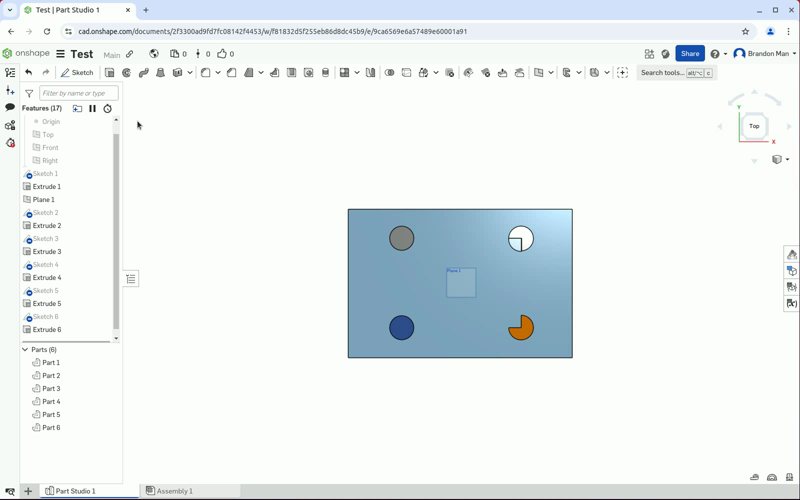
key(shift+h)
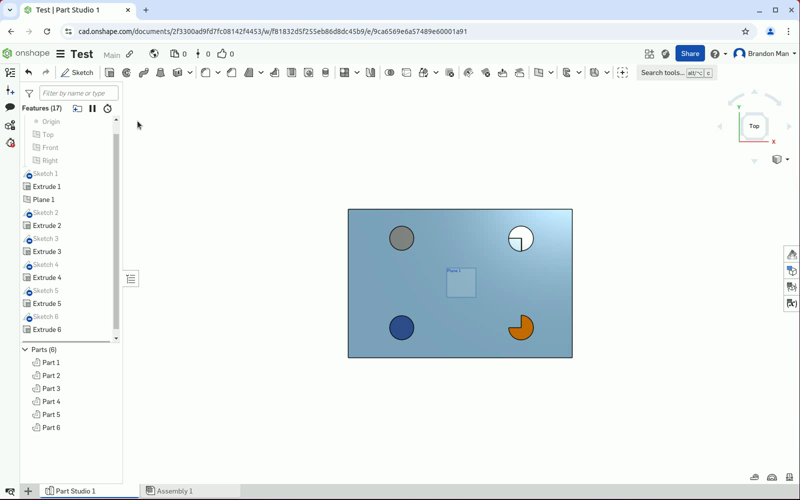
mouse_move(69, 176)
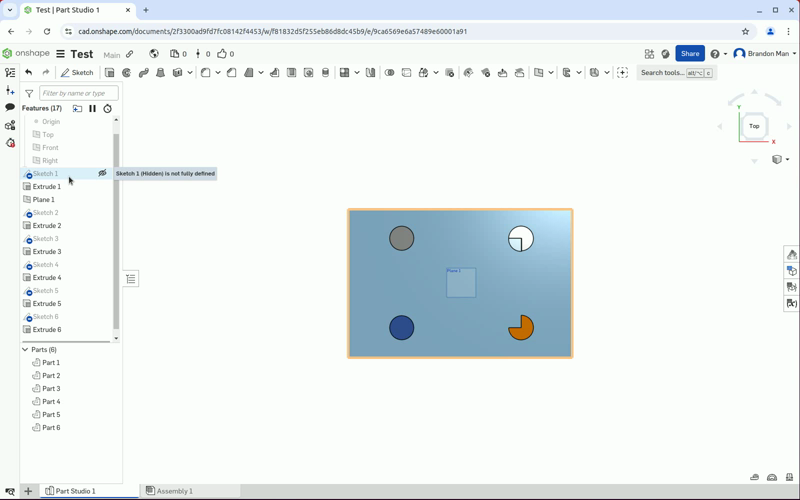
click(69, 176)
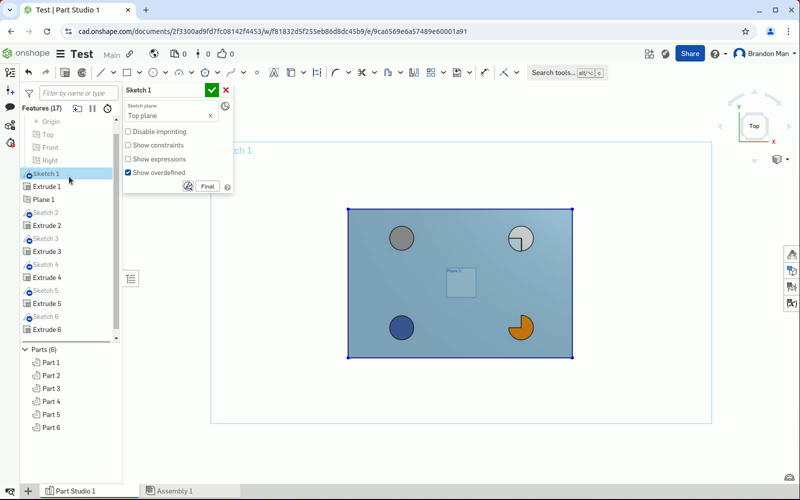
mouse_move(229, 92)
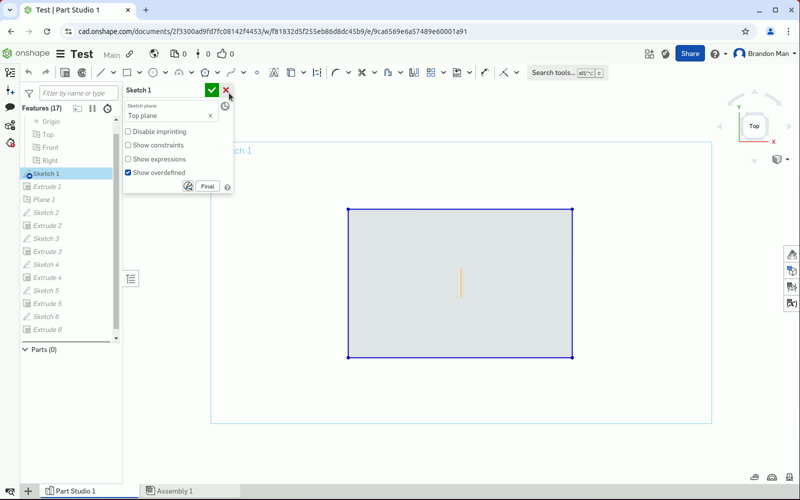
click(229, 92)
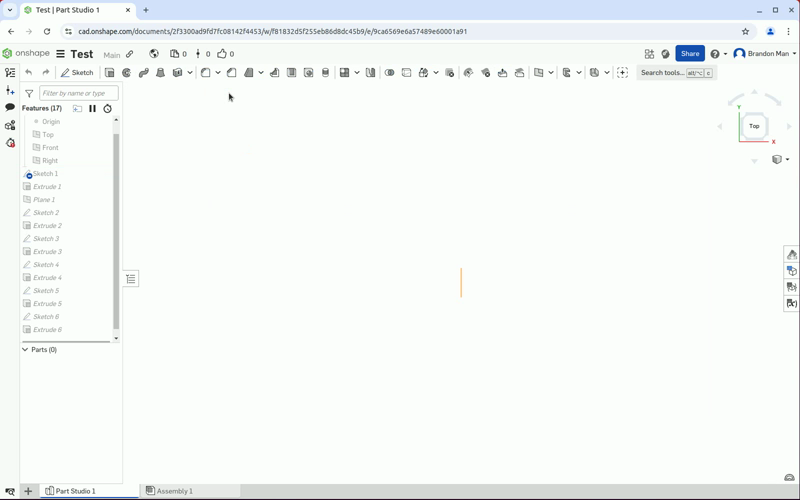
key(shift+s)
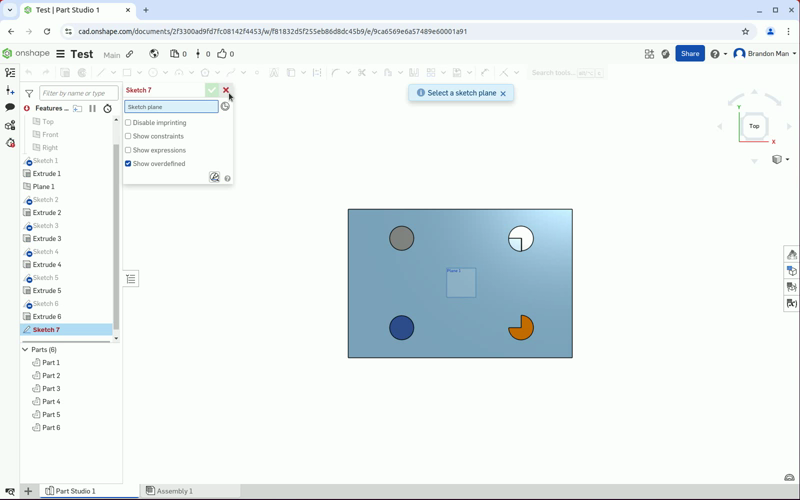
mouse_move(69, 189)
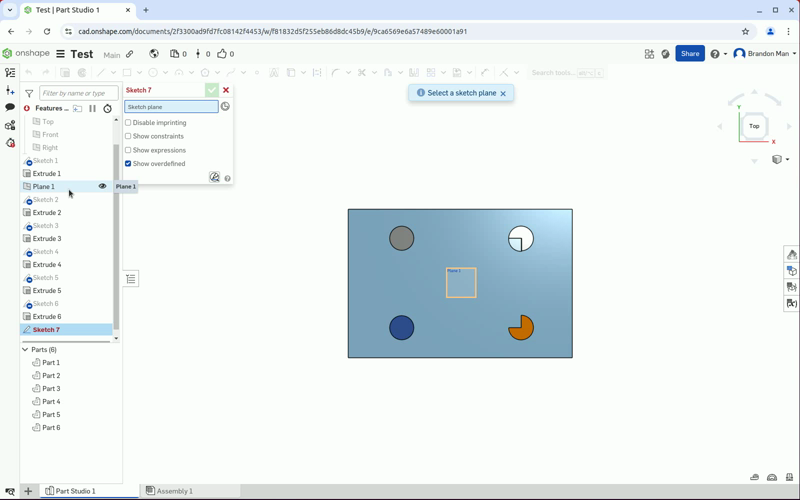
click(69, 189)
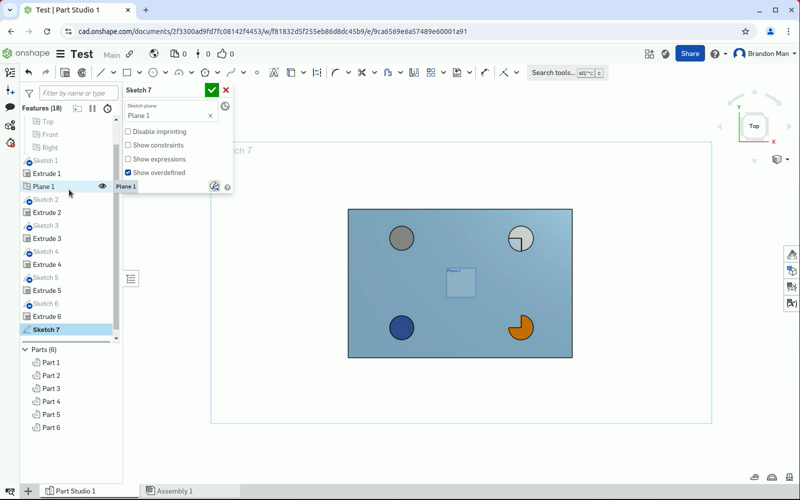
mouse_move(73, 352)
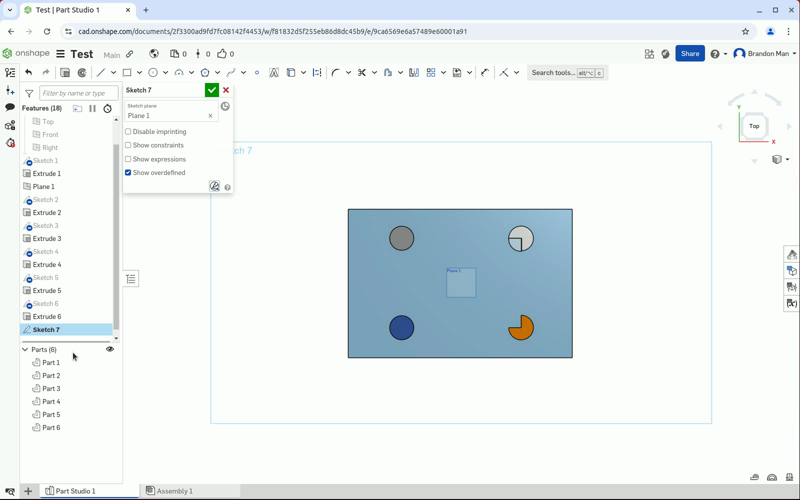
key(y)
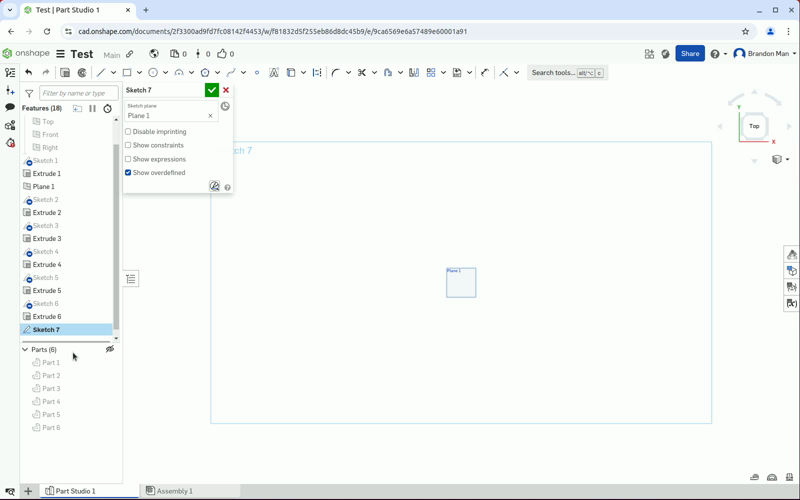
key(l)
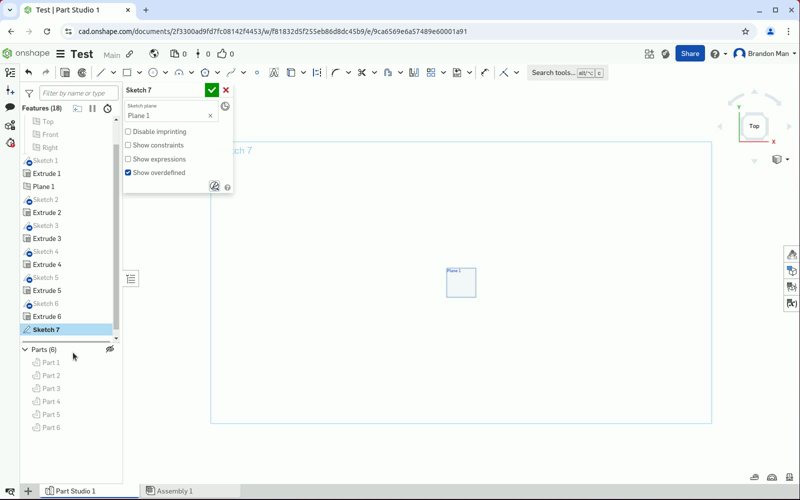
key_down(shift)
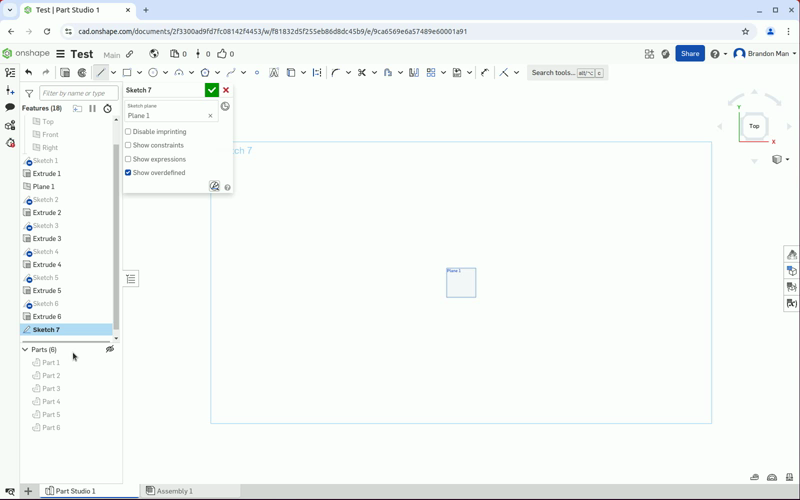
mouse_move(508, 327)
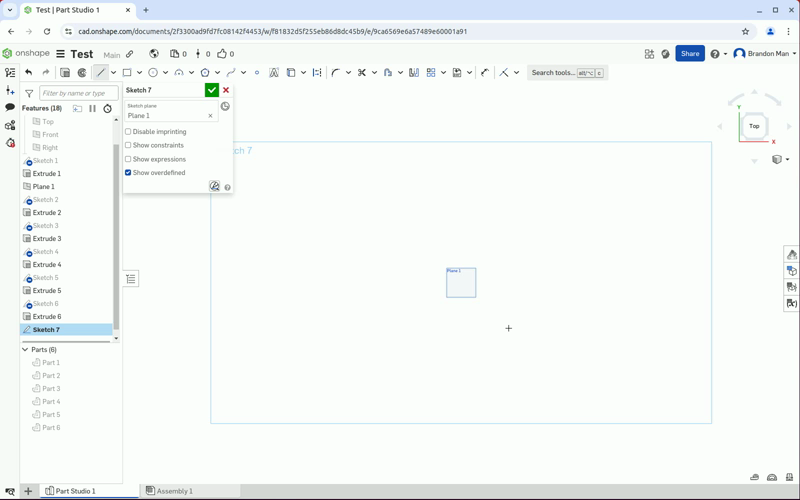
click(508, 327)
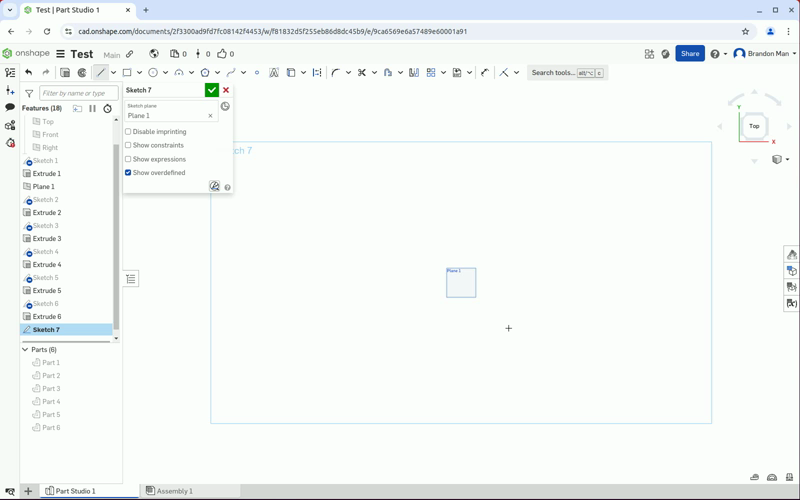
key_up(shift)
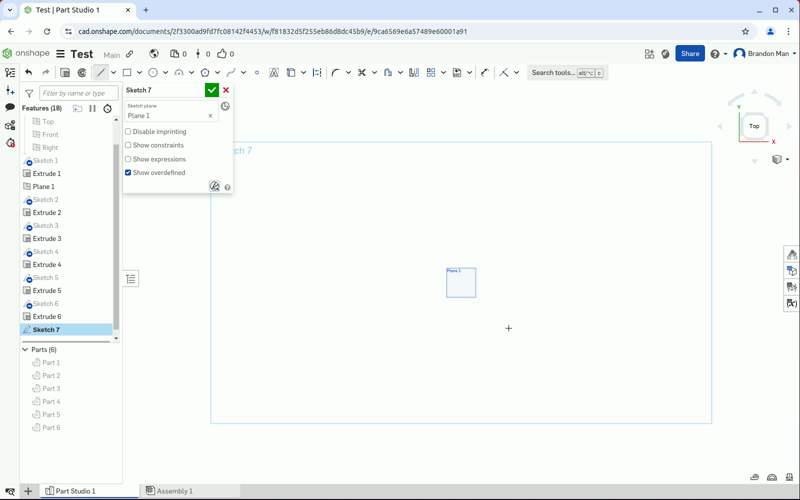
key_down(shift)
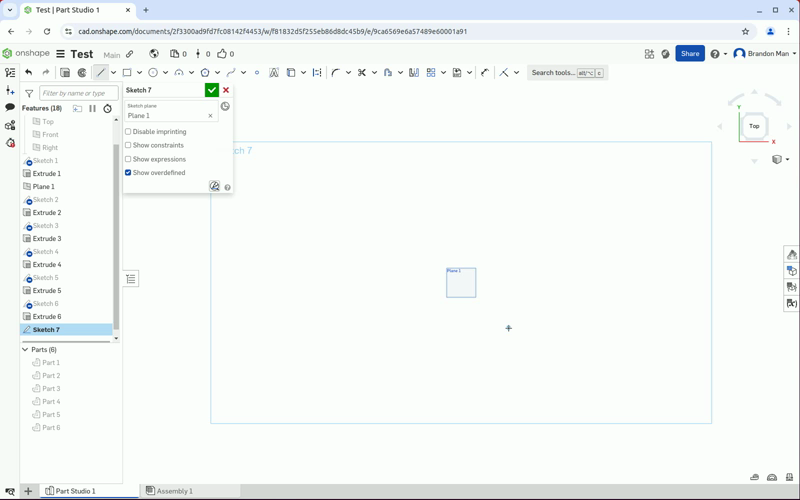
mouse_move(538, 327)
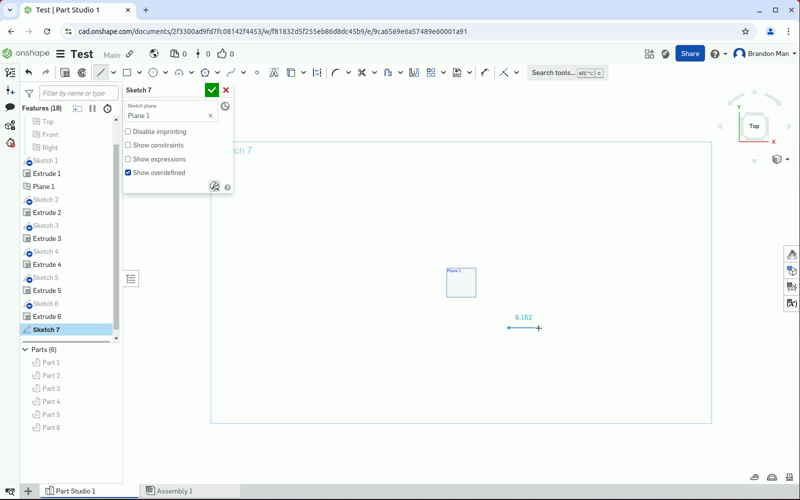
mouse_move(521, 327)
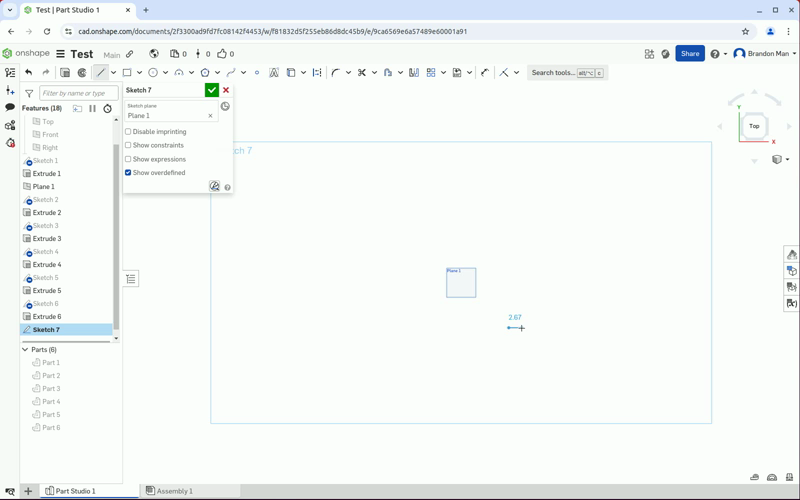
click(521, 327)
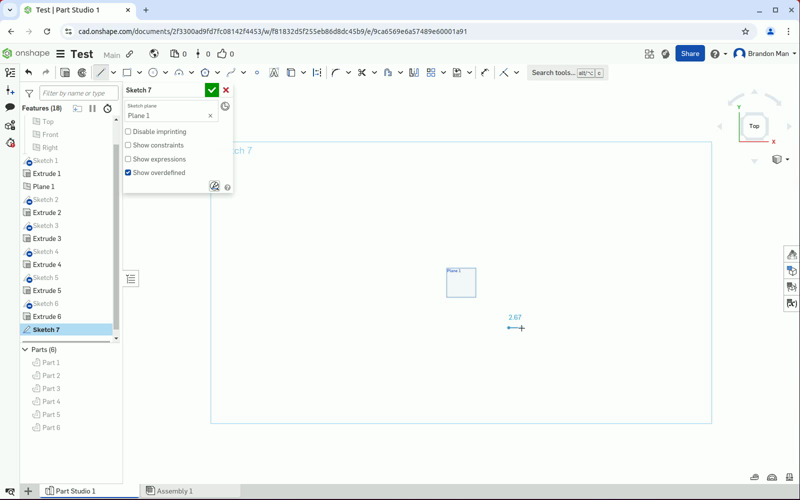
key_up(shift)
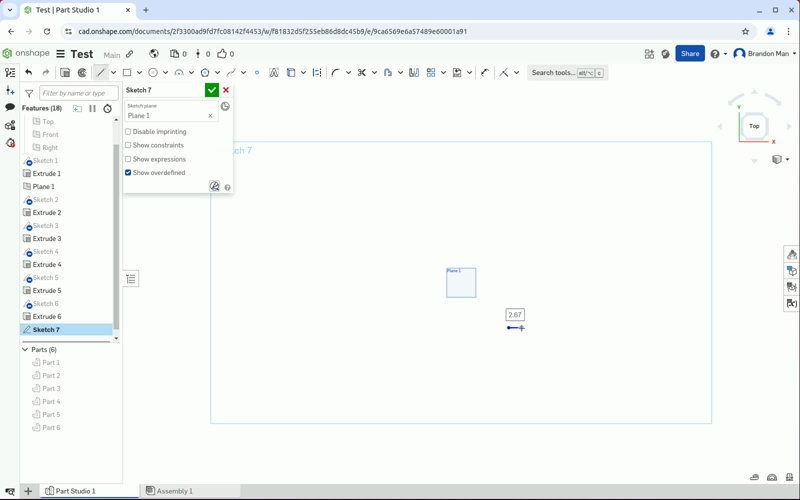
key_down(shift)
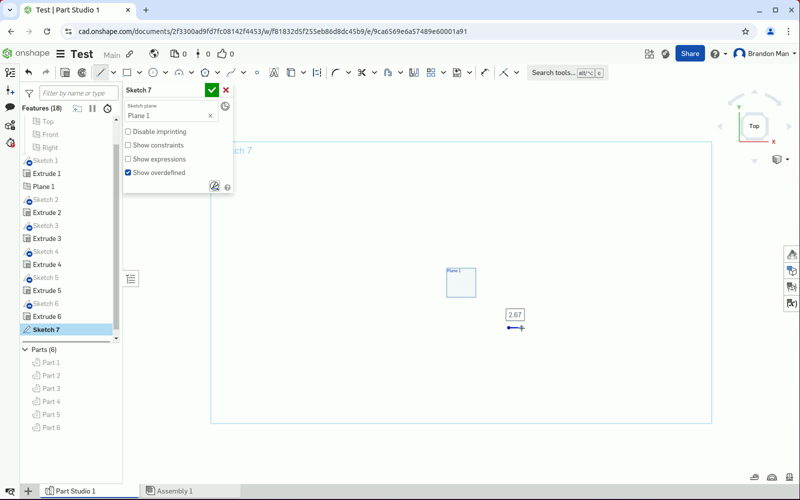
mouse_move(551, 327)
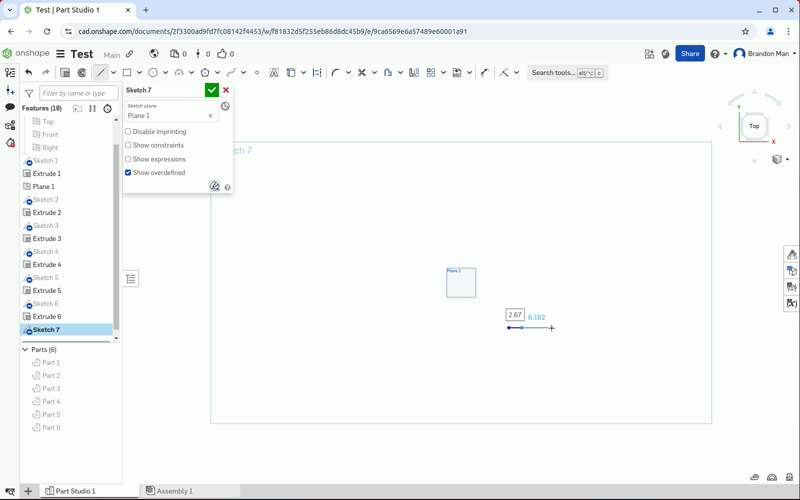
mouse_move(521, 314)
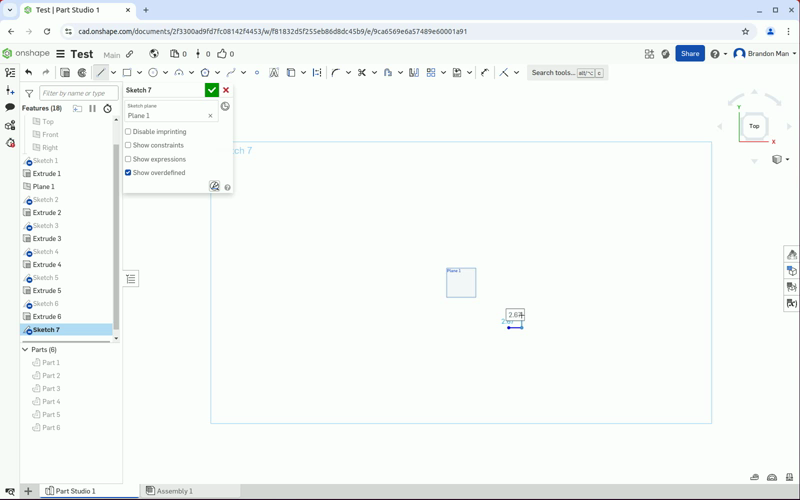
click(521, 314)
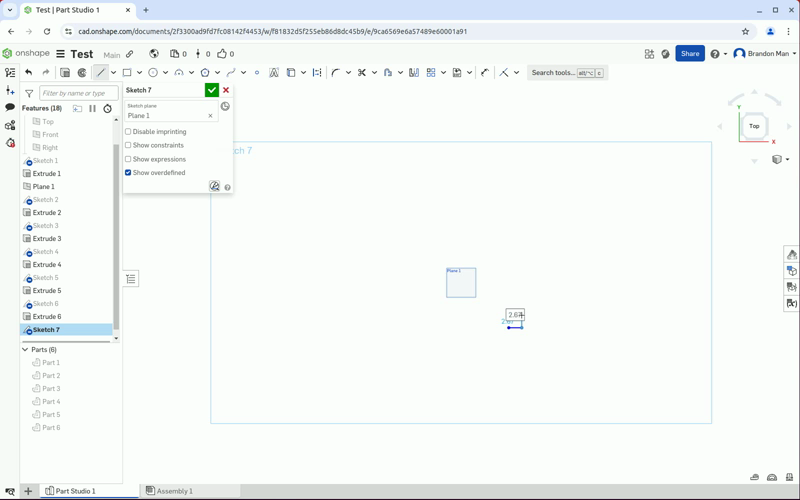
key_up(shift)
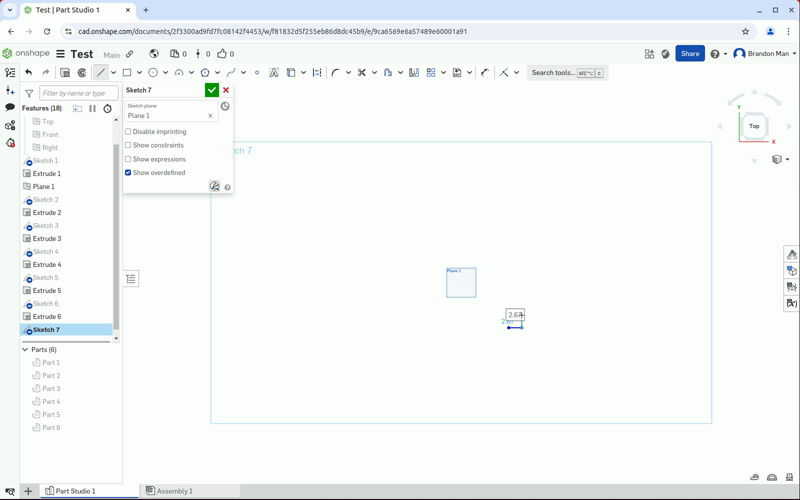
key(esc)
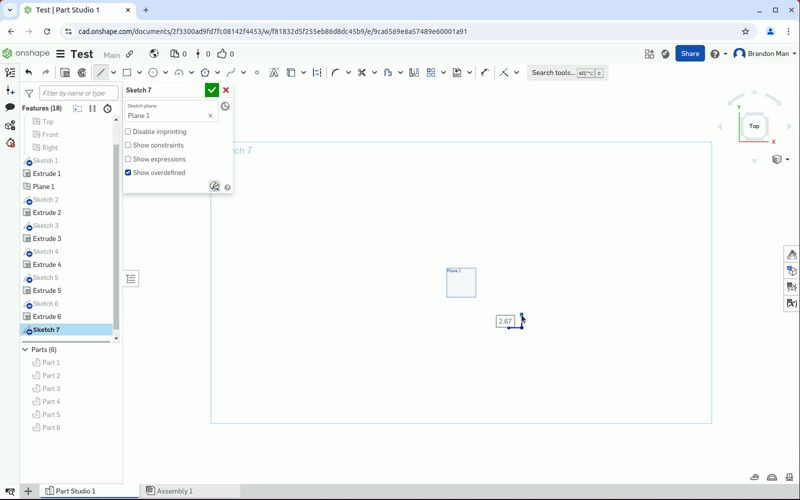
key(a)
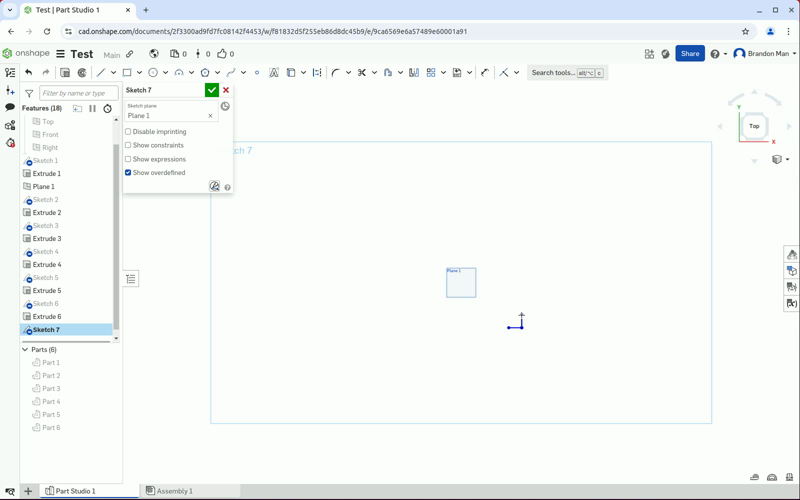
mouse_move(521, 314)
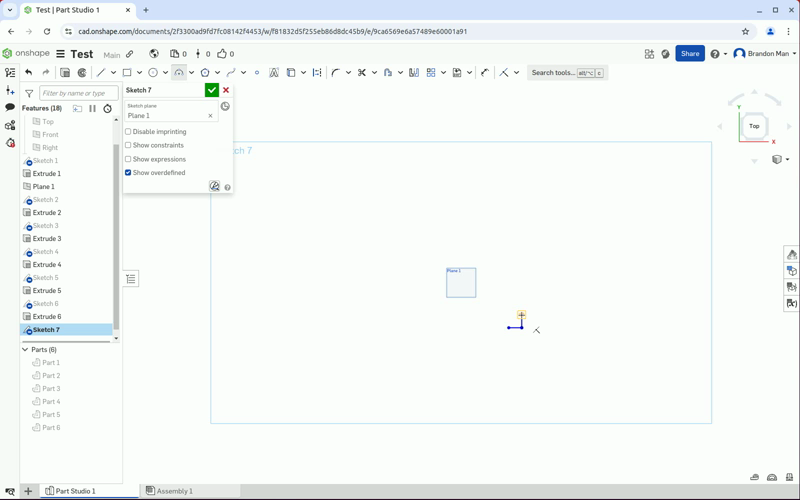
click(521, 314)
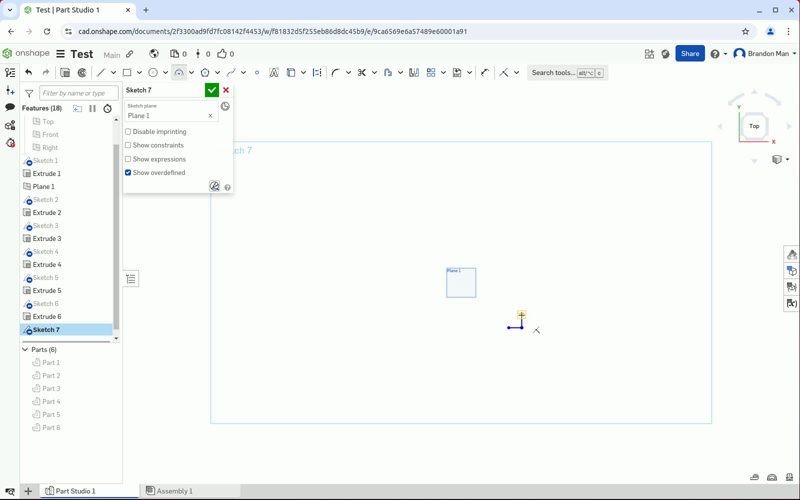
mouse_move(508, 327)
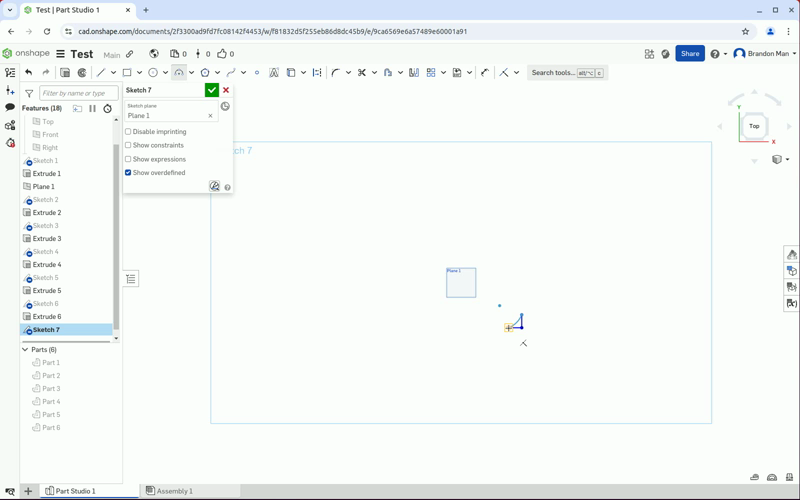
click(508, 327)
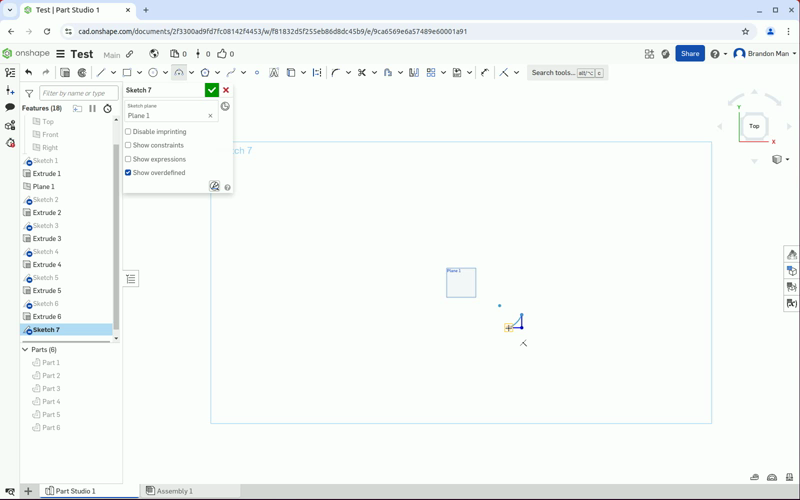
key_down(shift)
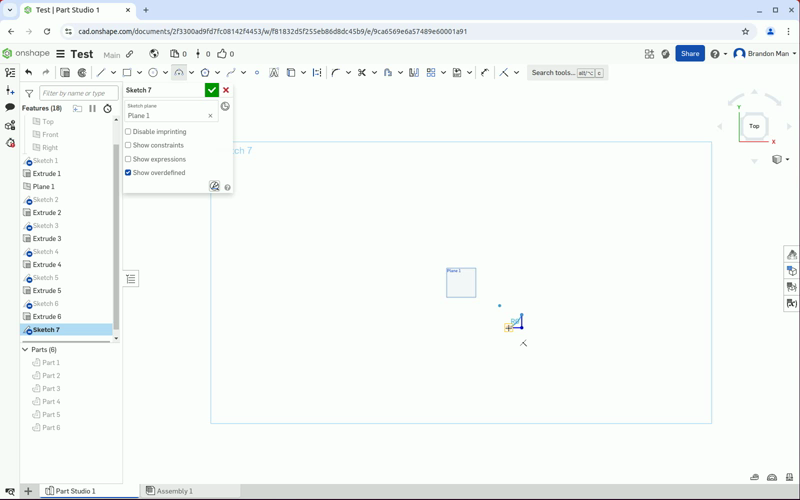
mouse_move(512, 318)
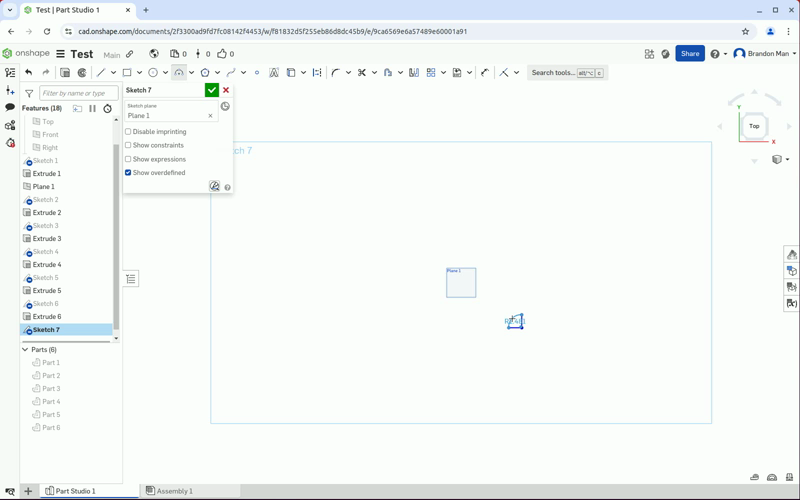
click(512, 318)
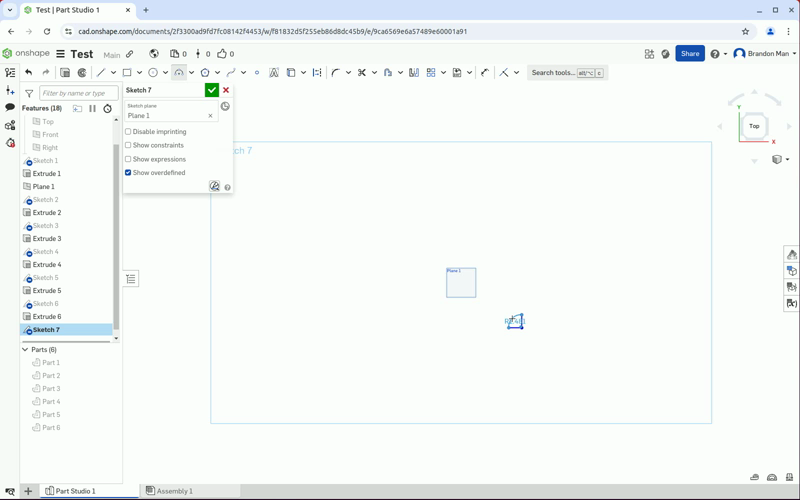
key_up(shift)
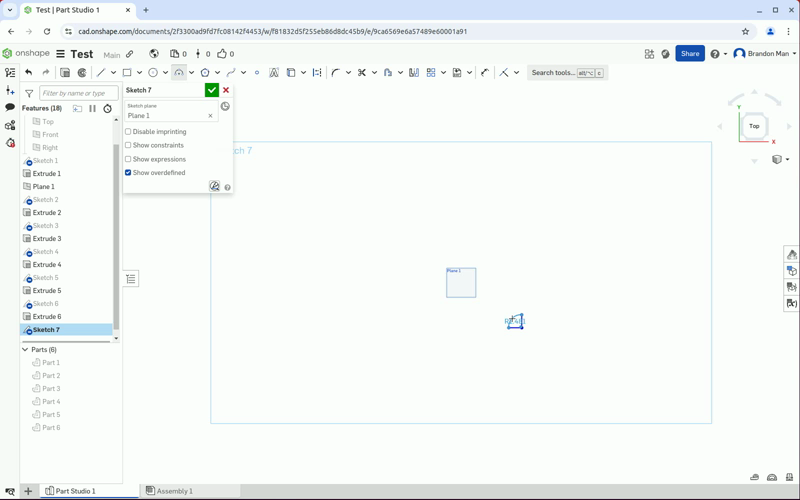
key(esc)
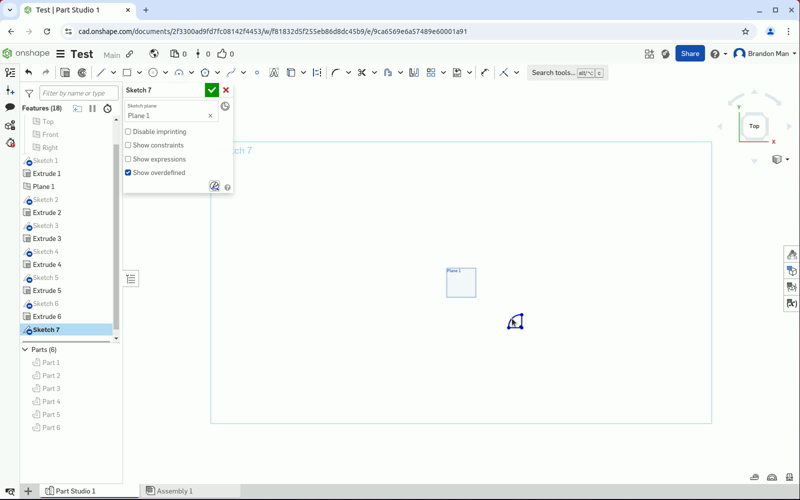
mouse_move(513, 319)
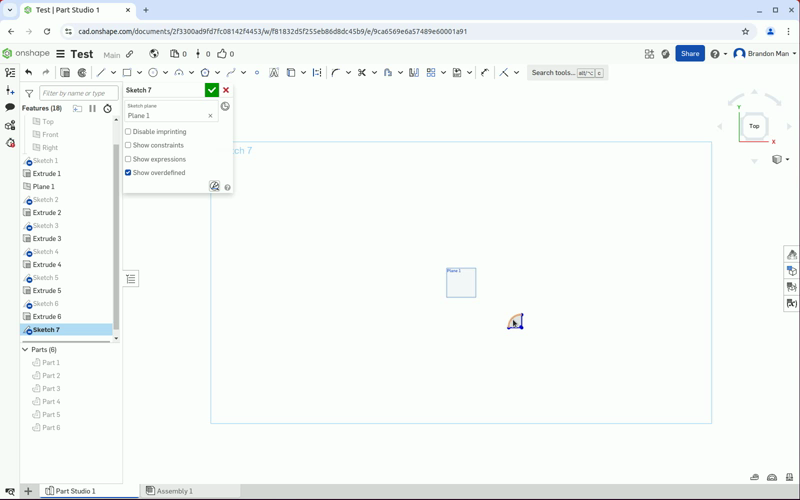
scroll(6)
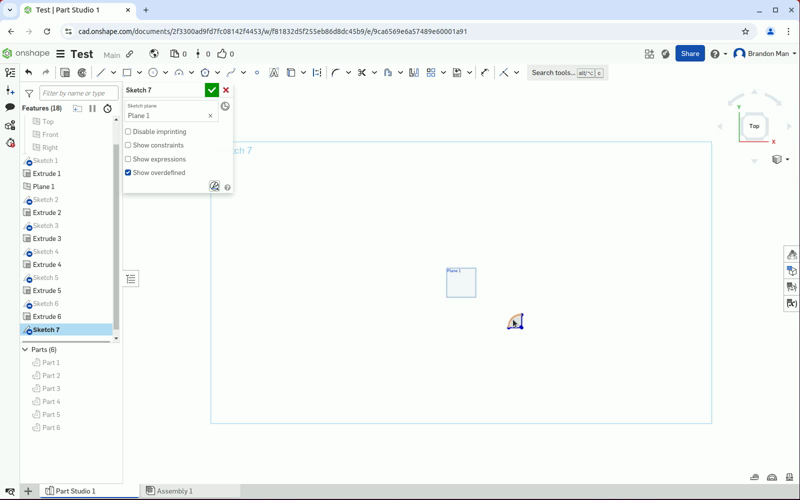
scroll(6)
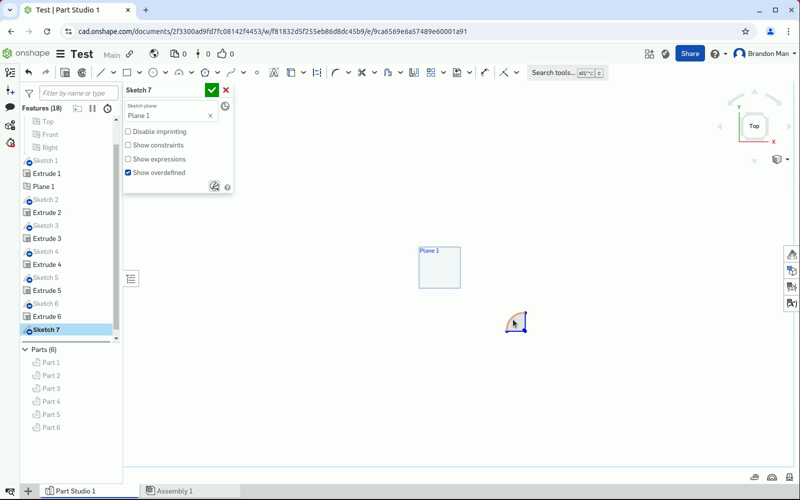
scroll(6)
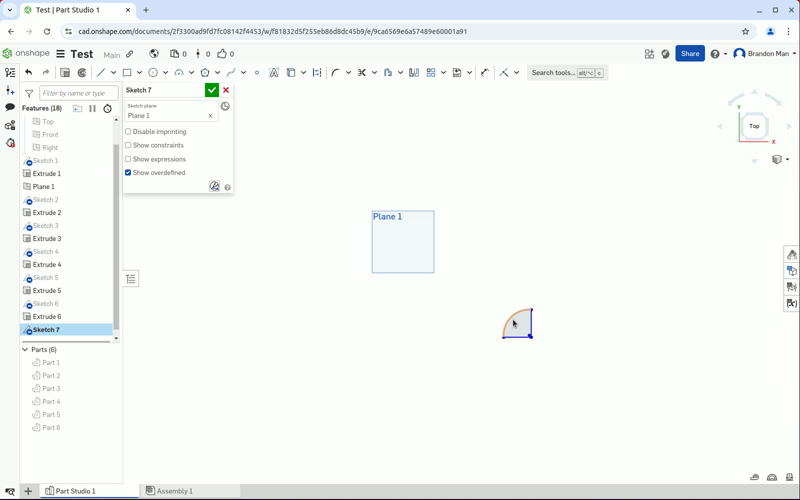
scroll(6)
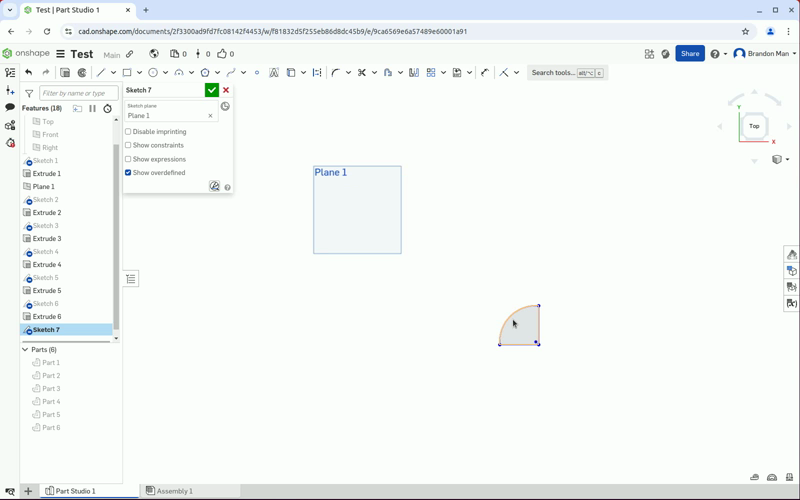
scroll(6)
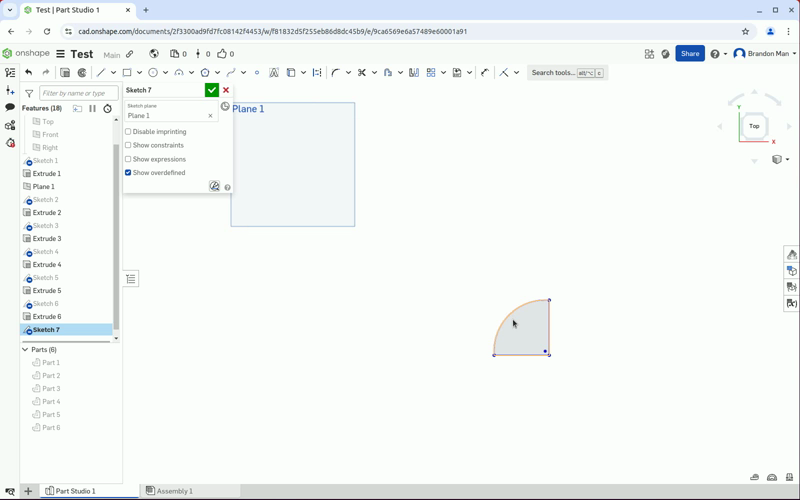
scroll(6)
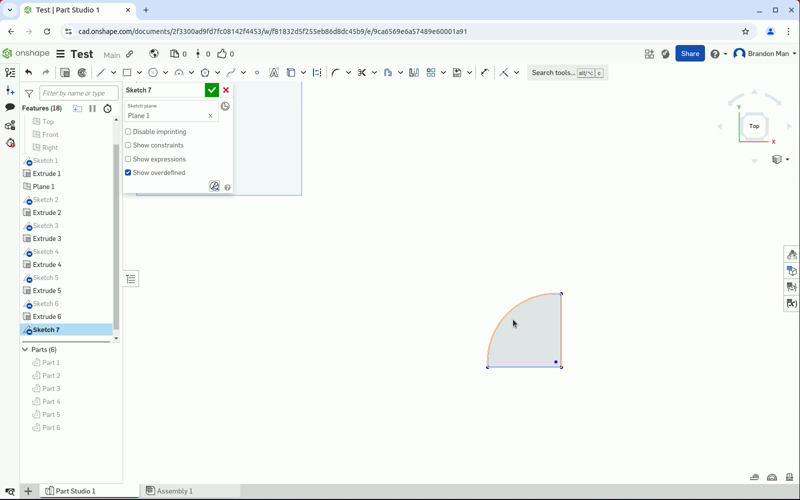
scroll(6)
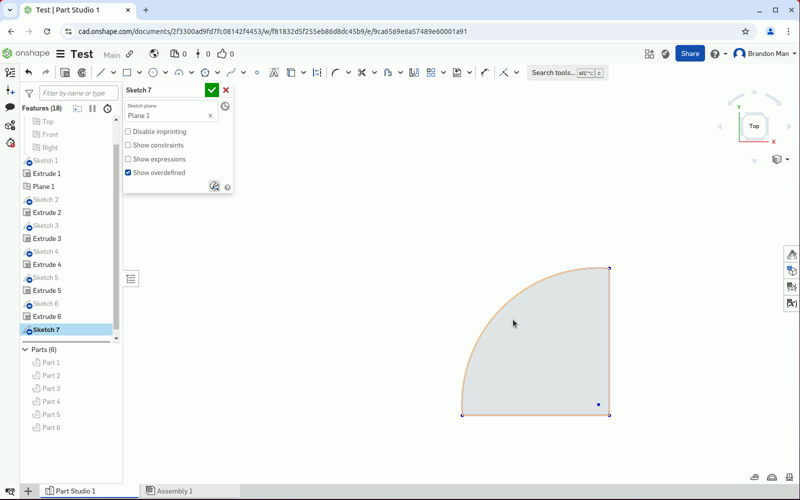
click(513, 319)
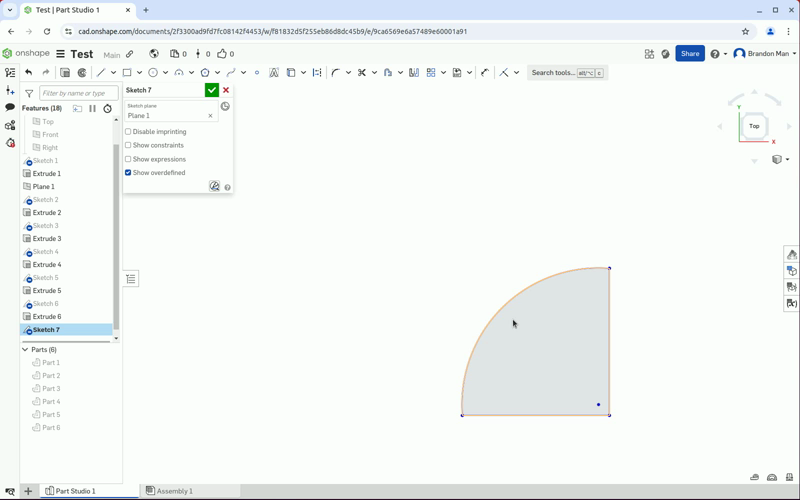
scroll(-6)
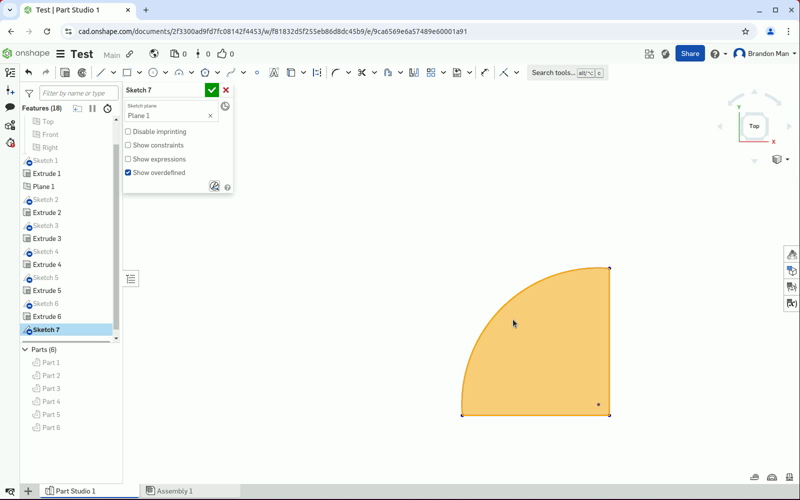
scroll(-6)
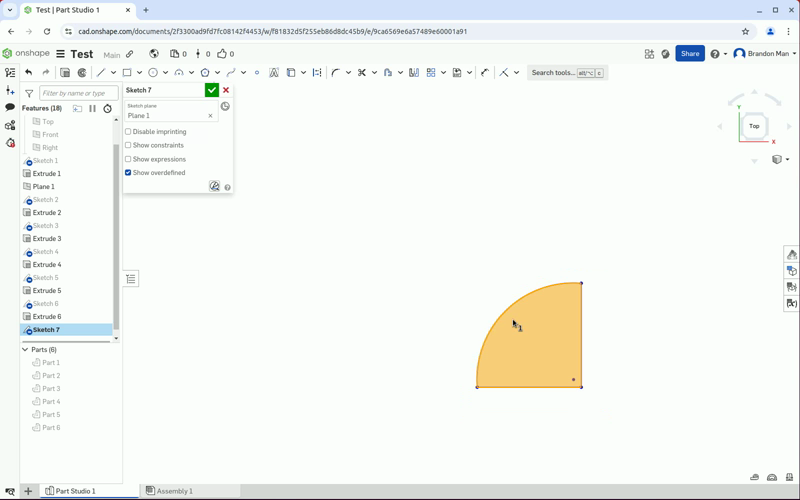
scroll(-6)
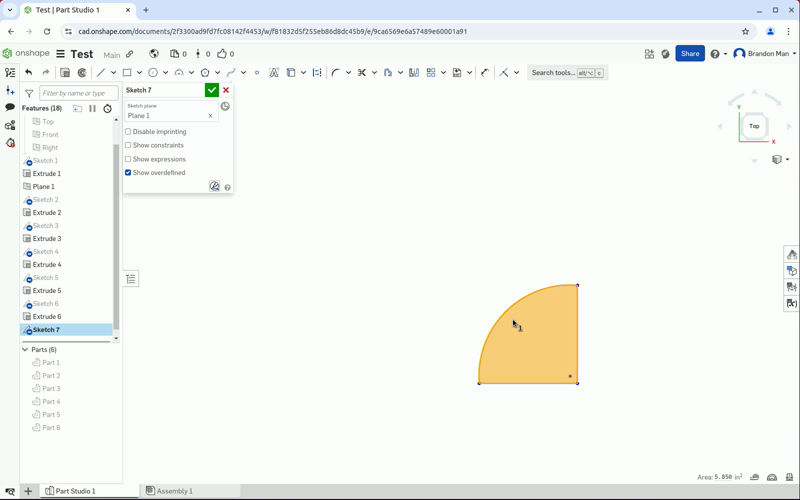
scroll(-6)
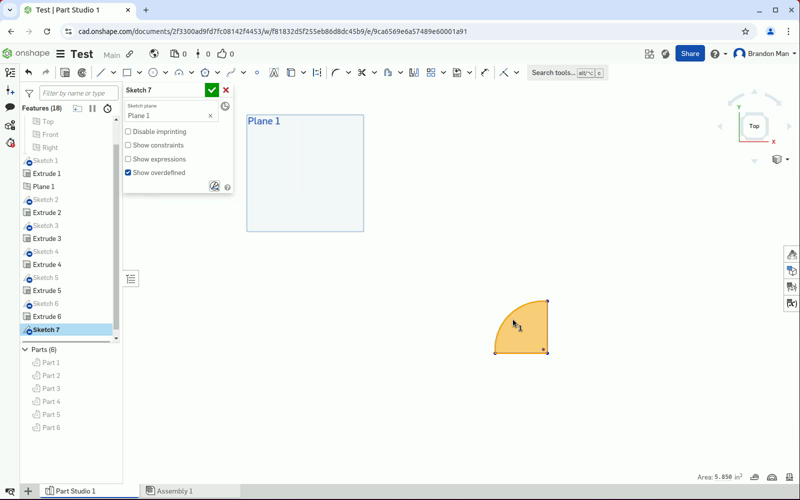
scroll(-6)
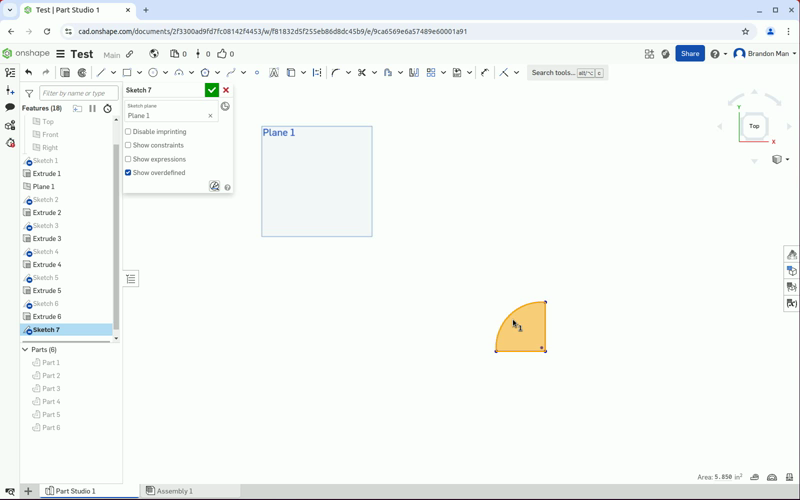
scroll(-6)
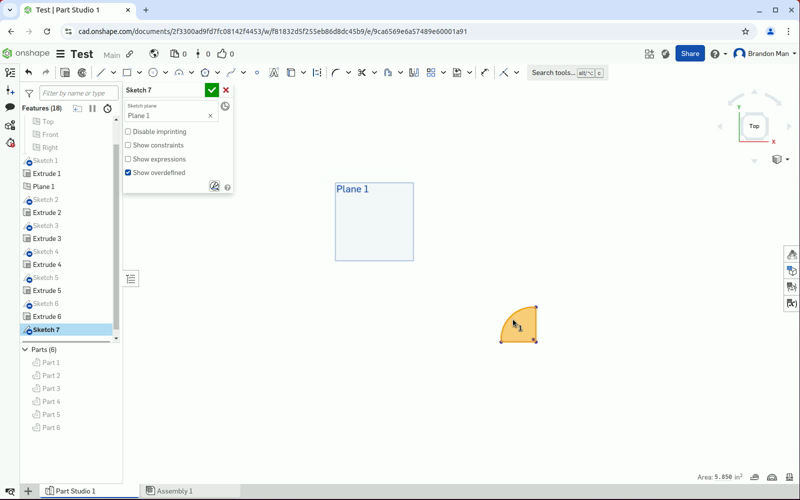
scroll(-6)
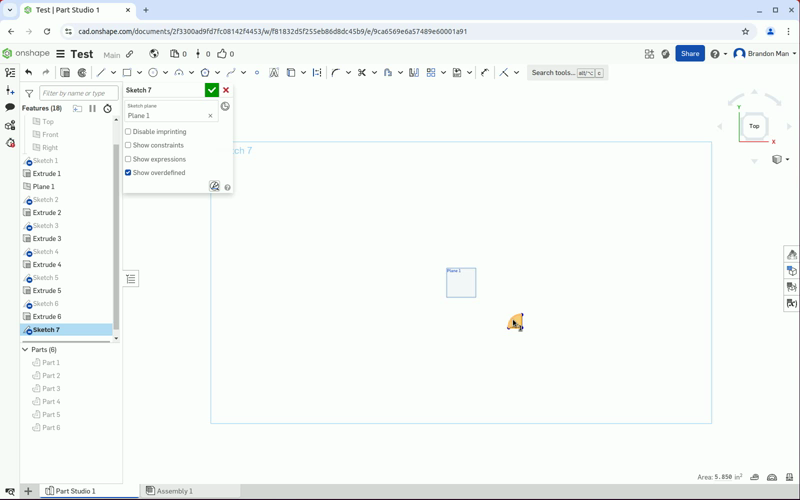
mouse_move(73, 352)
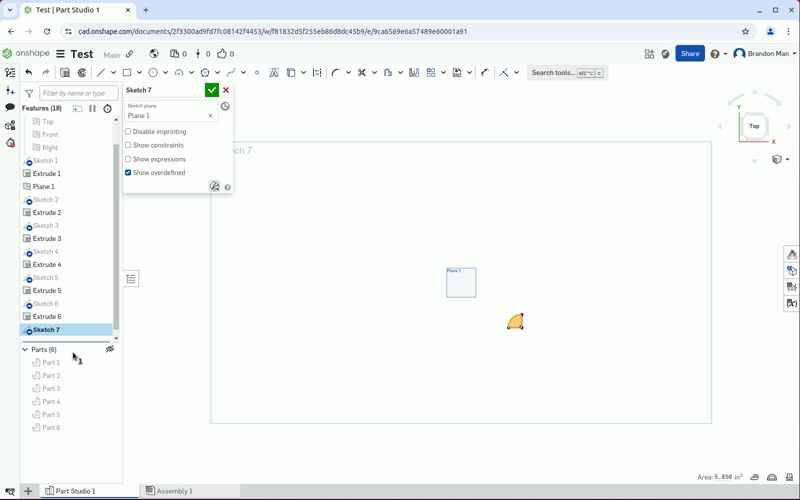
key(shift+y)
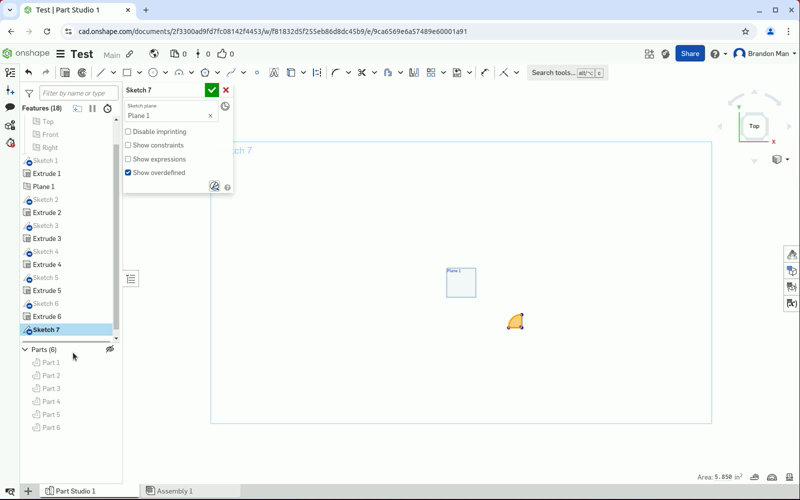
key(shift+e)
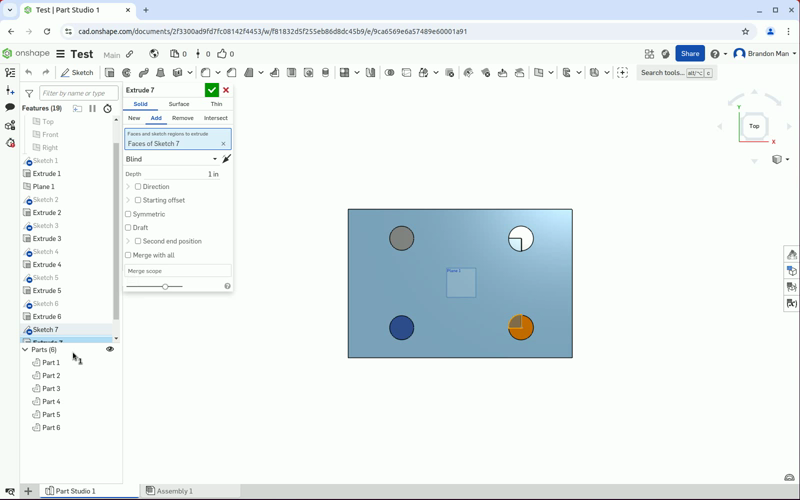
mouse_move(143, 106)
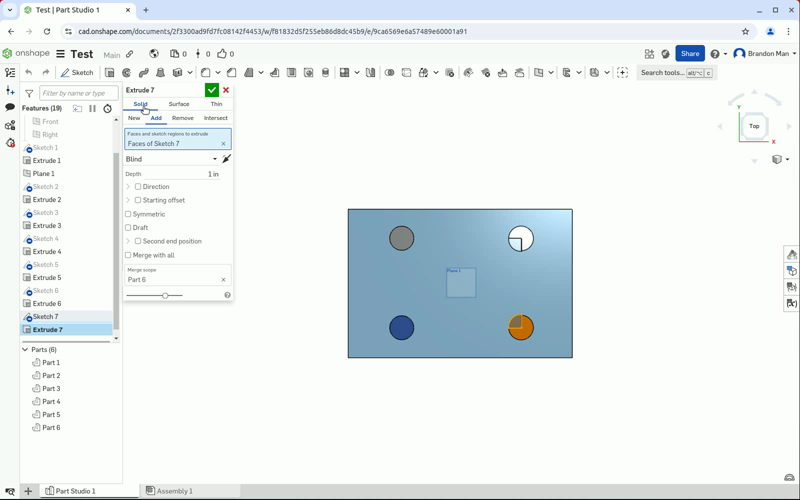
click(143, 106)
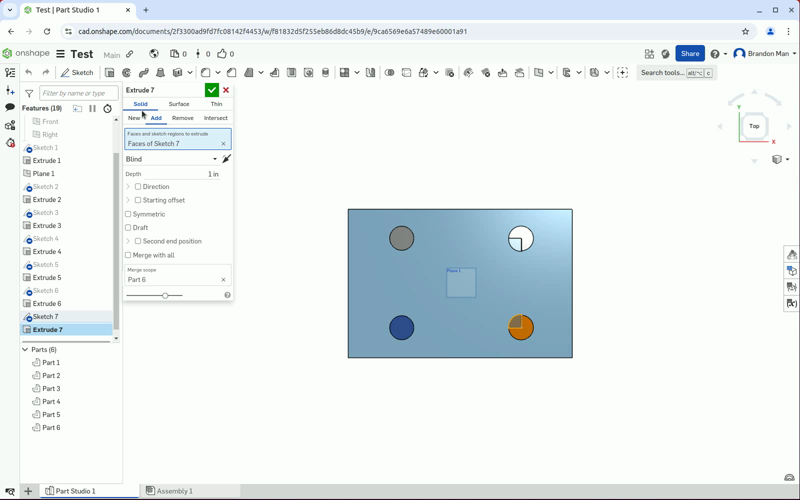
mouse_move(137, 120)
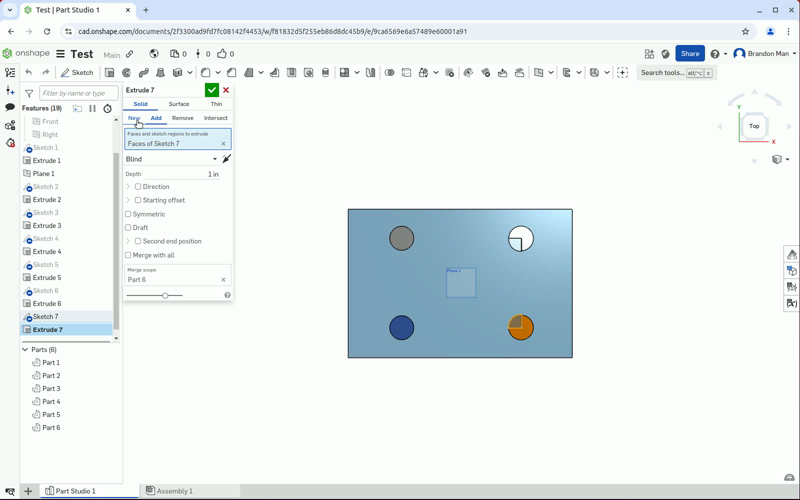
click(137, 120)
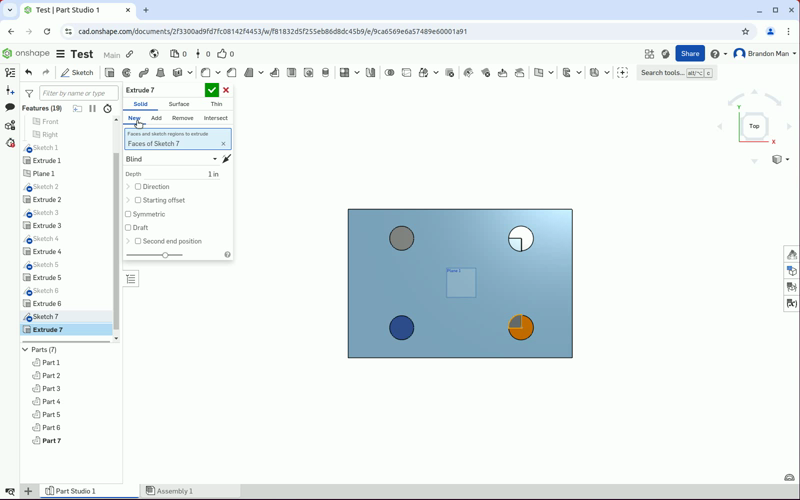
key(tab, 4)
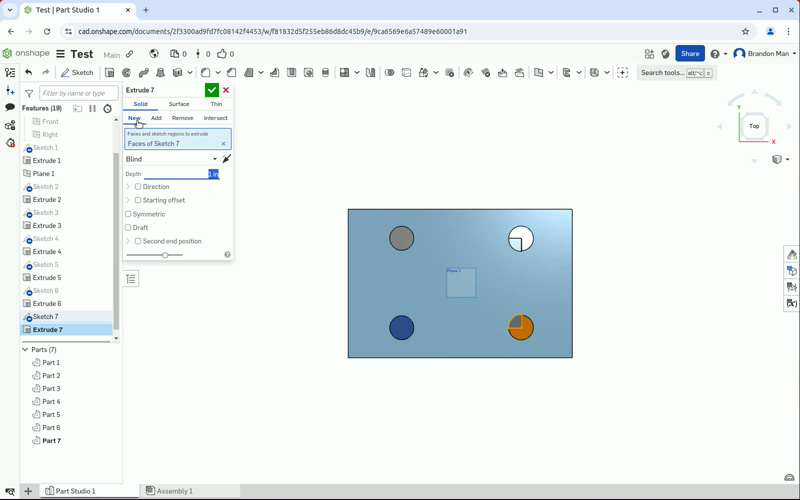
text(15.405)
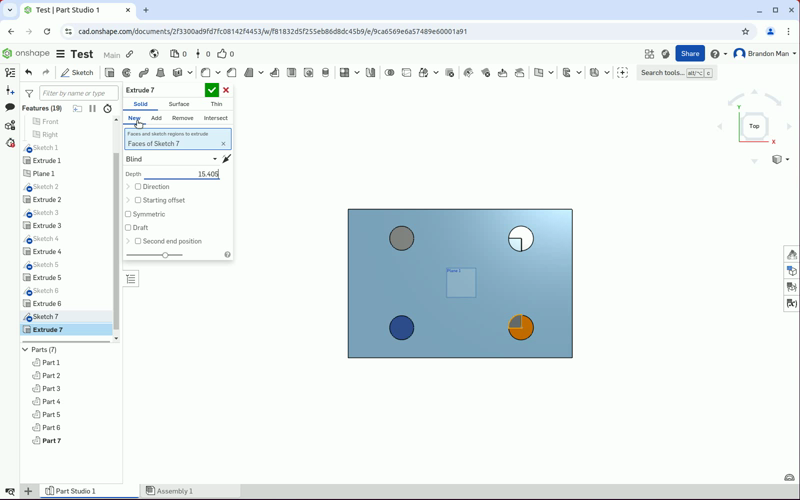
key(enter)
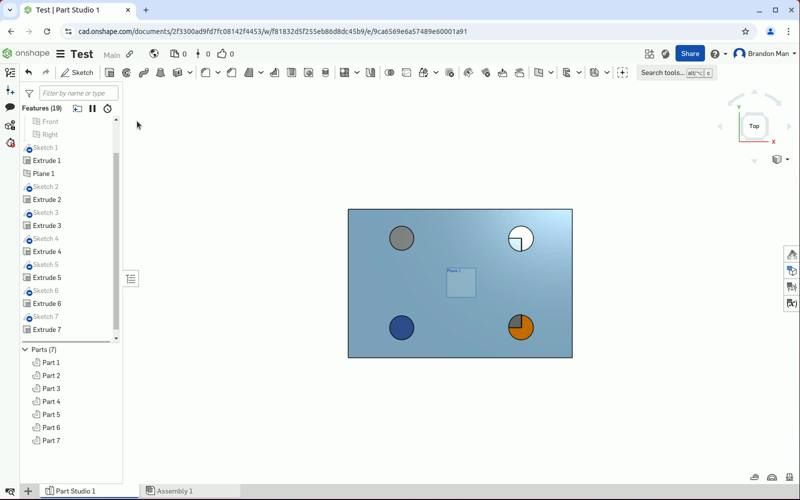
key(shift+h)
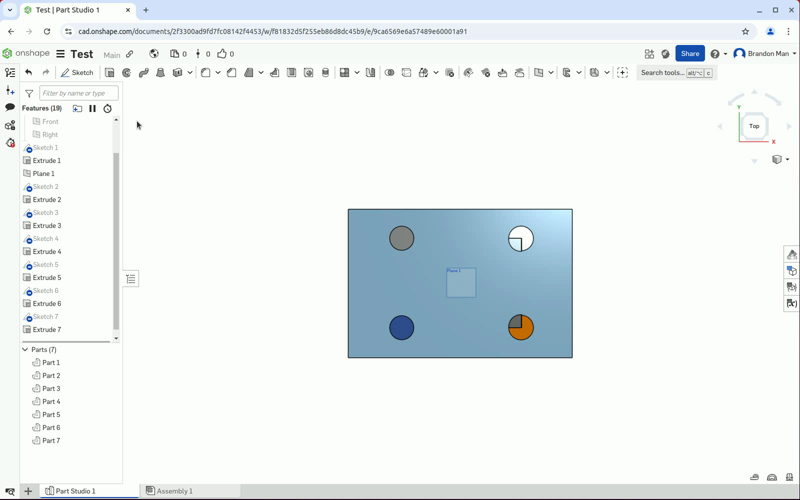
key(shift+h)
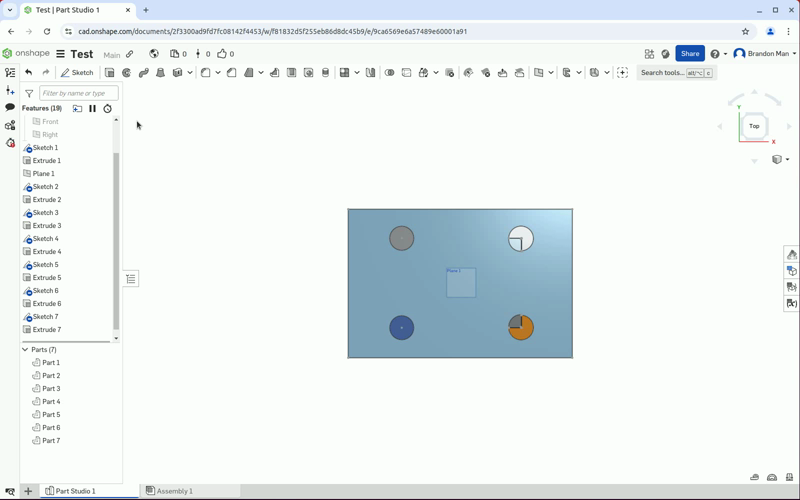
key(shift+7)
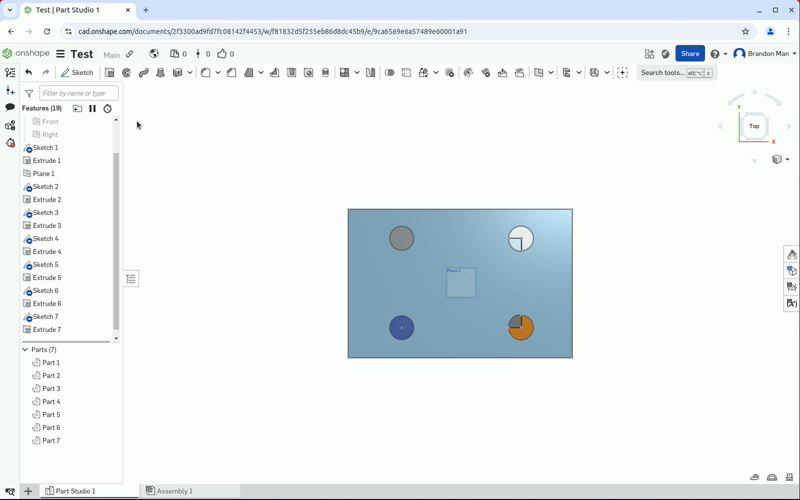
key(up, 3)
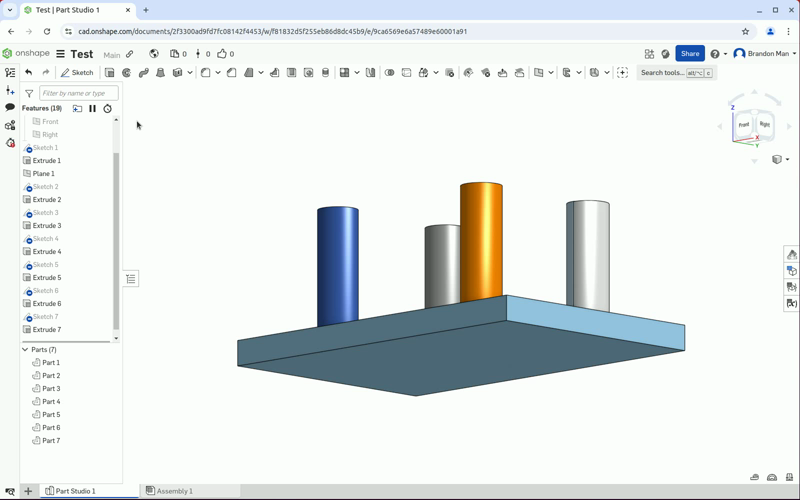
key(left, 3)
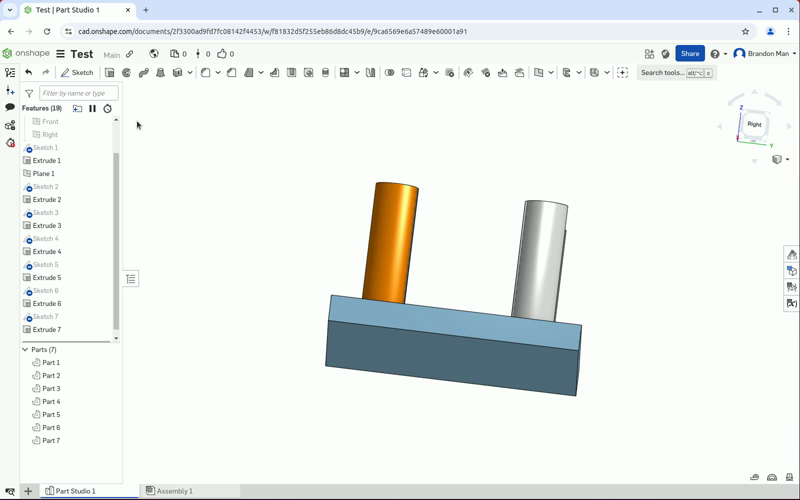
key(right, 3)
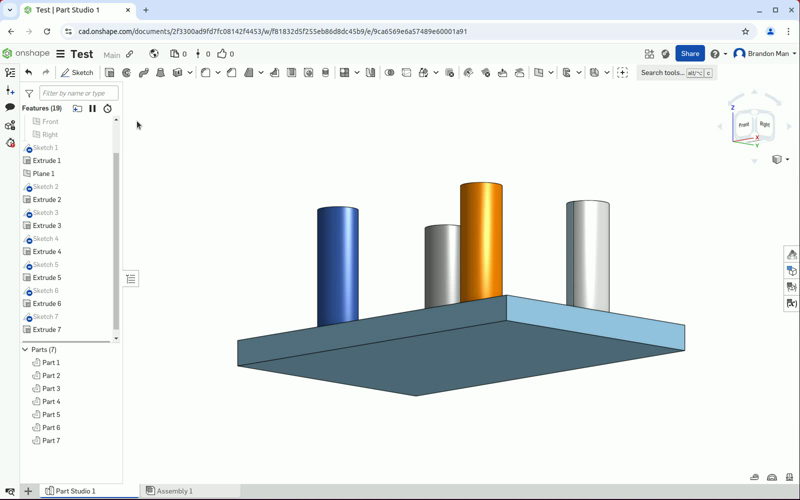
key(down, 3)
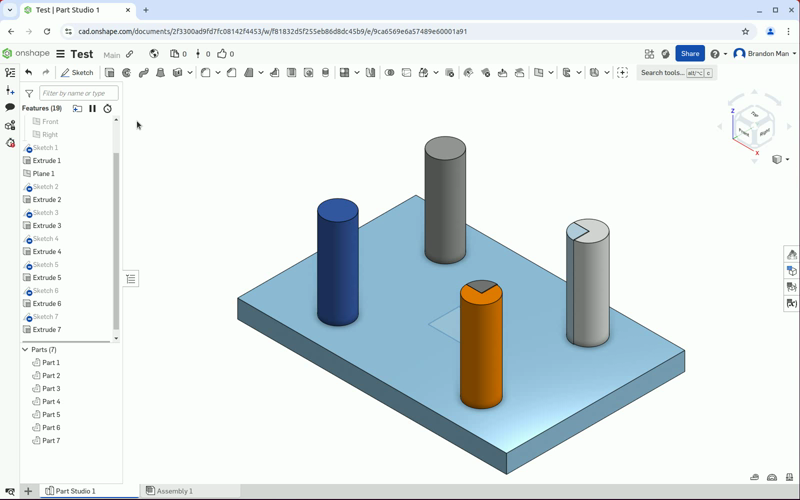
mouse_move(69, 150)
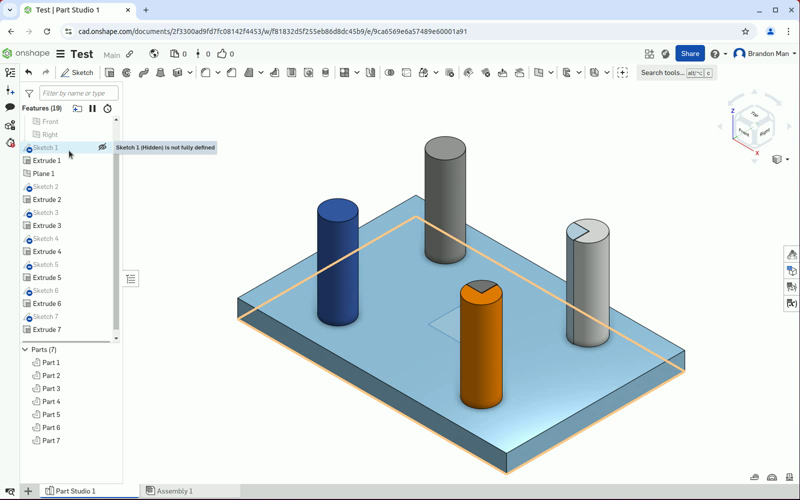
click(69, 150)